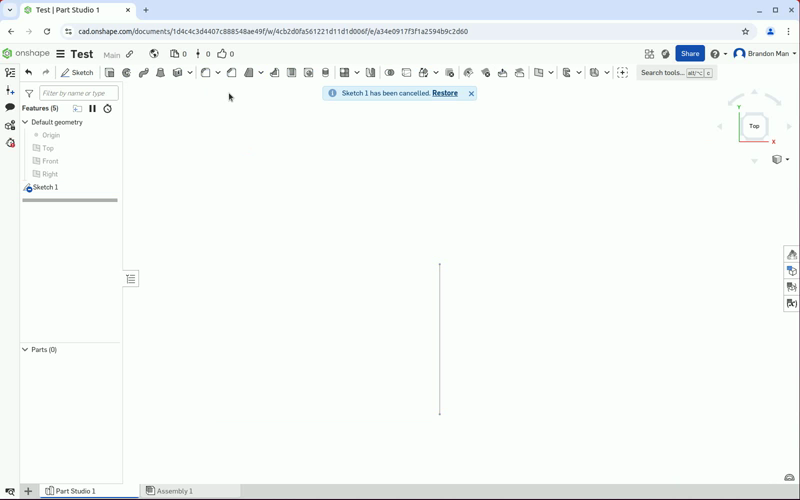
key(shift+h)
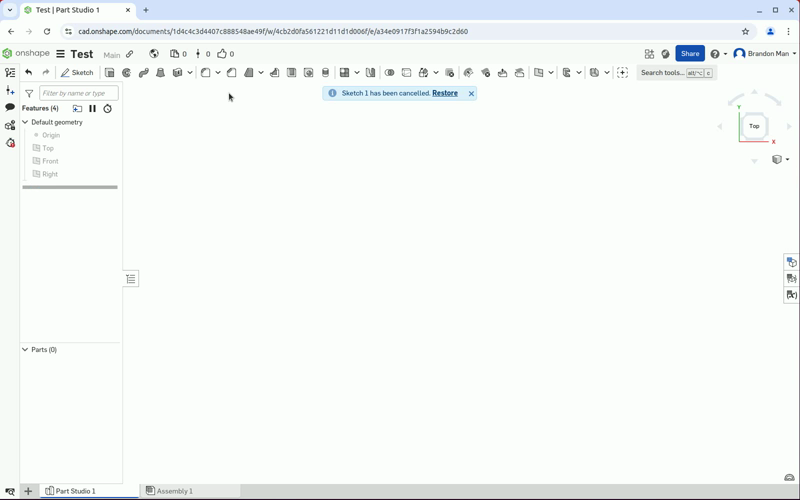
mouse_move(73, 352)
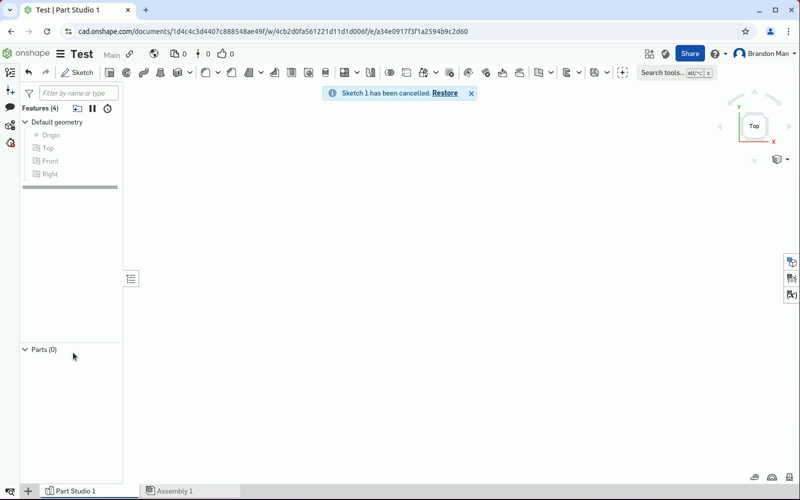
key(y)
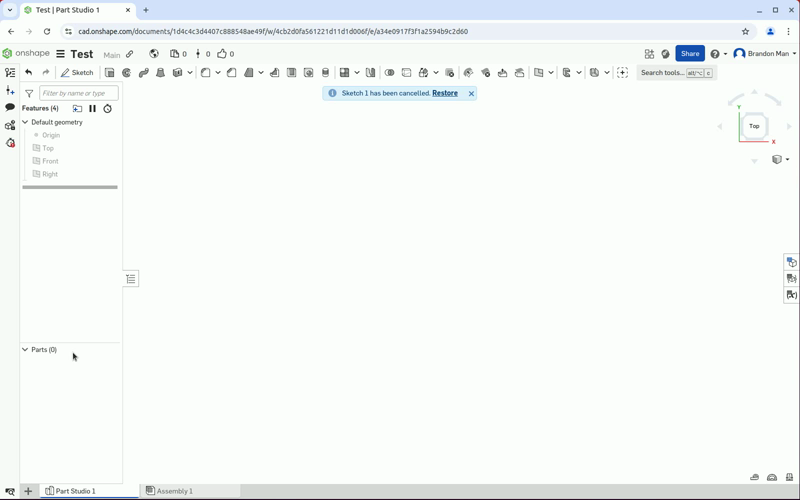
key(shift+p)
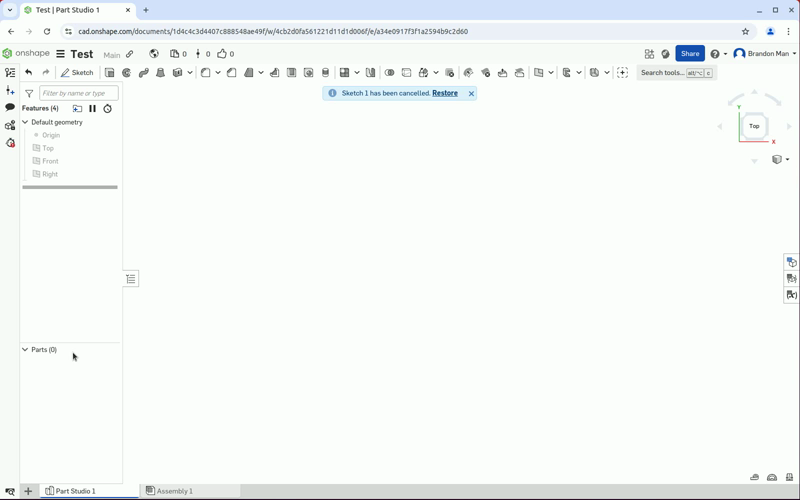
key(space)
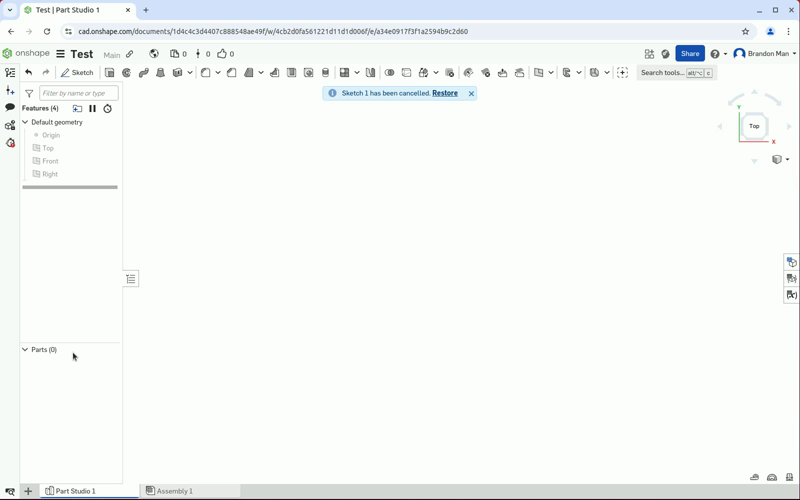
key_down(shift)
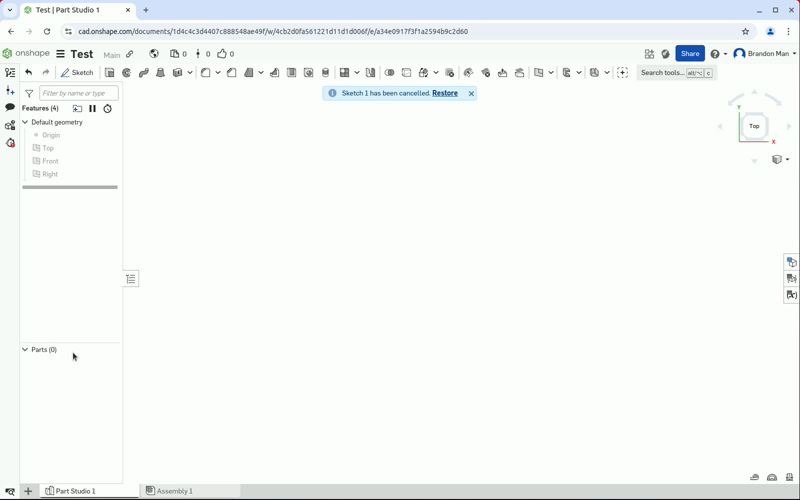
key(up)
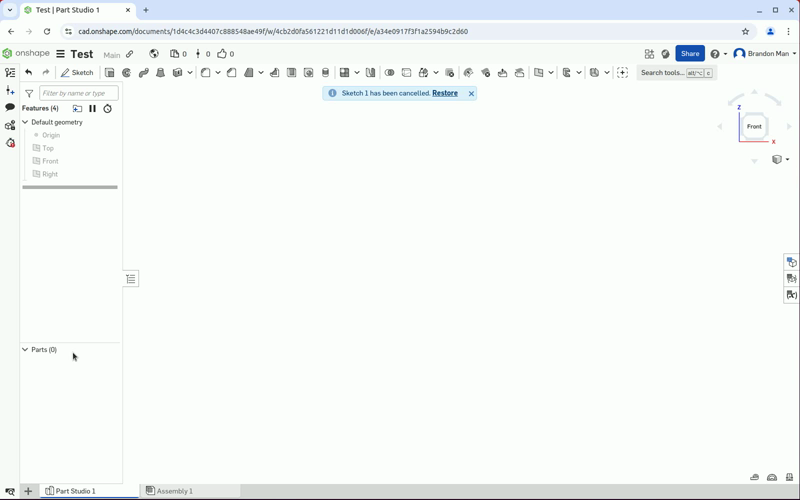
key_up(shift)
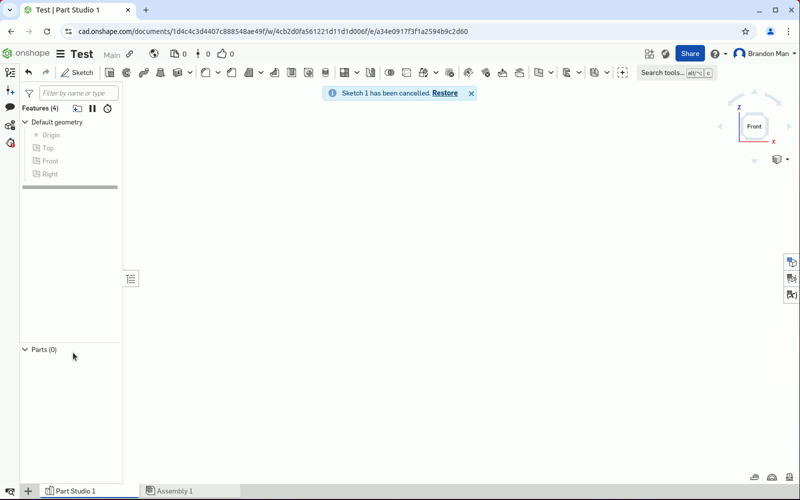
mouse_move(73, 352)
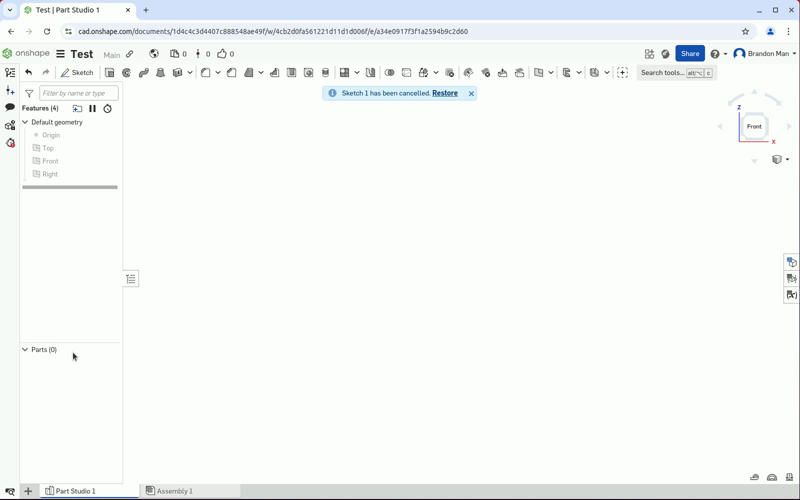
key(shift+y)
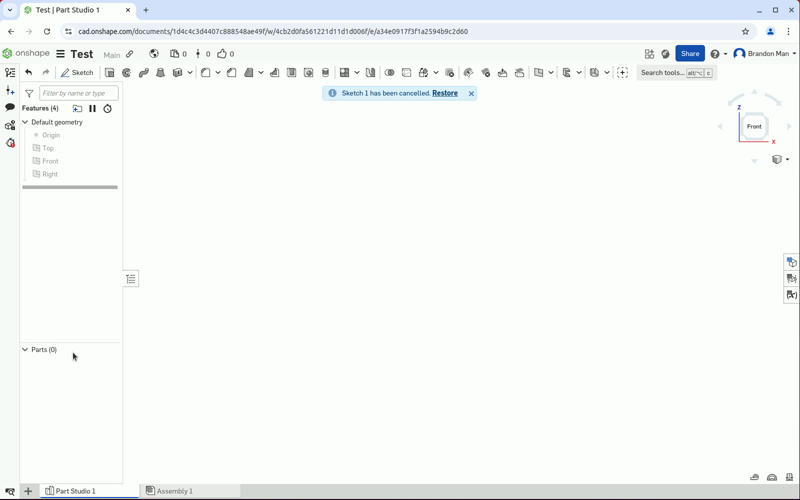
key(shift+s)
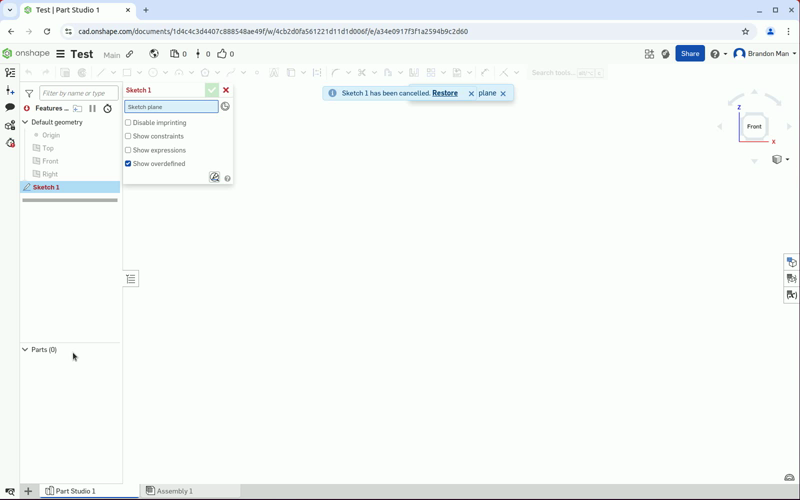
mouse_move(73, 163)
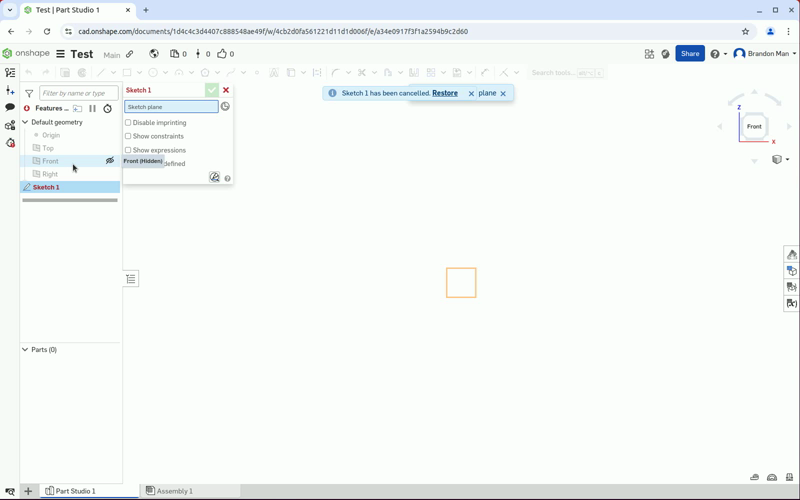
click(73, 163)
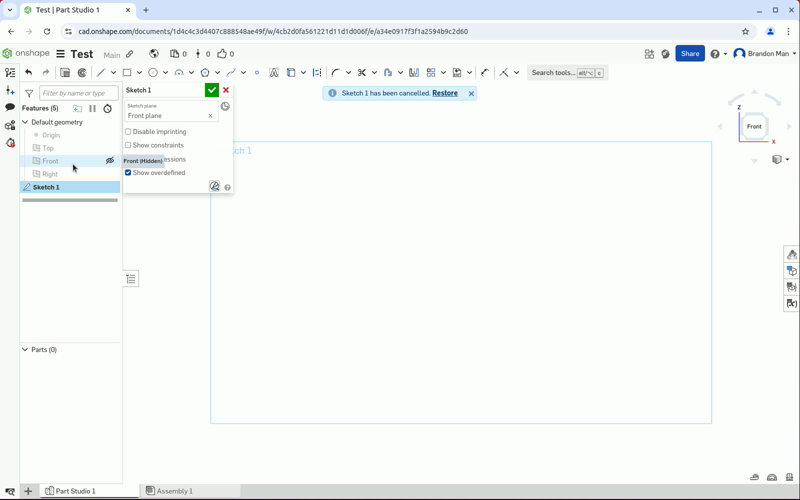
mouse_move(73, 352)
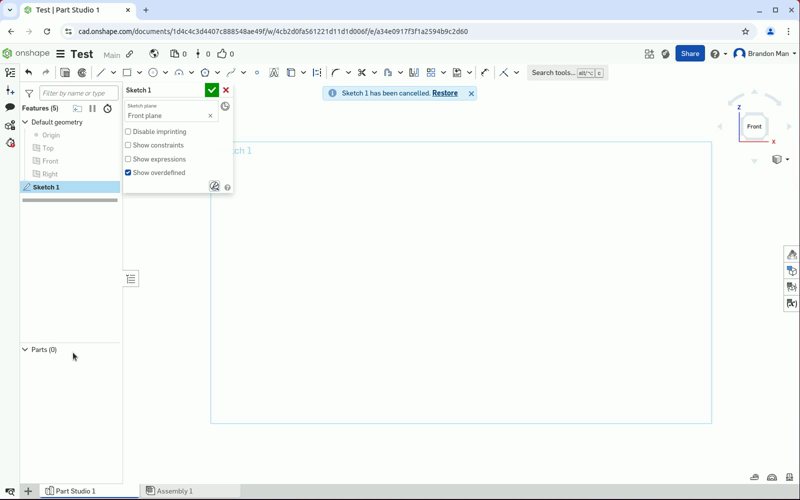
key(y)
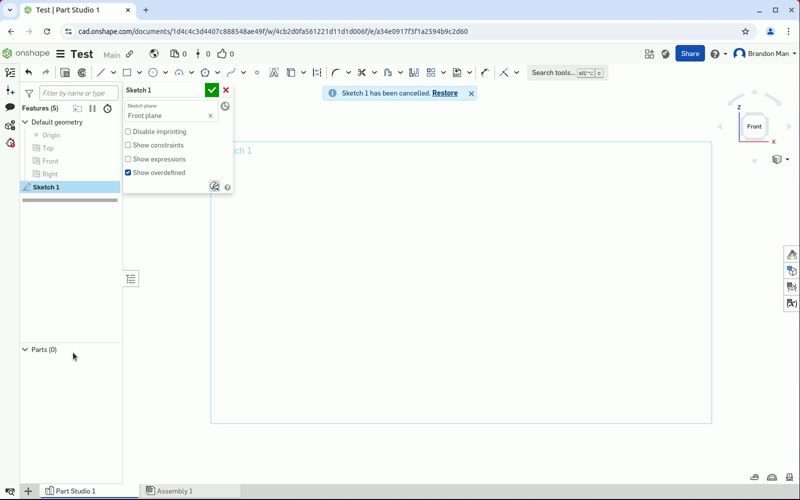
key(l)
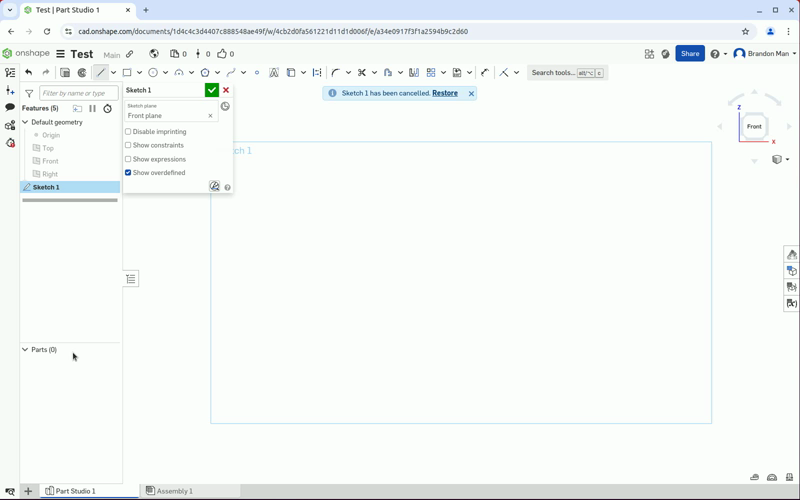
key_down(shift)
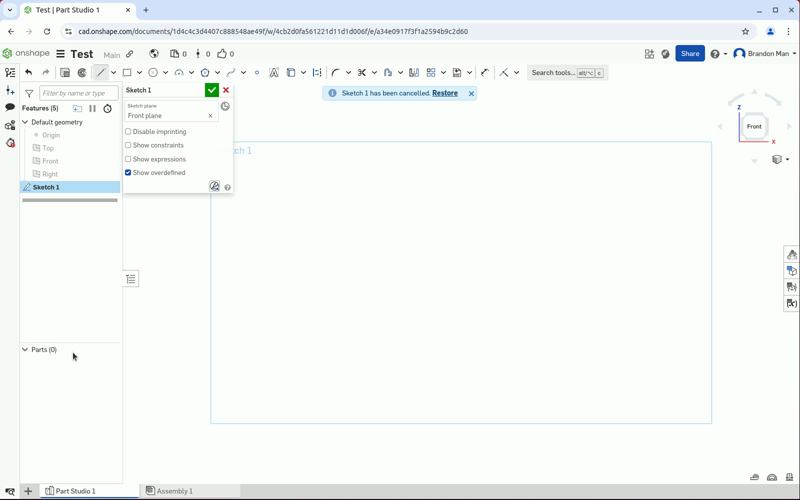
mouse_move(391, 318)
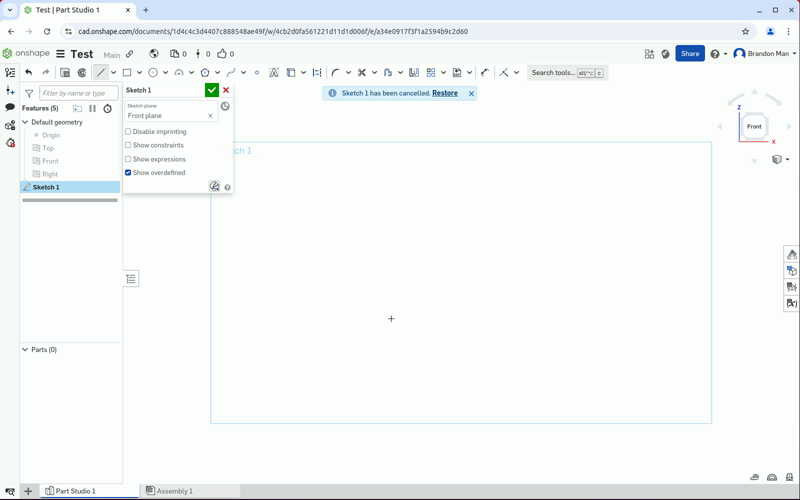
click(391, 318)
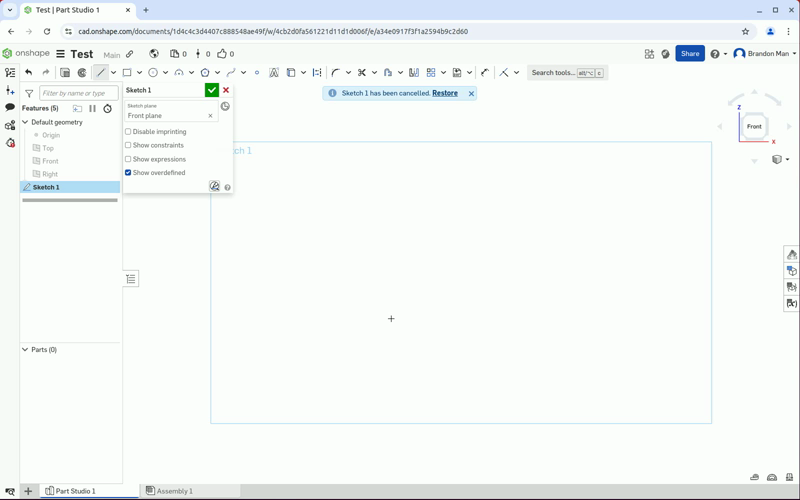
key_up(shift)
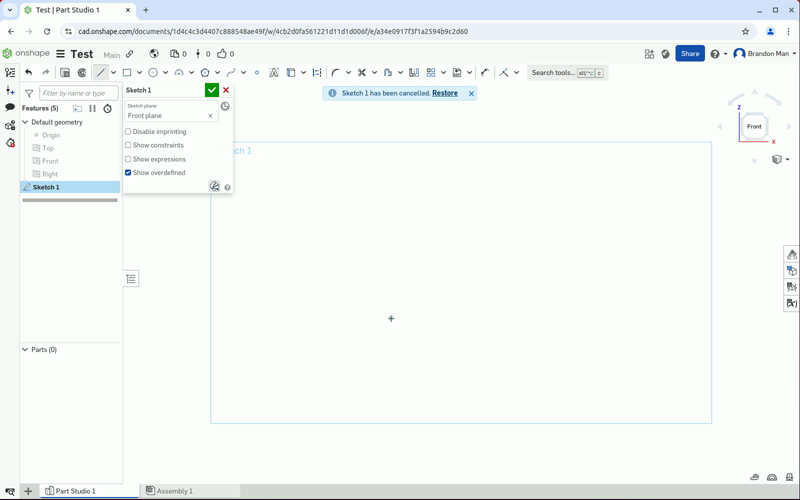
key_down(shift)
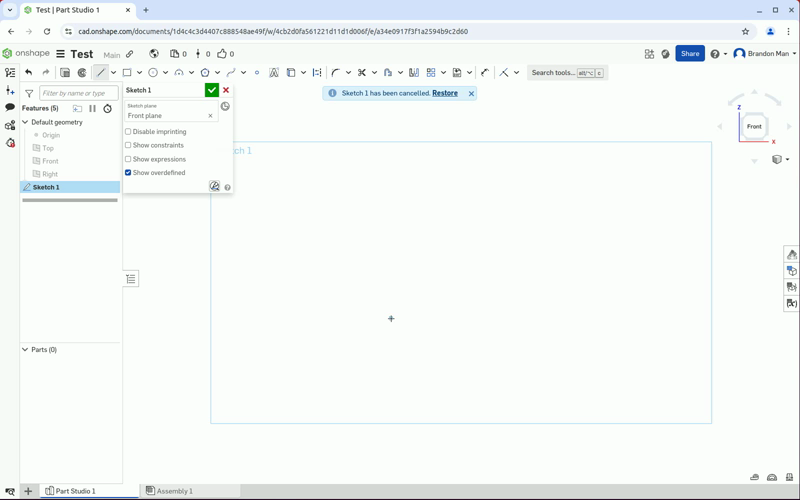
mouse_move(421, 318)
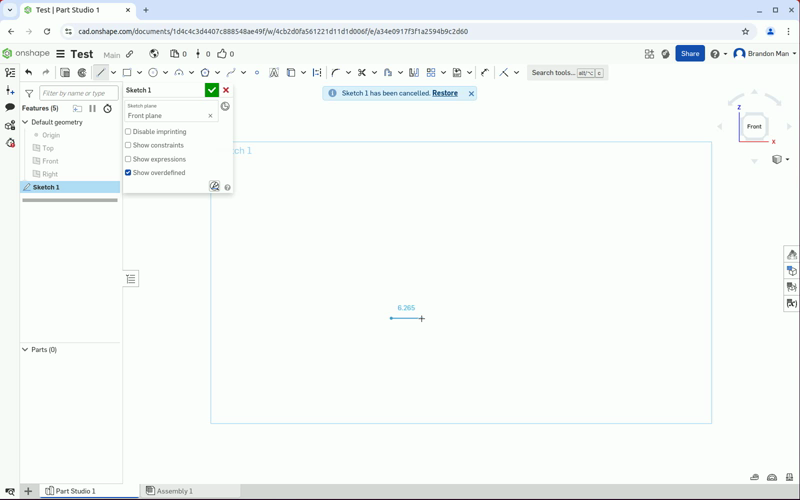
mouse_move(404, 318)
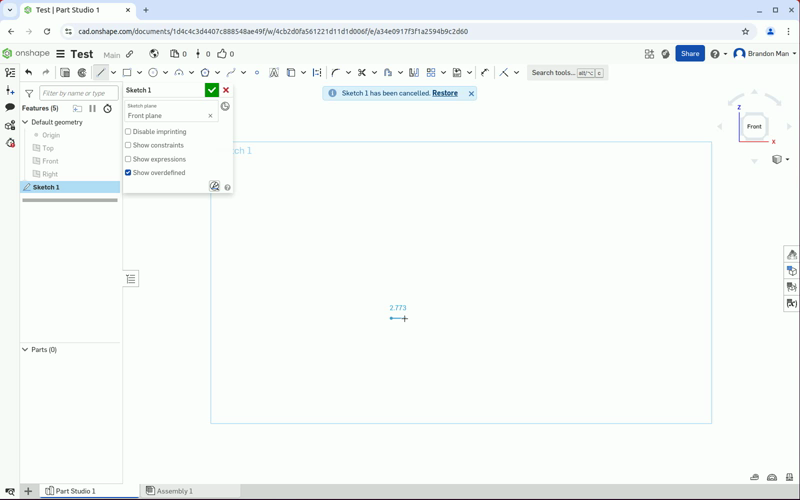
click(404, 318)
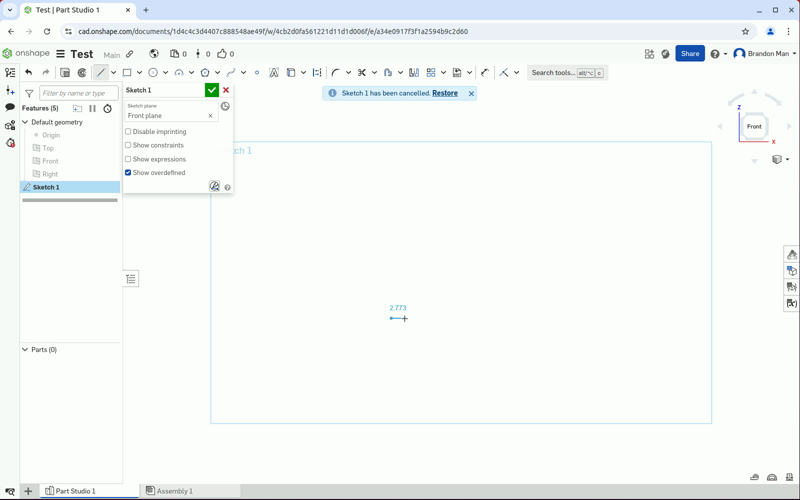
key_up(shift)
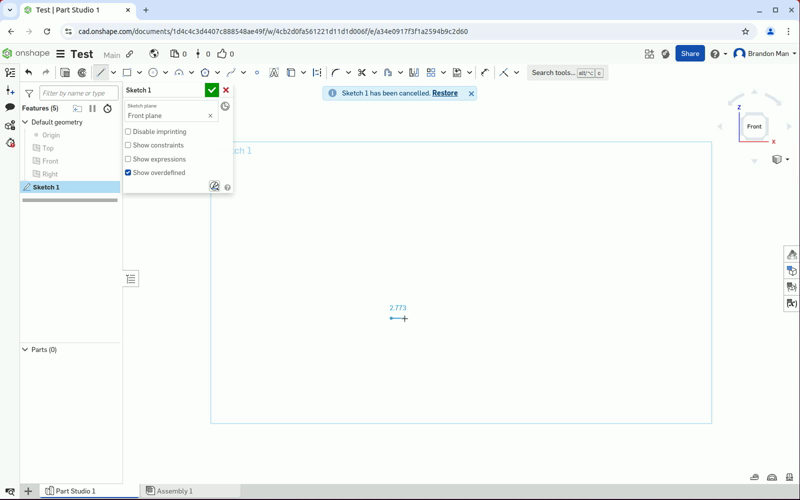
key_down(shift)
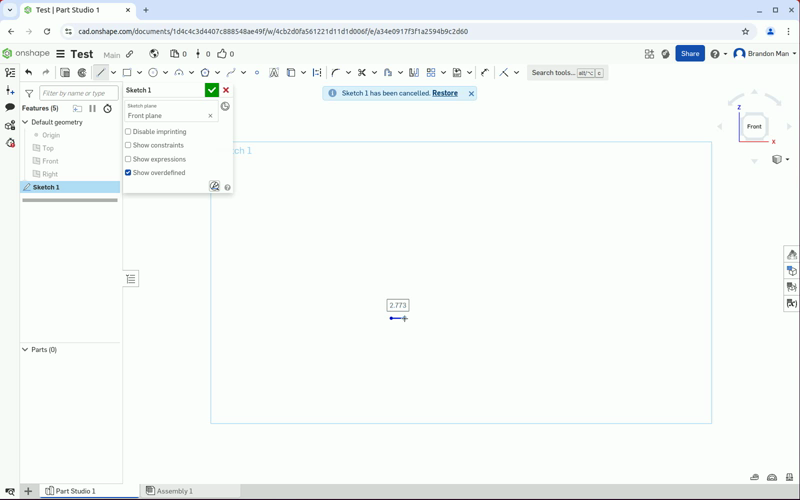
mouse_move(434, 318)
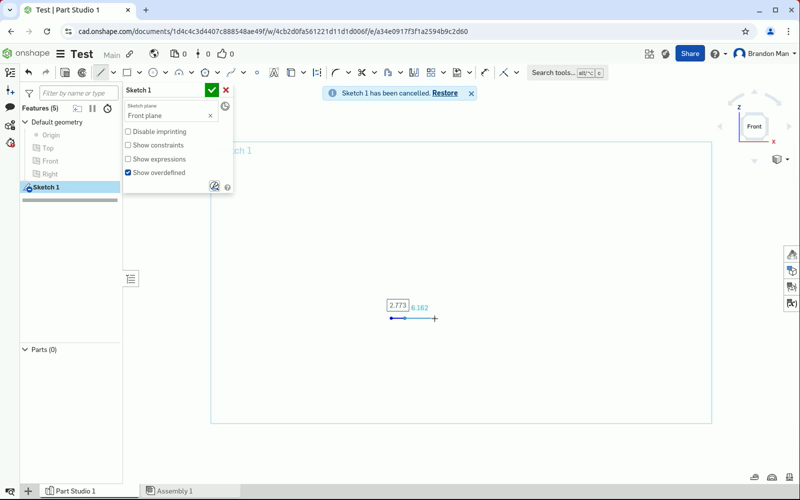
mouse_move(416, 318)
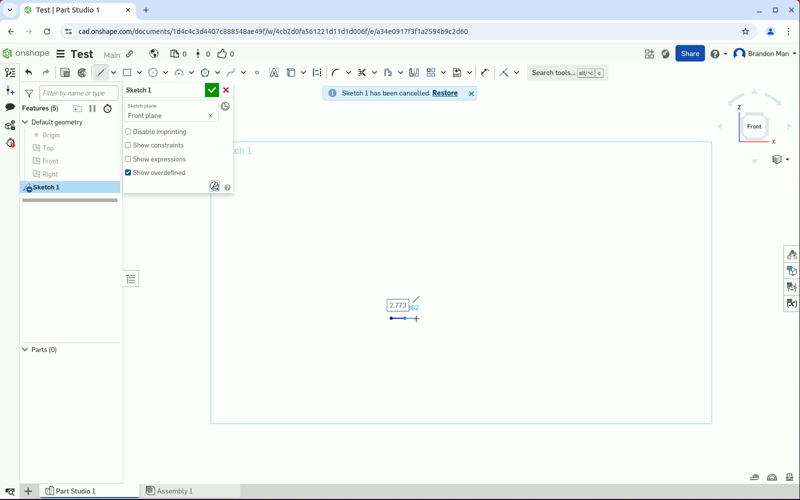
click(416, 318)
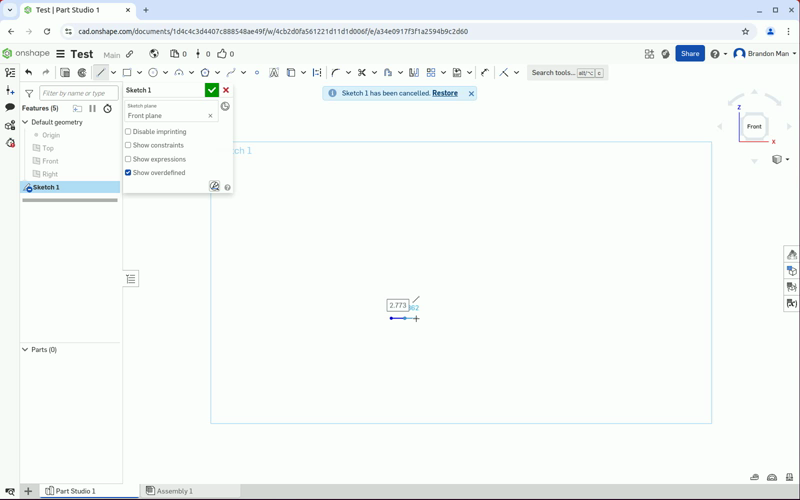
key_up(shift)
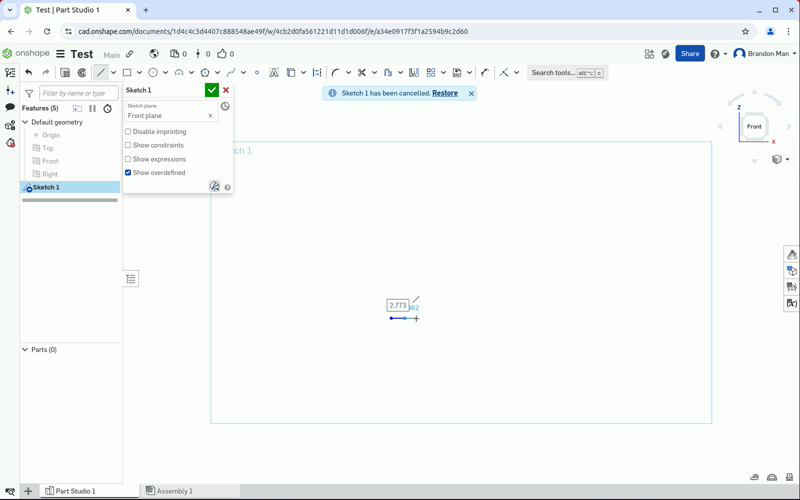
key_down(shift)
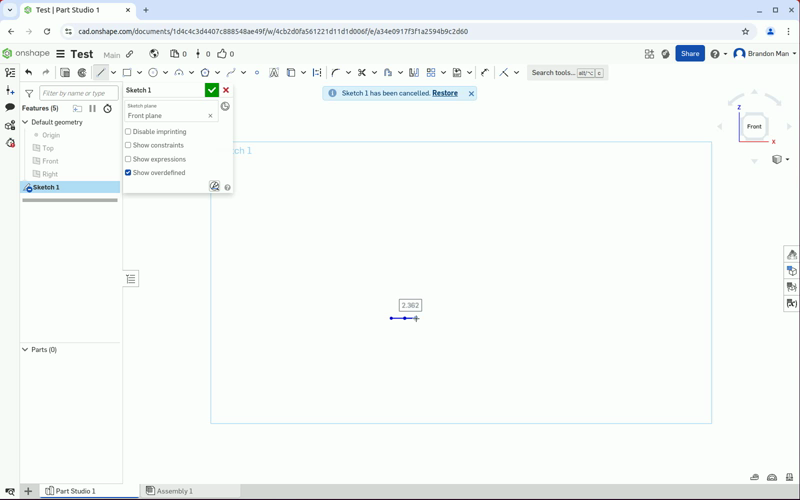
mouse_move(446, 318)
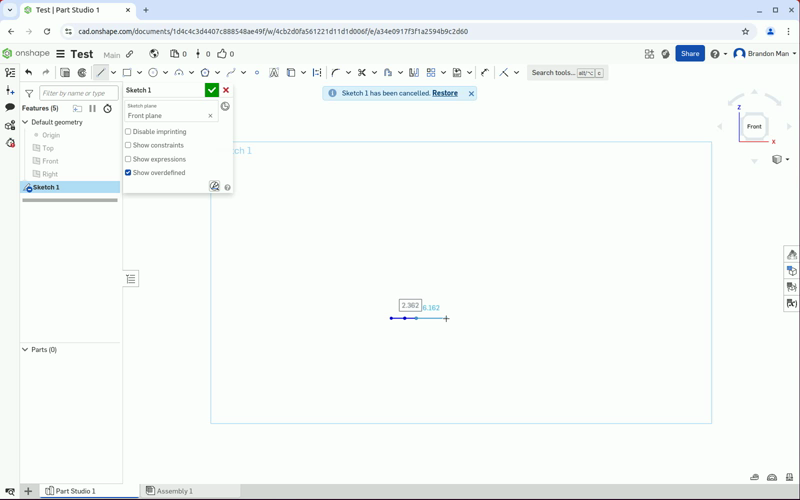
mouse_move(475, 318)
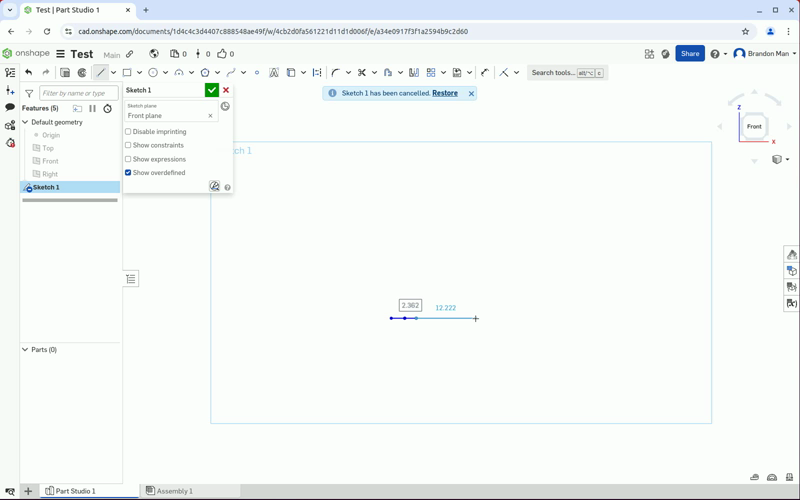
click(475, 318)
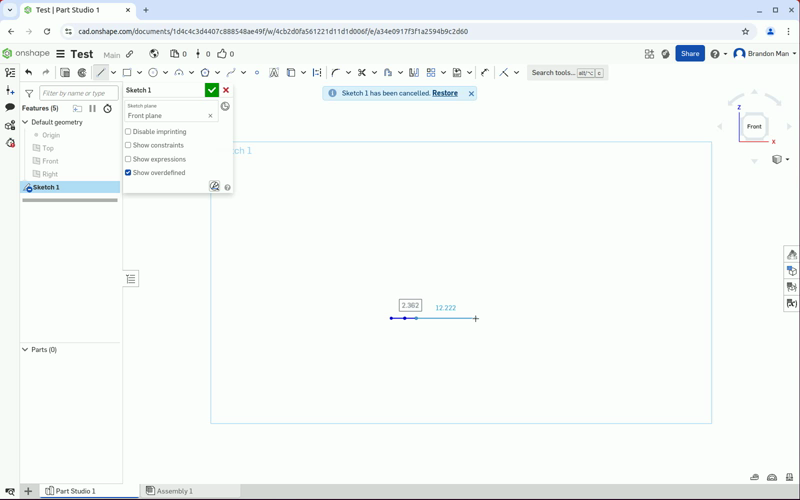
key_up(shift)
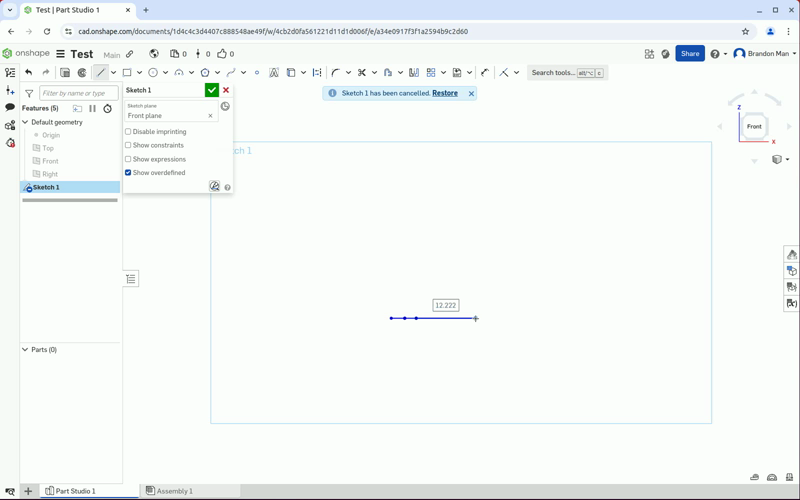
key_down(shift)
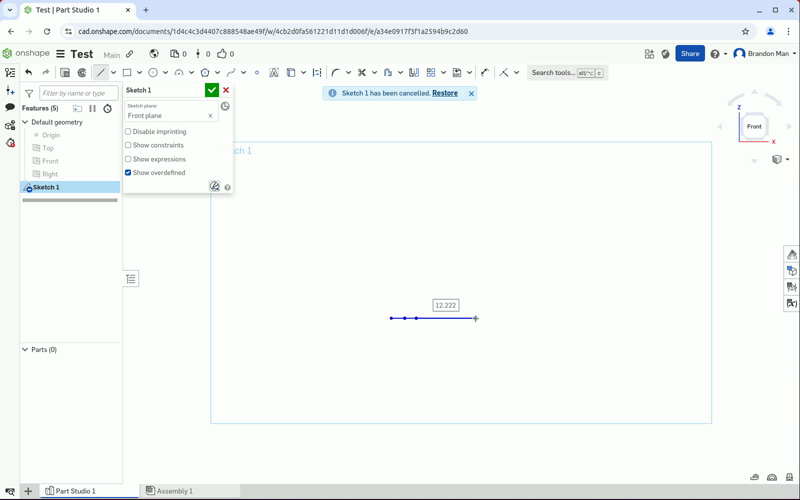
mouse_move(505, 318)
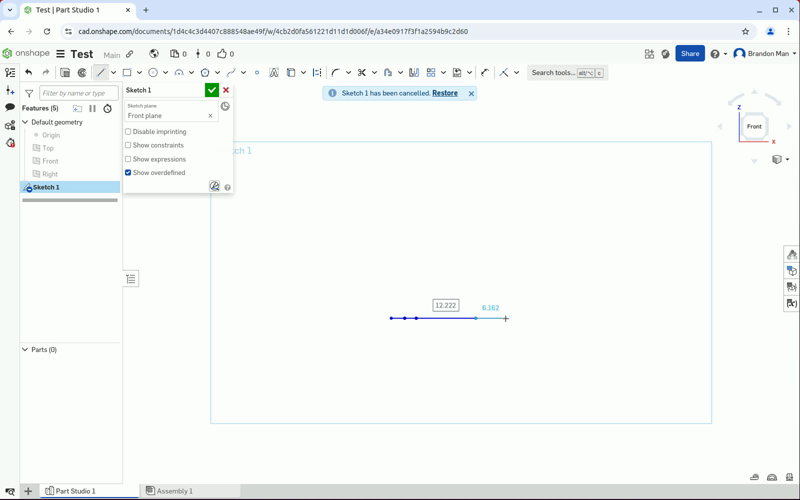
mouse_move(486, 318)
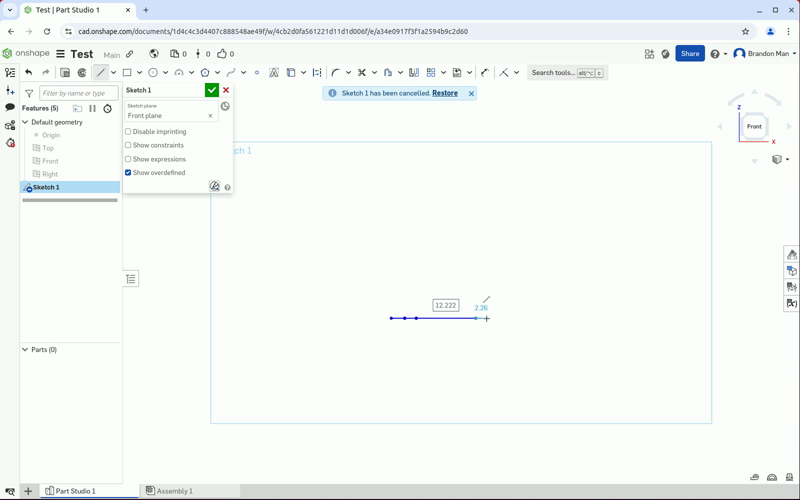
click(486, 318)
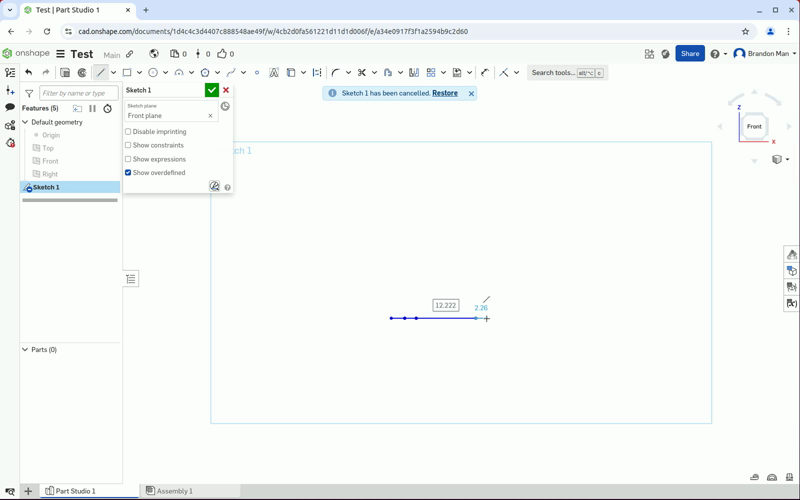
key_up(shift)
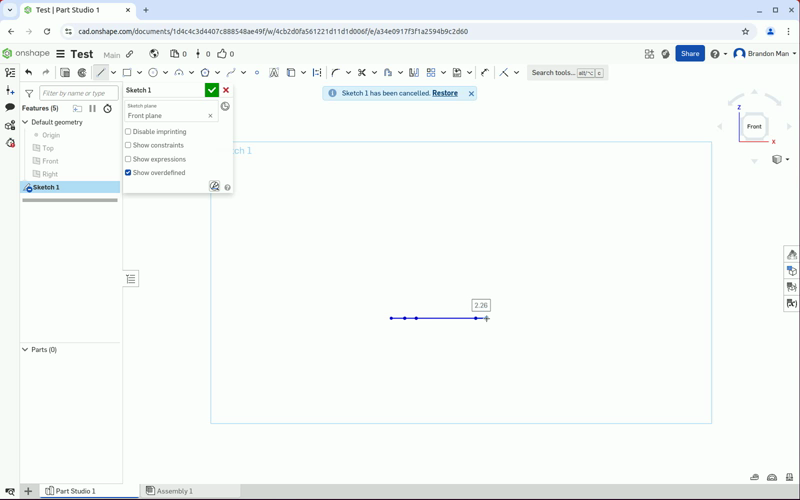
key_down(shift)
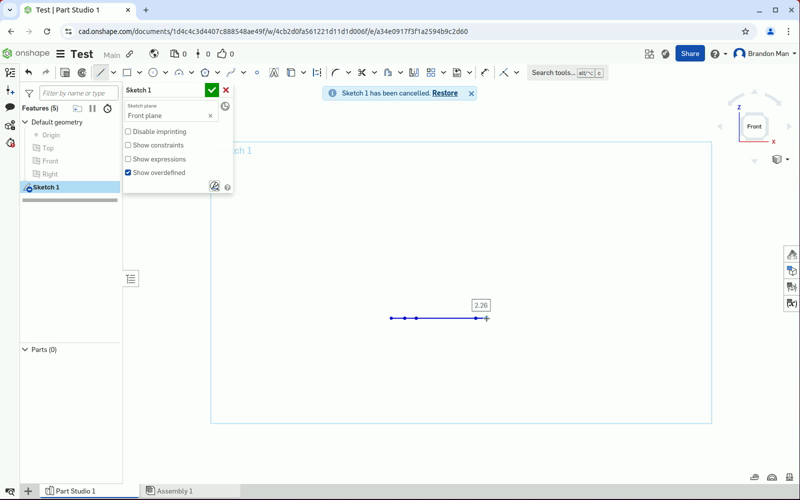
mouse_move(547, 318)
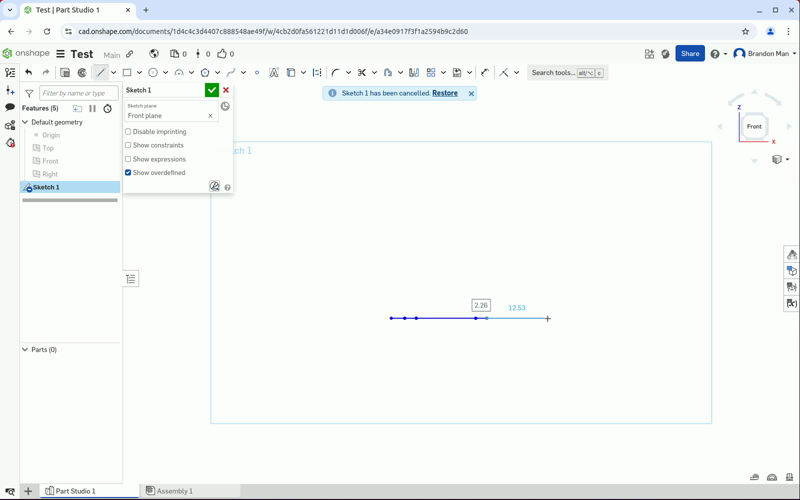
click(547, 318)
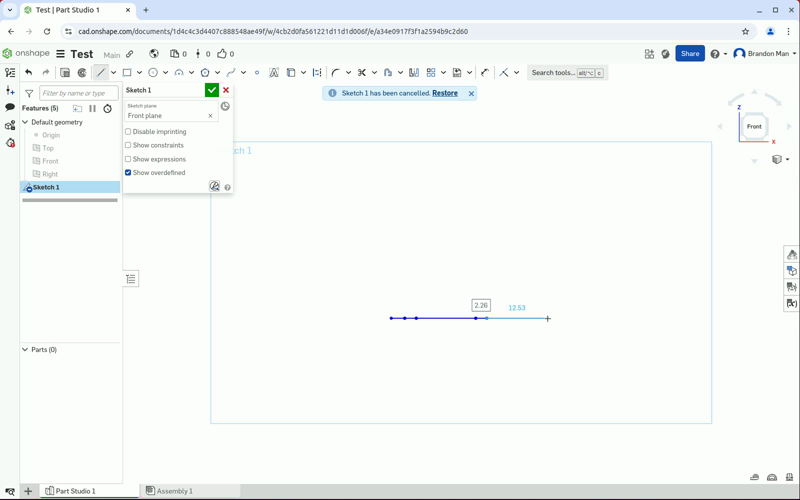
key_up(shift)
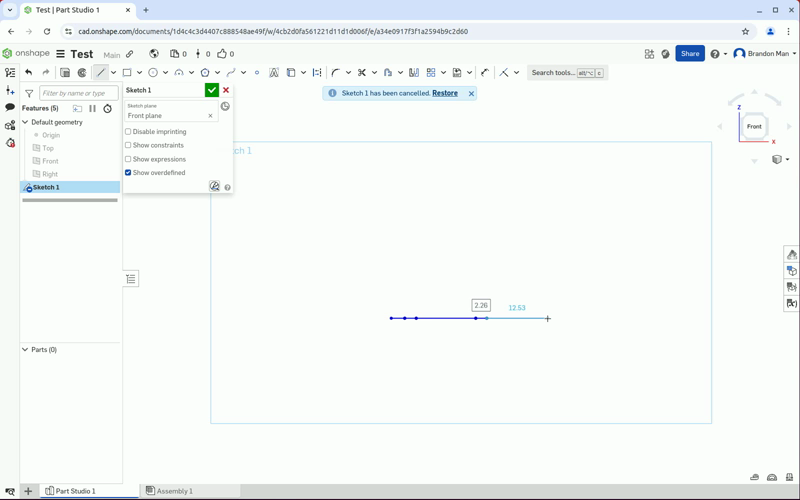
key_down(shift)
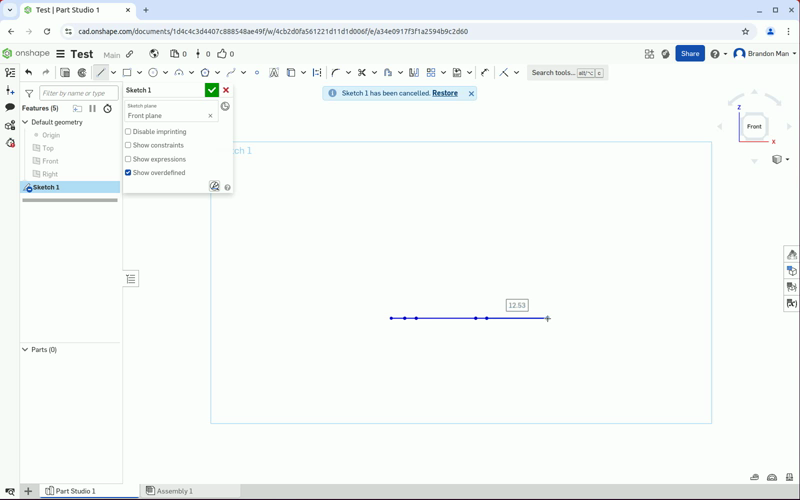
mouse_move(577, 318)
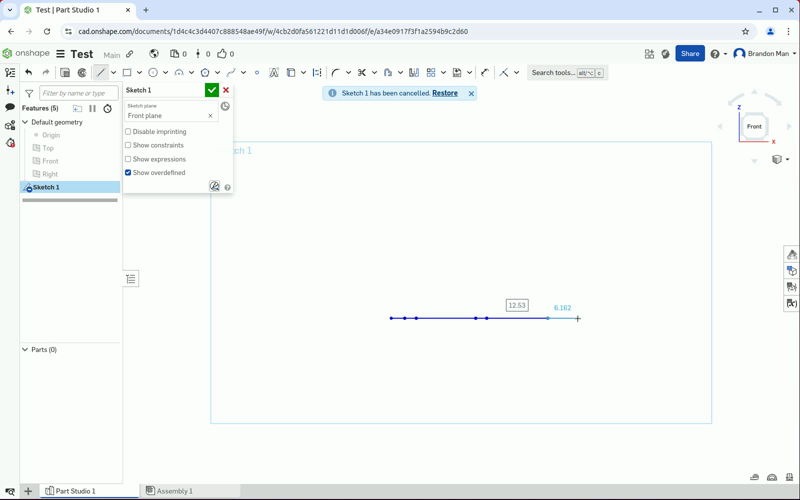
mouse_move(559, 318)
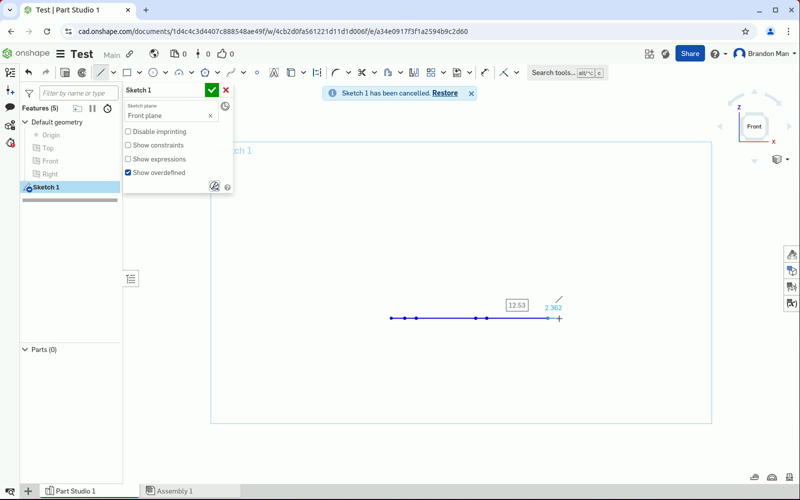
click(559, 318)
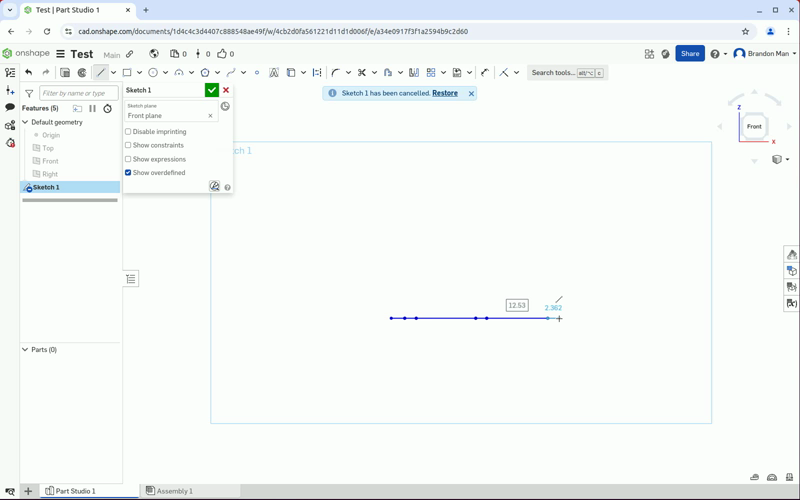
key_up(shift)
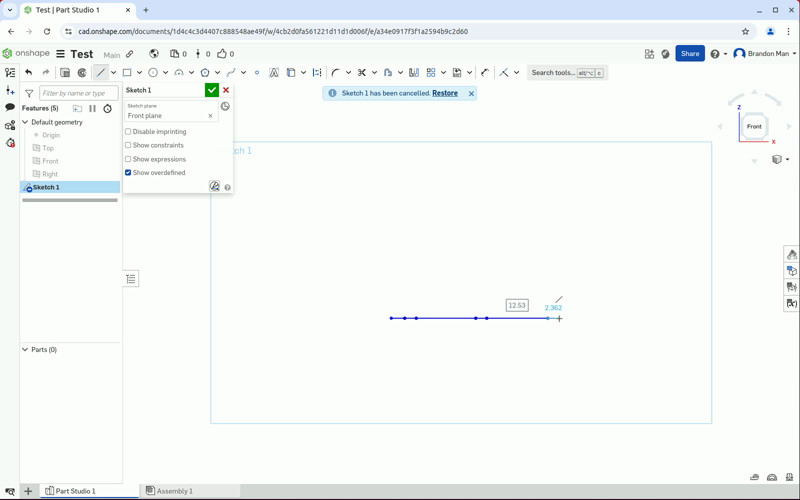
key_down(shift)
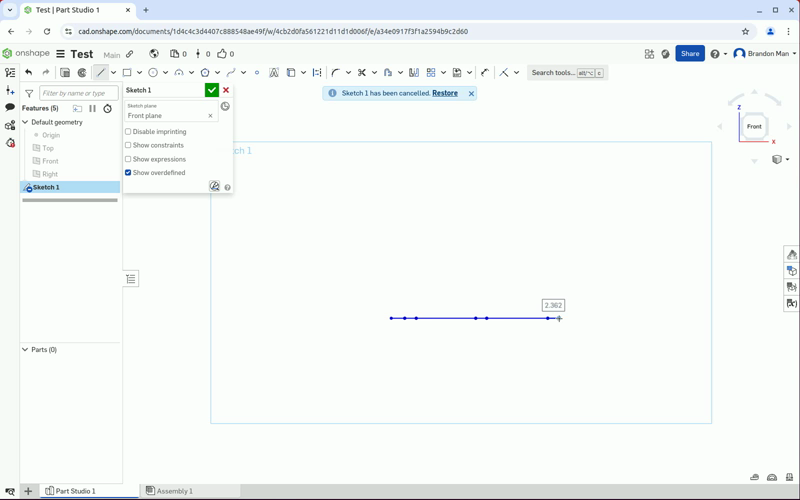
mouse_move(589, 318)
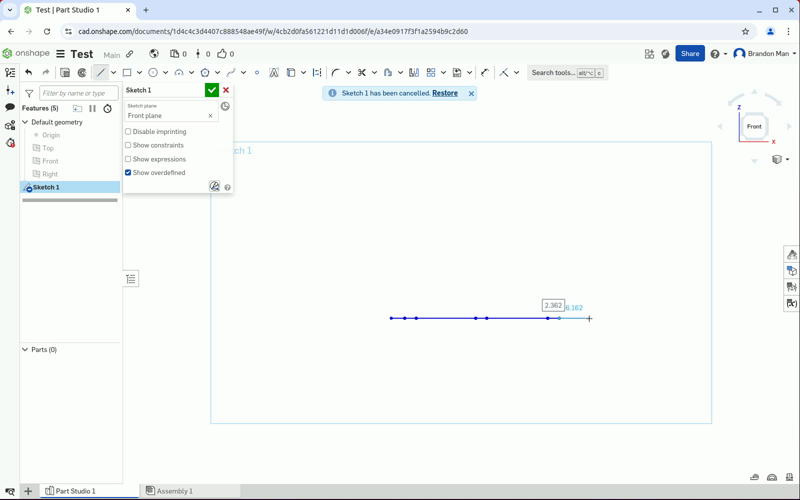
mouse_move(572, 318)
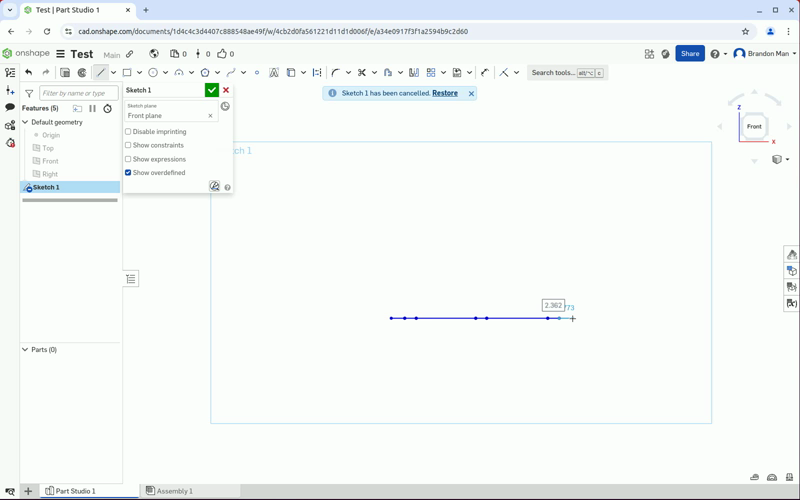
click(572, 318)
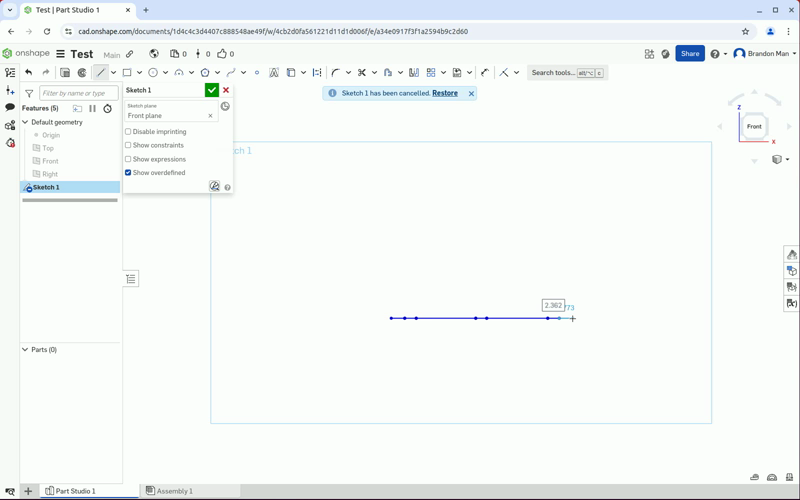
key_up(shift)
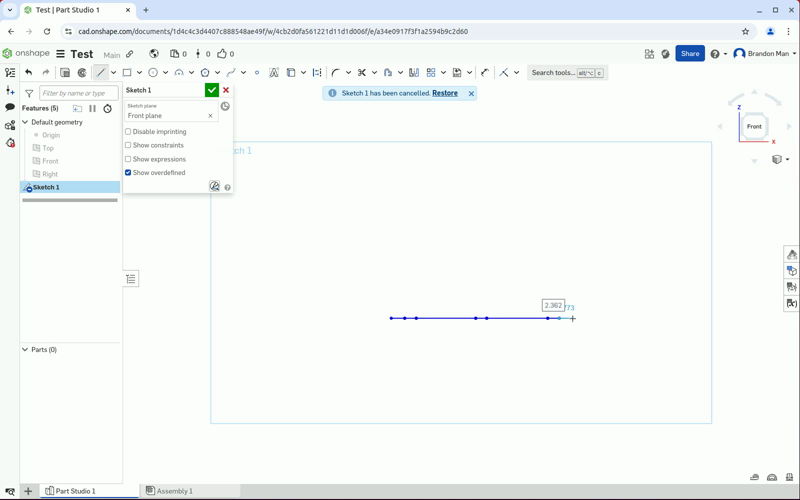
key_down(shift)
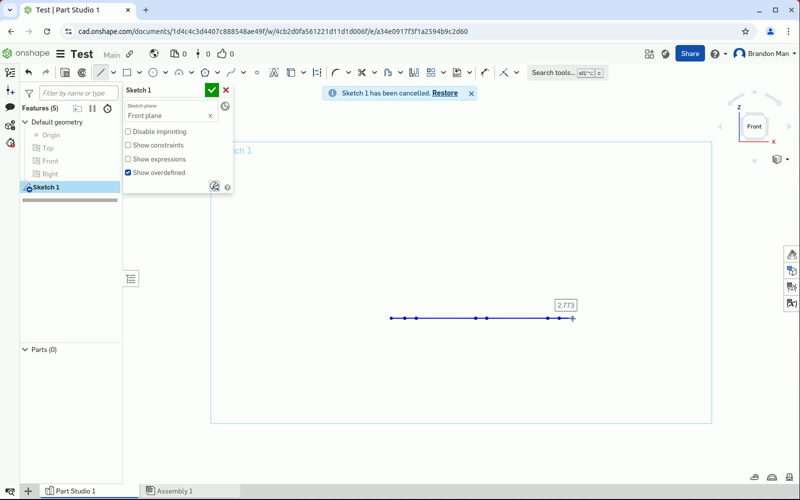
mouse_move(572, 224)
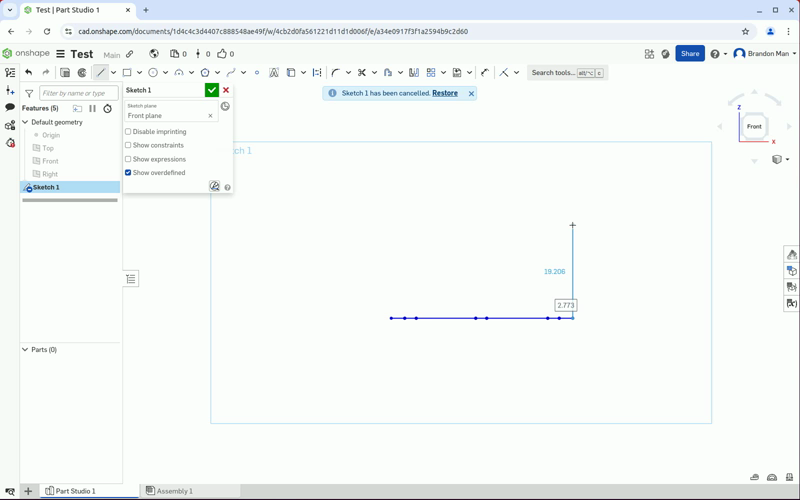
click(572, 224)
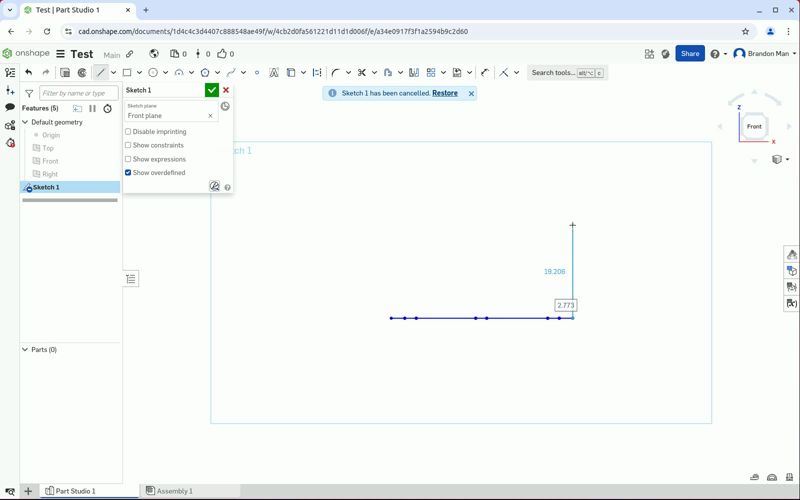
key_up(shift)
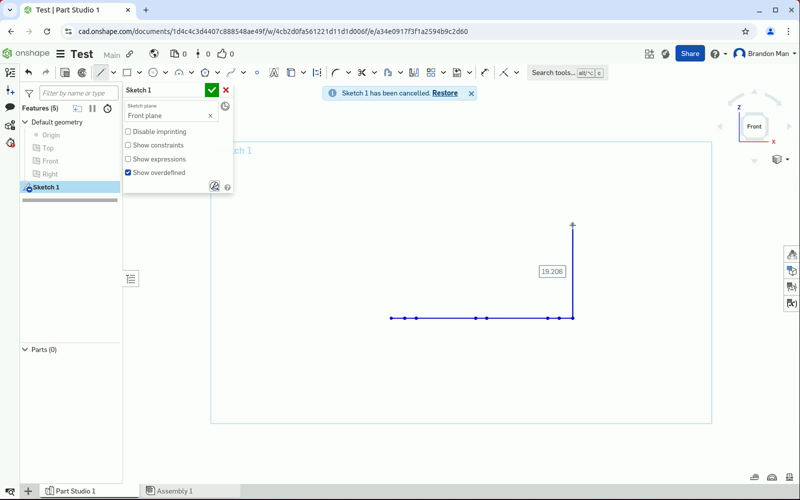
key_down(shift)
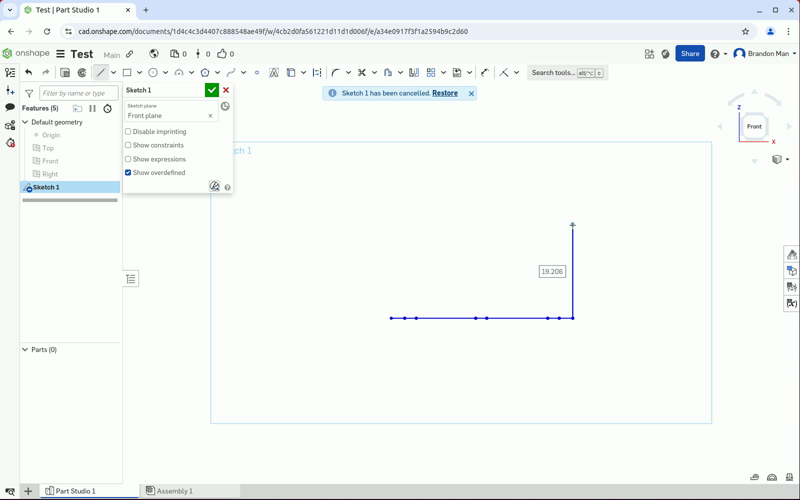
mouse_move(460, 224)
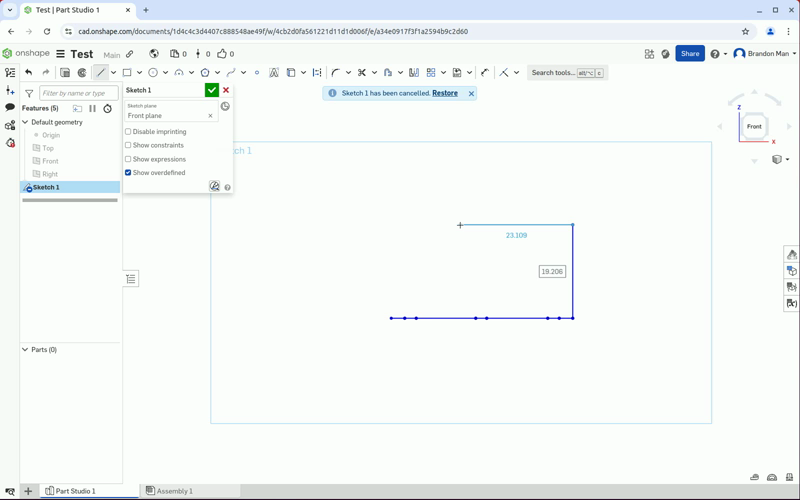
click(460, 224)
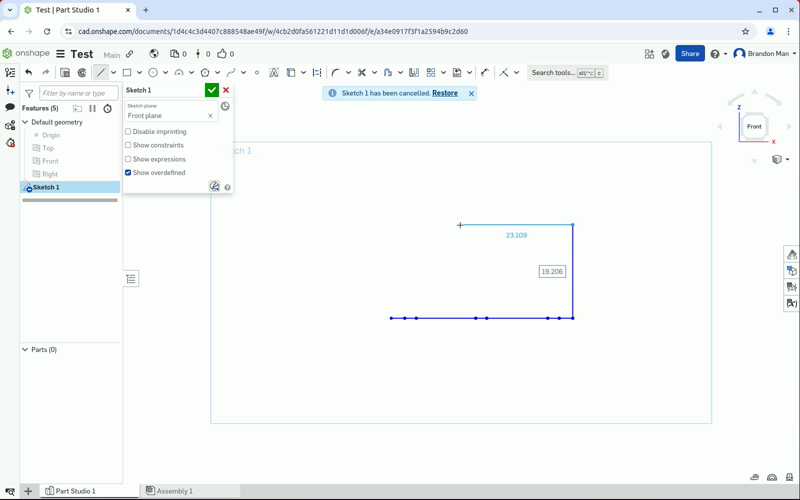
key_up(shift)
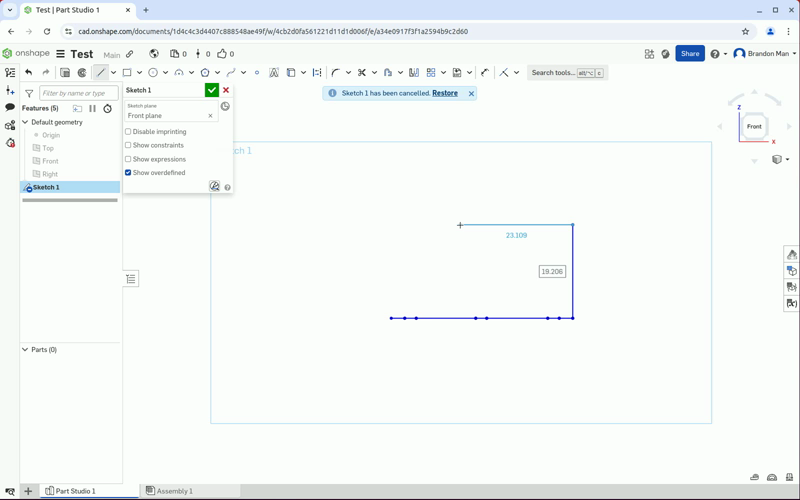
key_down(shift)
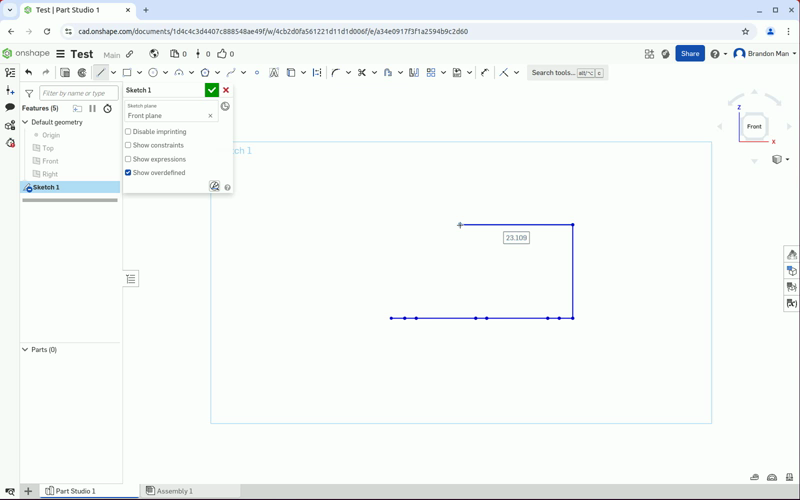
mouse_move(490, 224)
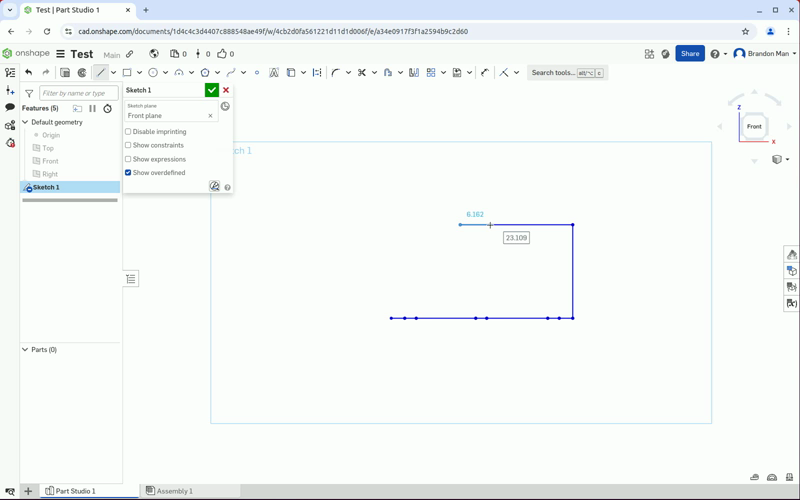
mouse_move(447, 224)
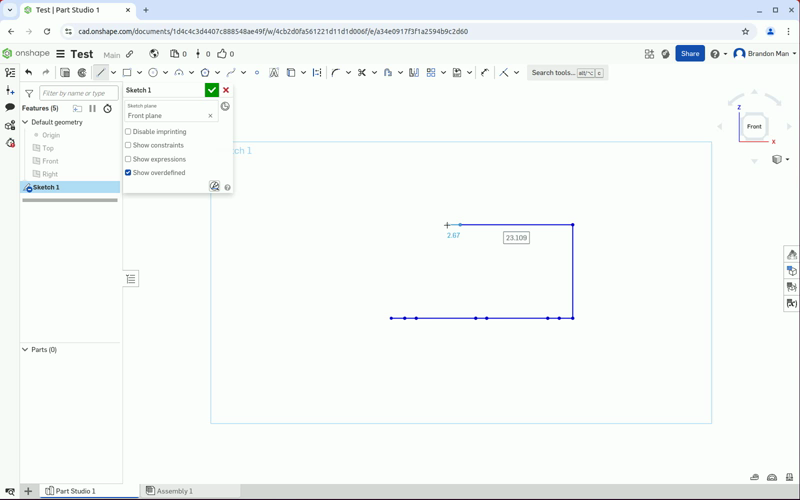
click(447, 224)
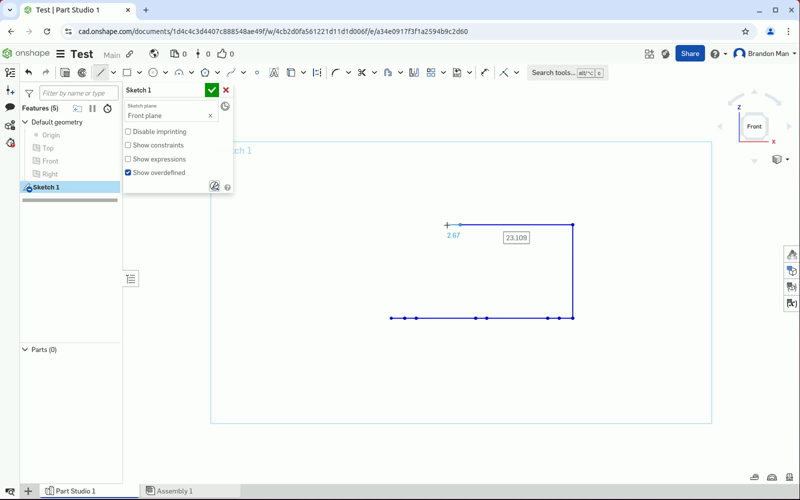
key_up(shift)
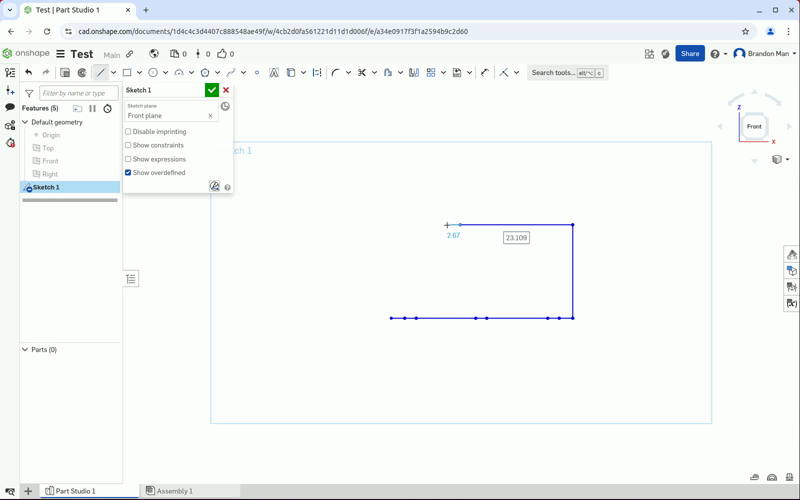
key_down(shift)
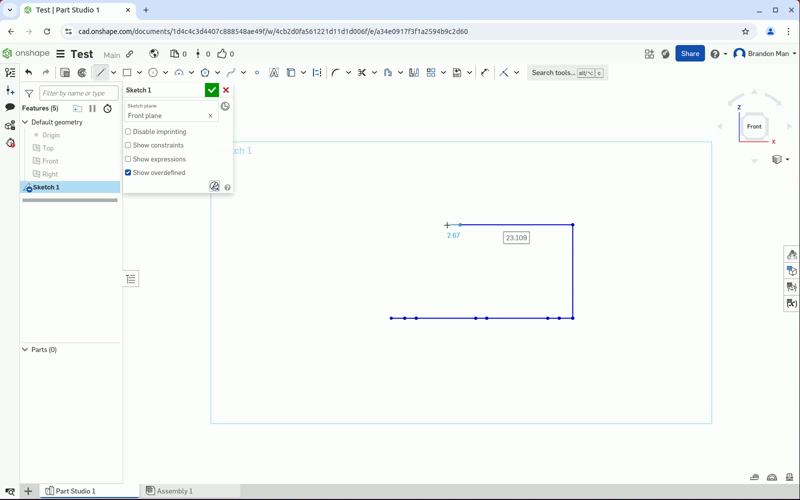
mouse_move(477, 224)
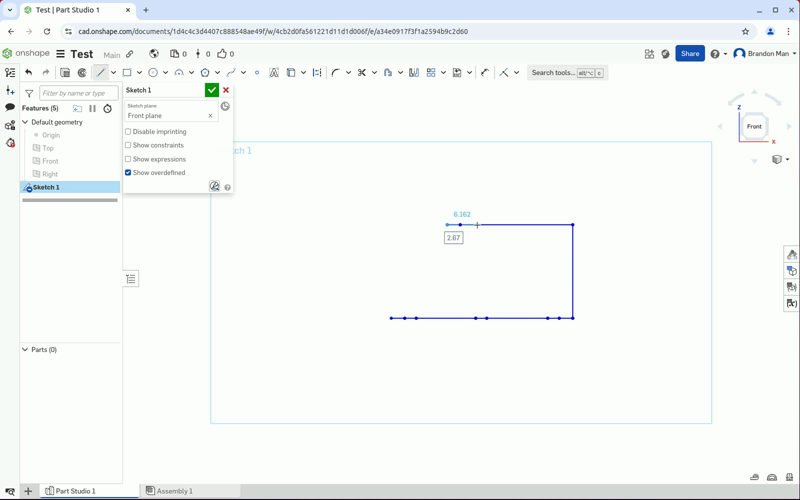
mouse_move(391, 224)
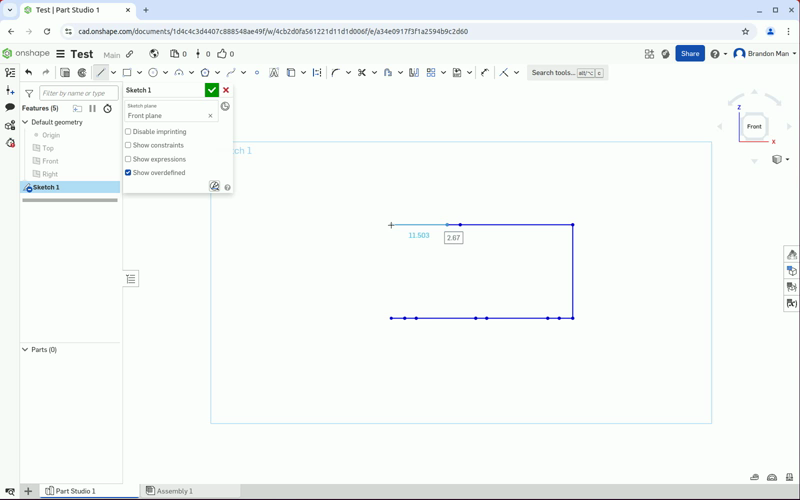
click(391, 224)
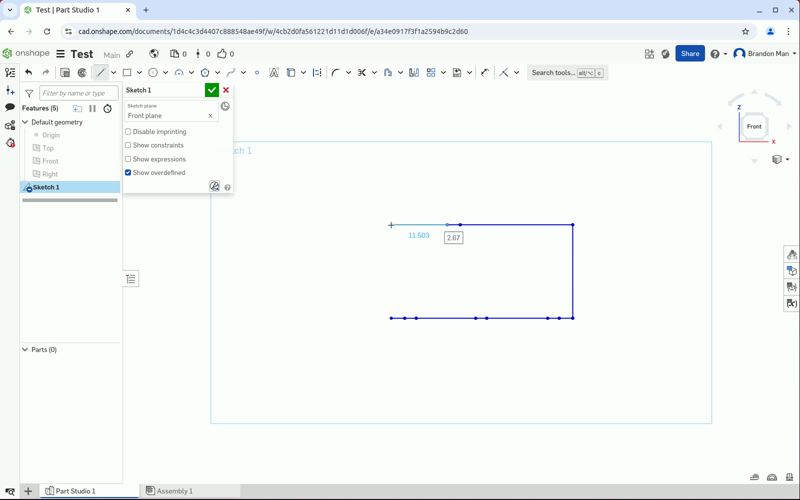
key_up(shift)
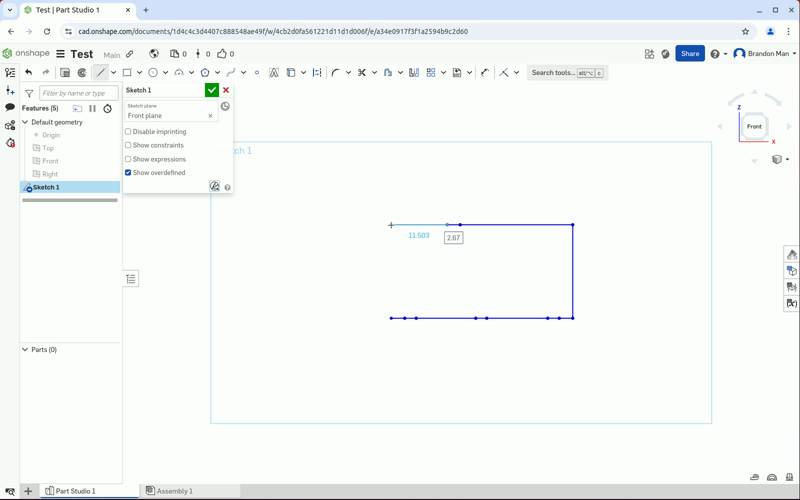
key_down(shift)
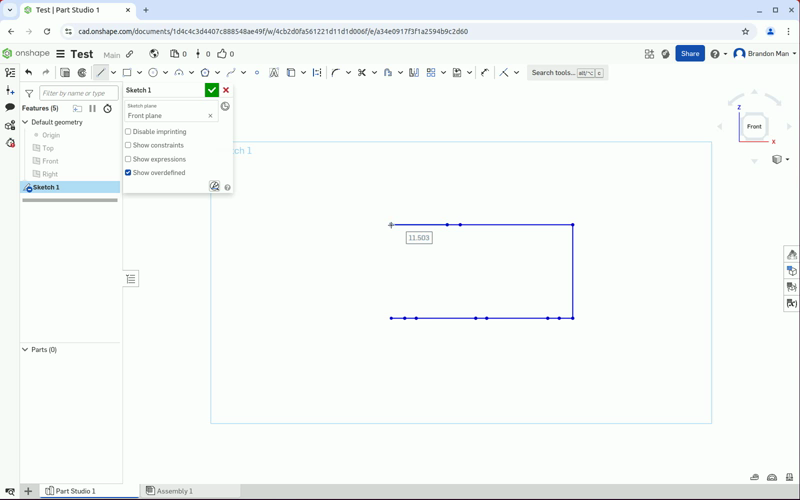
mouse_move(391, 318)
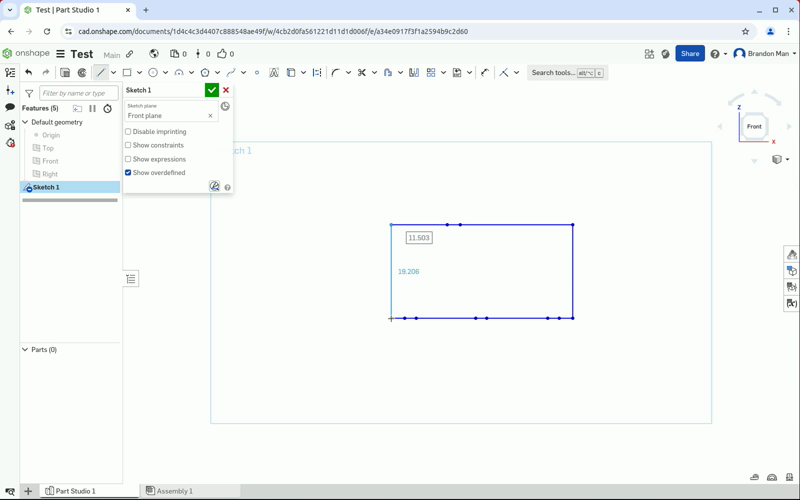
key_up(shift)
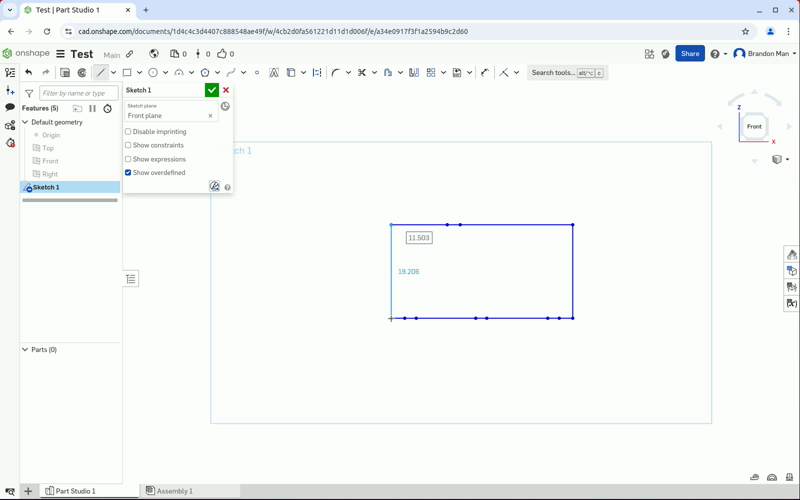
click(391, 318)
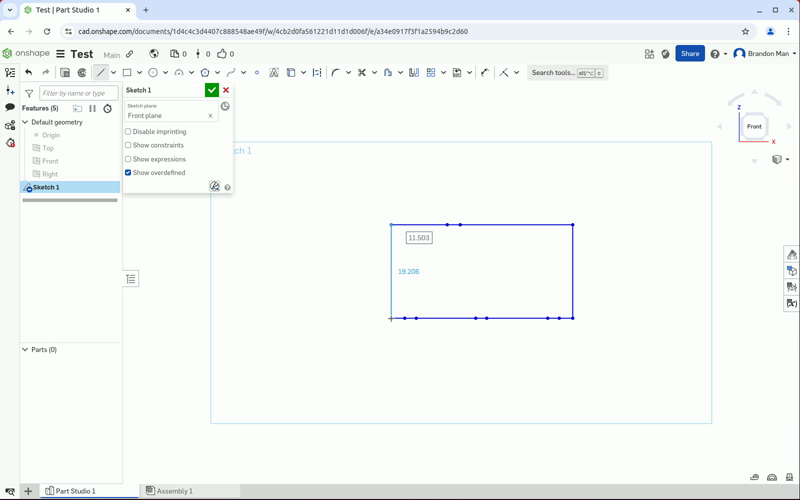
key(esc)
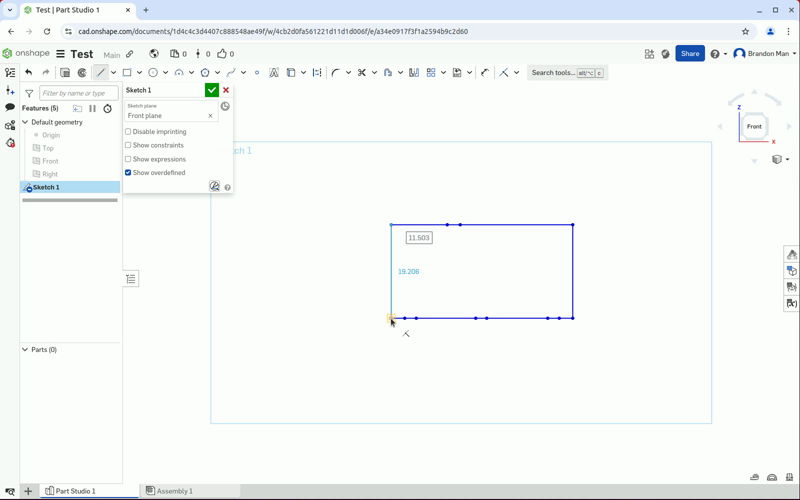
key(c)
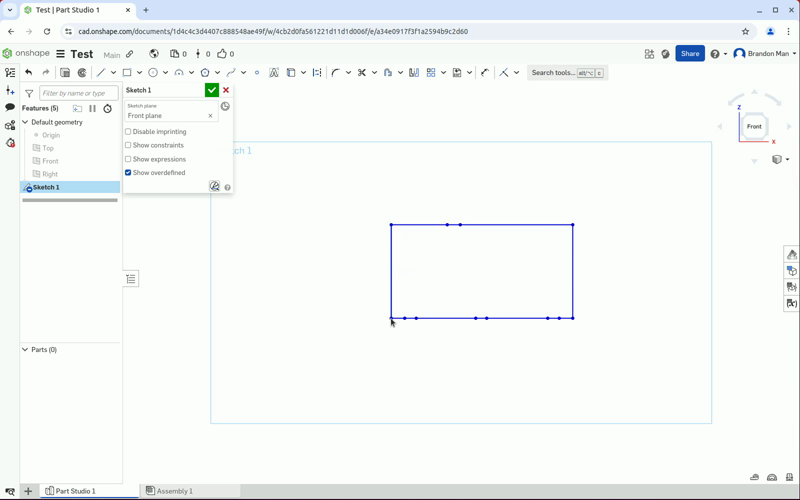
key_down(shift)
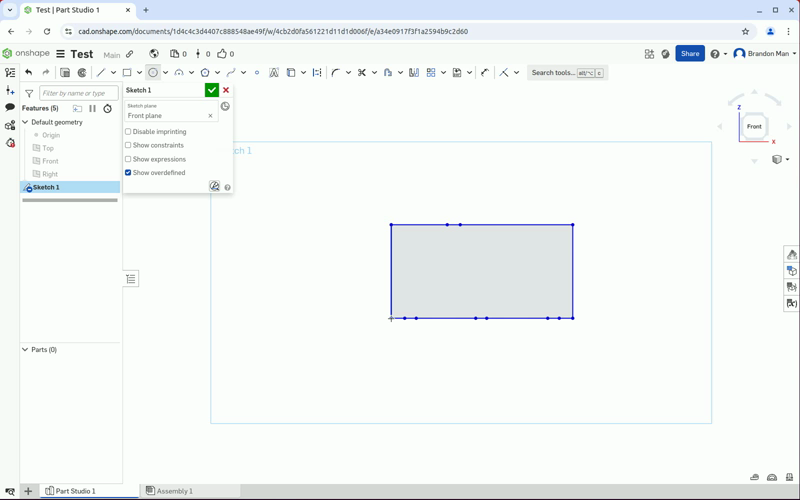
mouse_move(435, 297)
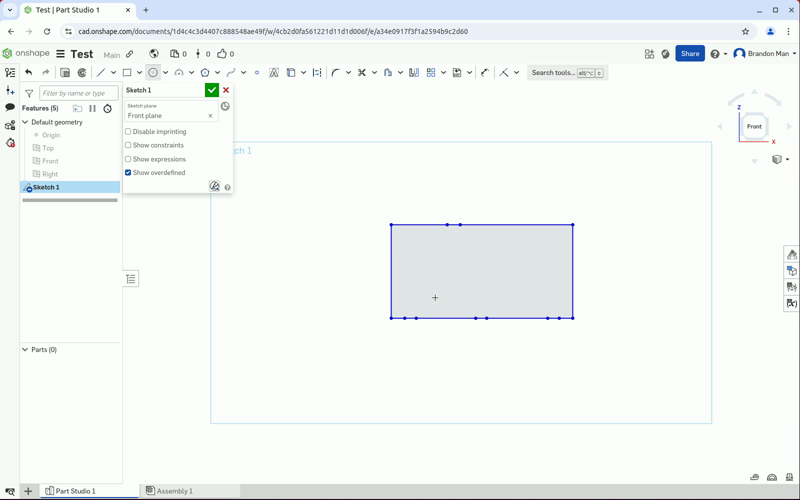
click(435, 297)
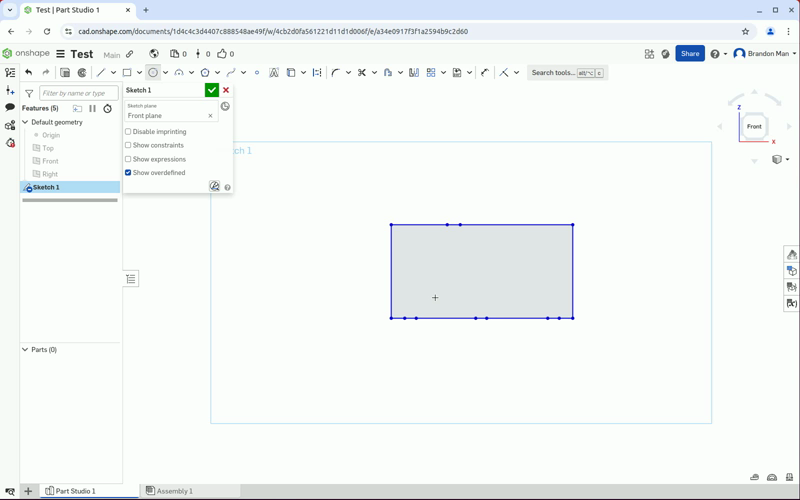
key_up(shift)
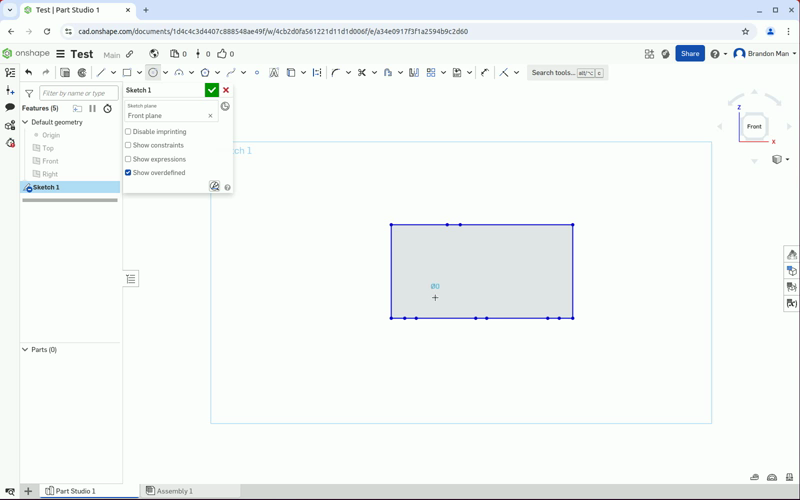
mouse_move(448, 297)
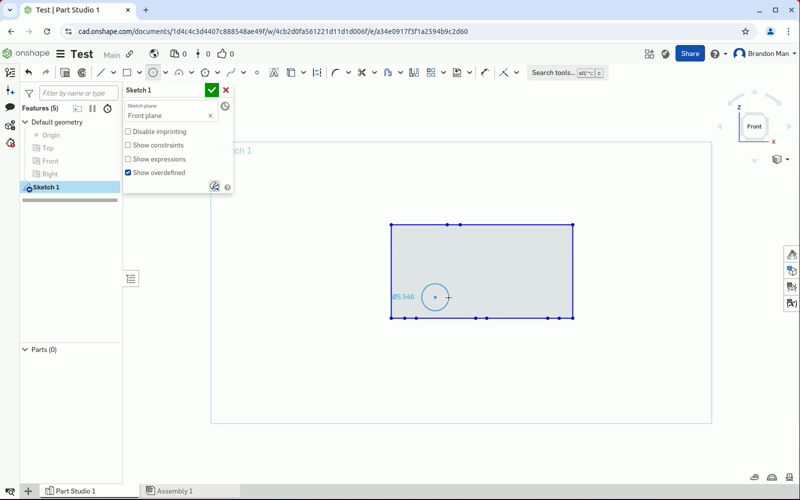
click(448, 297)
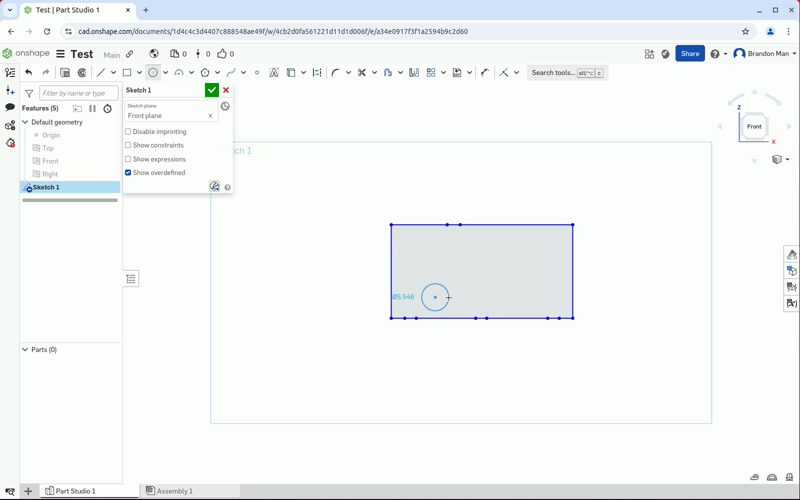
key(esc)
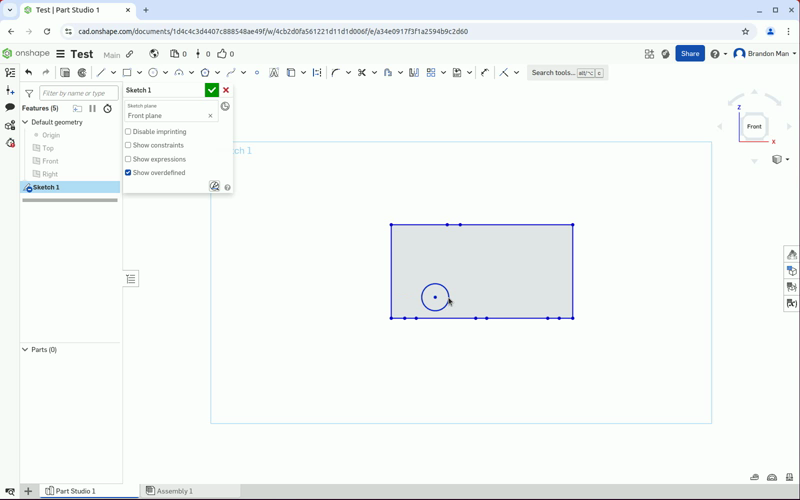
key(c)
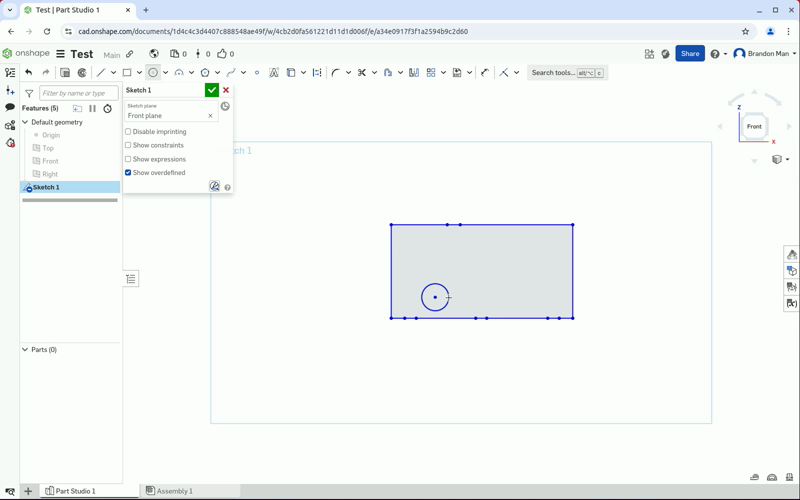
key_down(shift)
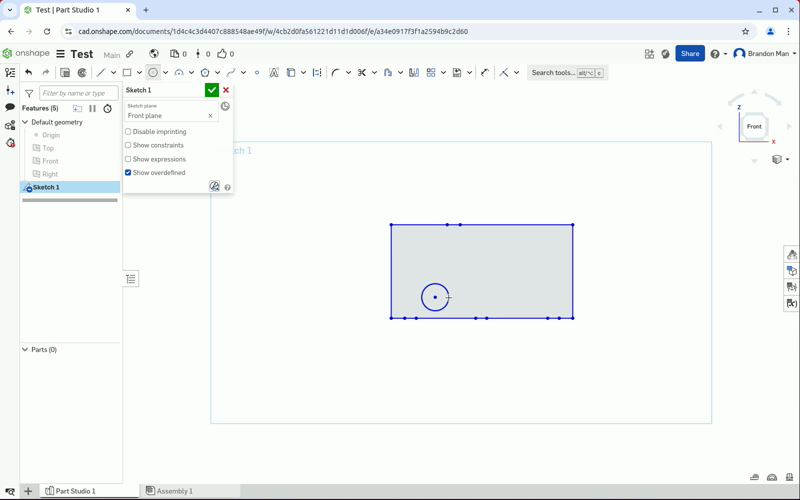
mouse_move(528, 297)
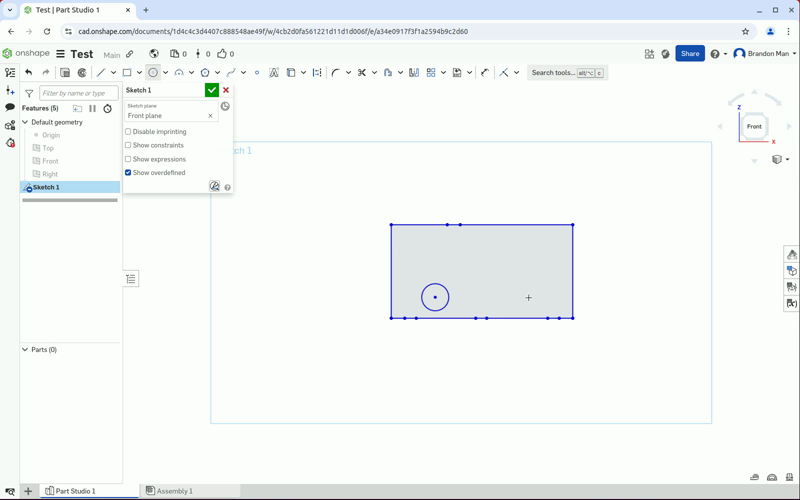
click(528, 297)
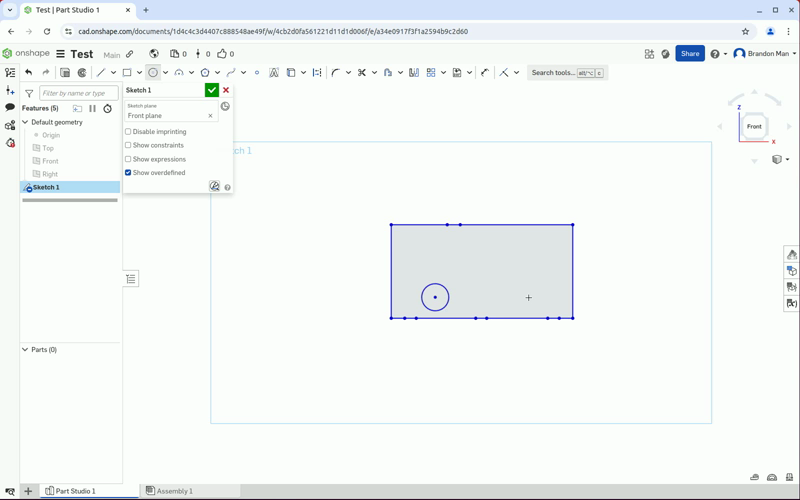
key_up(shift)
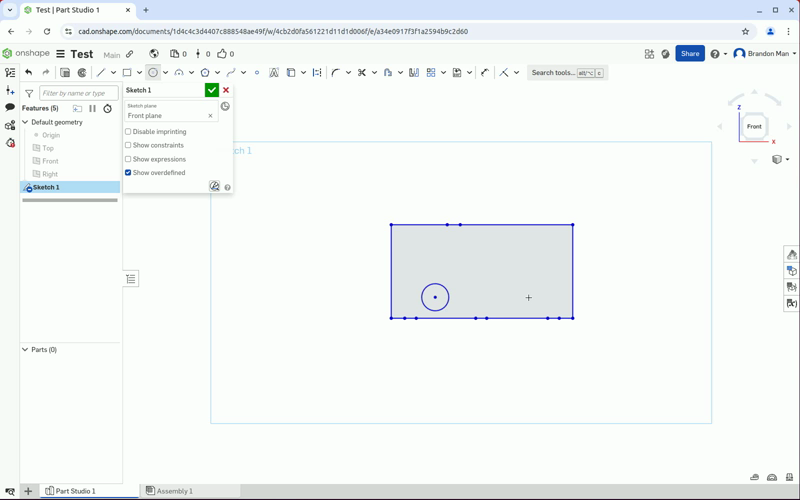
mouse_move(542, 297)
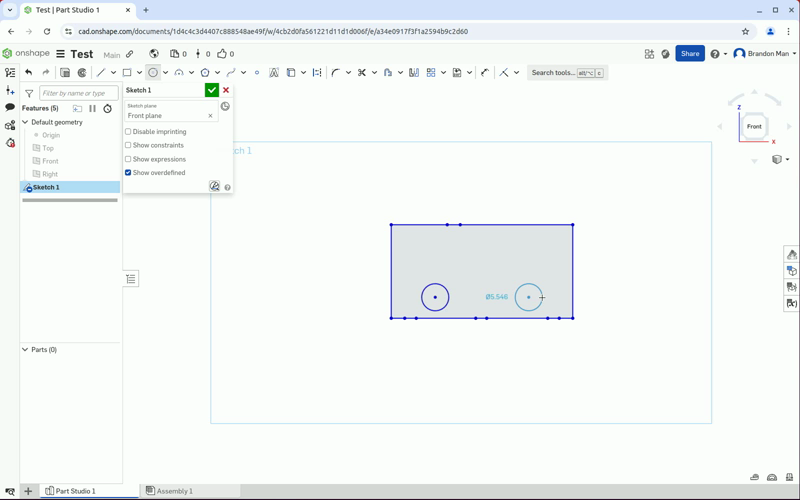
click(542, 297)
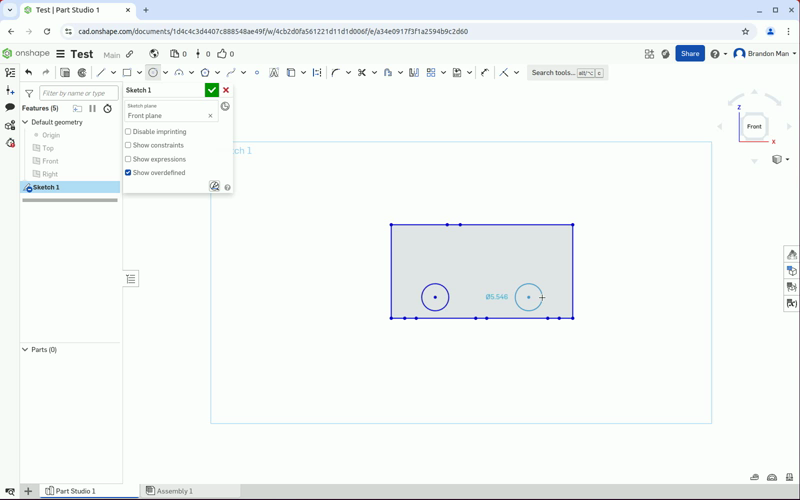
key(esc)
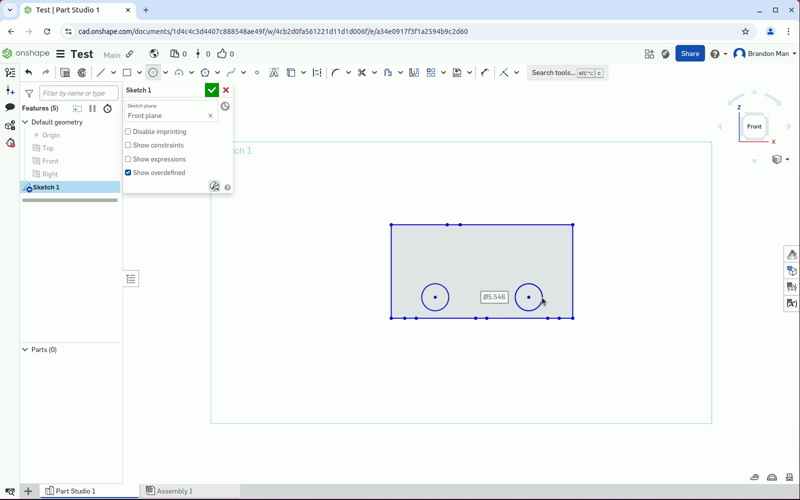
mouse_move(461, 241)
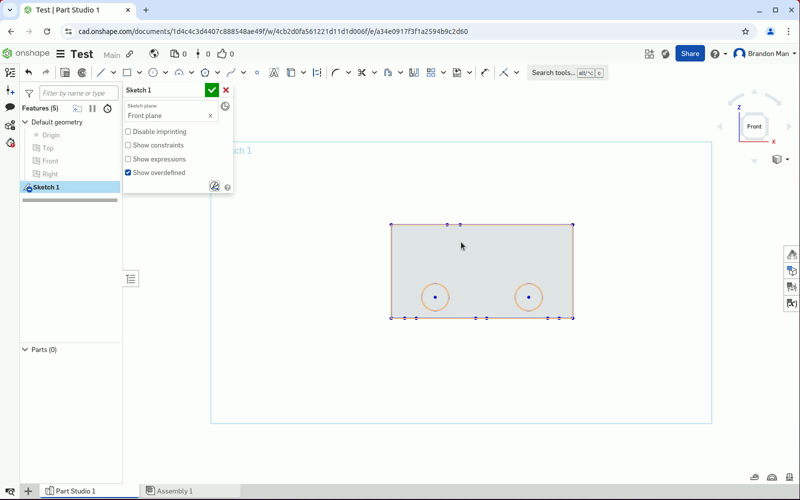
click(461, 241)
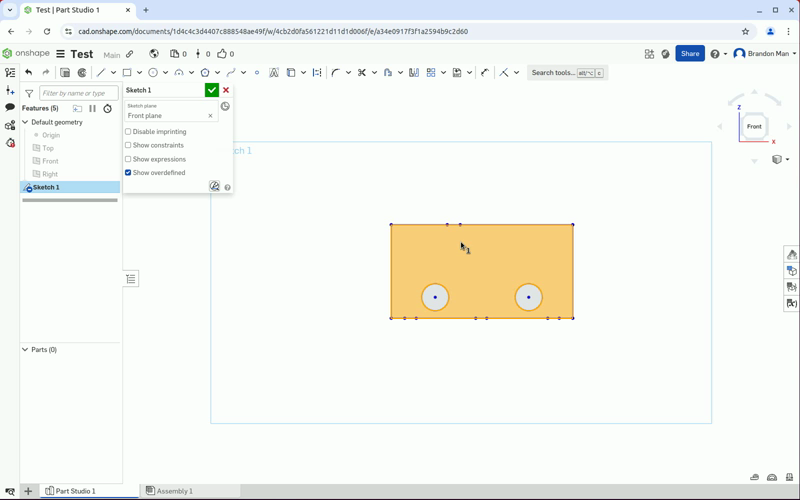
mouse_move(73, 352)
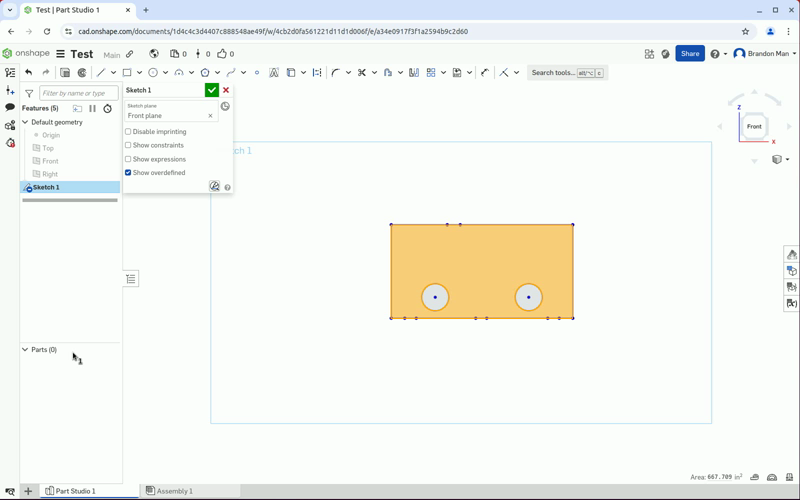
key(shift+y)
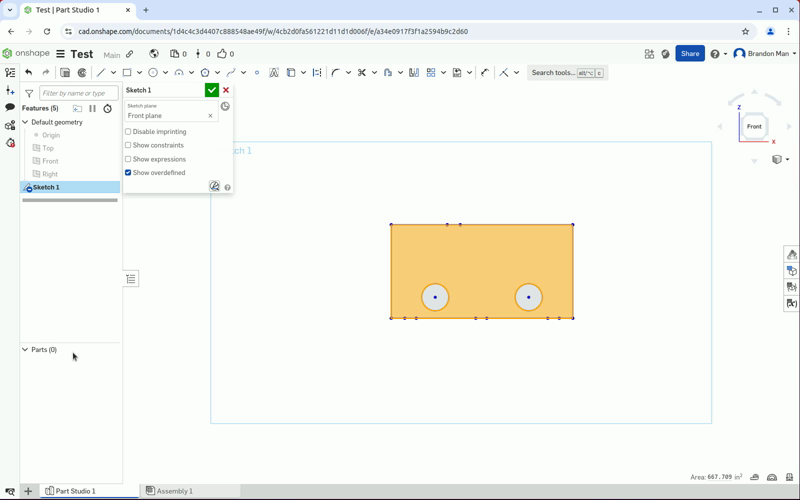
key(shift+e)
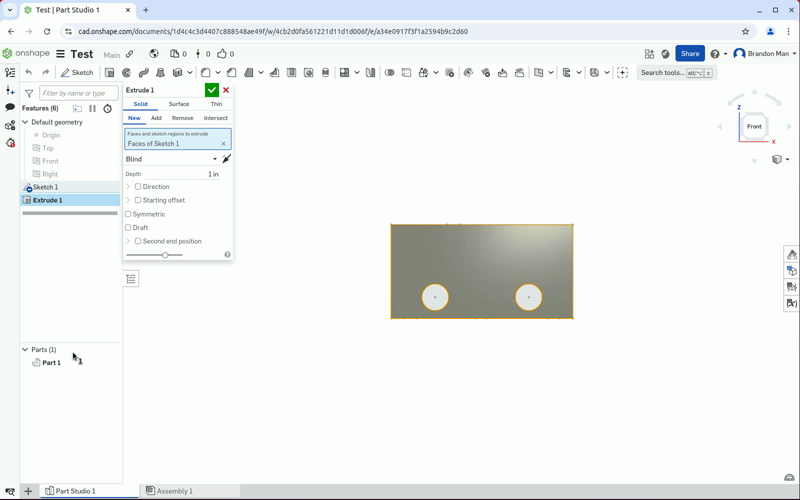
mouse_move(143, 106)
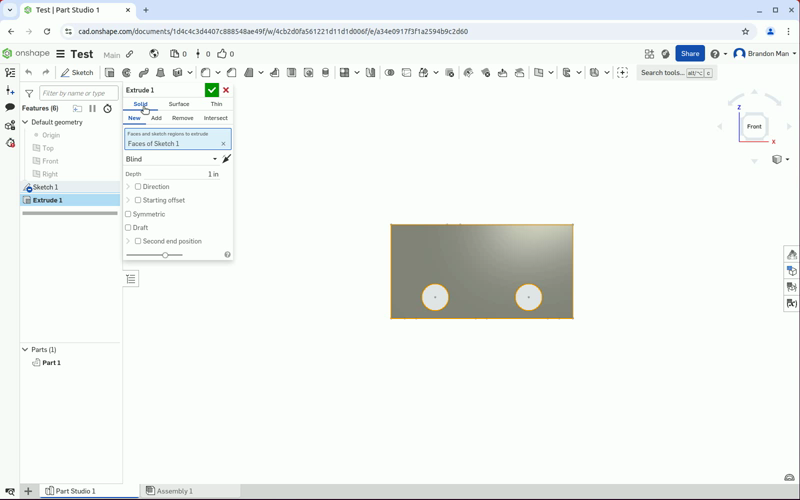
click(143, 106)
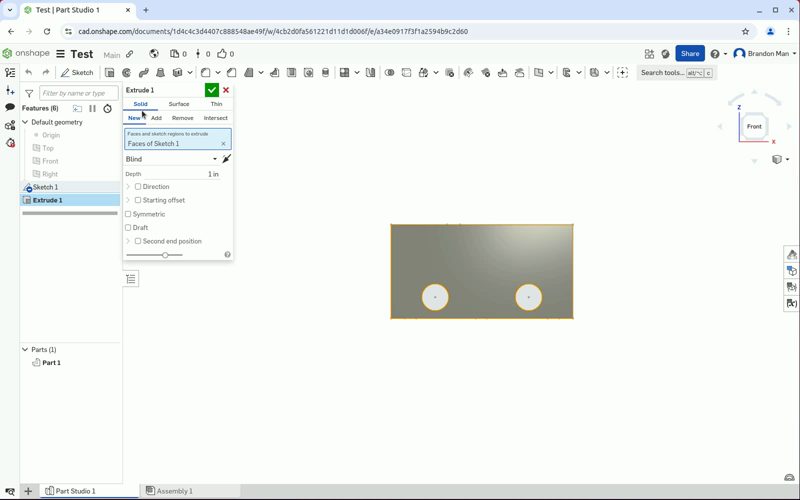
mouse_move(137, 120)
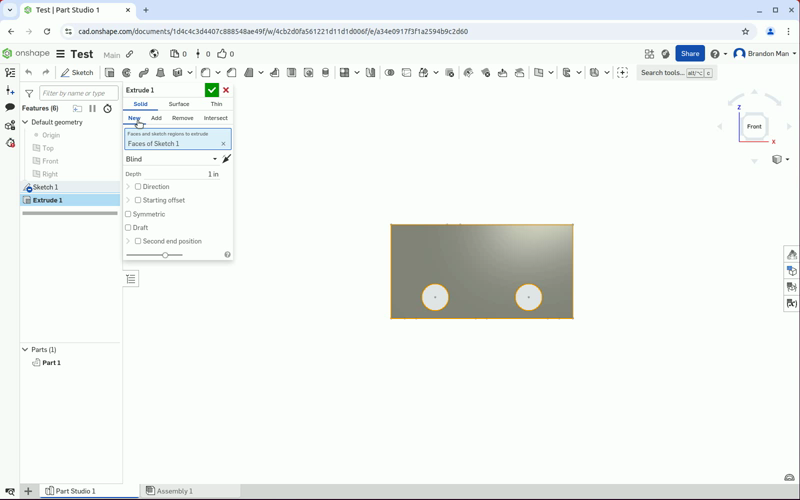
click(137, 120)
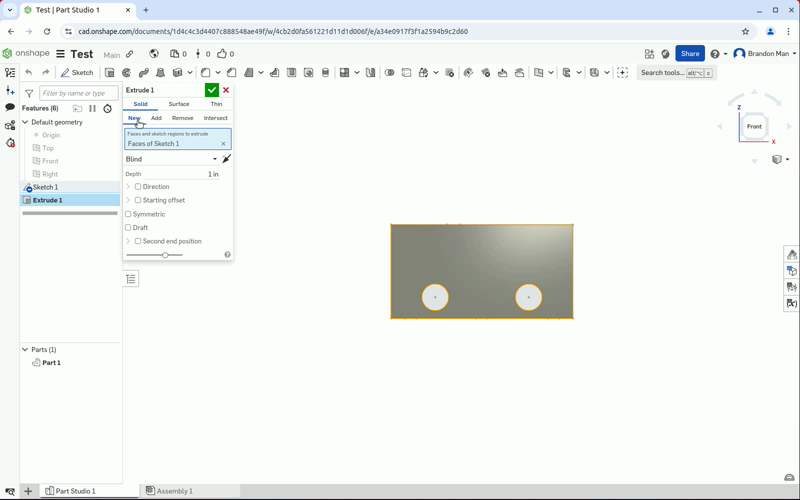
key(tab, 4)
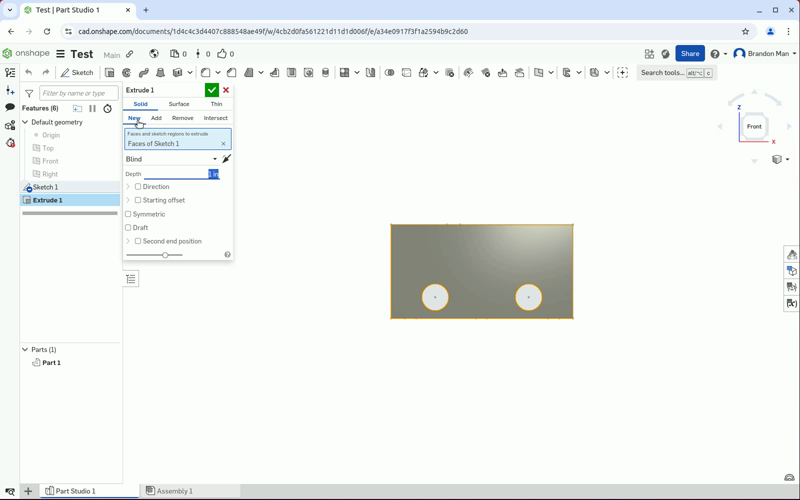
text(16.85)
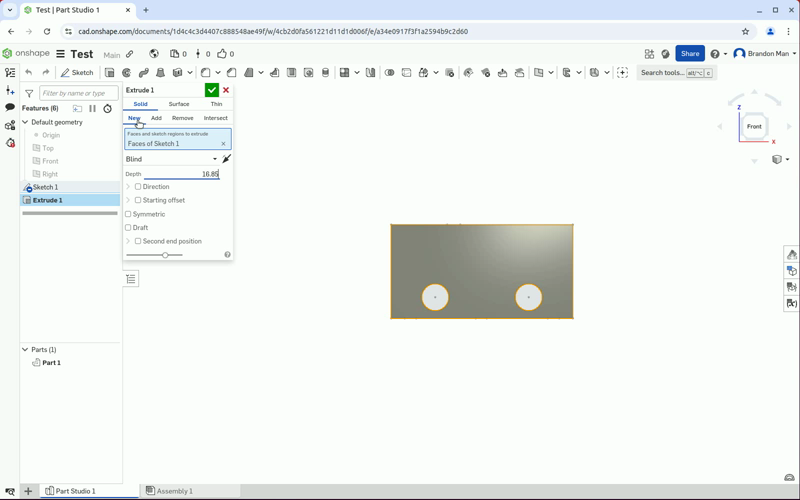
key(tab, 3)
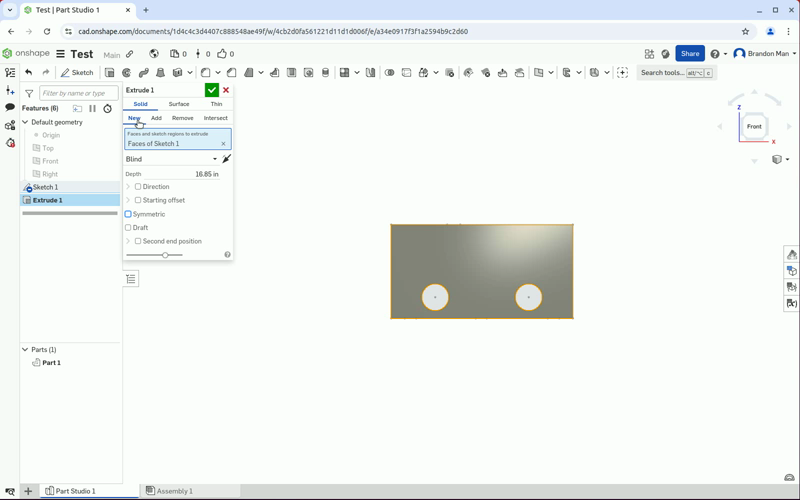
key(space)
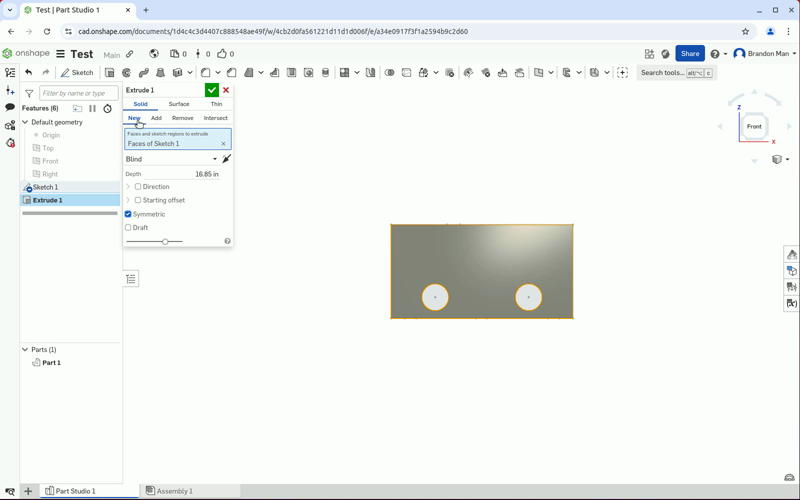
key(enter)
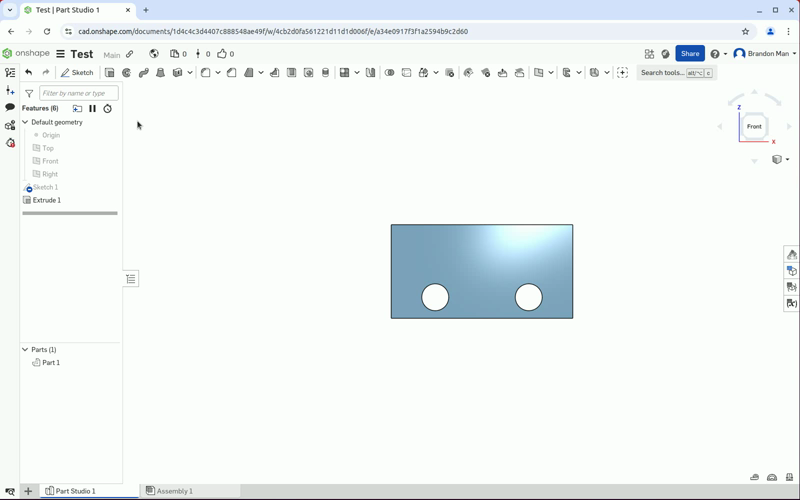
key(shift+h)
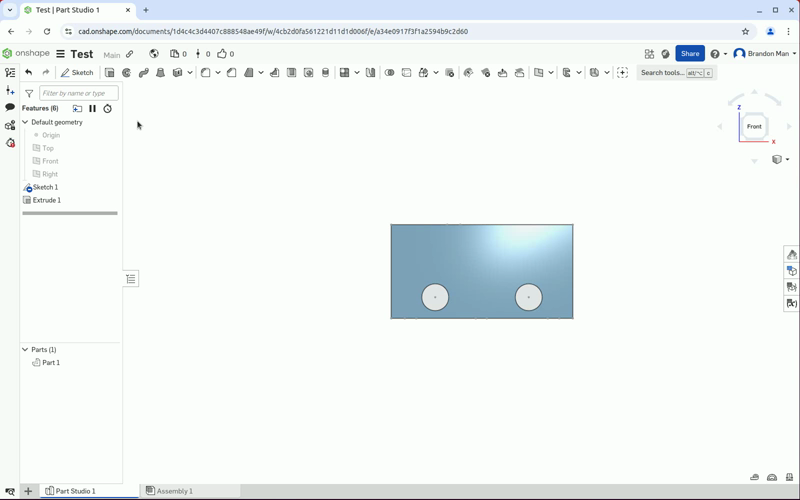
key(shift+h)
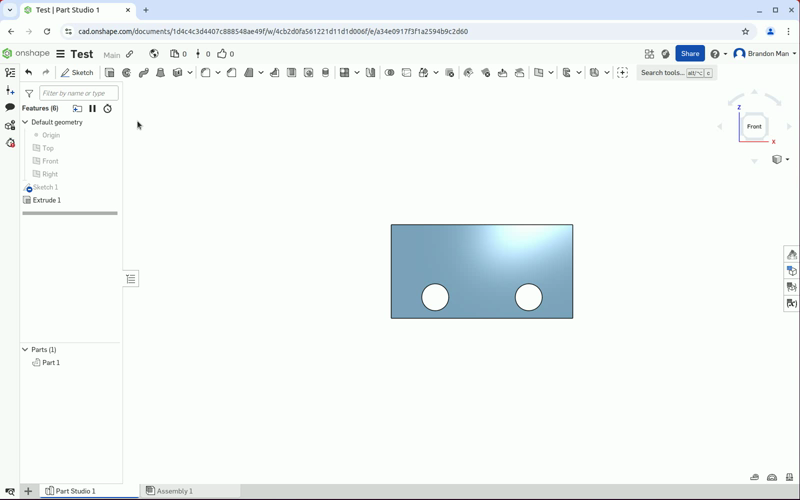
mouse_move(73, 189)
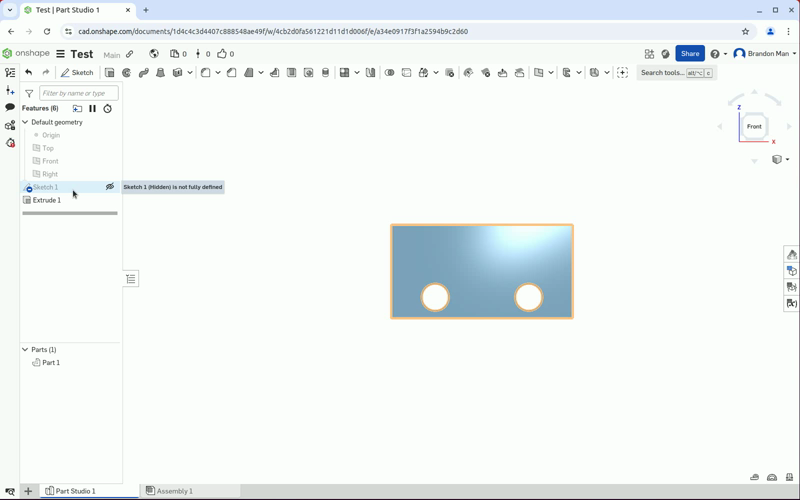
click(73, 189)
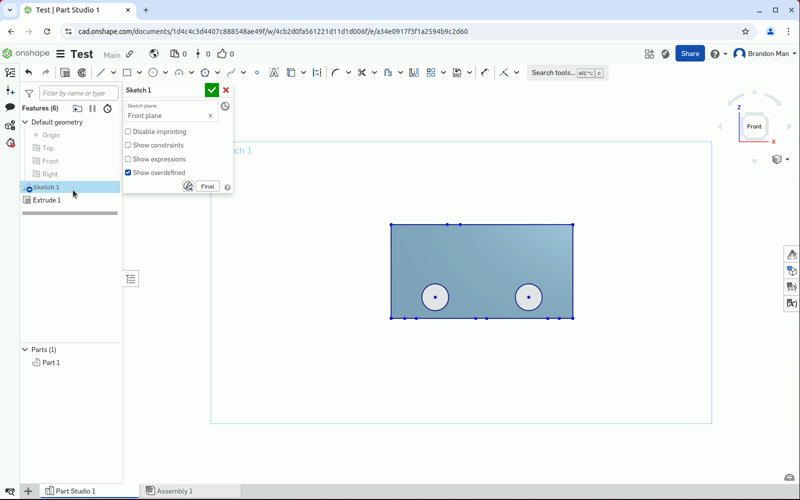
mouse_move(229, 92)
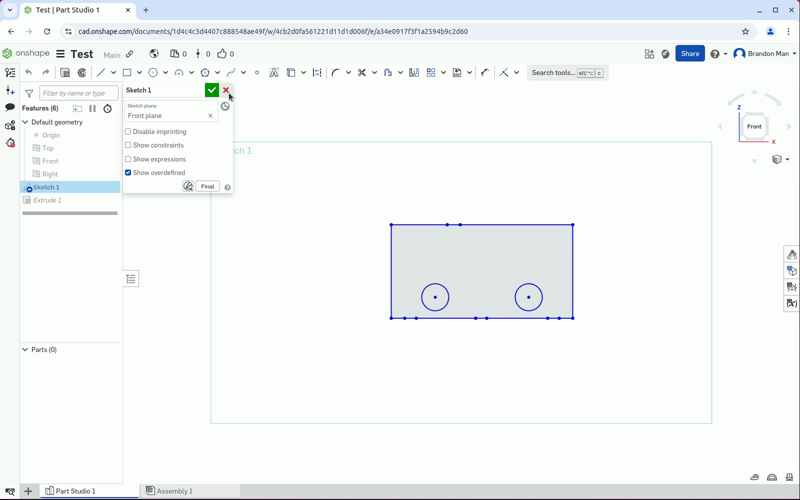
click(229, 92)
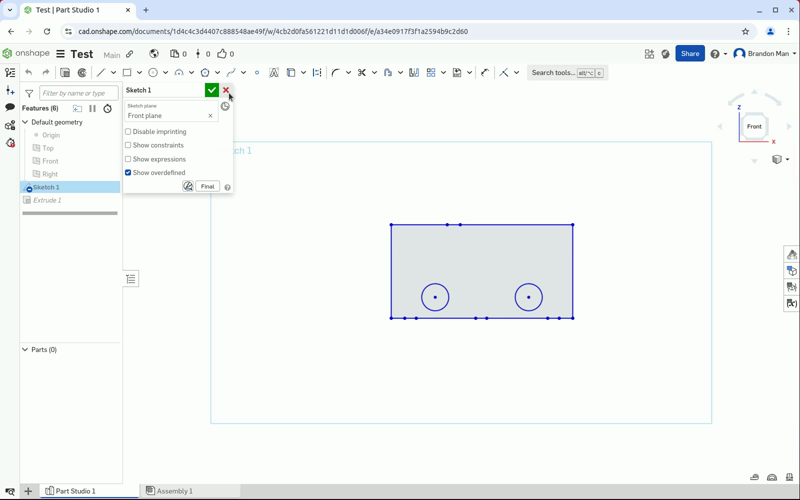
key(shift+s)
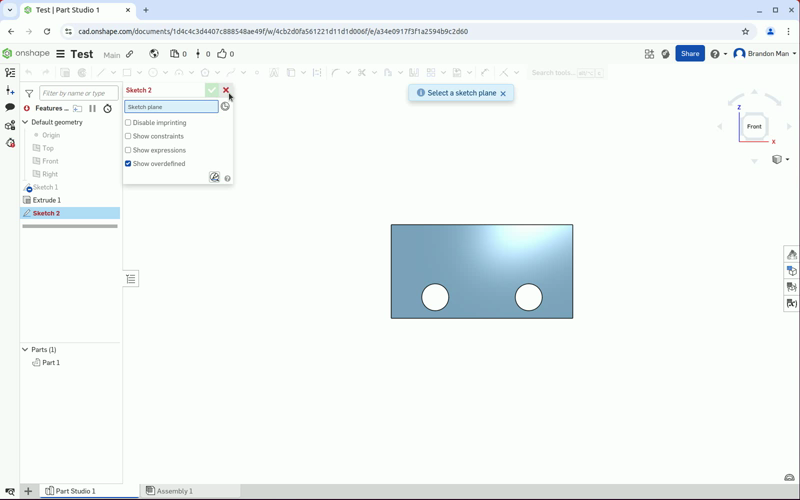
mouse_move(73, 163)
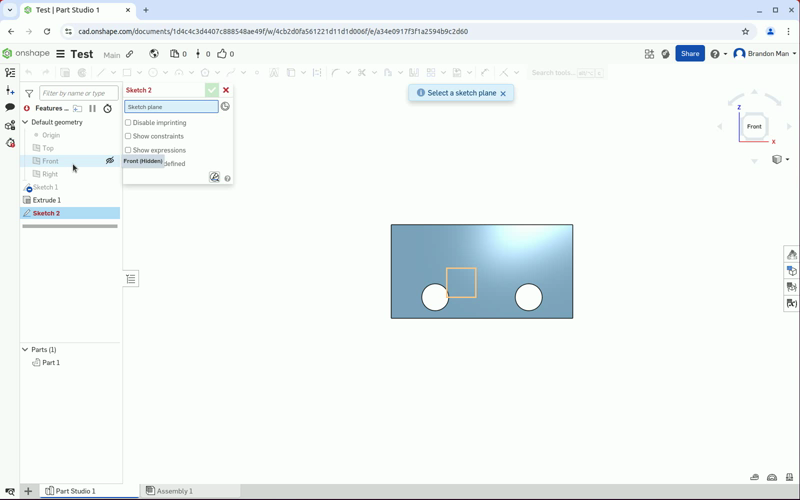
click(73, 163)
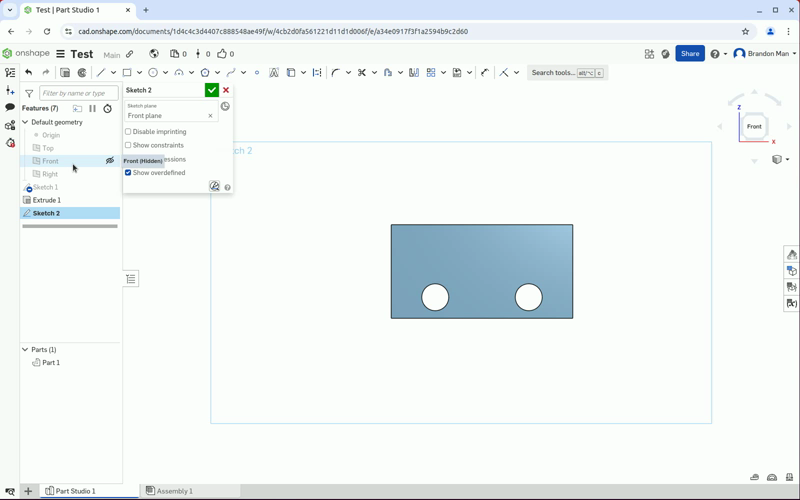
mouse_move(73, 352)
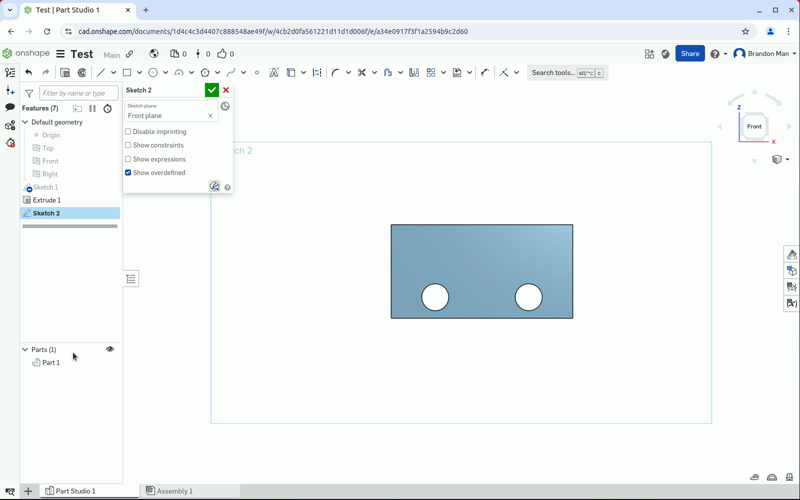
key(y)
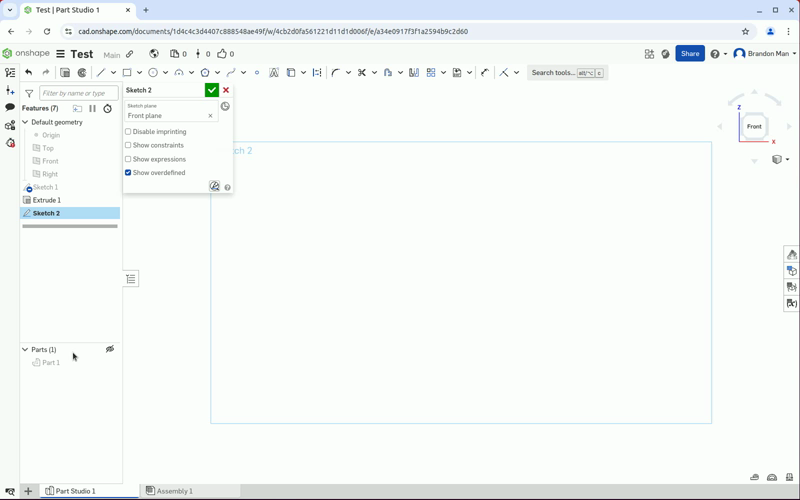
key(l)
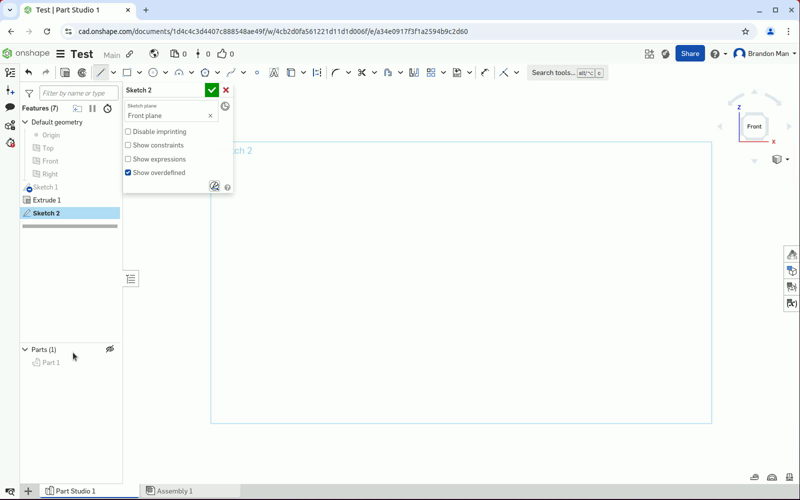
key_down(shift)
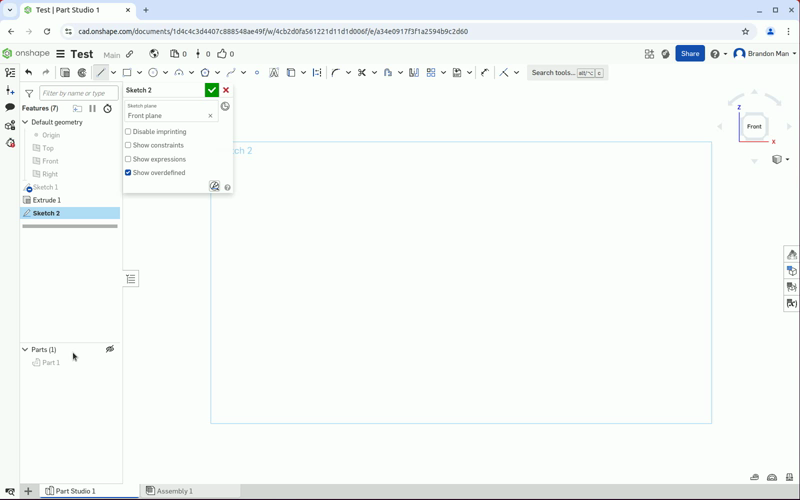
mouse_move(446, 223)
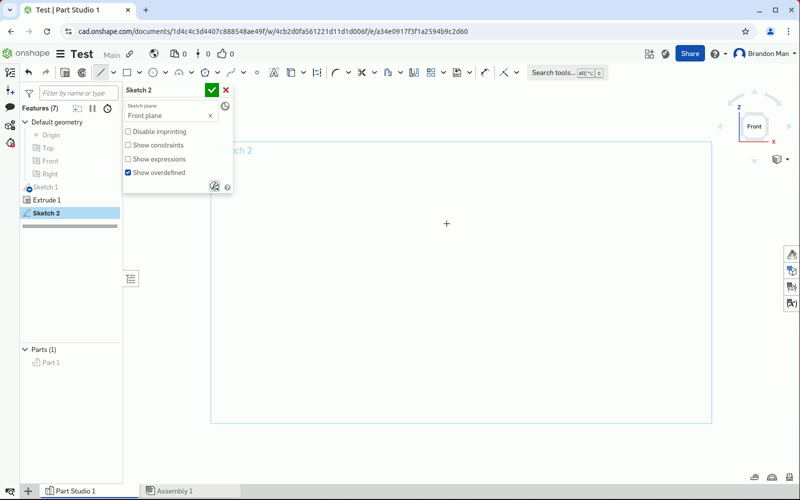
click(446, 223)
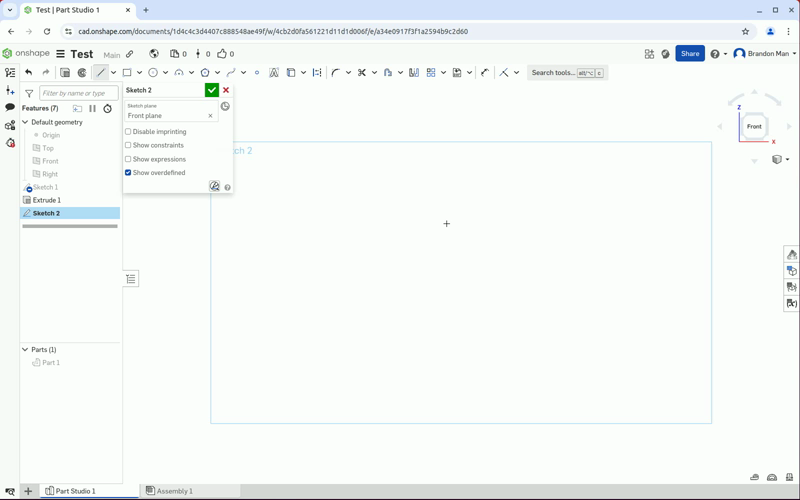
key_up(shift)
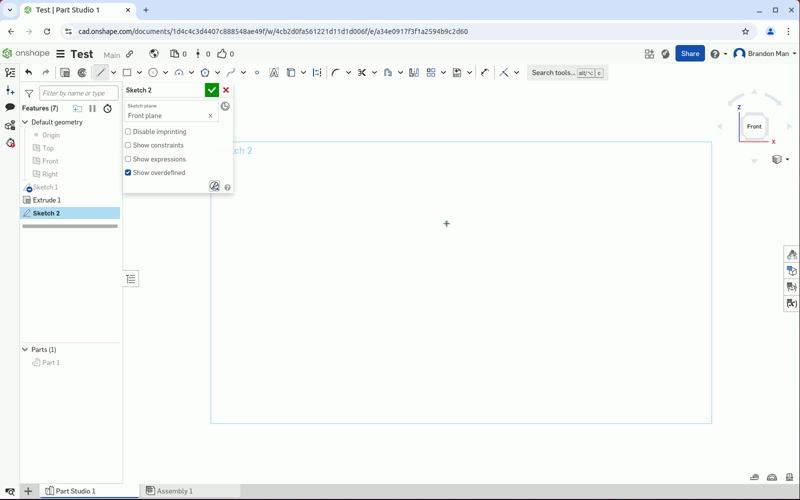
key_down(shift)
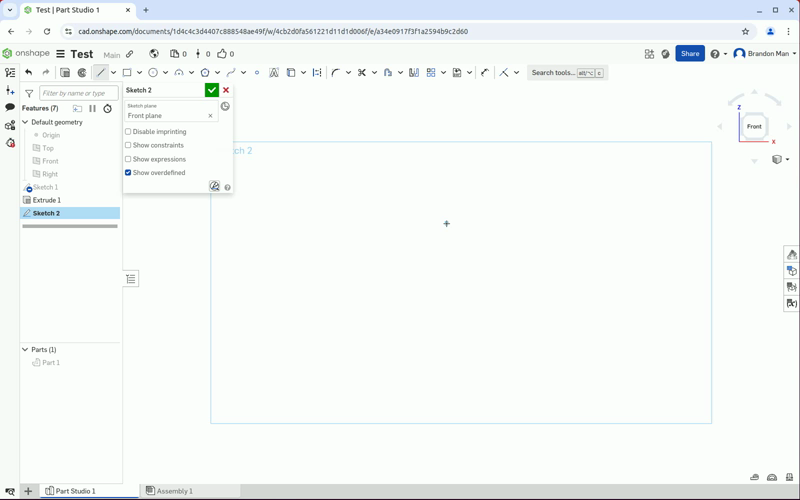
mouse_move(476, 223)
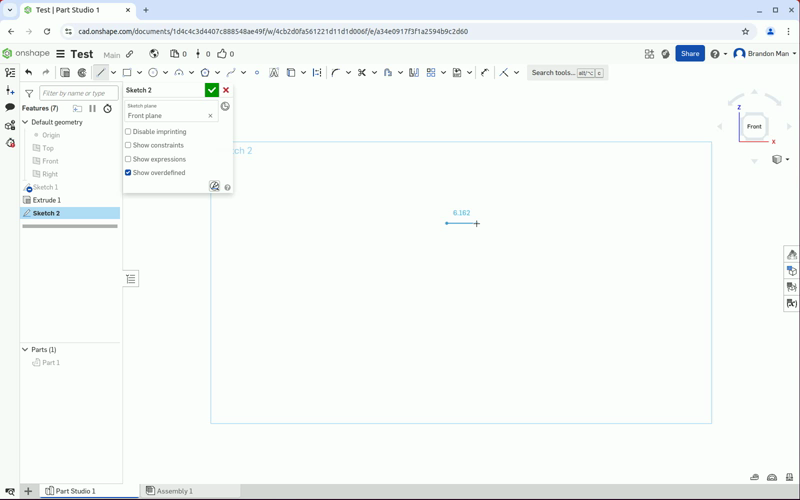
mouse_move(461, 223)
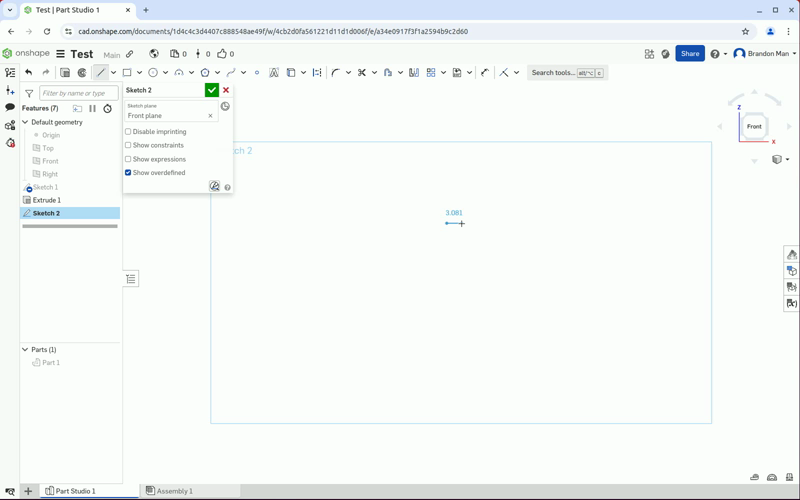
click(461, 223)
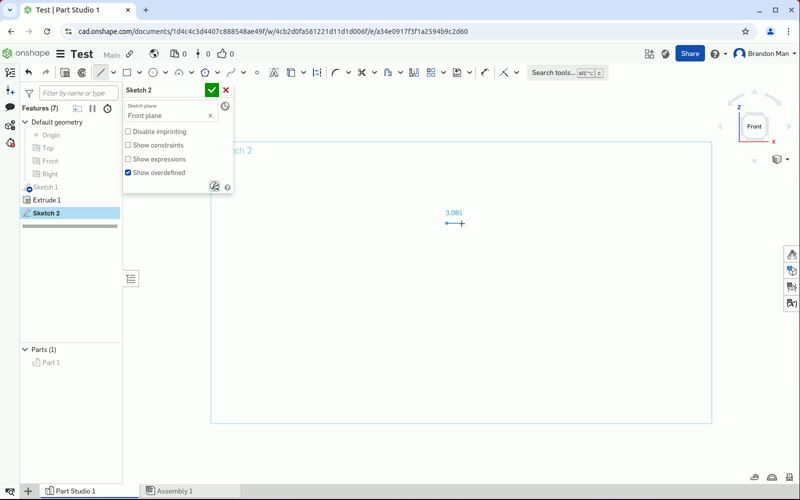
key_up(shift)
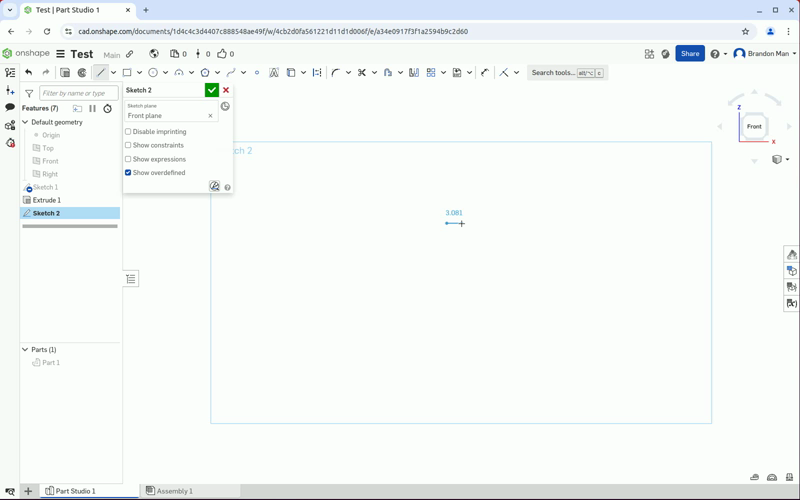
key(esc)
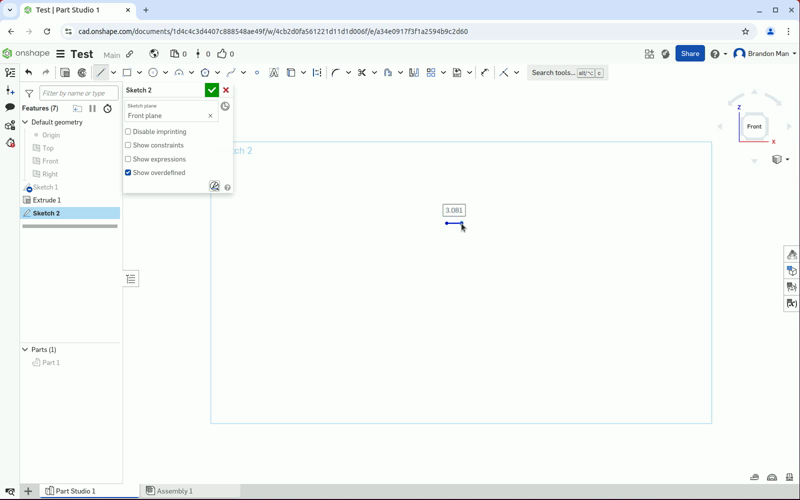
key(a)
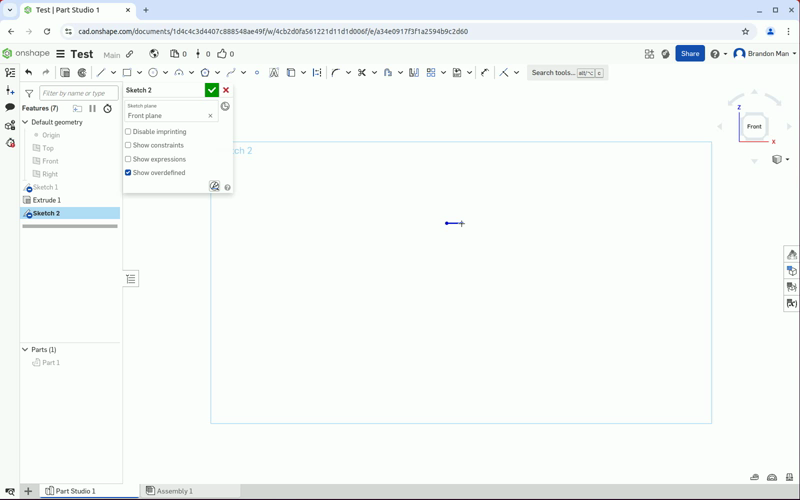
mouse_move(461, 223)
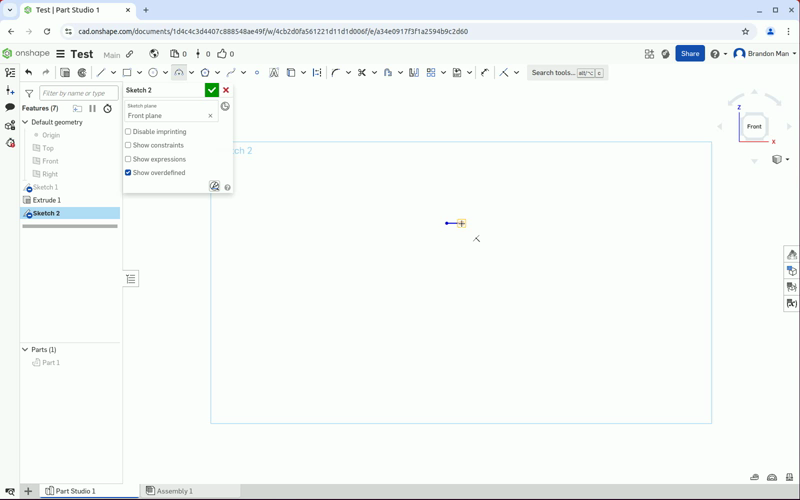
click(461, 223)
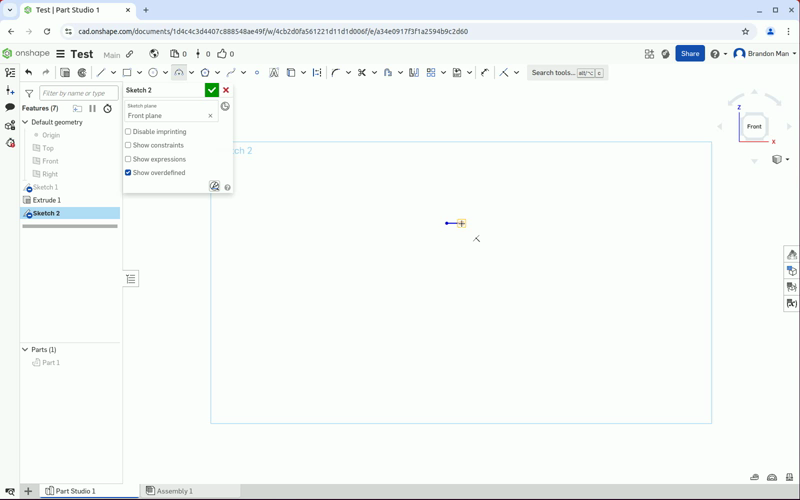
mouse_move(446, 223)
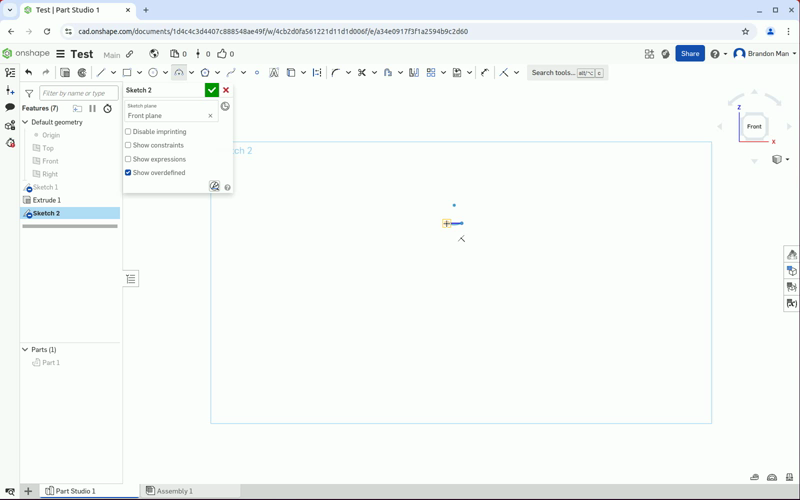
click(446, 223)
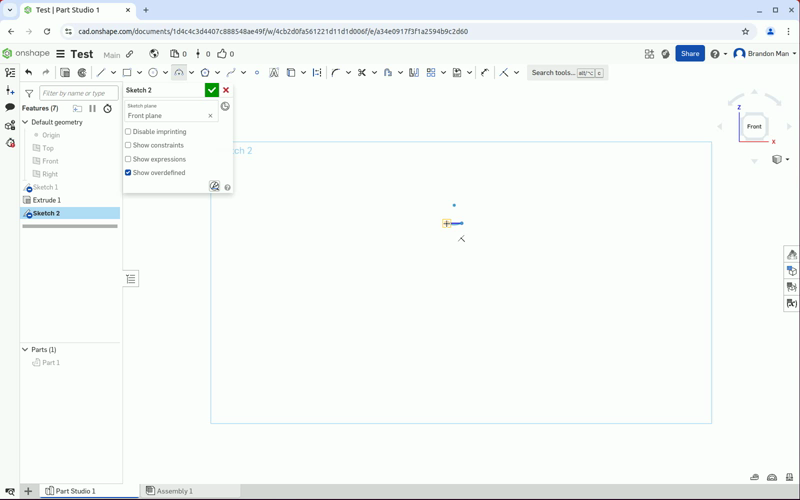
key_down(shift)
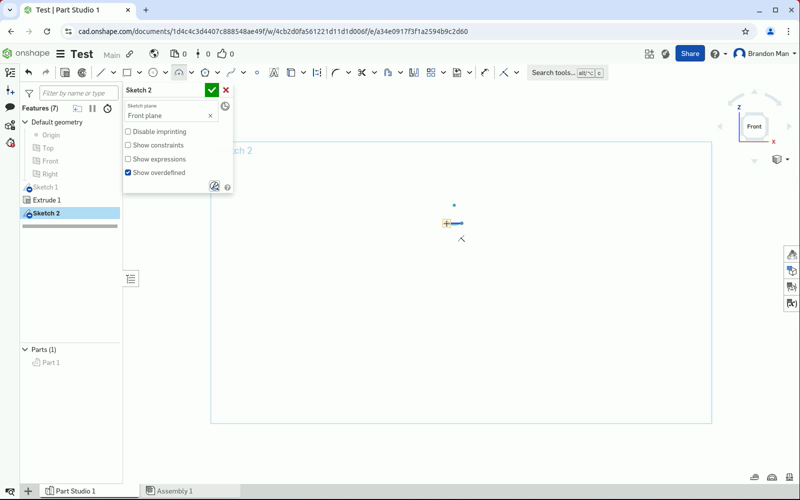
mouse_move(454, 207)
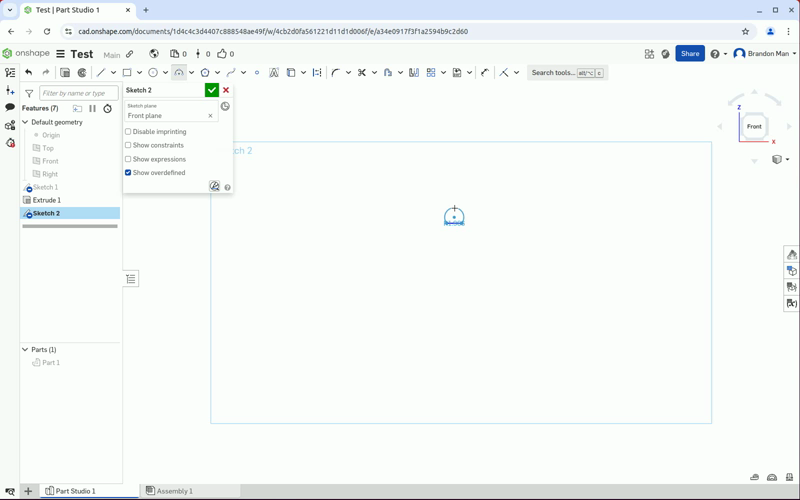
click(454, 207)
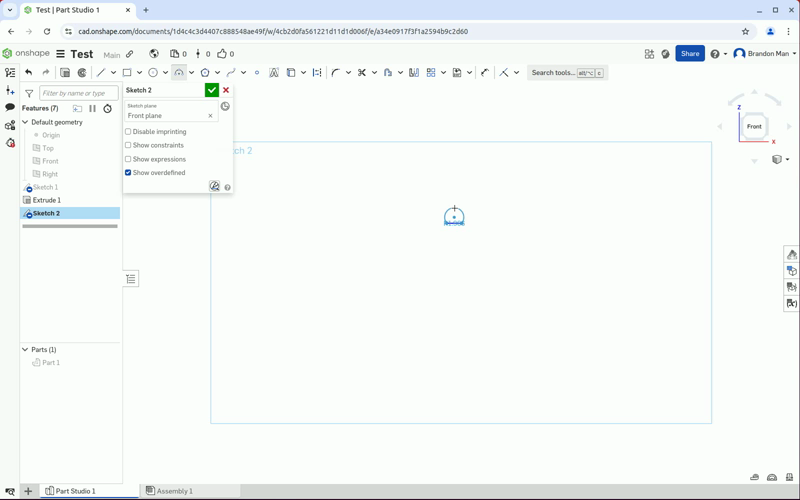
key_up(shift)
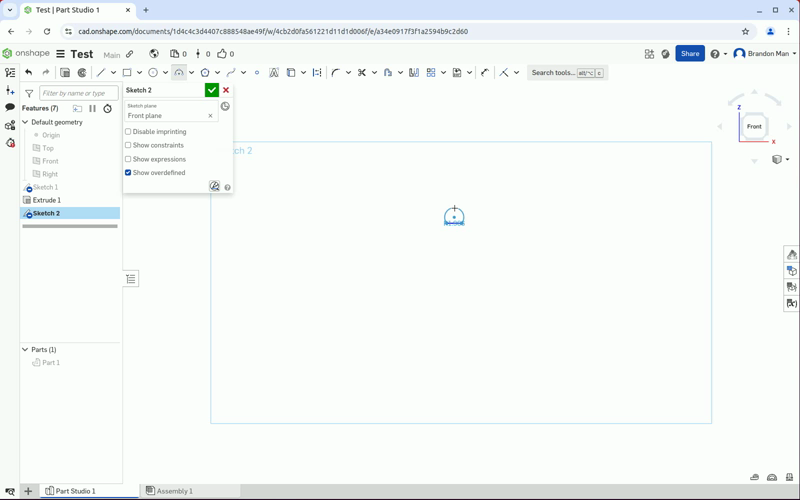
key(esc)
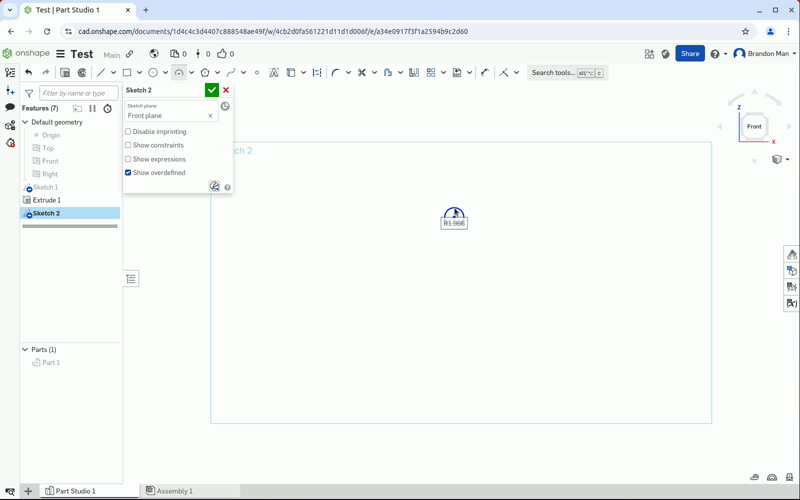
mouse_move(449, 222)
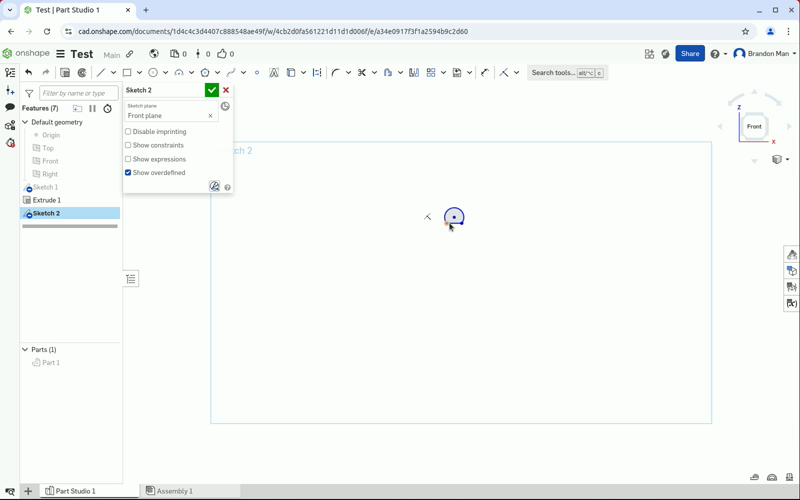
scroll(6)
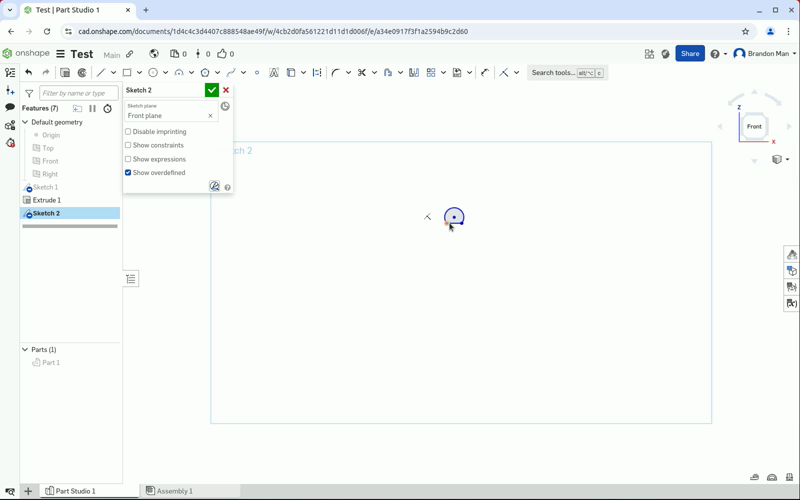
scroll(6)
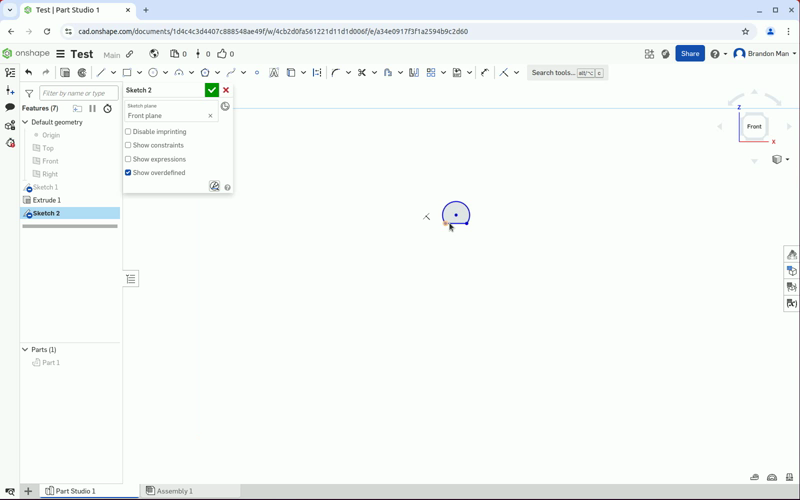
scroll(6)
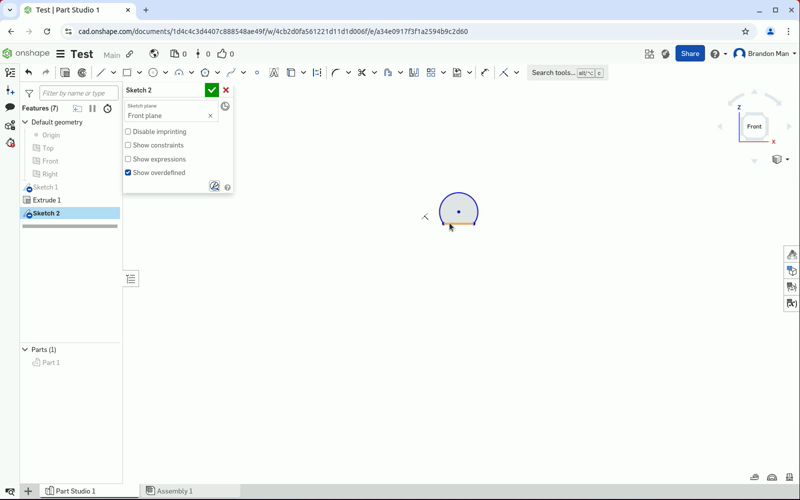
scroll(6)
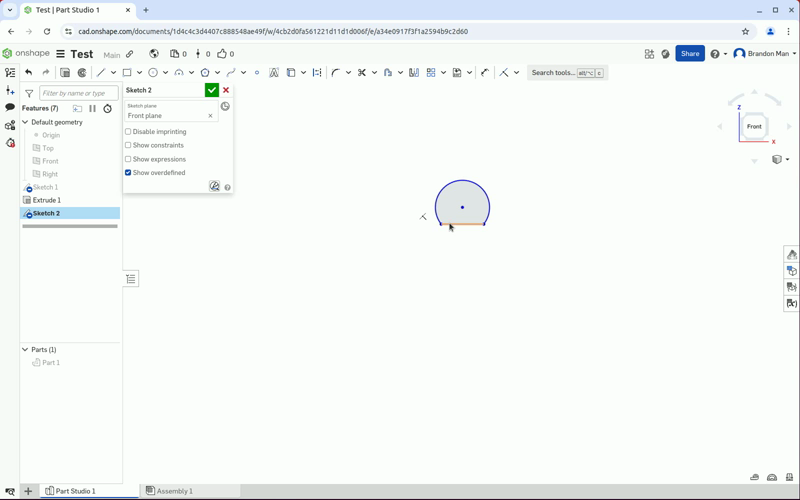
scroll(6)
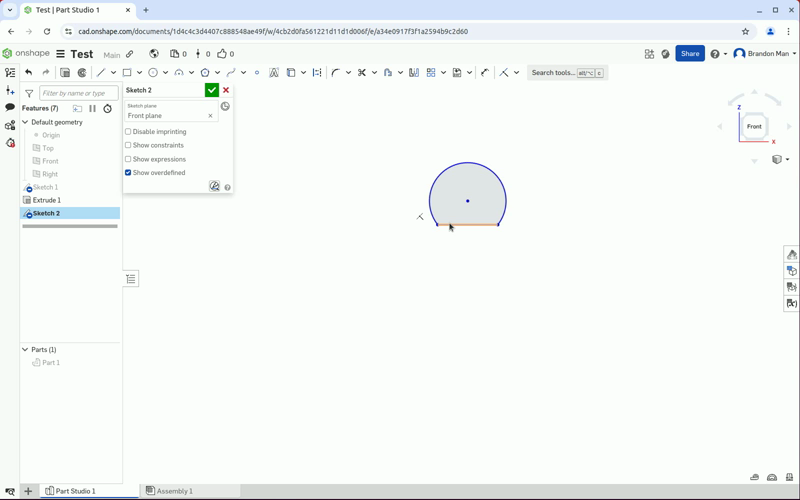
scroll(6)
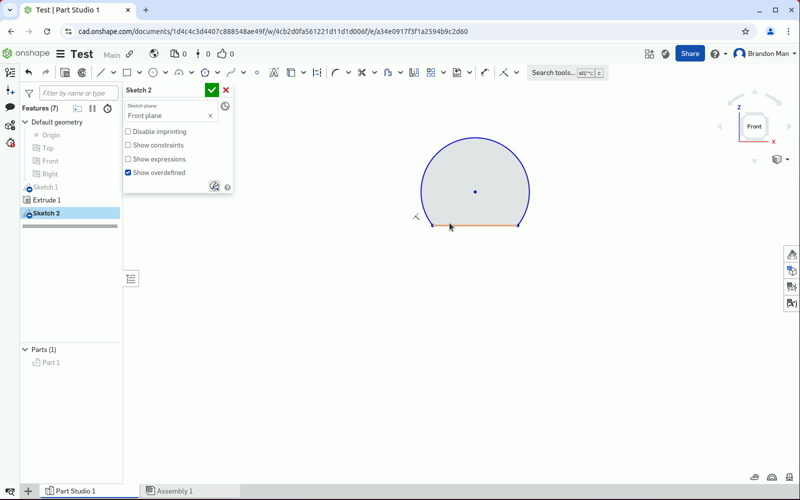
scroll(6)
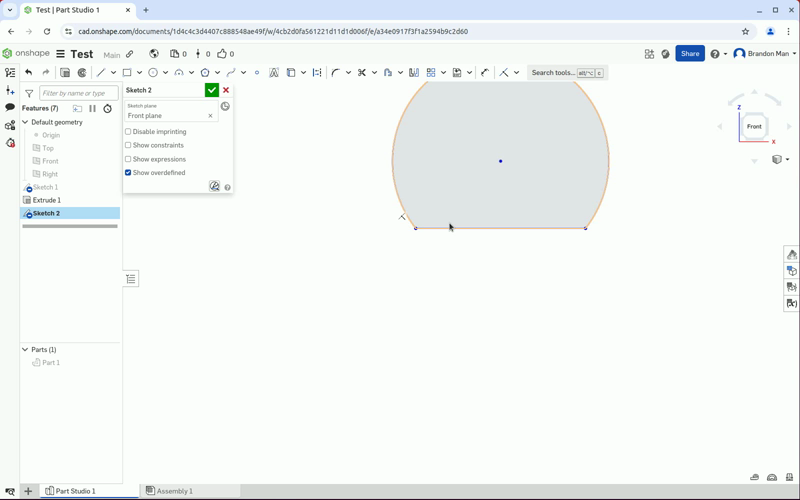
click(449, 222)
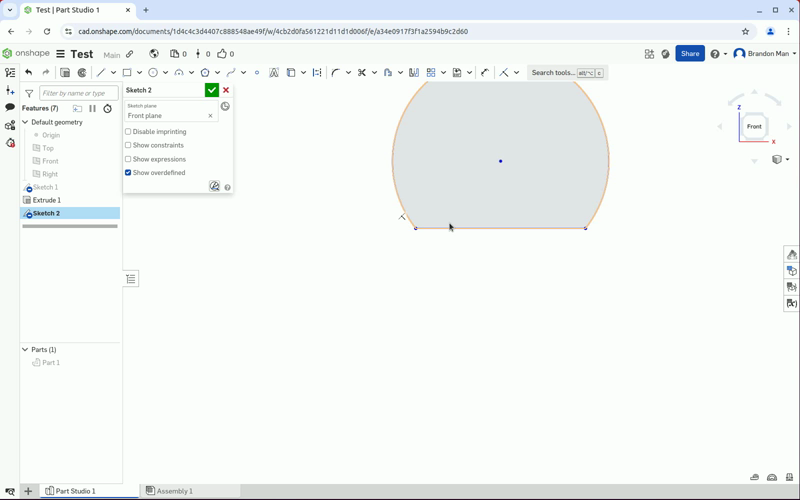
scroll(-6)
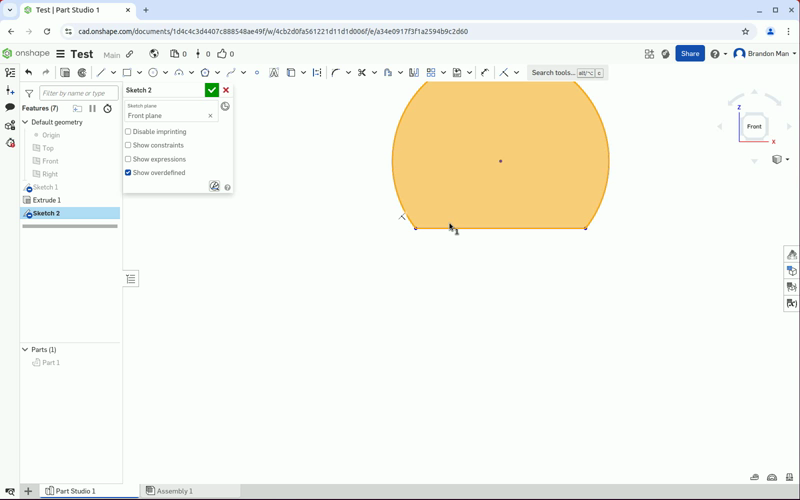
scroll(-6)
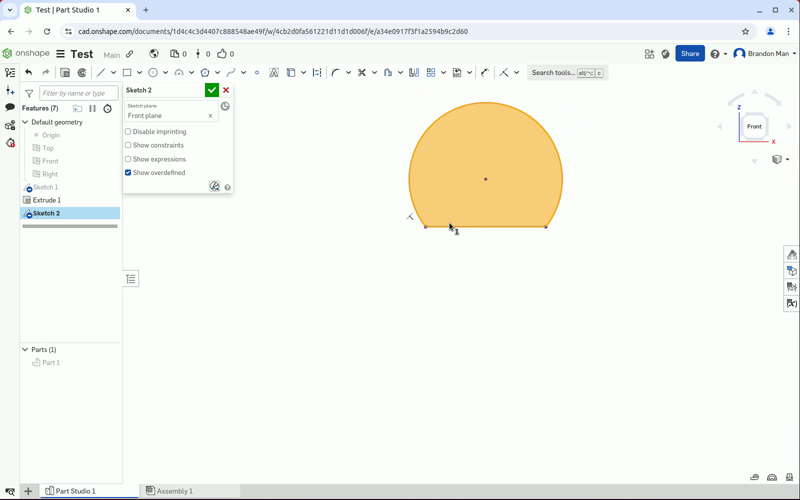
scroll(-6)
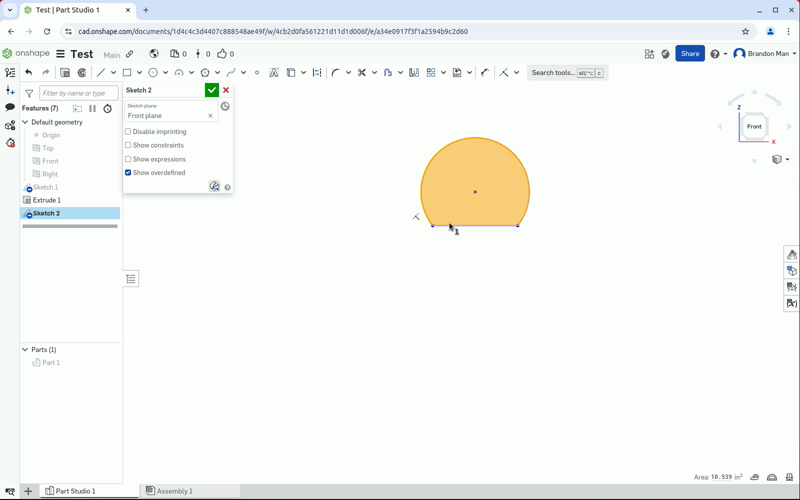
scroll(-6)
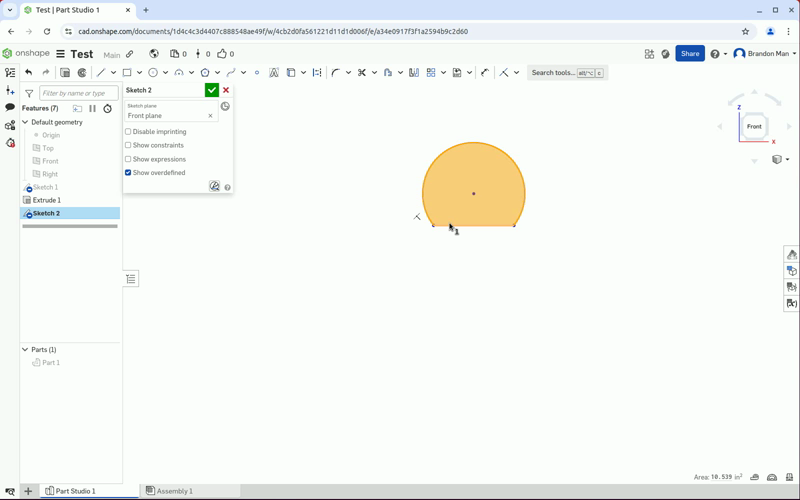
scroll(-6)
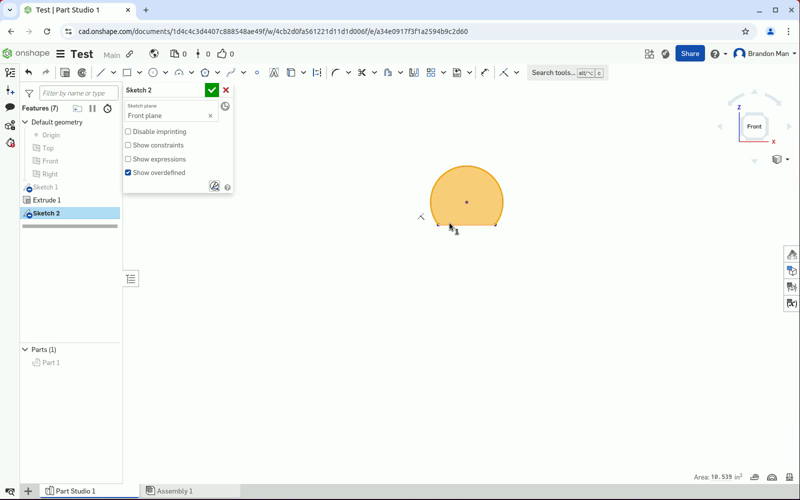
scroll(-6)
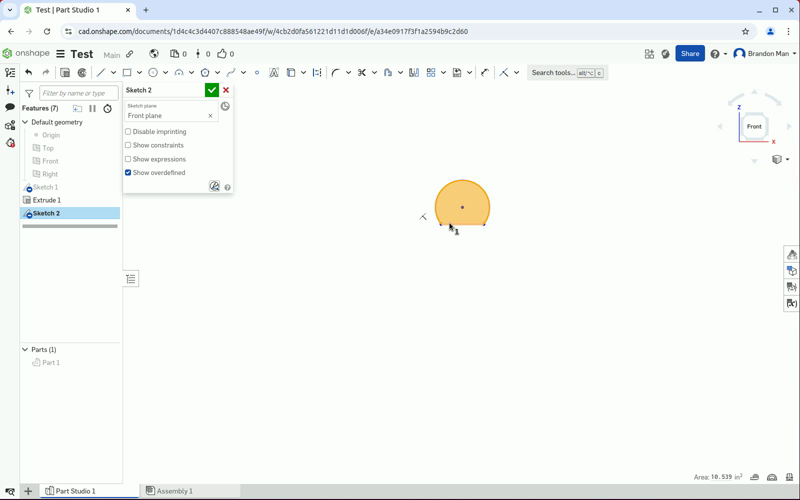
scroll(-6)
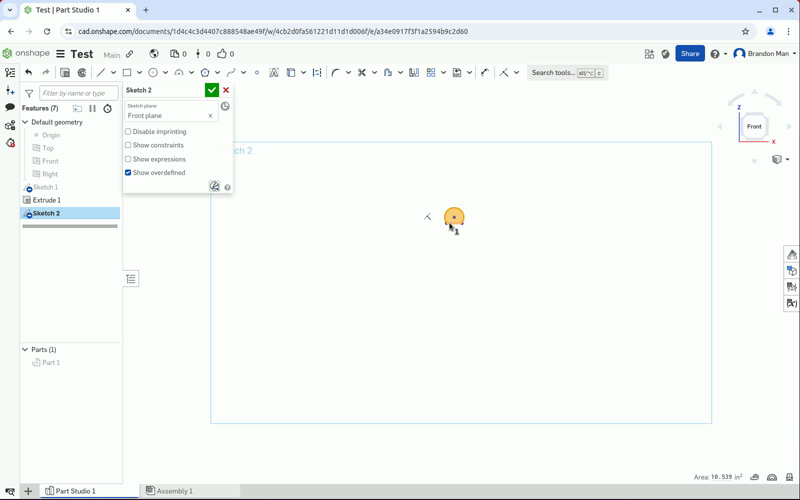
mouse_move(73, 352)
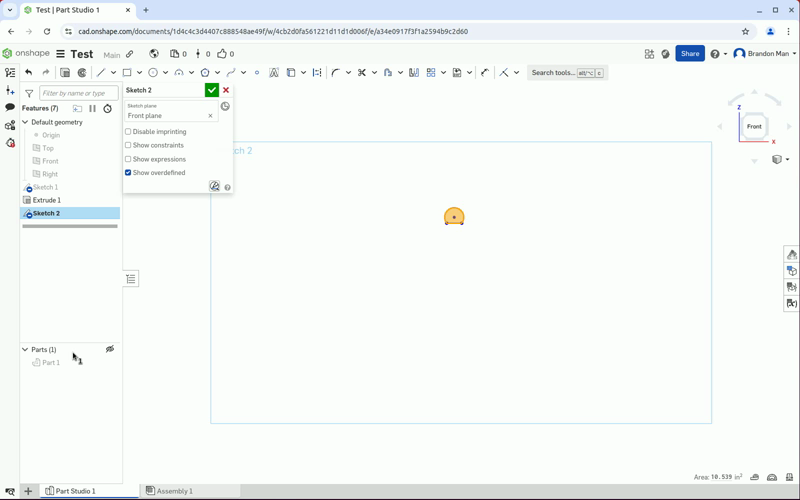
key(shift+y)
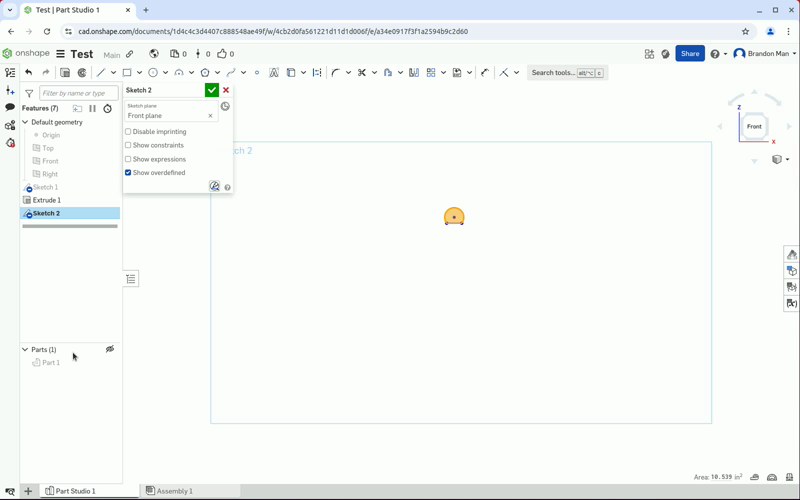
key(shift+e)
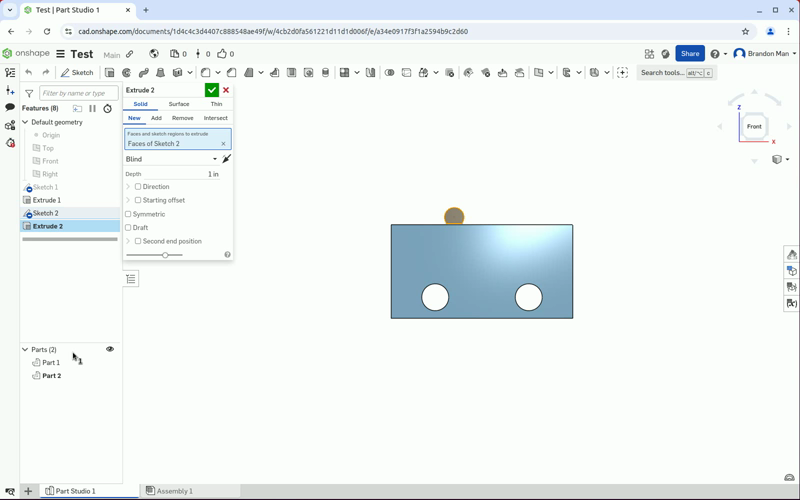
mouse_move(143, 106)
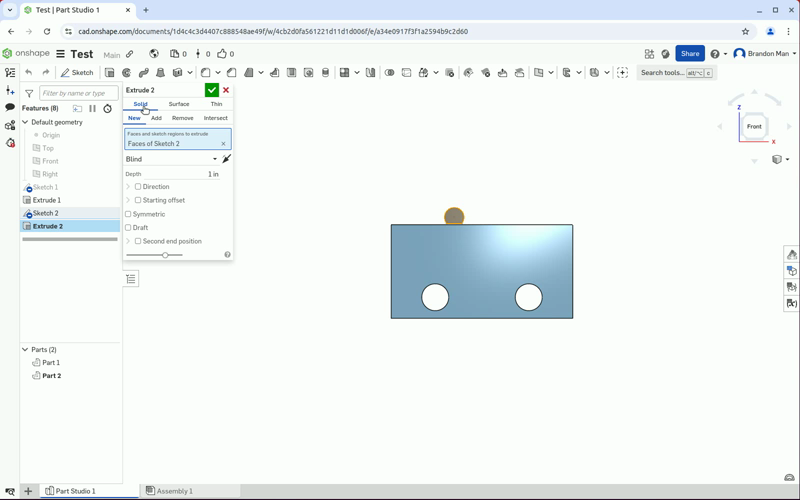
click(143, 106)
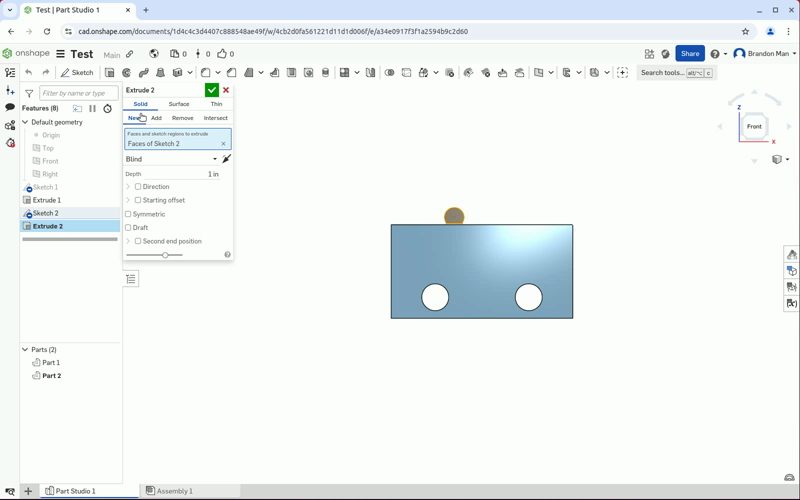
mouse_move(137, 120)
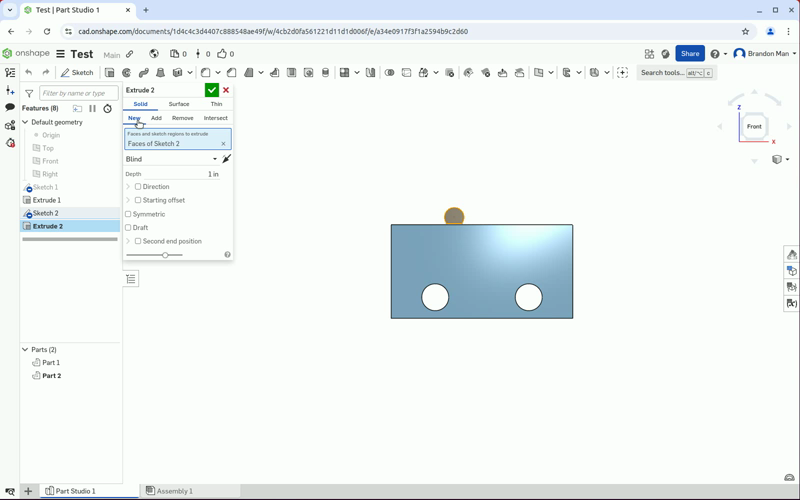
click(137, 120)
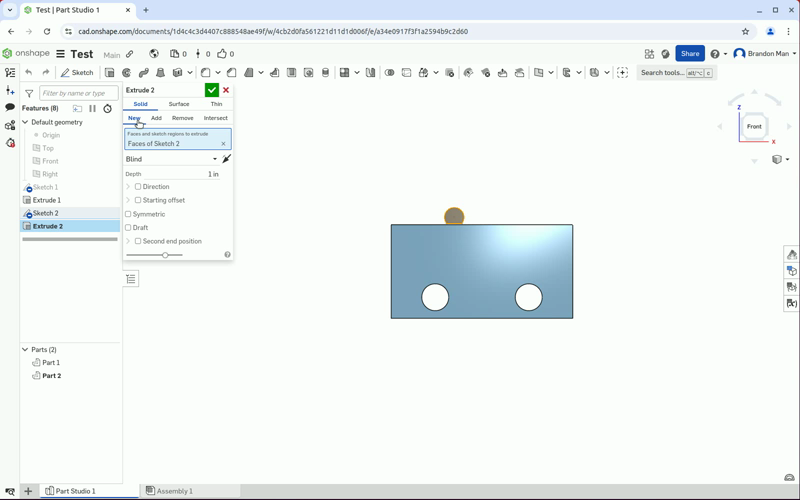
key(tab, 4)
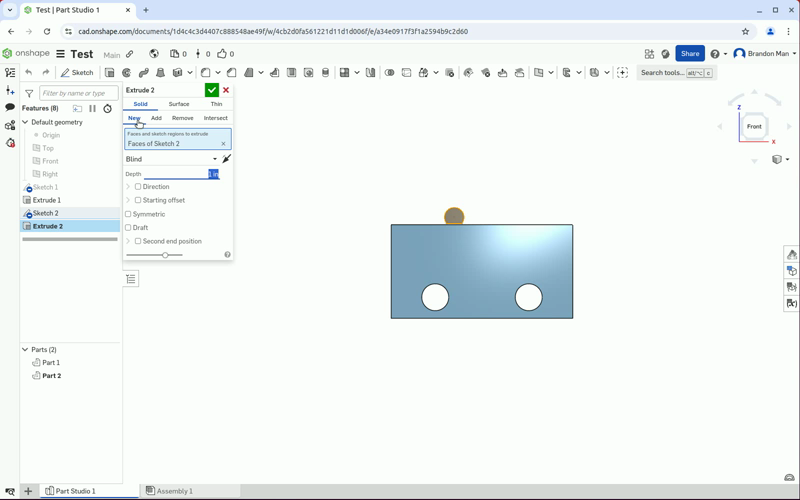
text(8.184)
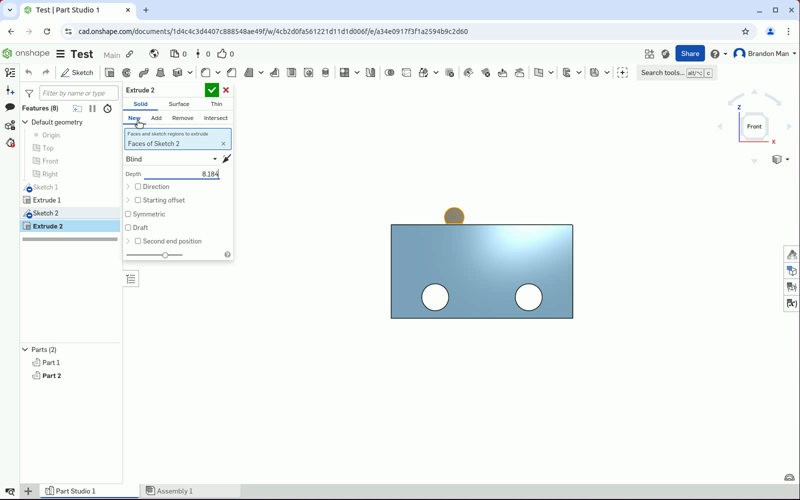
key(tab, 3)
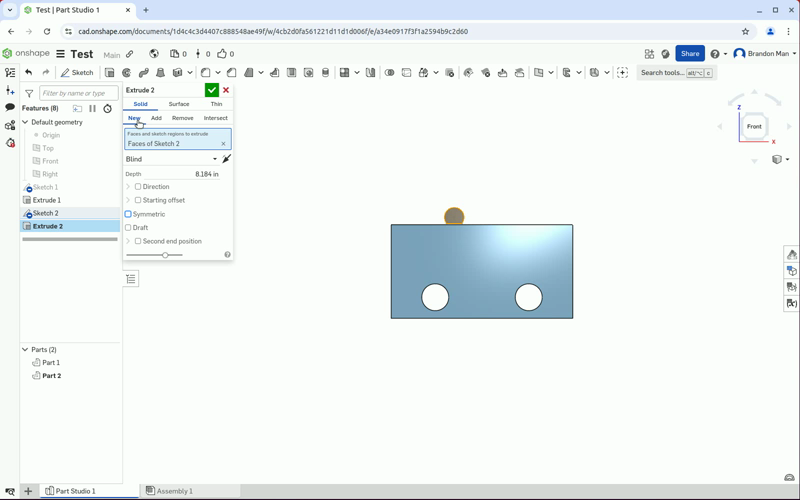
key(space)
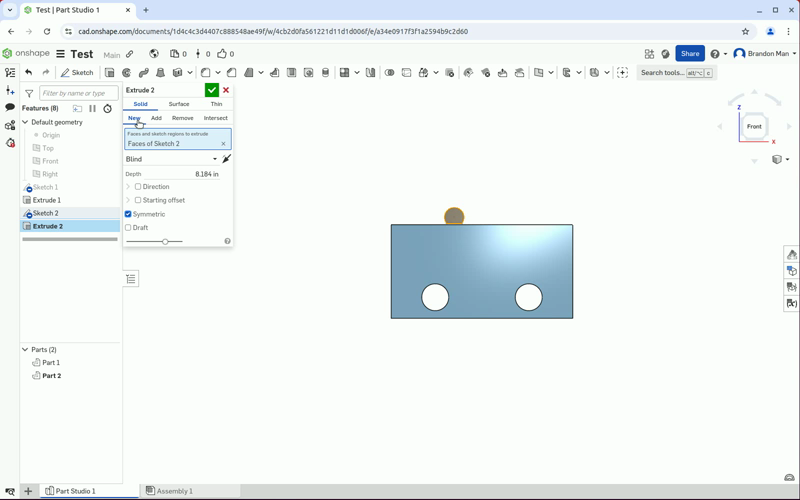
key(enter)
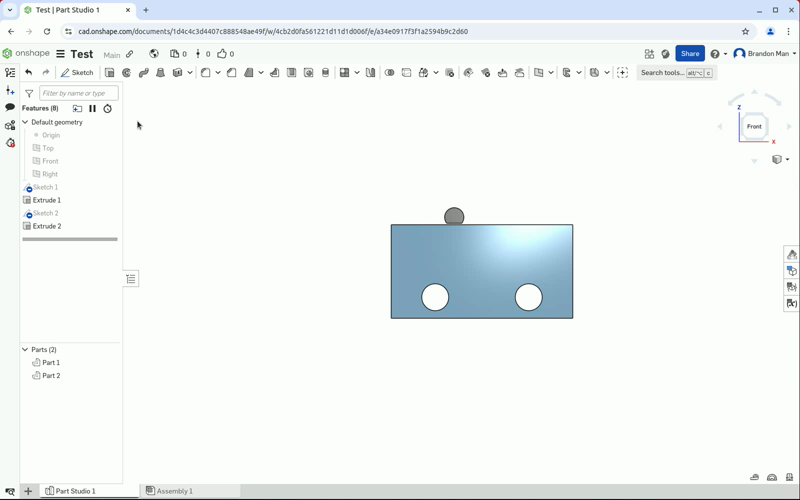
key(shift+h)
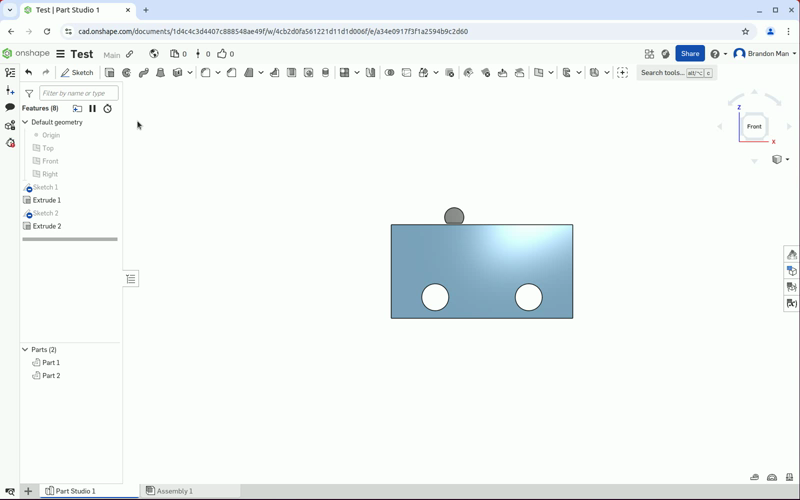
key(shift+h)
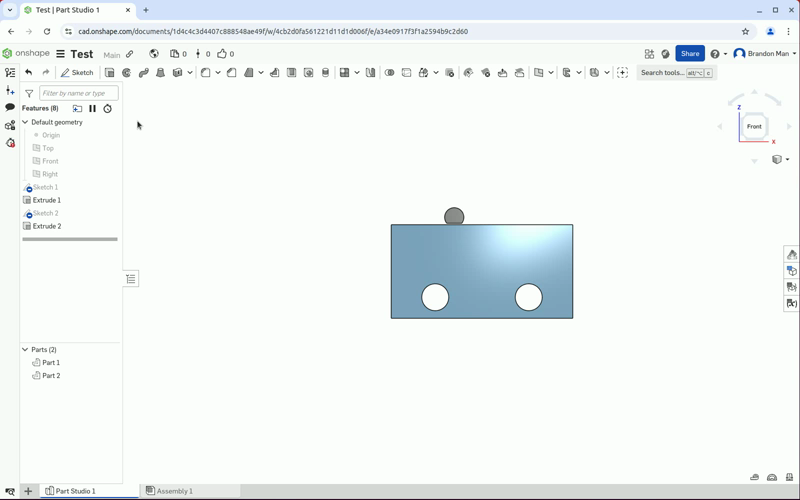
mouse_move(73, 189)
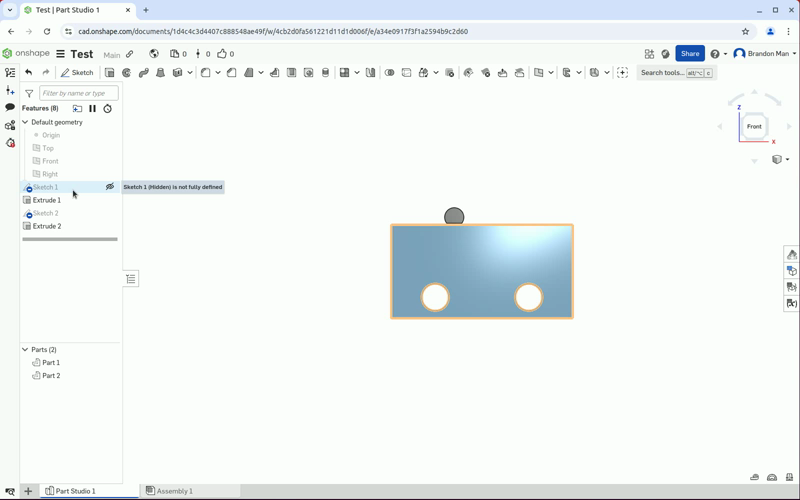
click(73, 189)
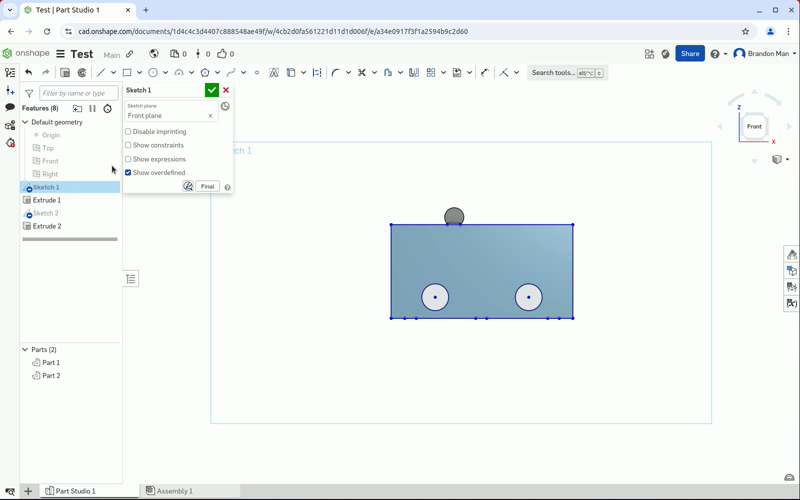
mouse_move(229, 92)
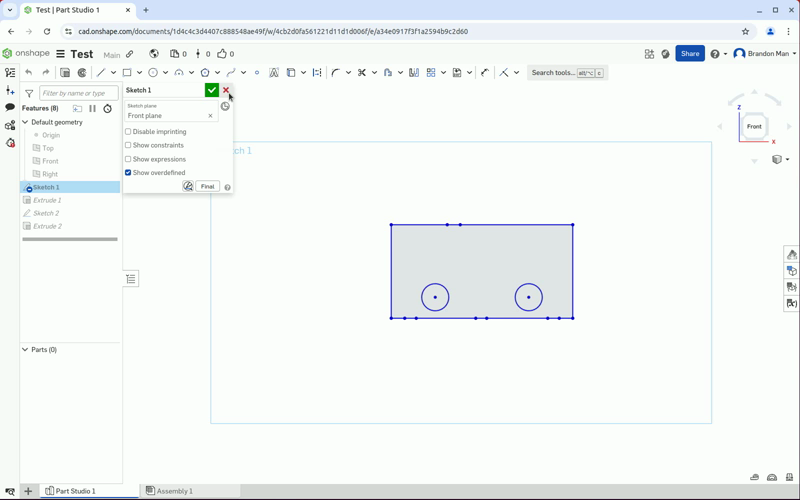
click(229, 92)
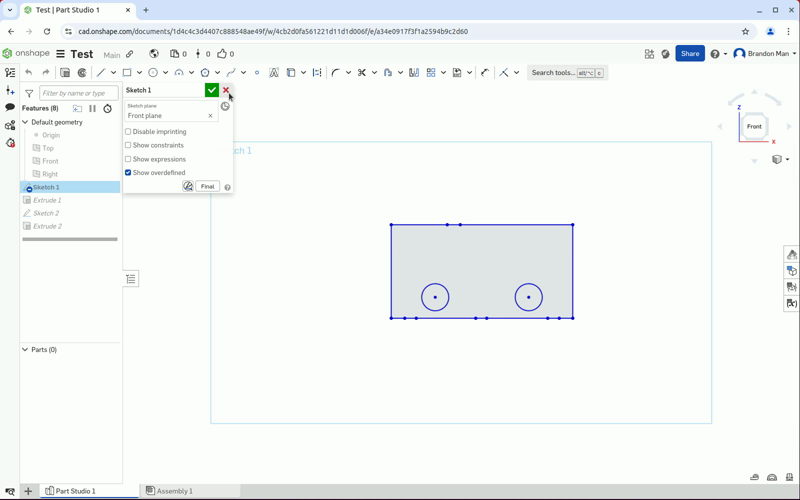
key(shift+s)
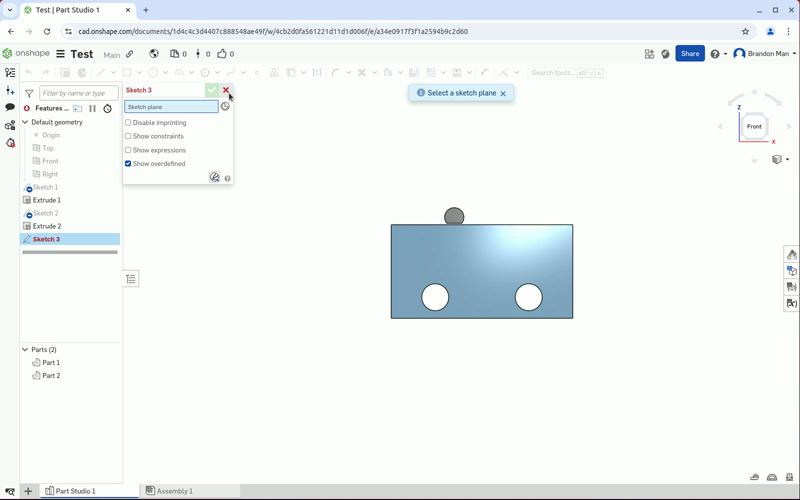
mouse_move(73, 163)
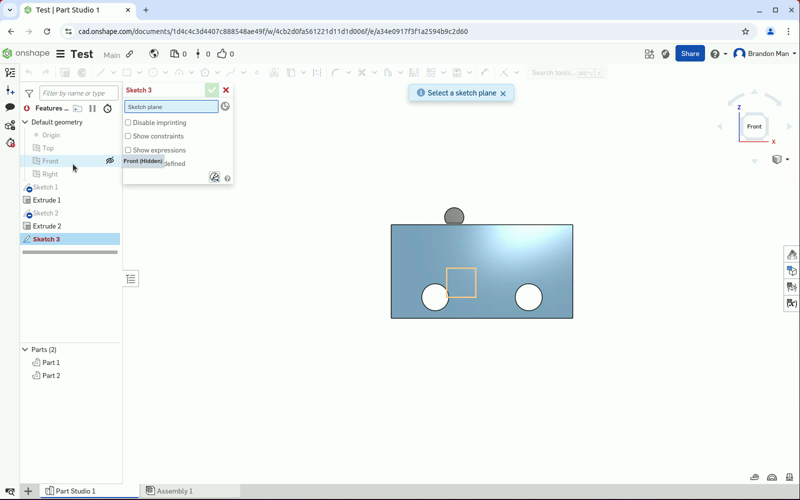
click(73, 163)
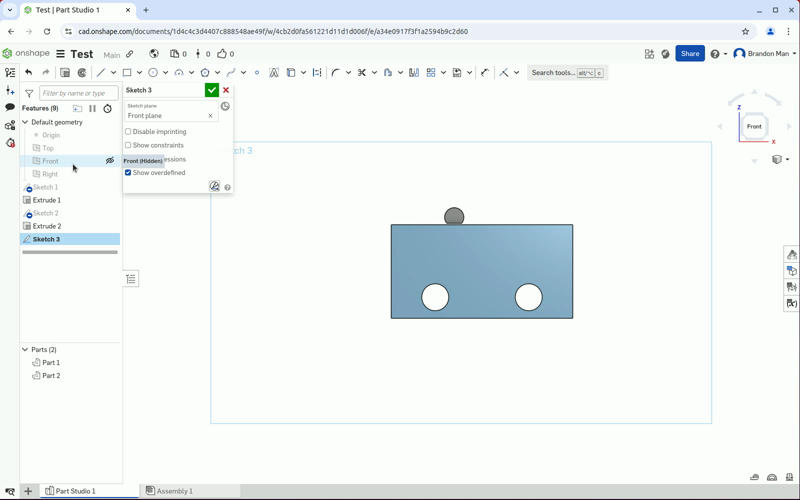
mouse_move(73, 352)
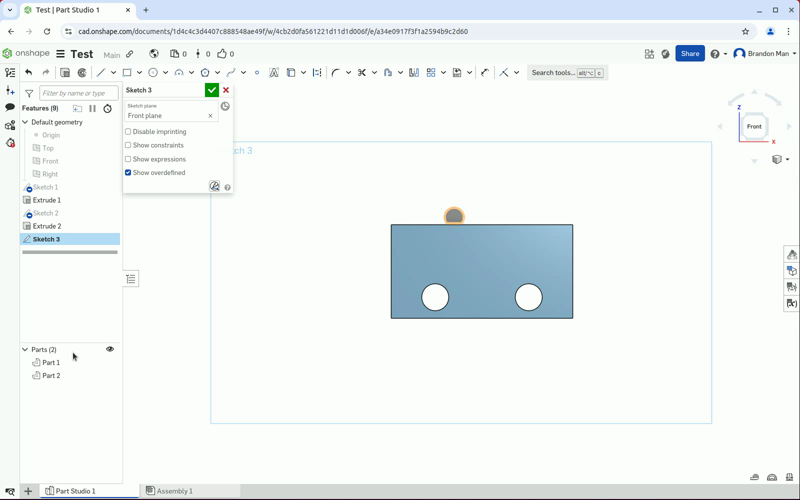
key(y)
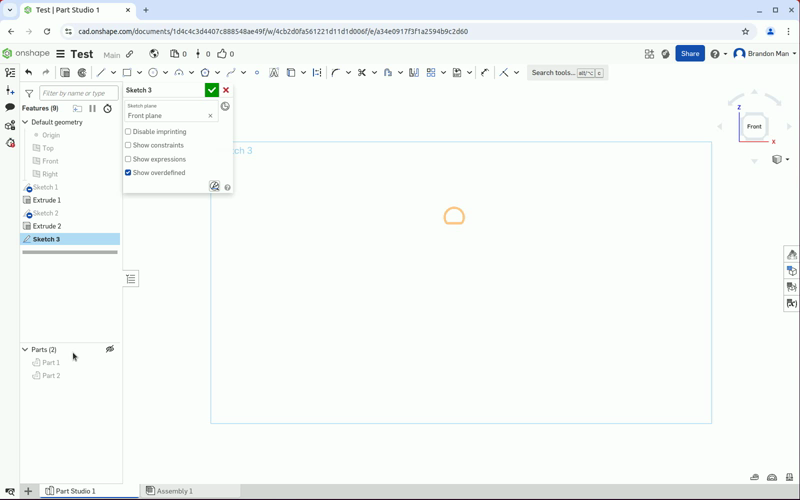
key(l)
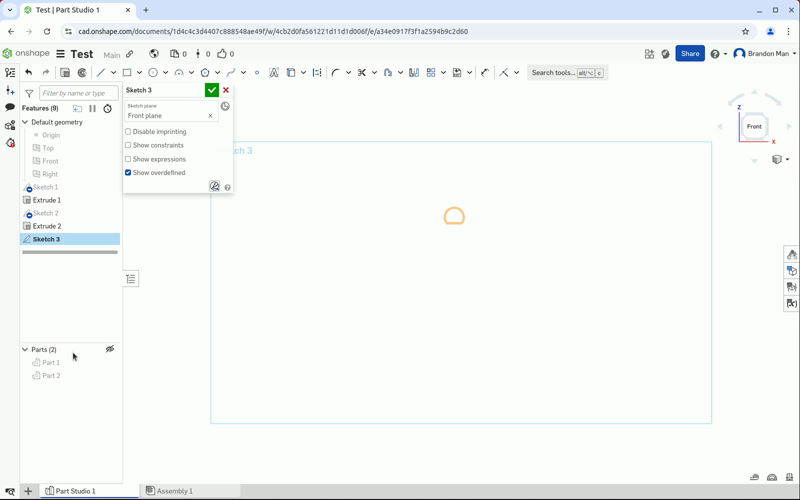
key_down(shift)
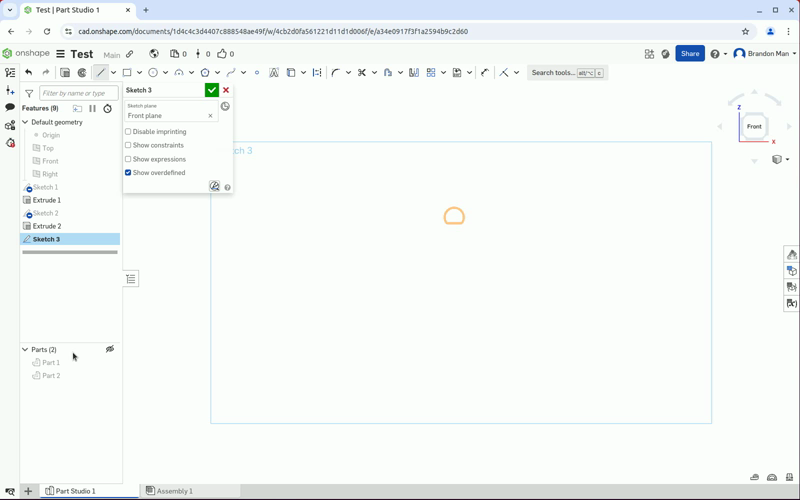
mouse_move(405, 342)
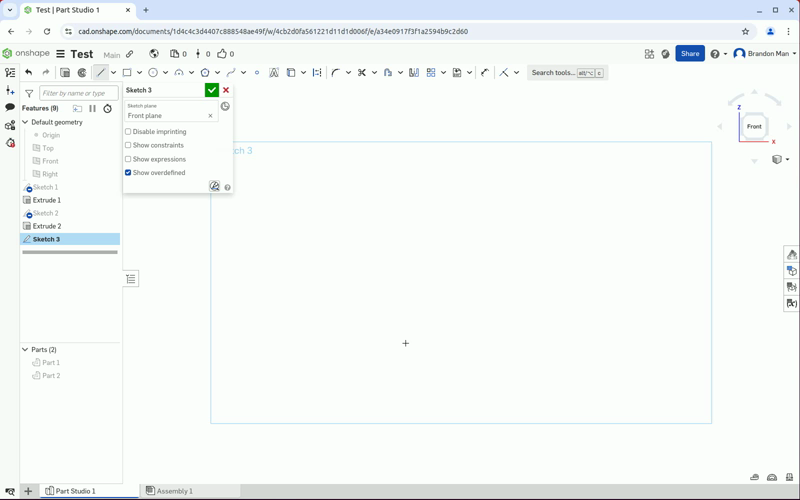
click(405, 342)
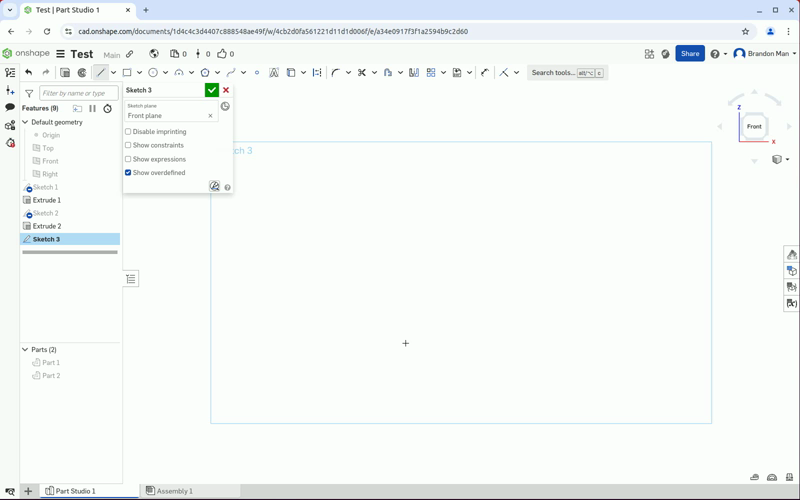
key_up(shift)
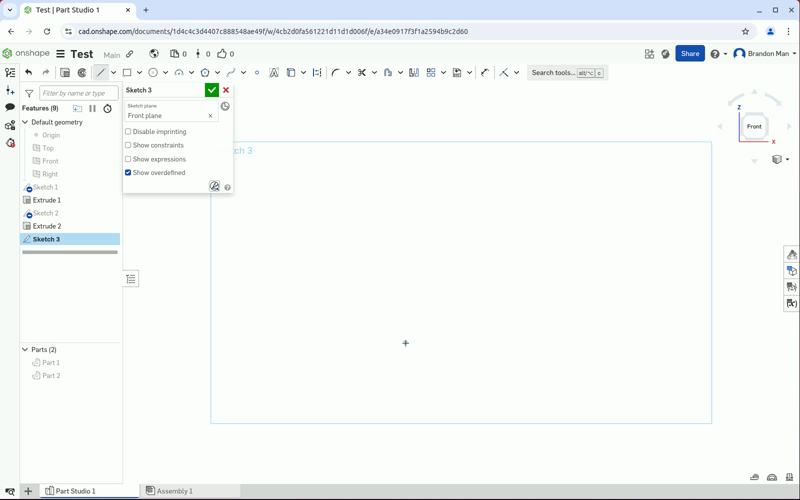
key_down(shift)
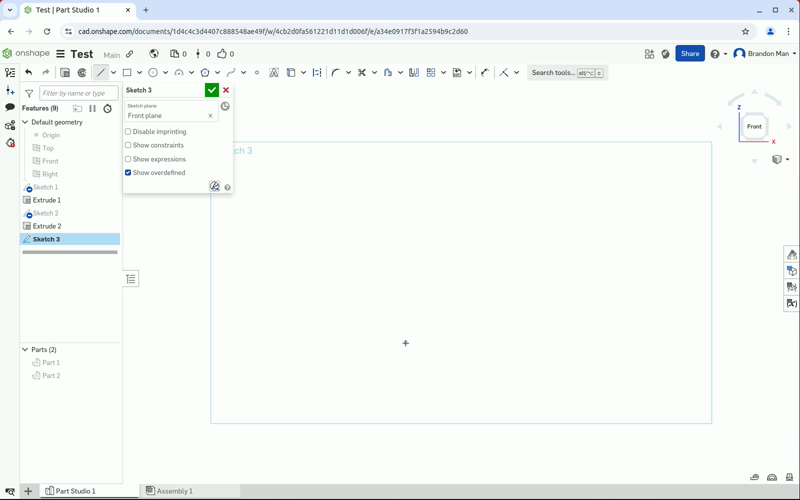
mouse_move(435, 342)
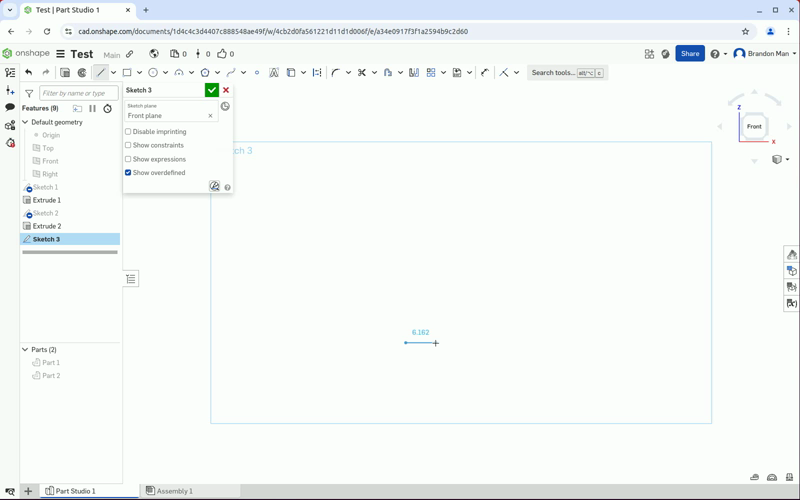
mouse_move(417, 342)
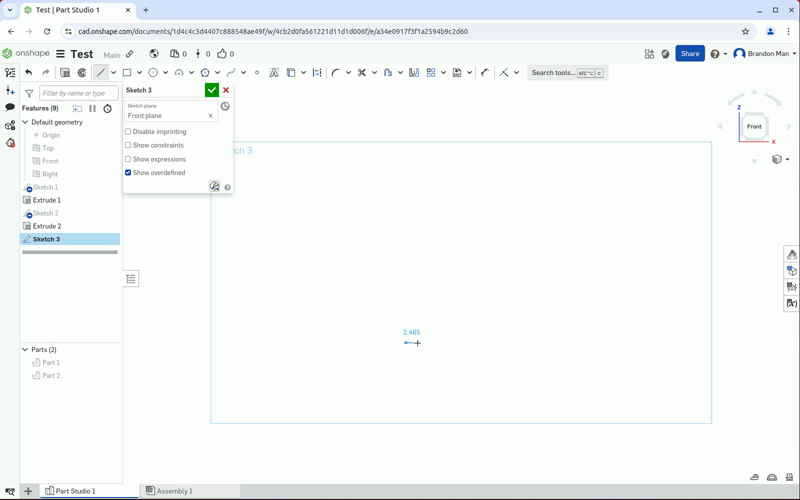
click(417, 342)
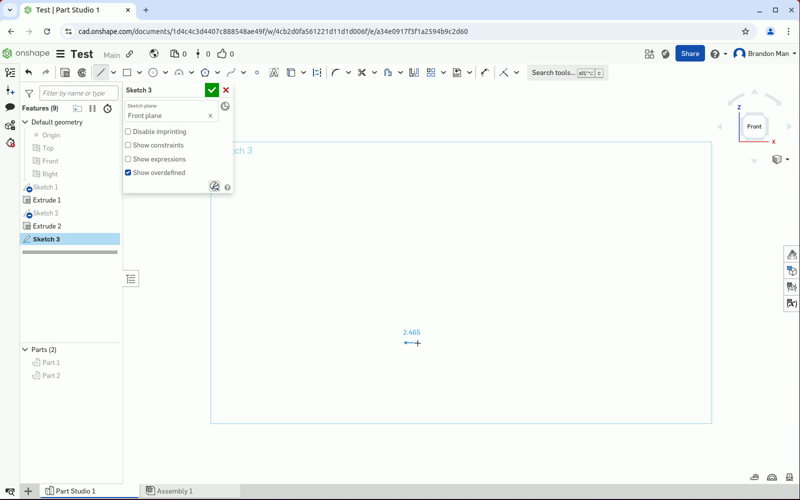
key_up(shift)
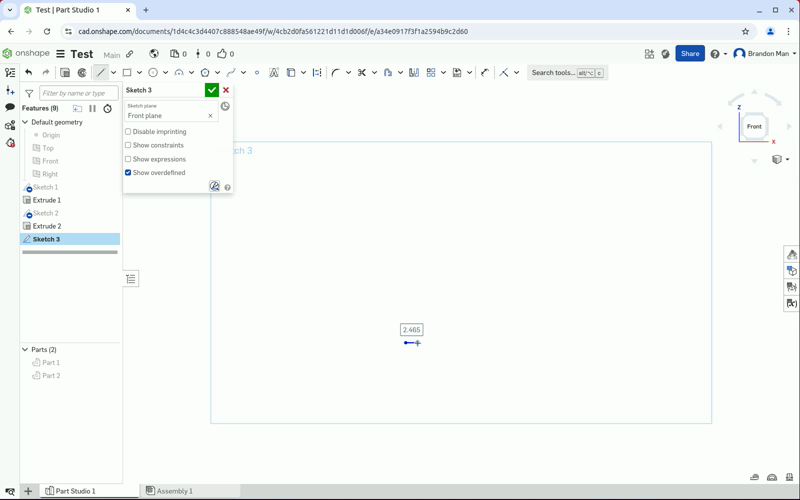
key_down(shift)
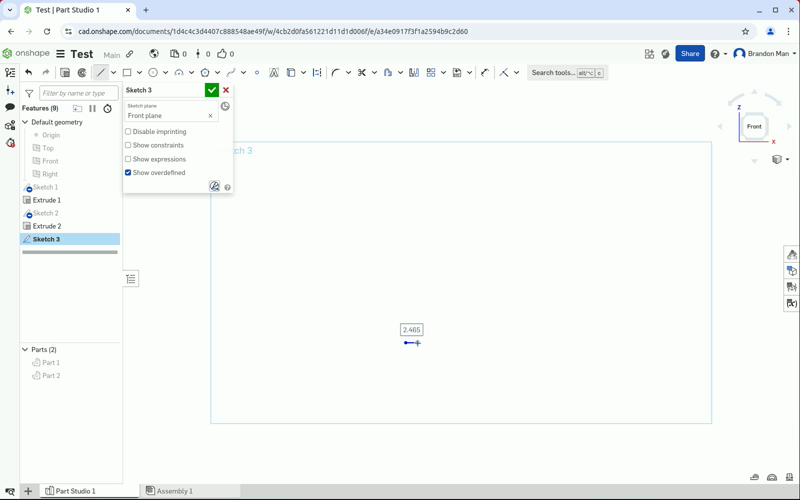
mouse_move(447, 342)
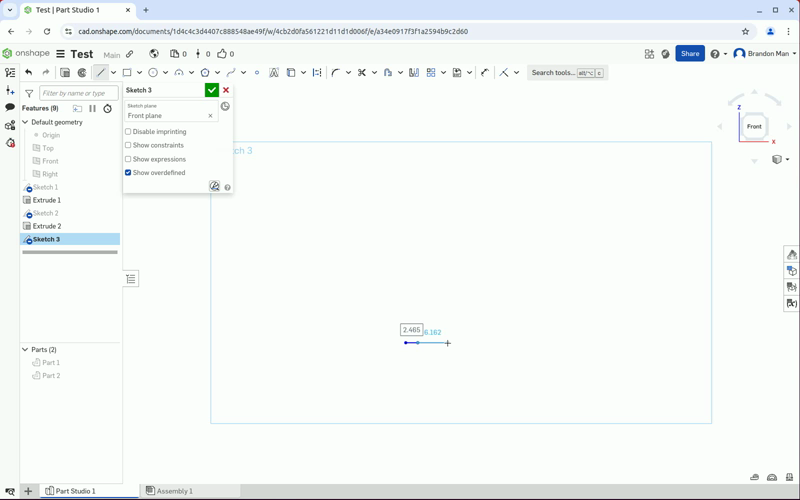
mouse_move(417, 315)
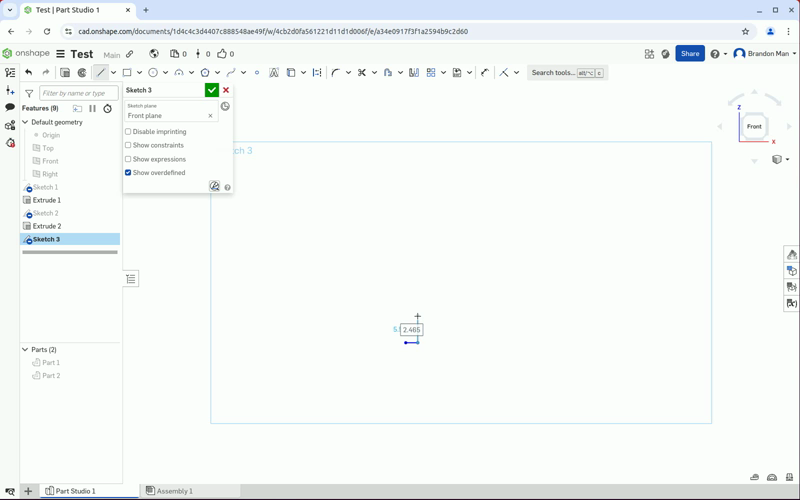
click(417, 315)
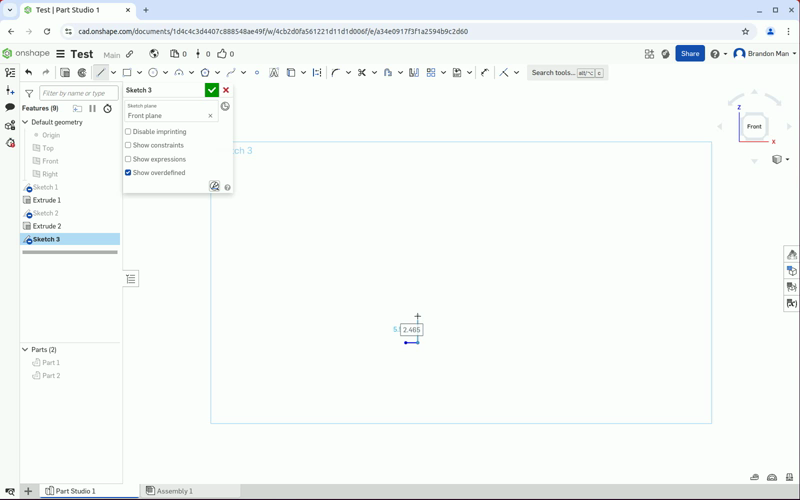
key_up(shift)
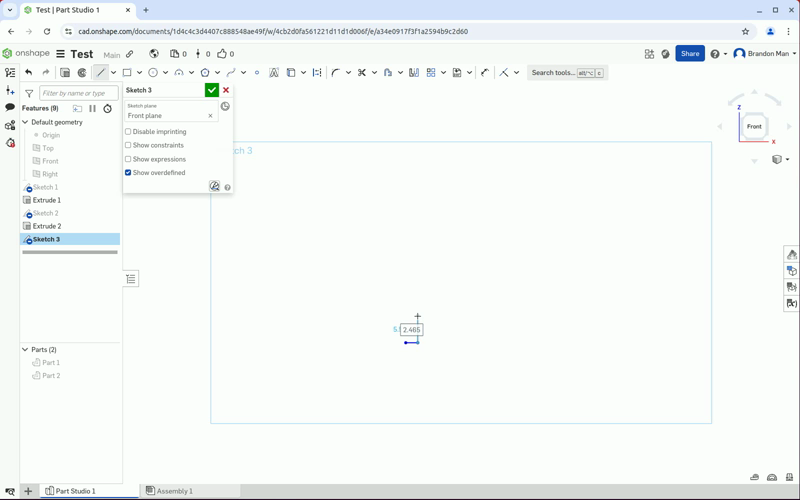
key_down(shift)
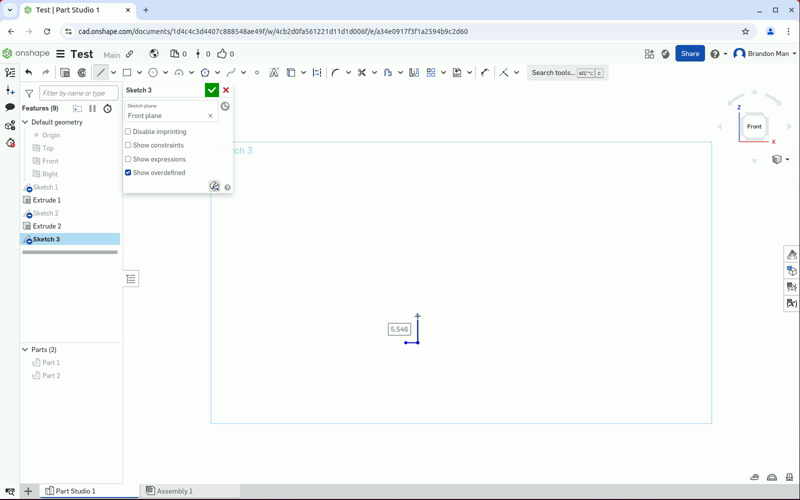
mouse_move(447, 315)
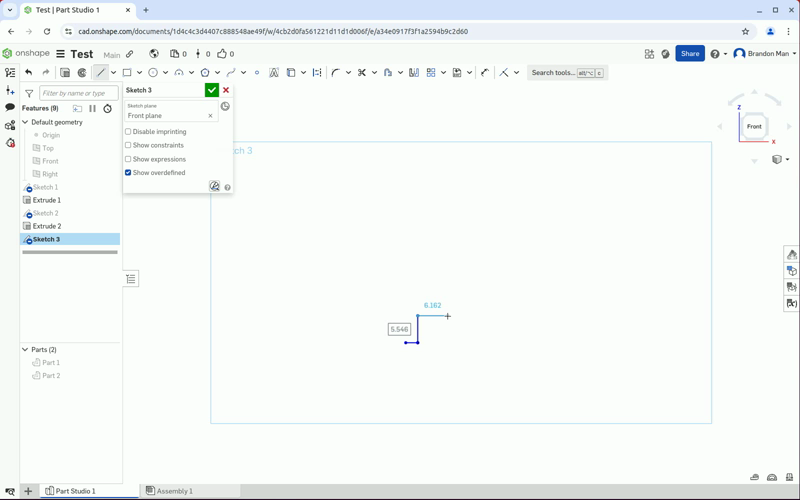
mouse_move(405, 315)
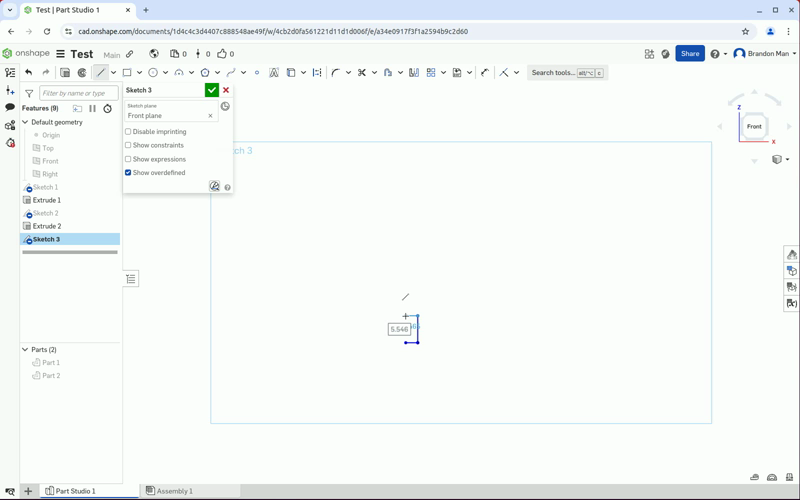
click(405, 315)
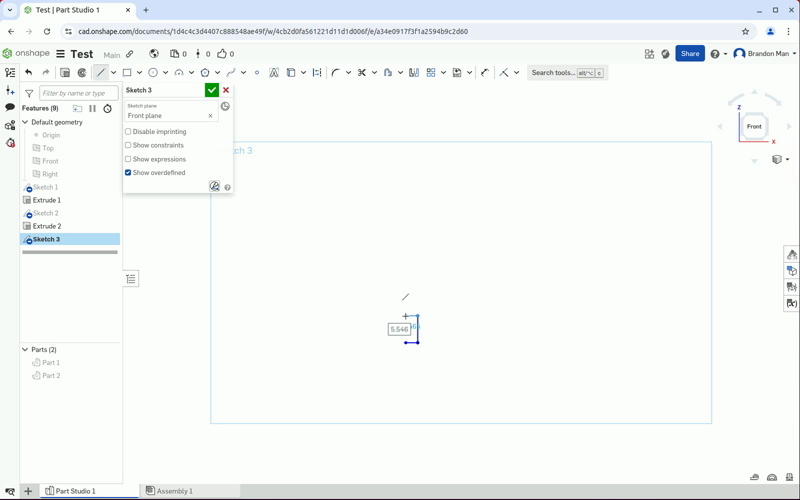
key_up(shift)
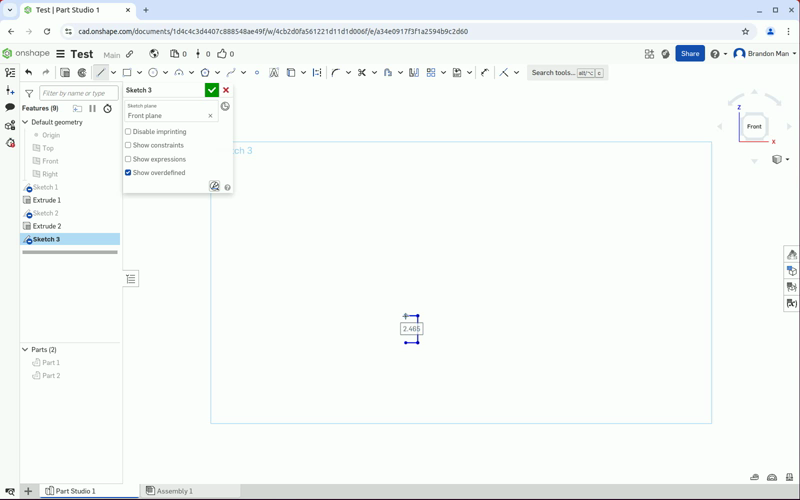
mouse_move(435, 315)
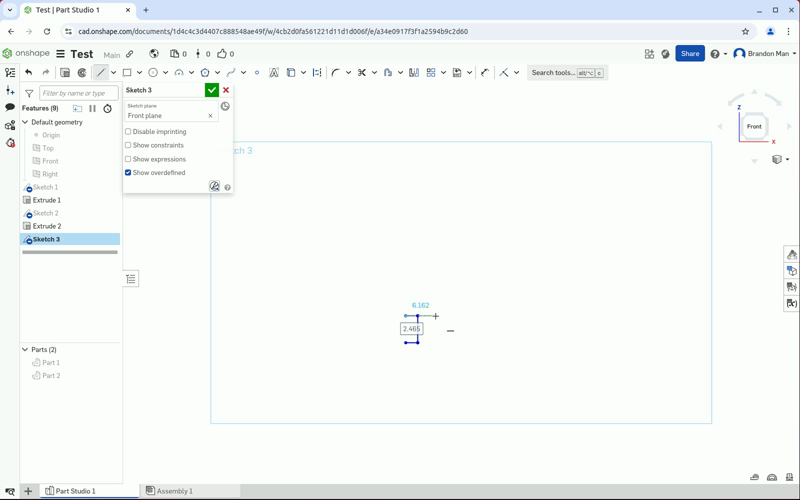
key_down(shift)
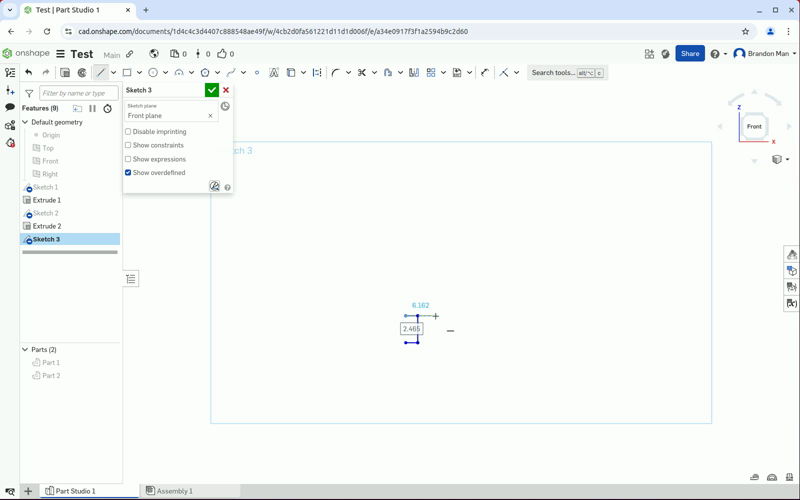
mouse_move(405, 342)
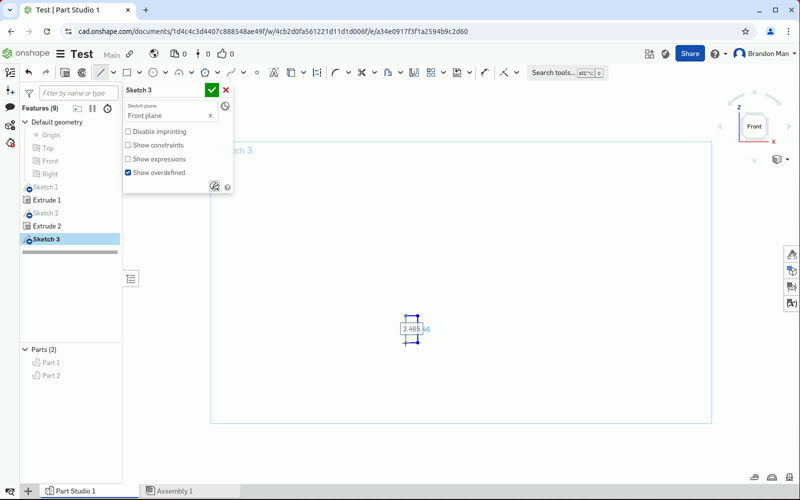
key_up(shift)
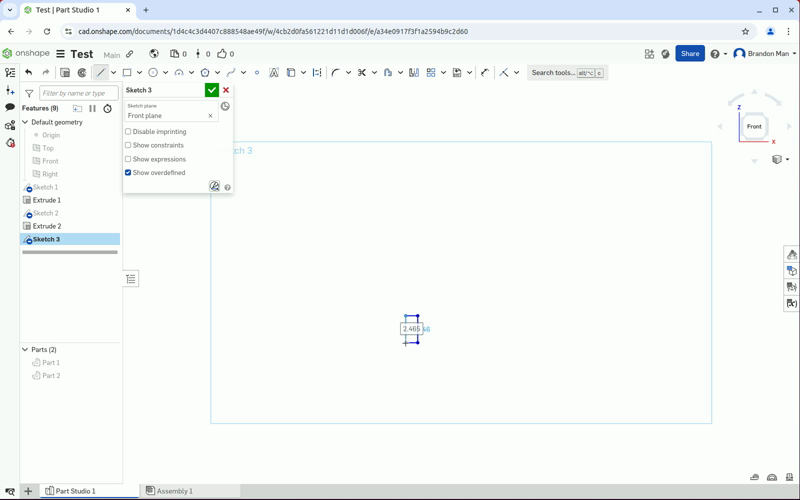
click(405, 342)
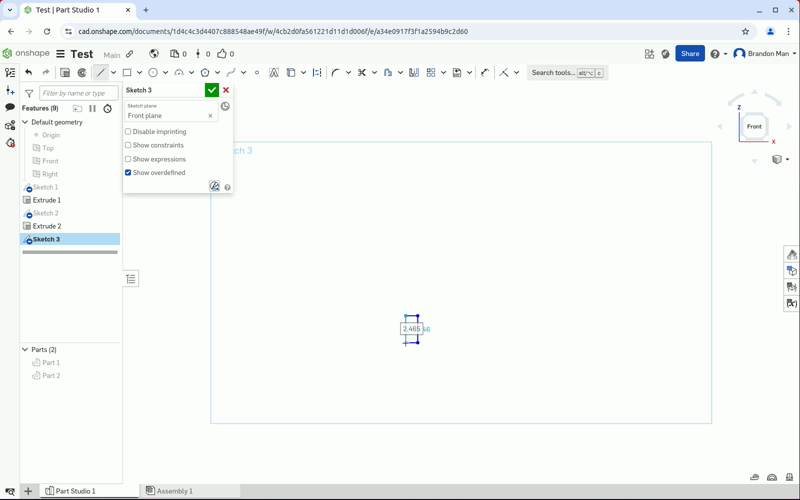
key(esc)
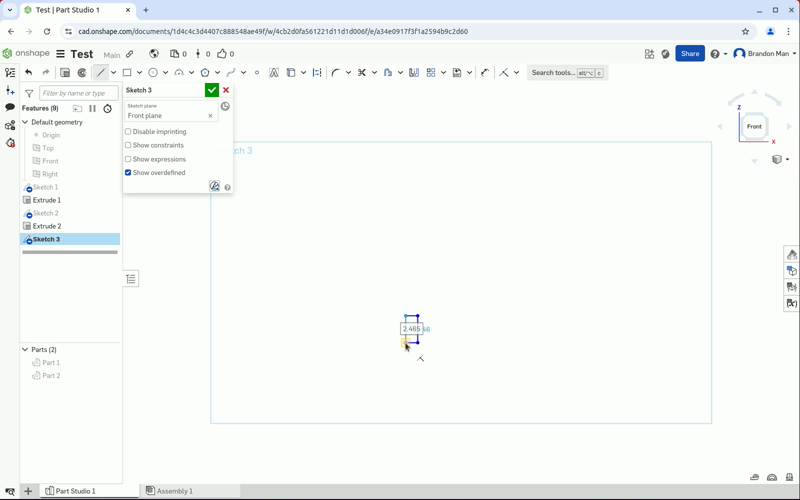
mouse_move(414, 332)
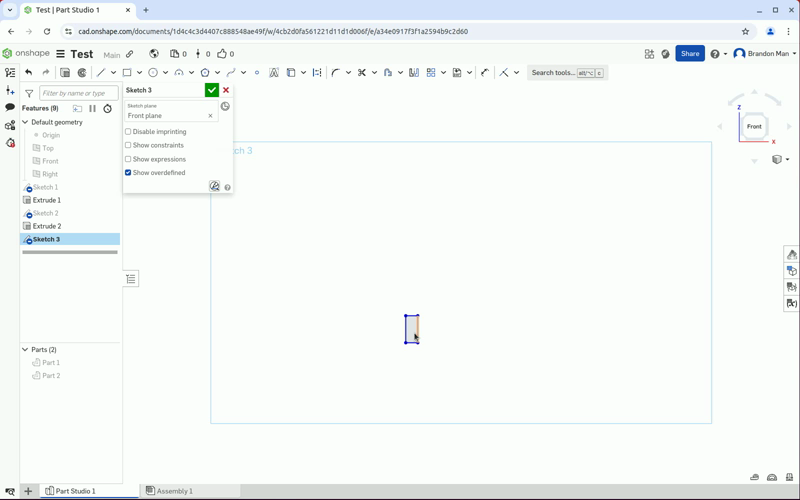
scroll(6)
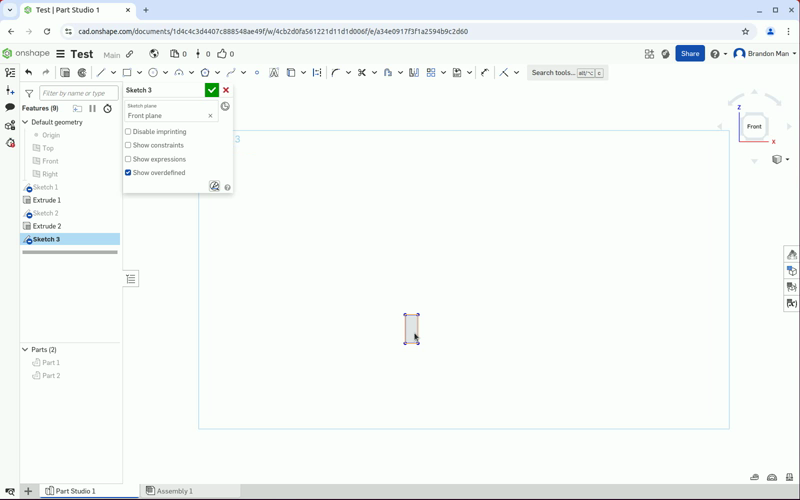
scroll(6)
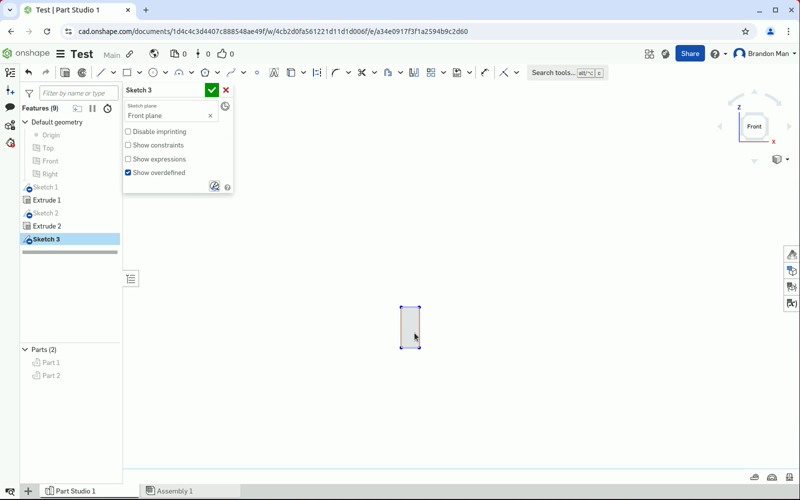
scroll(6)
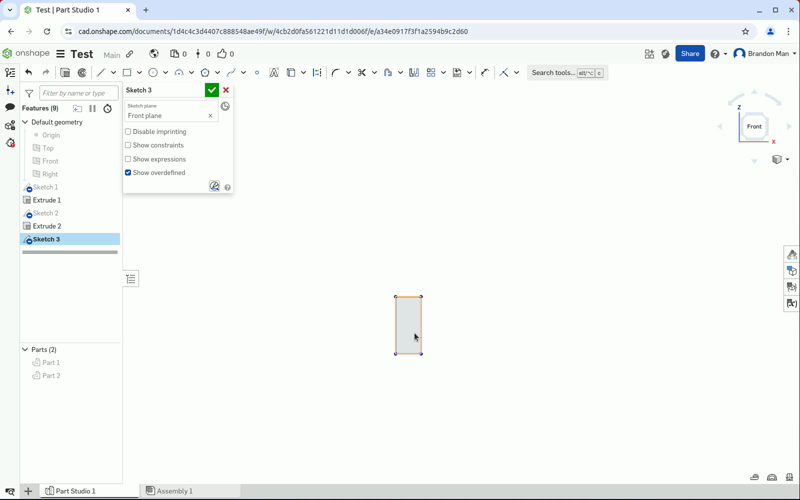
scroll(6)
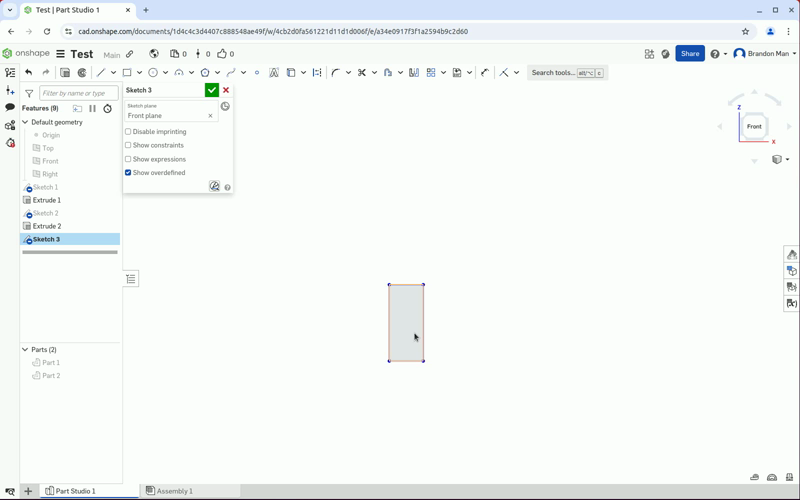
scroll(6)
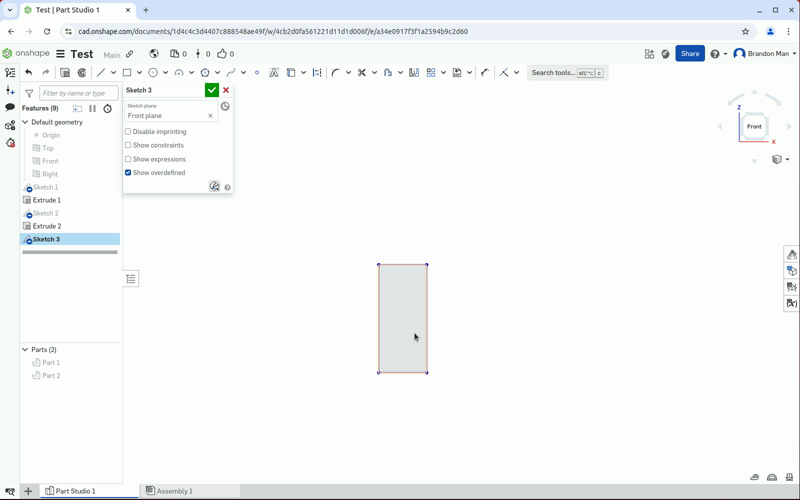
scroll(6)
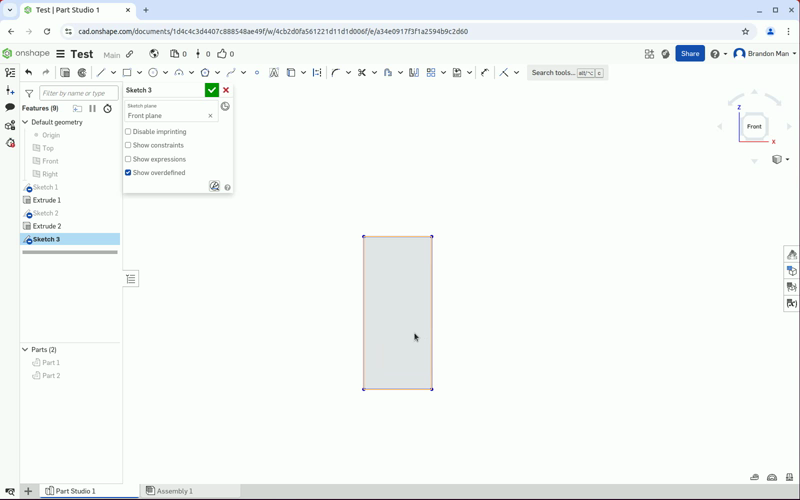
scroll(6)
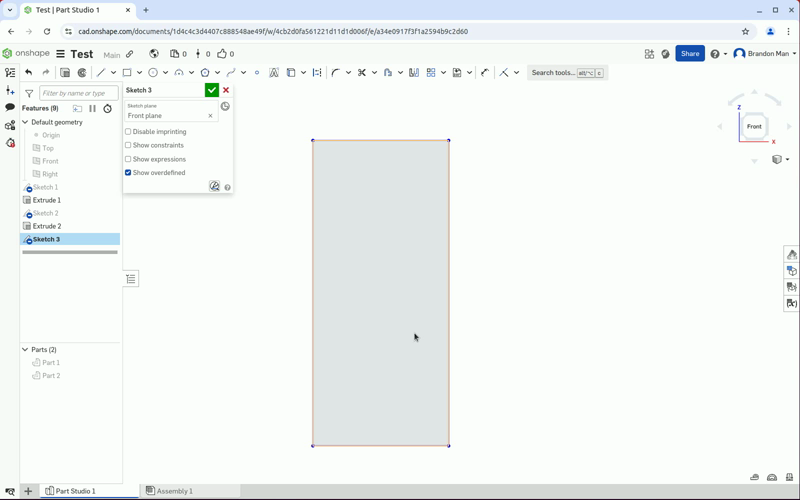
click(414, 332)
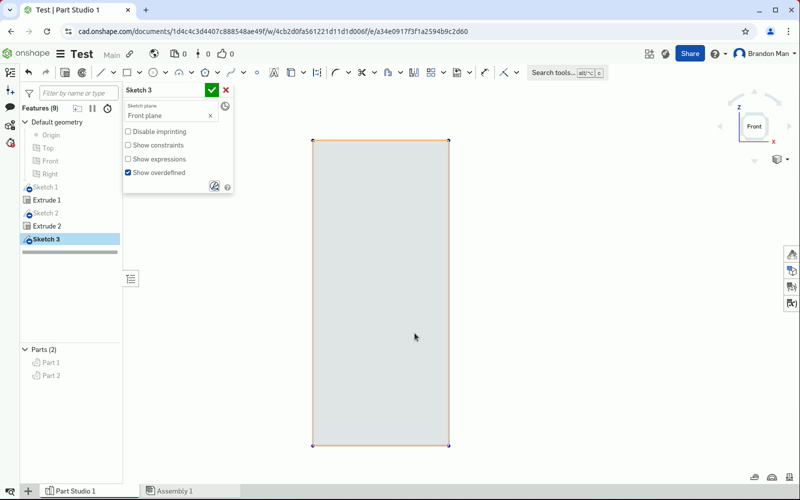
scroll(-6)
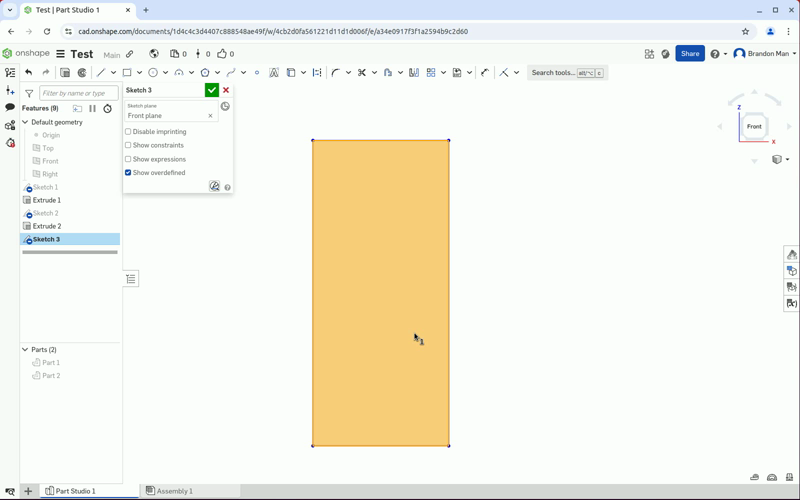
scroll(-6)
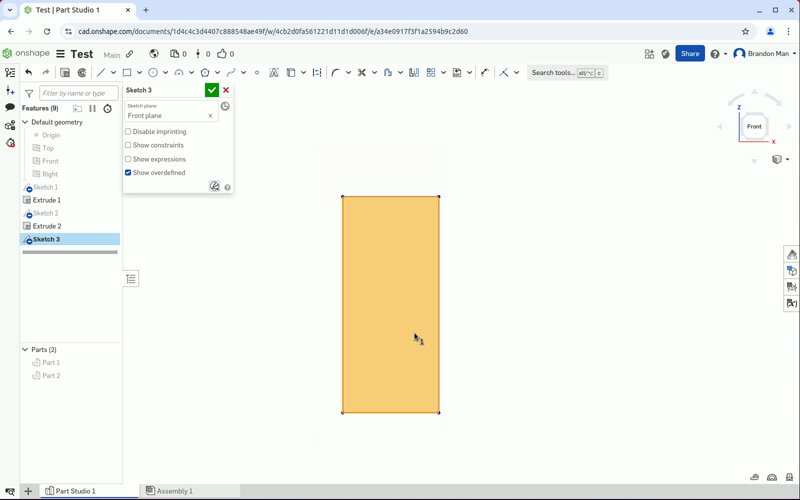
scroll(-6)
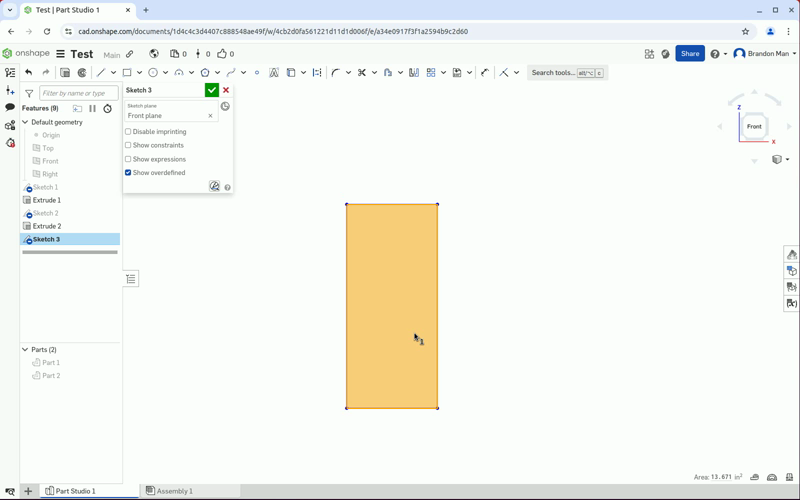
scroll(-6)
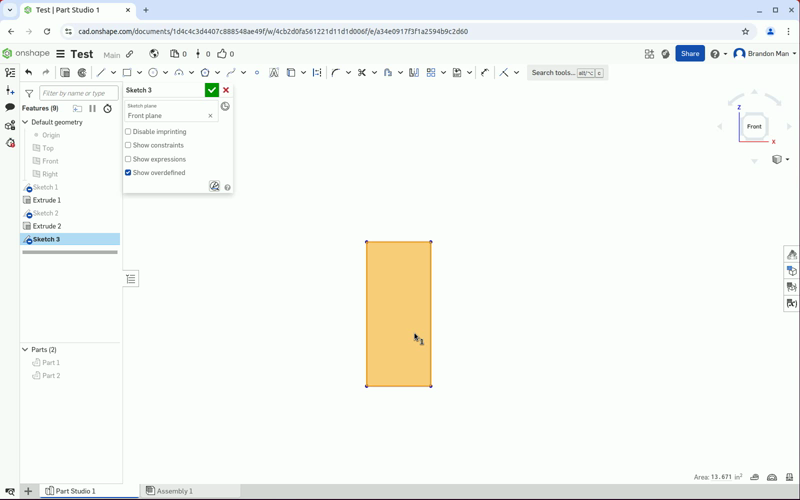
scroll(-6)
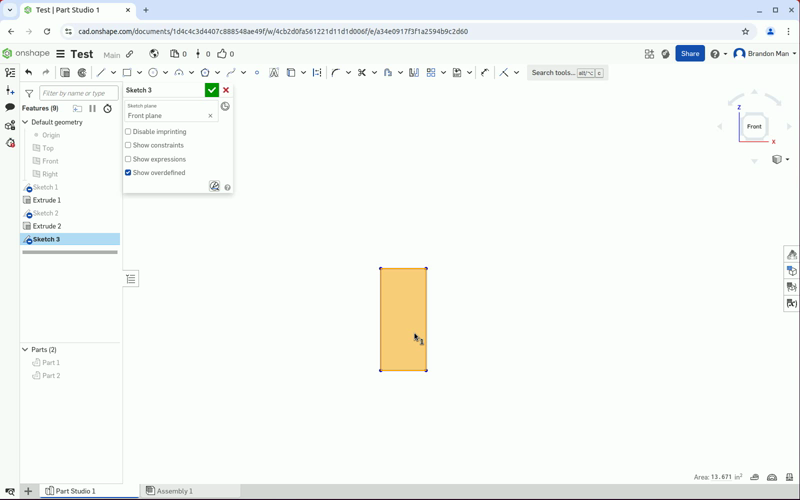
scroll(-6)
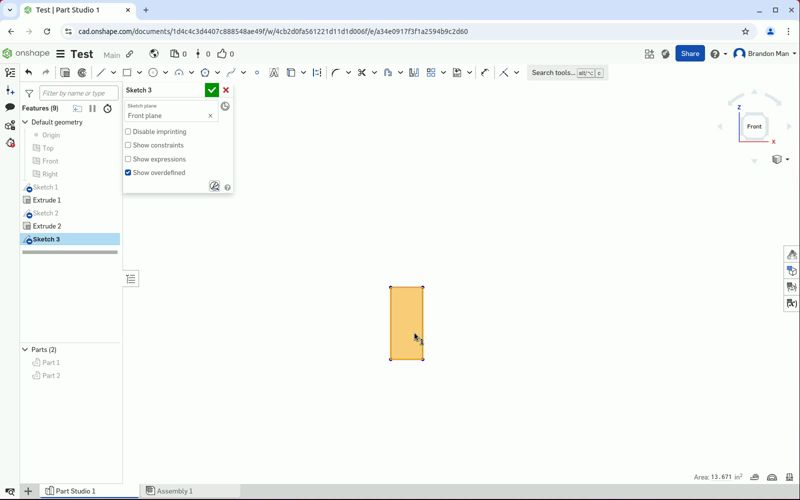
scroll(-6)
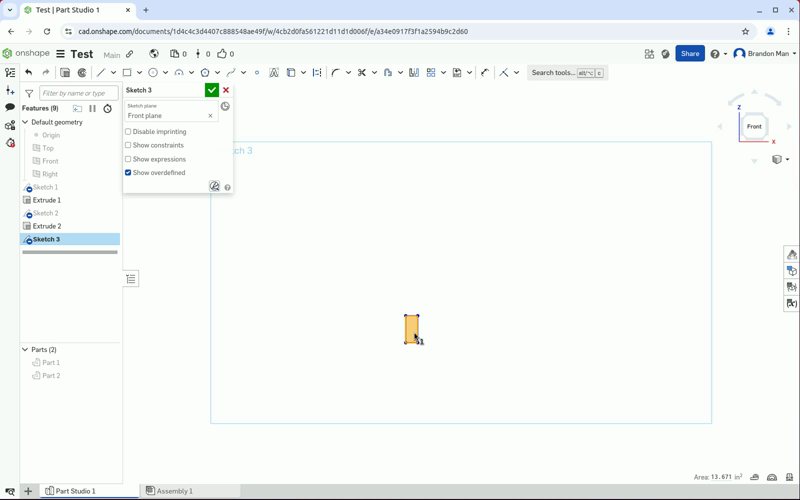
mouse_move(73, 352)
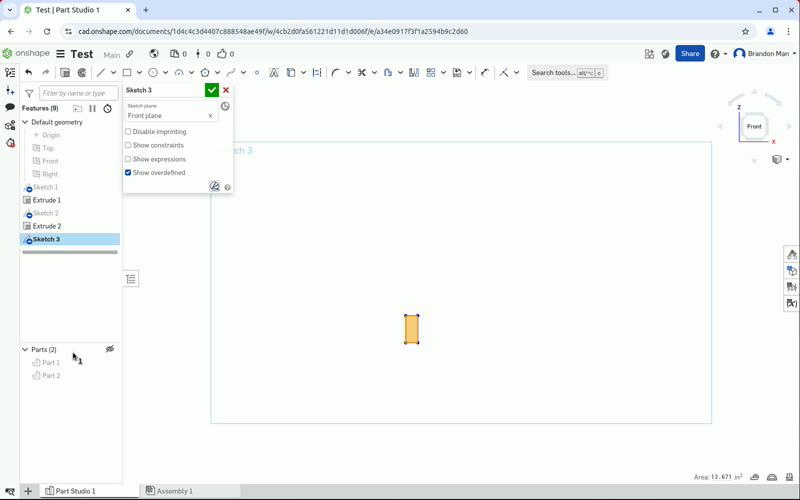
key(shift+y)
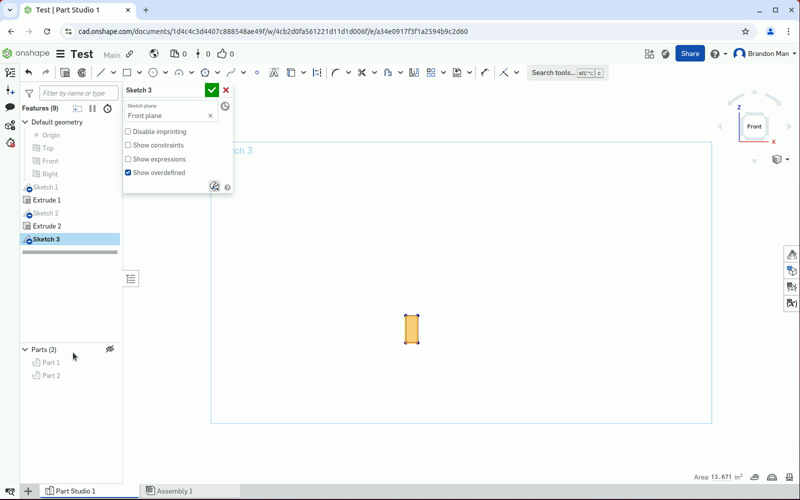
key(shift+e)
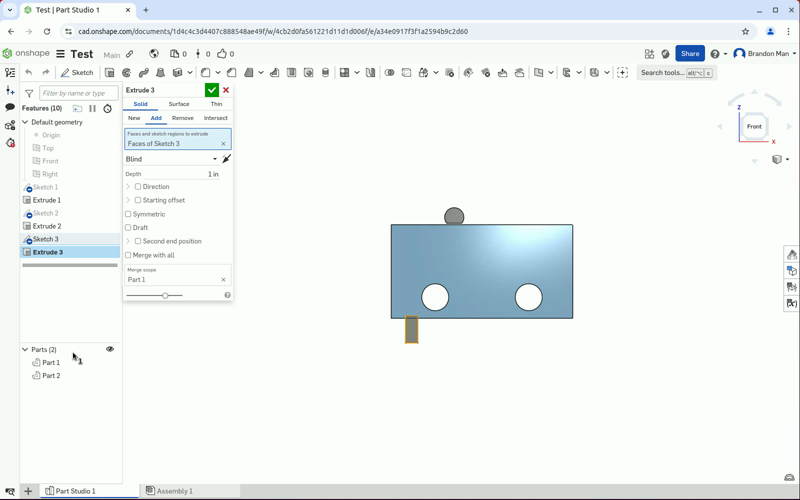
mouse_move(143, 106)
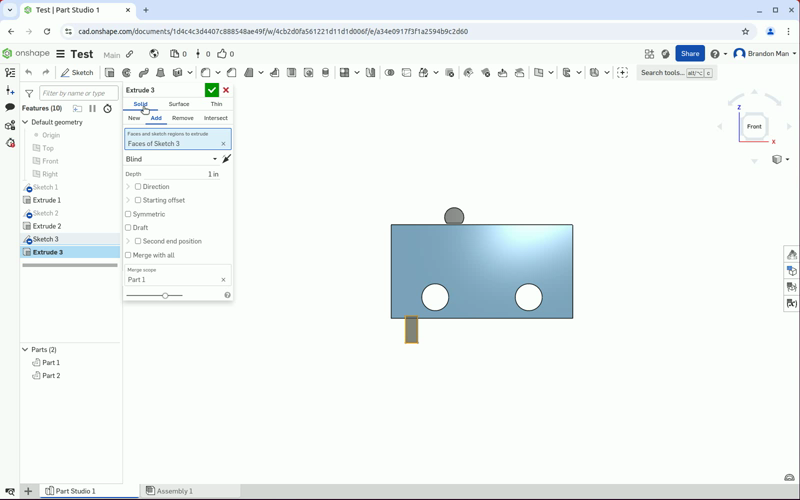
click(143, 106)
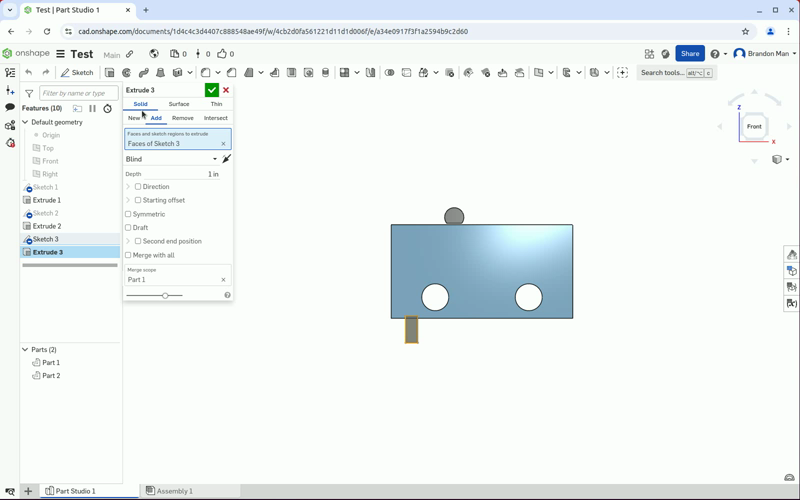
mouse_move(137, 120)
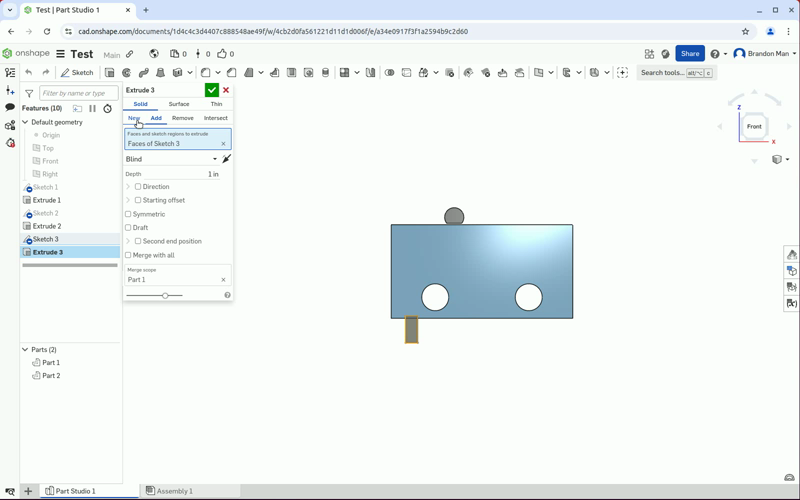
click(137, 120)
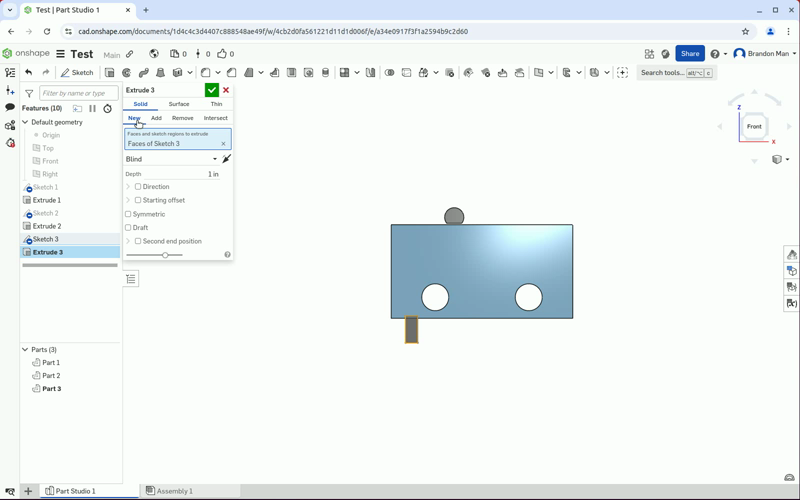
key(tab, 4)
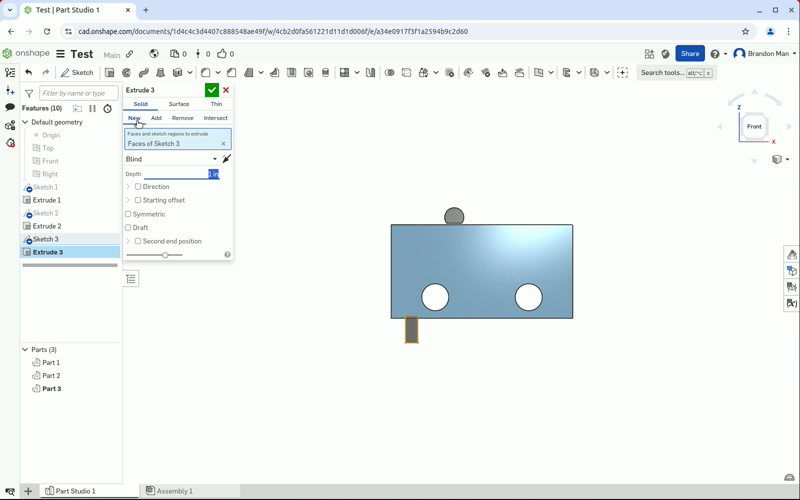
text(0.962)
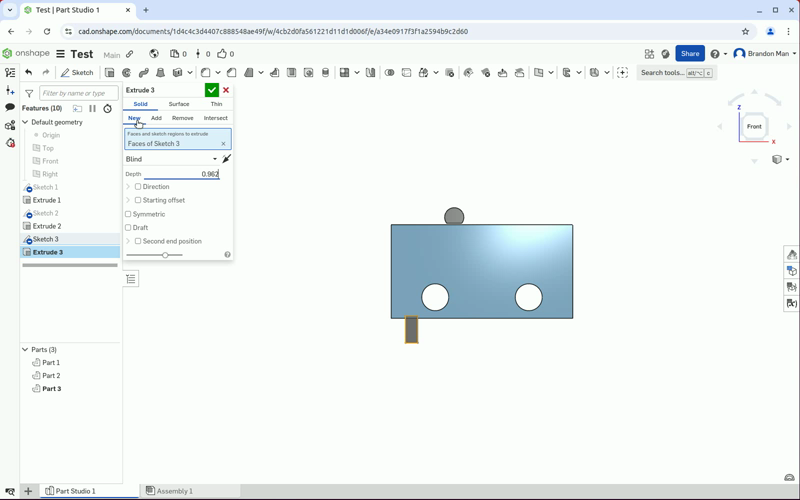
key(tab, 3)
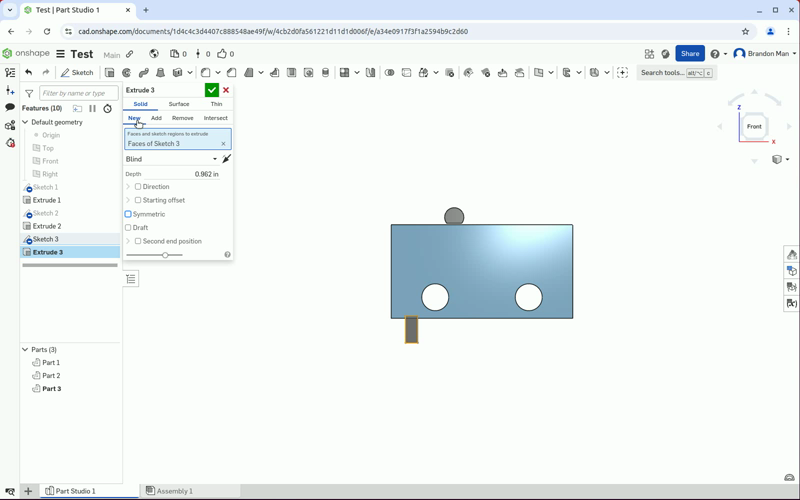
key(space)
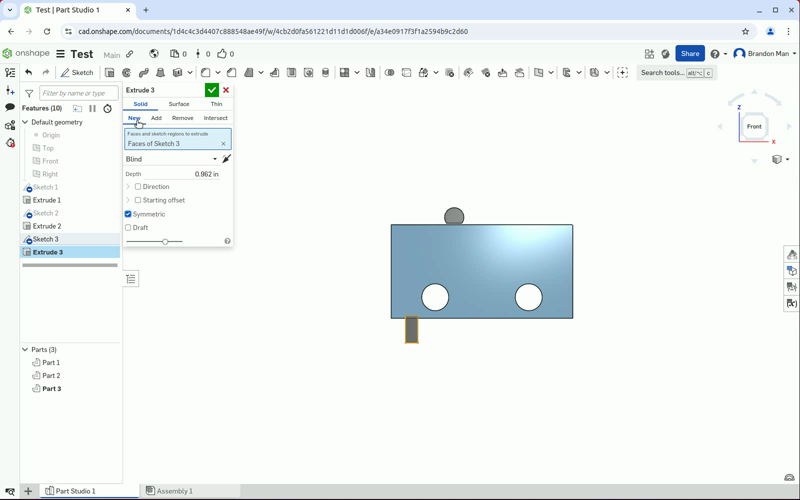
key(enter)
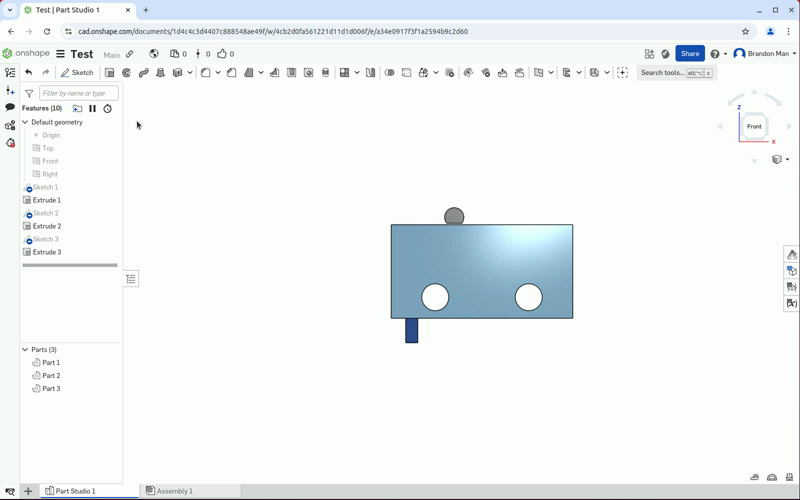
key(shift+h)
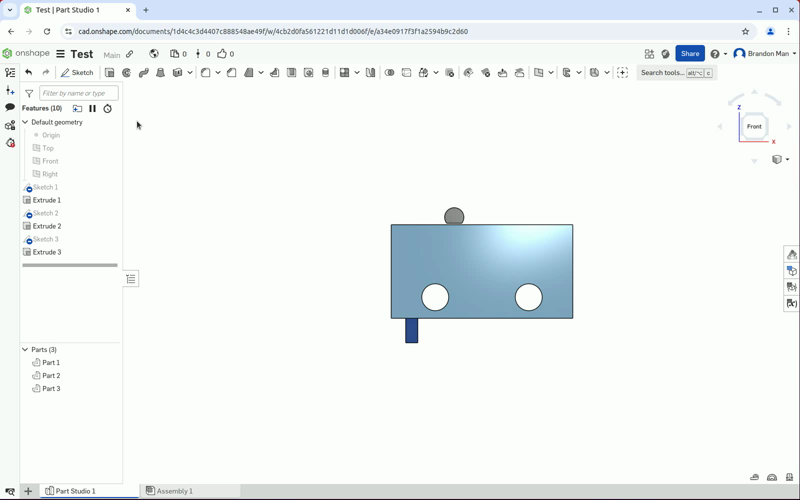
key(shift+h)
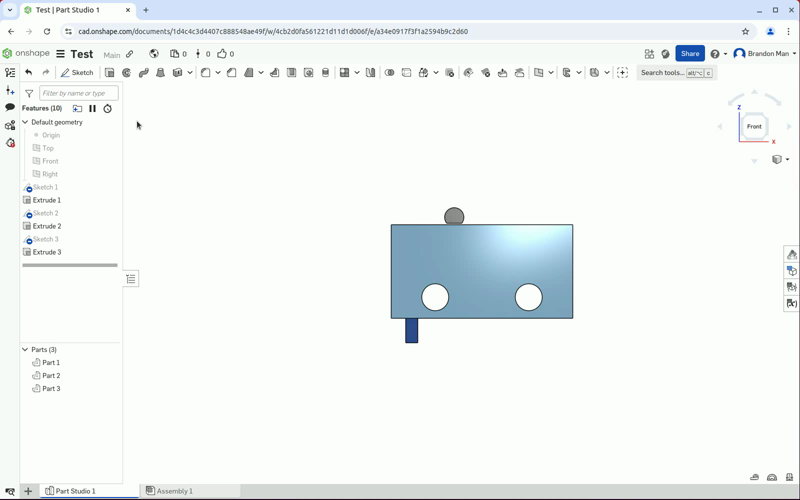
mouse_move(73, 189)
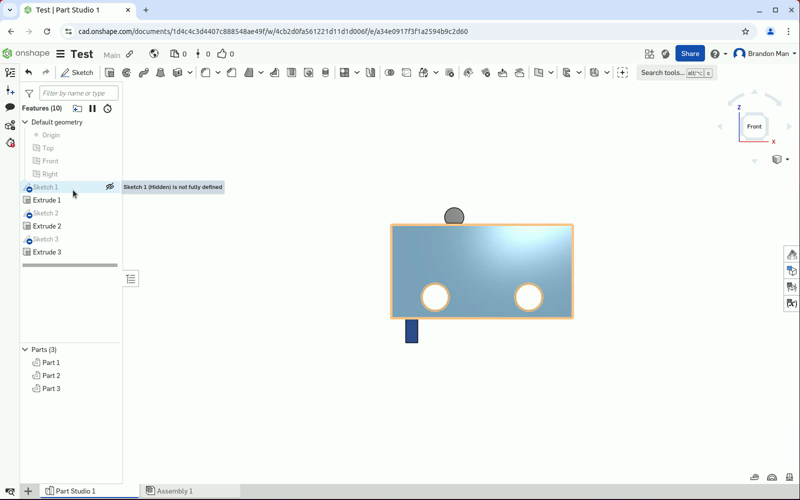
click(73, 189)
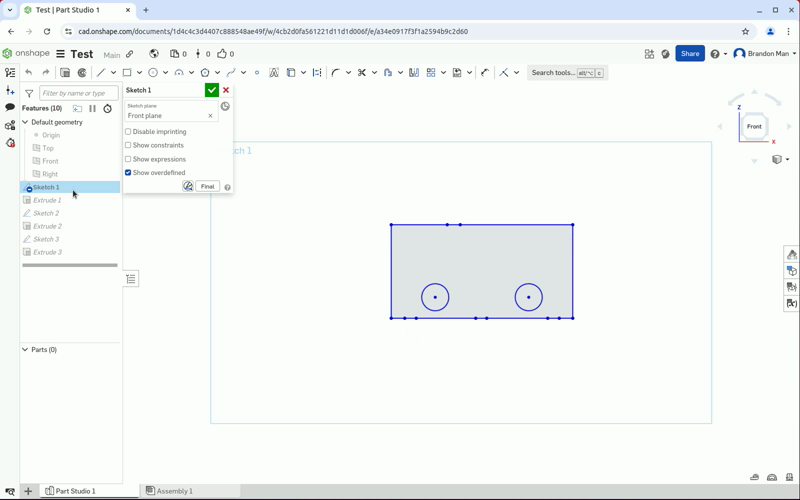
mouse_move(229, 92)
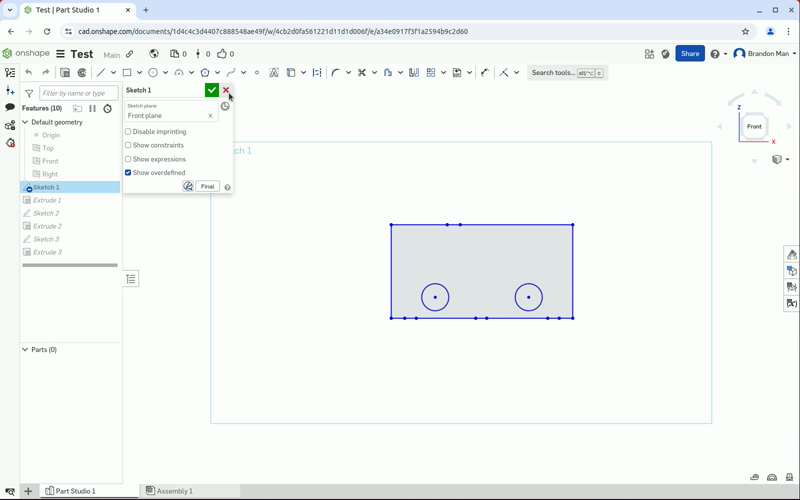
click(229, 92)
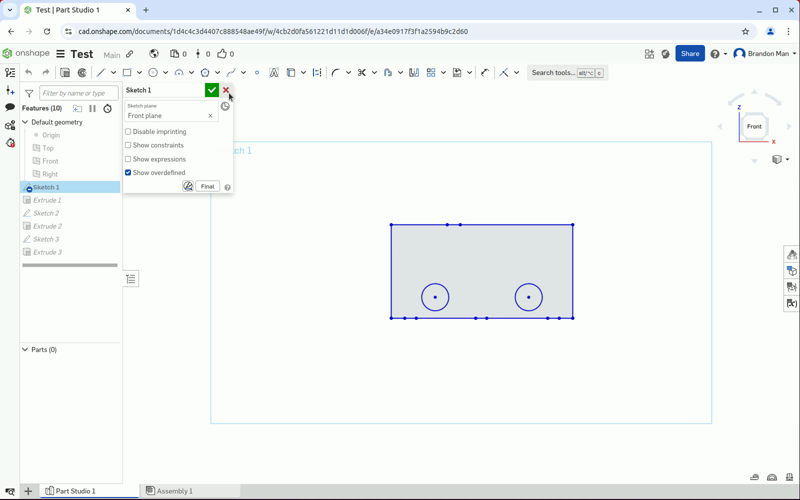
key(shift+s)
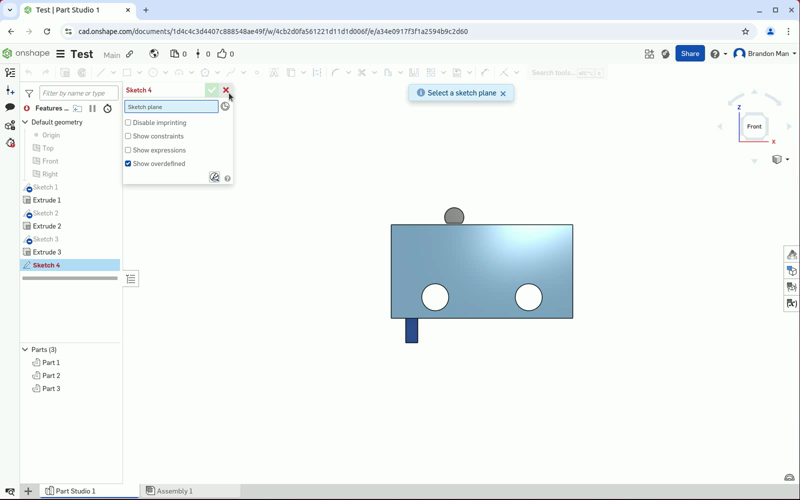
mouse_move(73, 163)
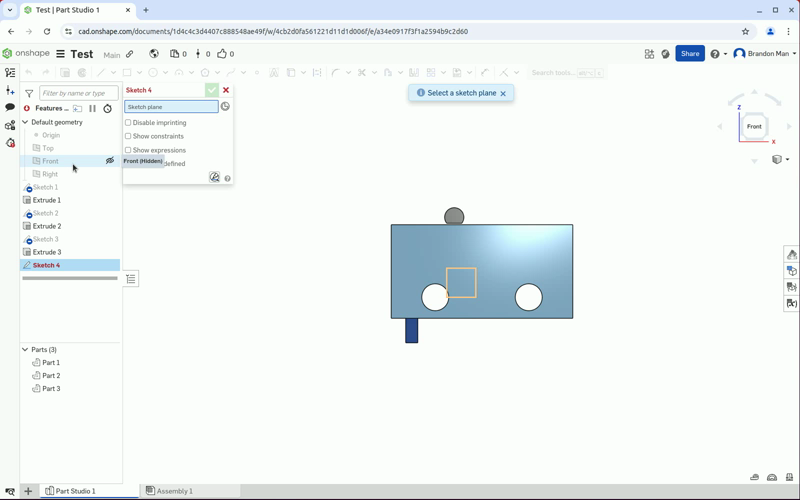
click(73, 163)
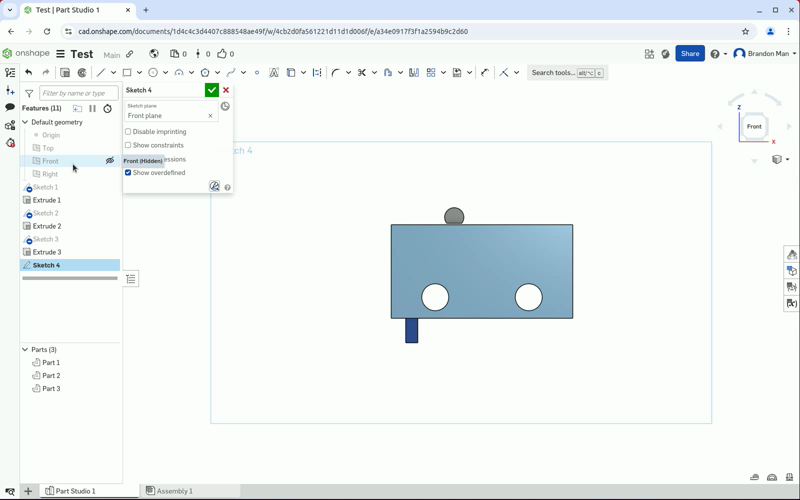
mouse_move(73, 352)
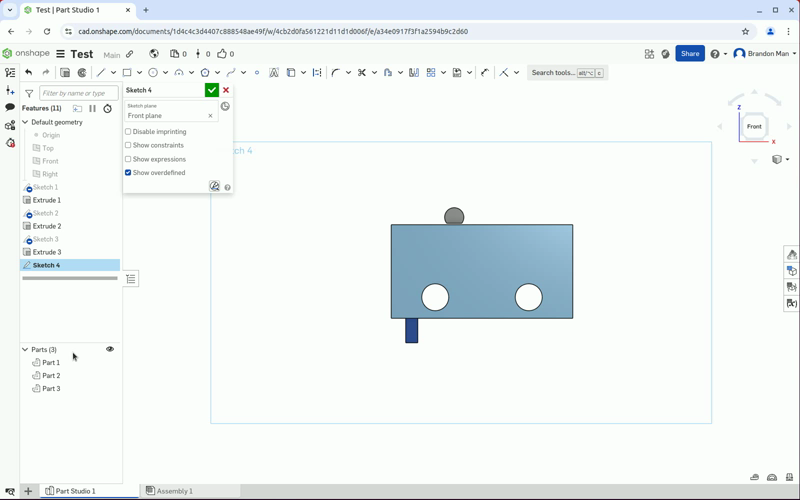
key(y)
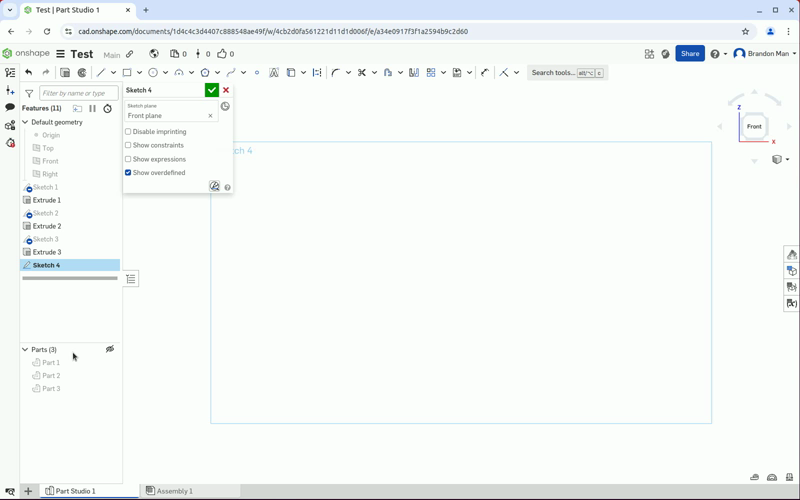
key(l)
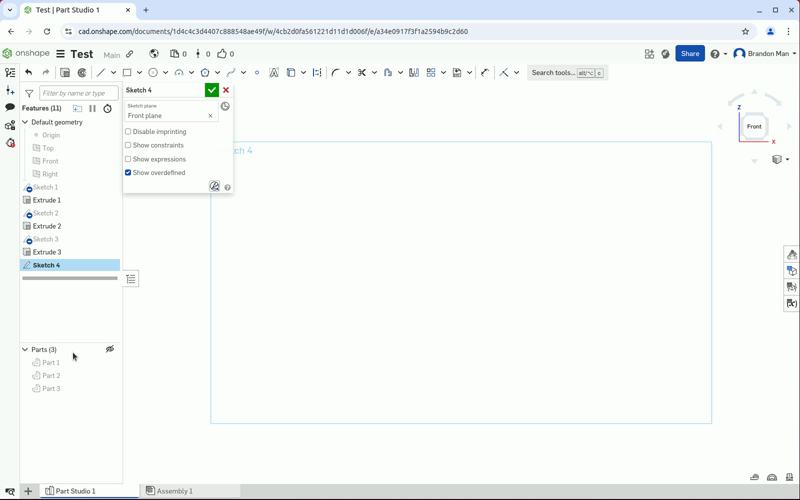
key_down(shift)
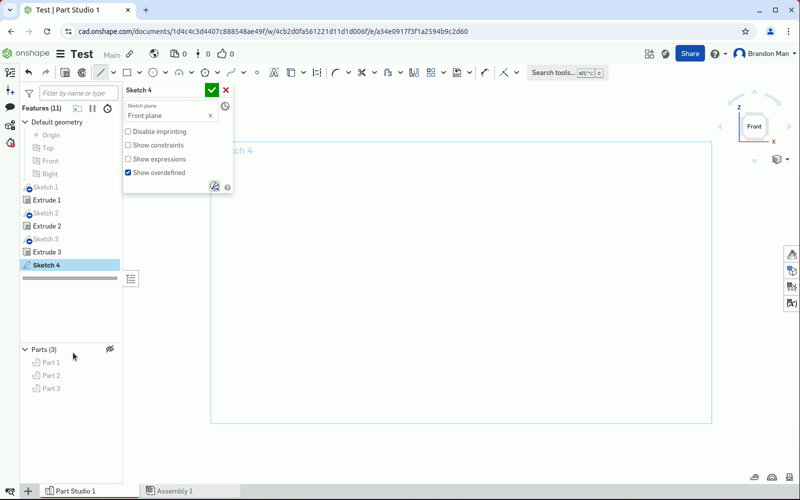
mouse_move(476, 342)
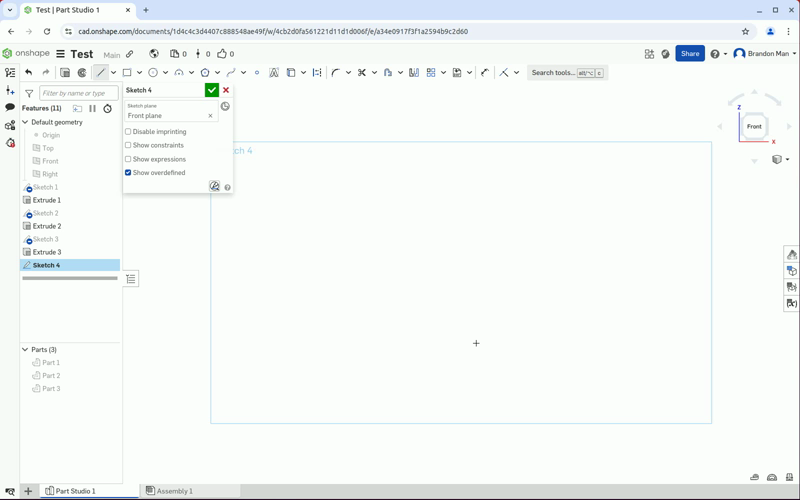
click(476, 342)
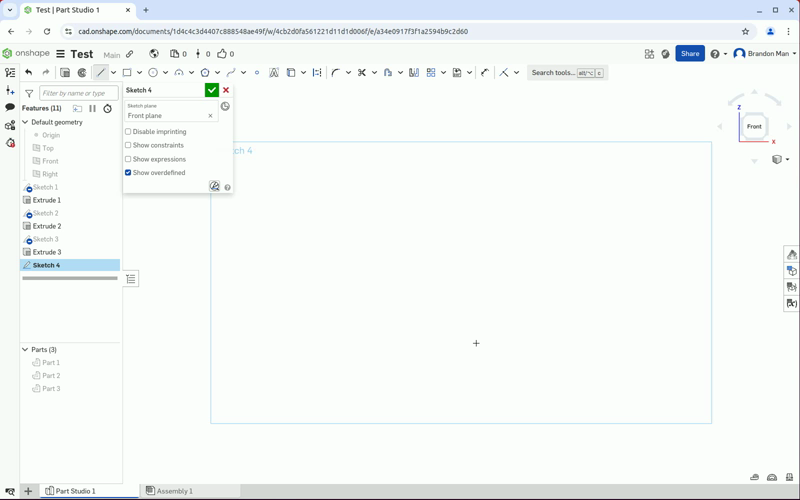
key_up(shift)
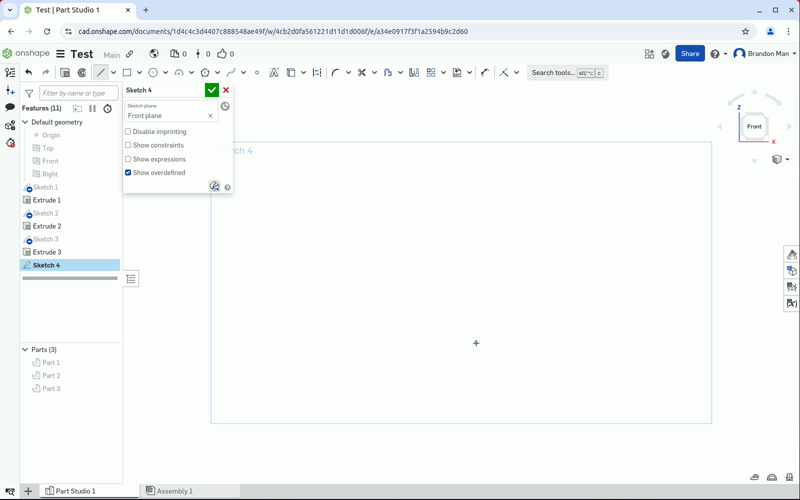
key_down(shift)
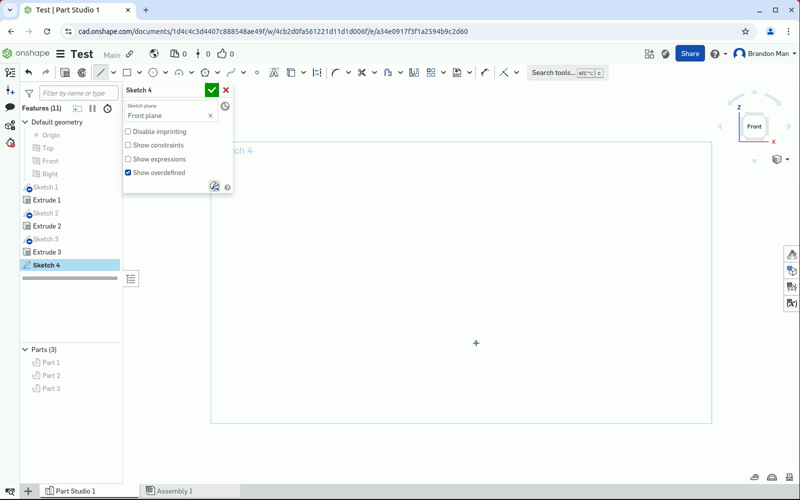
mouse_move(506, 342)
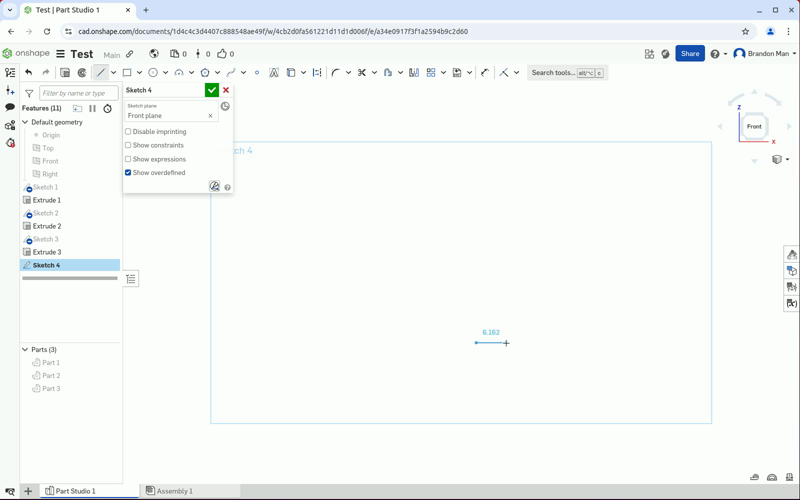
mouse_move(487, 342)
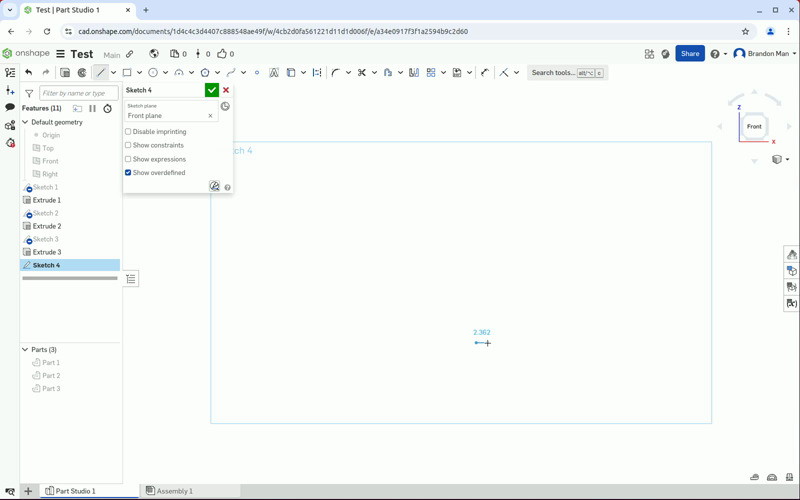
click(487, 342)
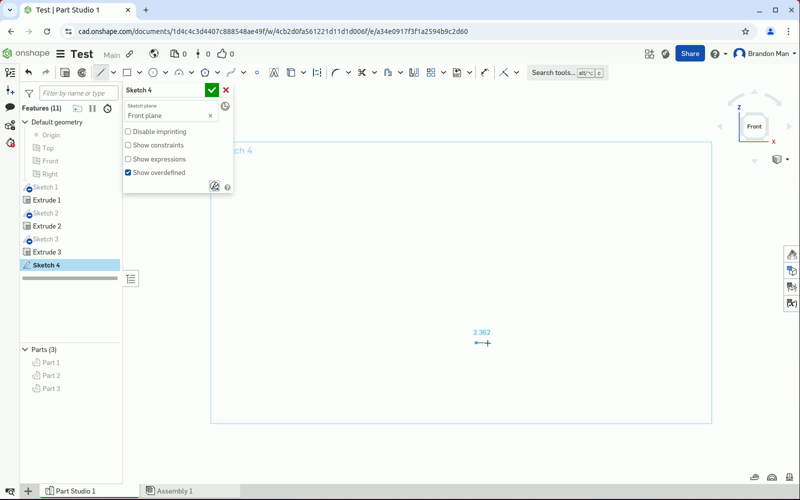
key_up(shift)
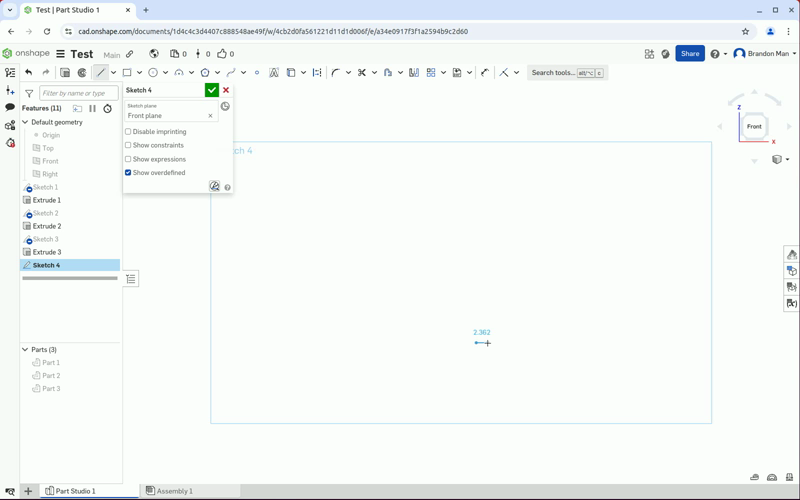
key_down(shift)
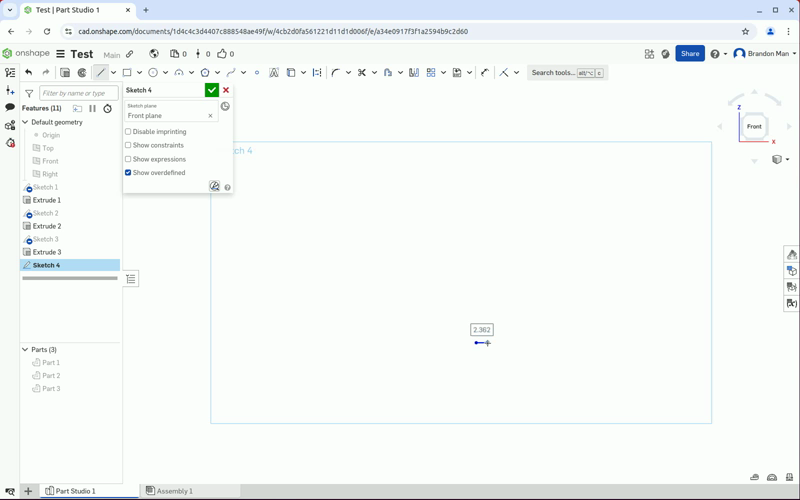
mouse_move(517, 342)
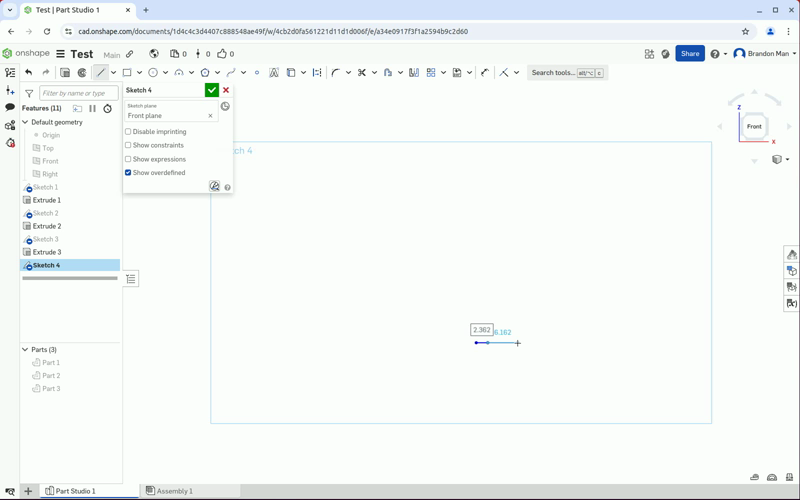
mouse_move(487, 315)
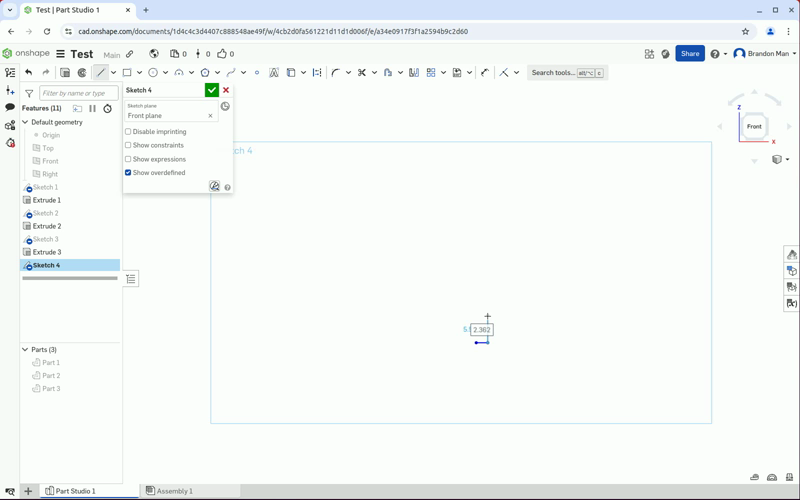
click(487, 315)
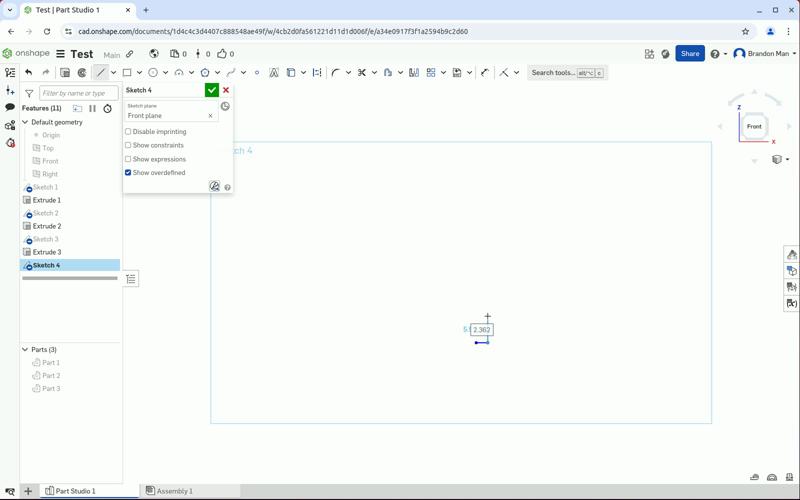
key_up(shift)
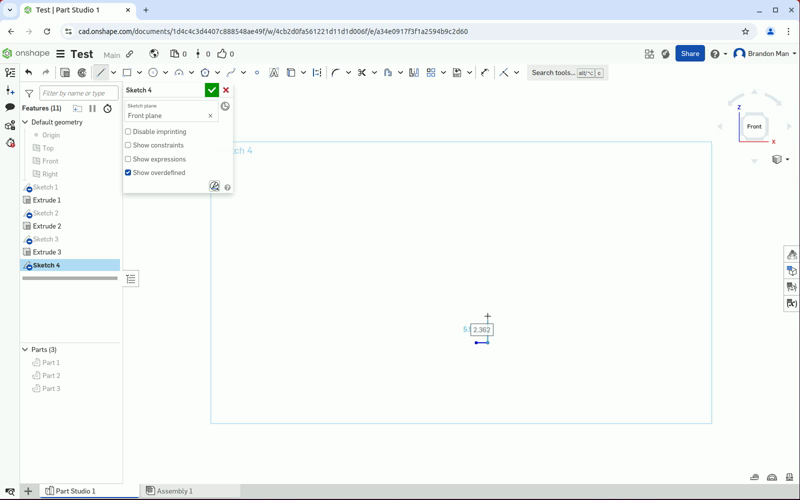
key_down(shift)
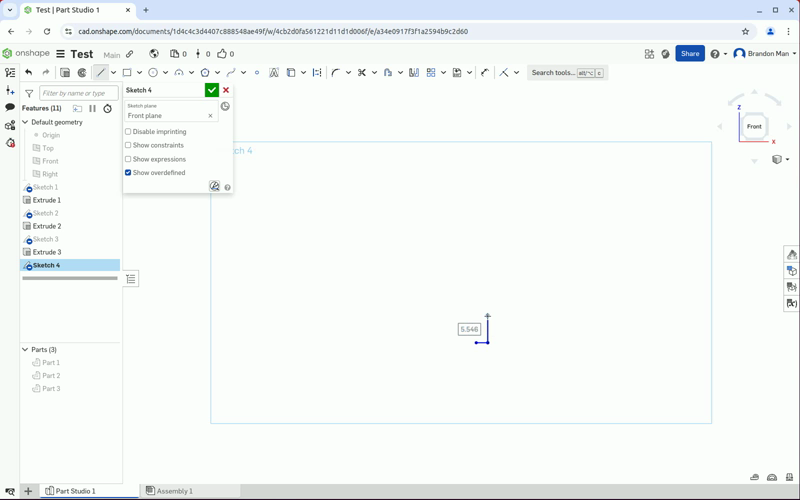
mouse_move(517, 315)
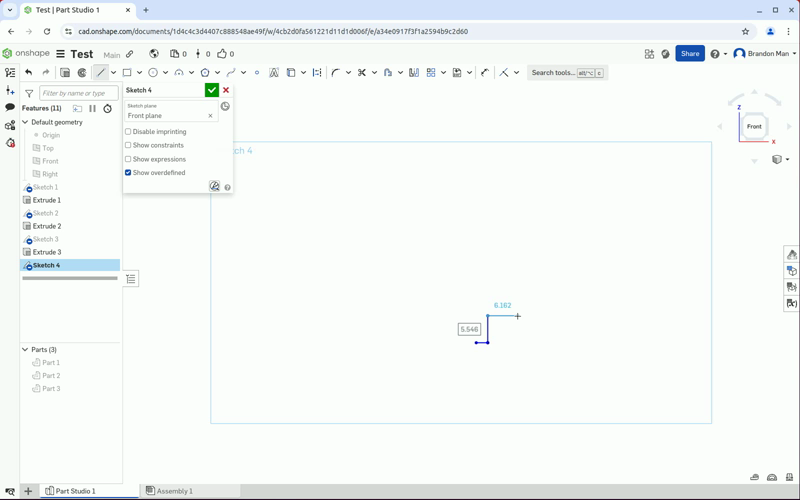
mouse_move(476, 315)
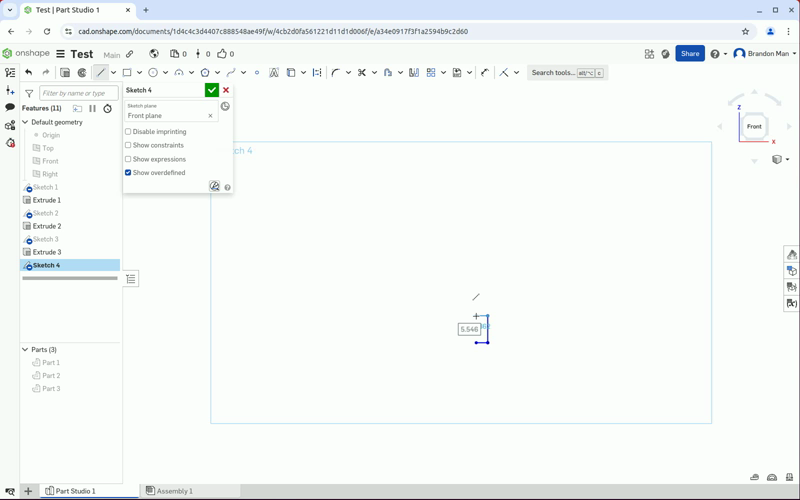
click(476, 315)
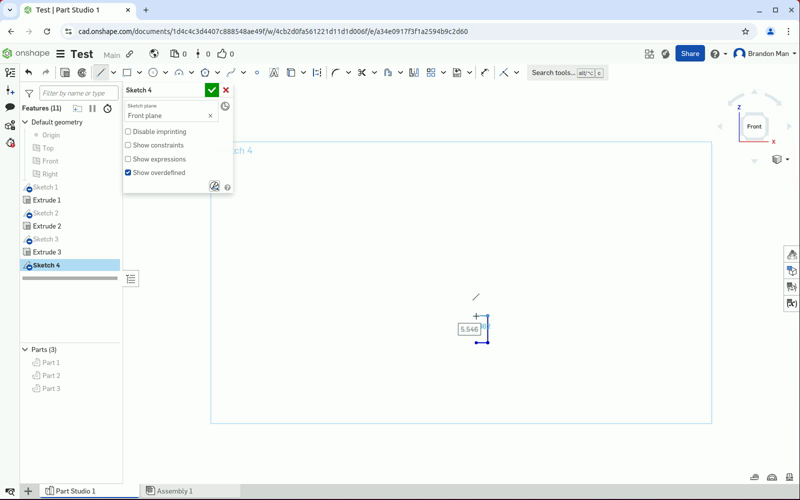
key_up(shift)
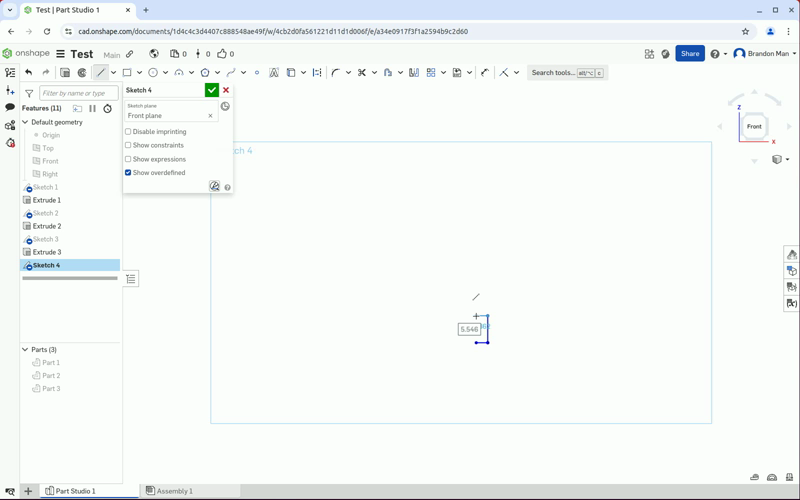
mouse_move(506, 315)
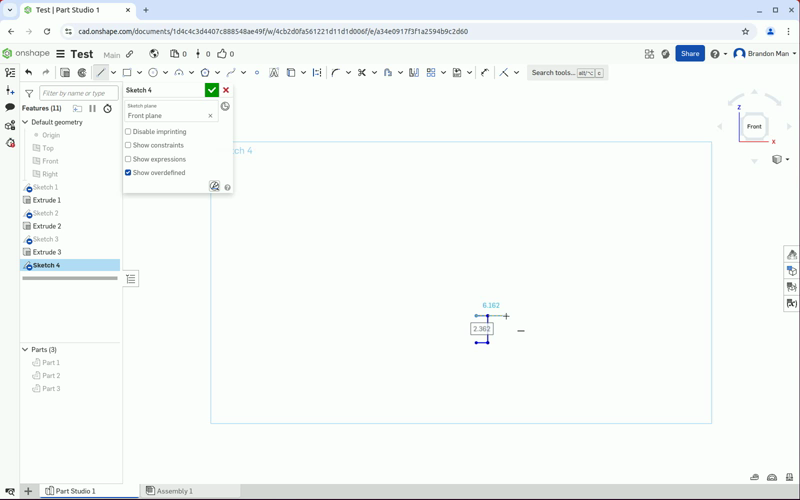
key_down(shift)
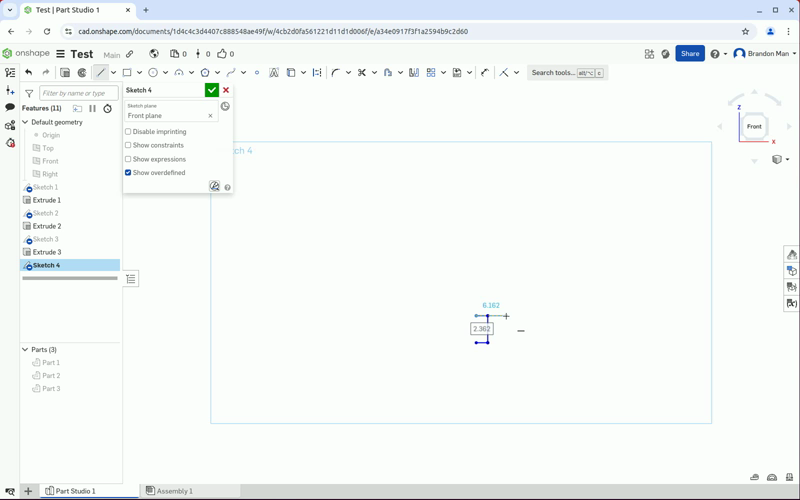
mouse_move(476, 342)
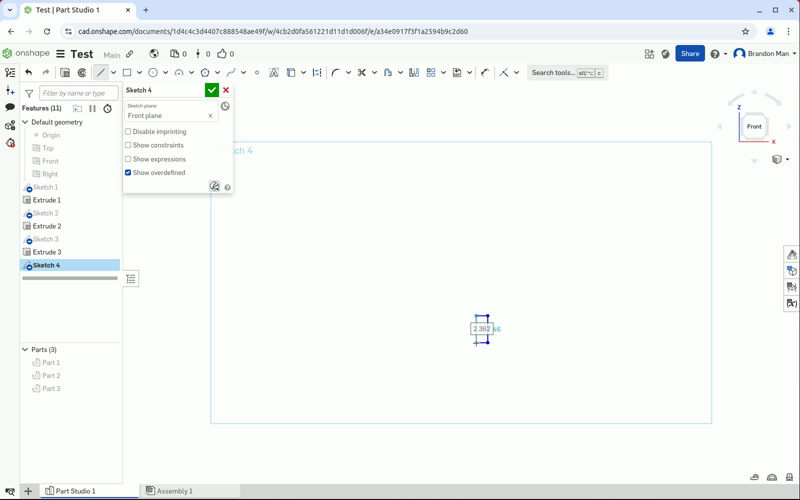
key_up(shift)
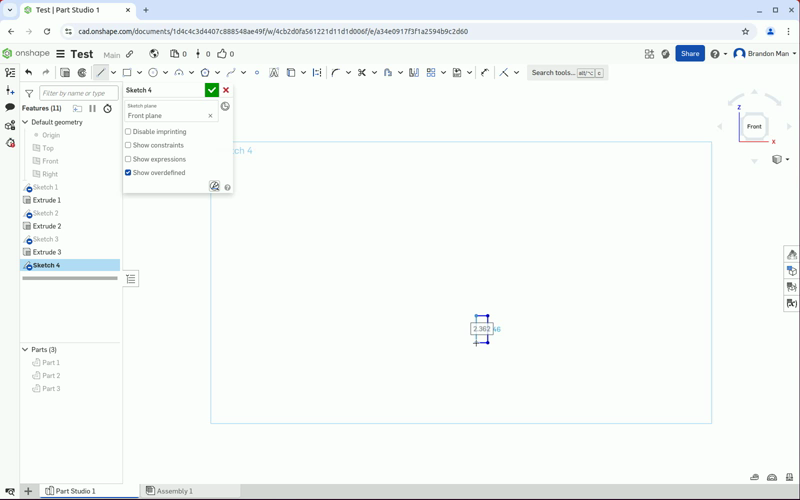
click(476, 342)
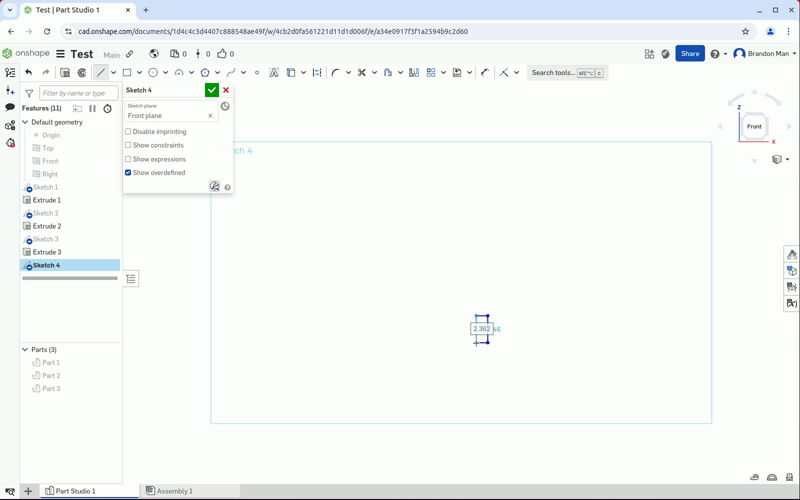
key(esc)
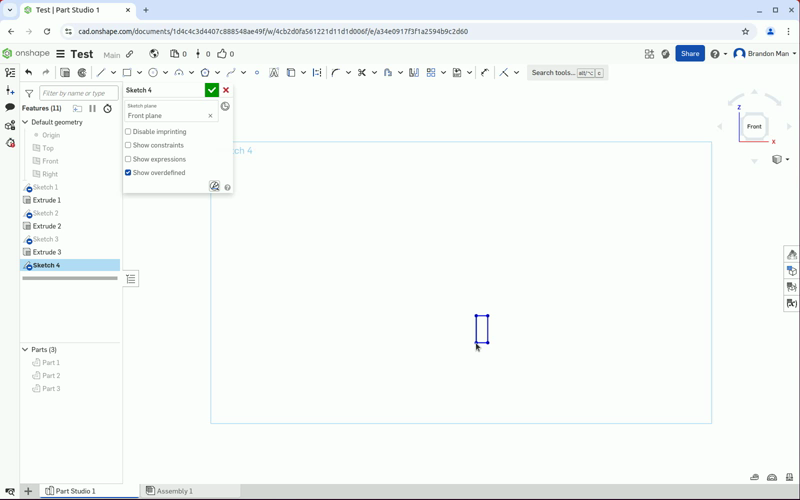
mouse_move(485, 320)
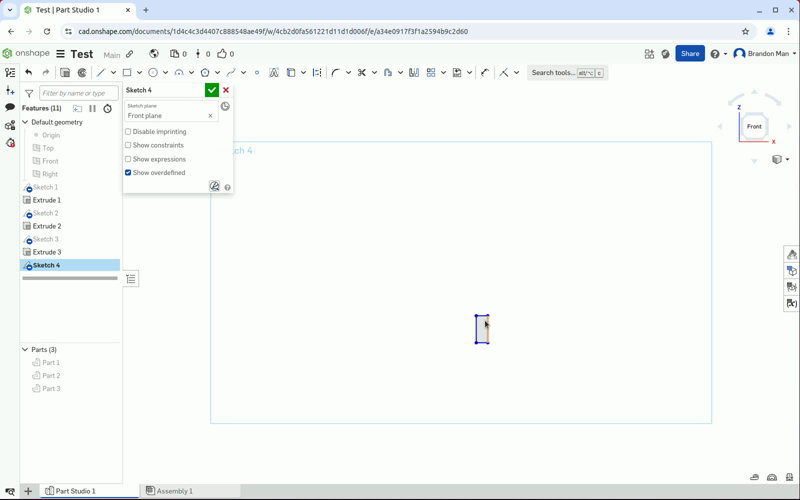
scroll(6)
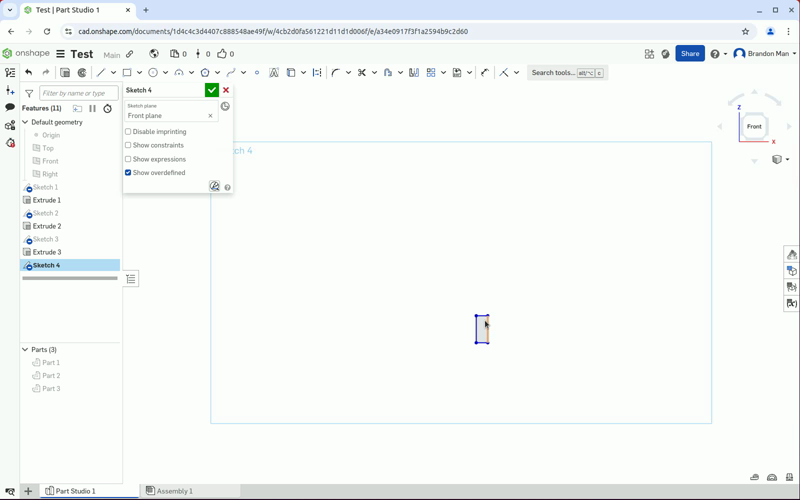
scroll(6)
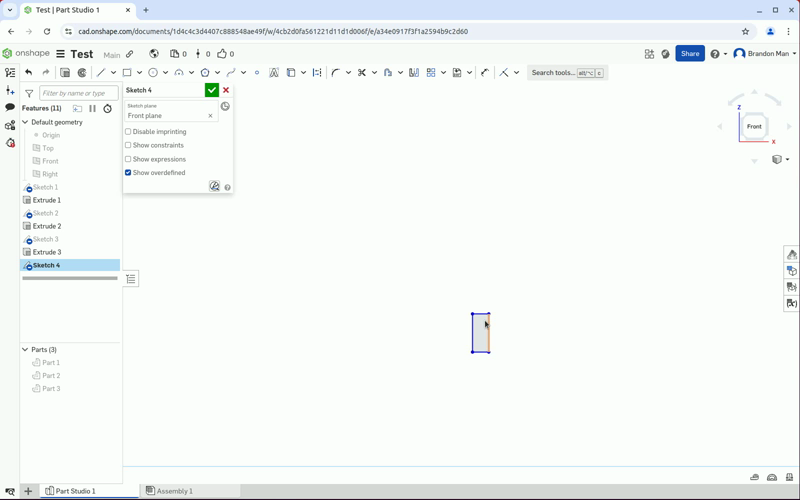
scroll(6)
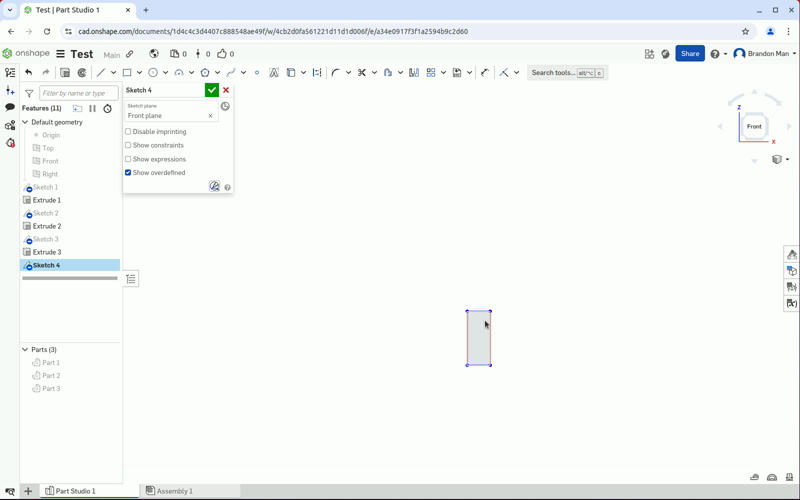
scroll(6)
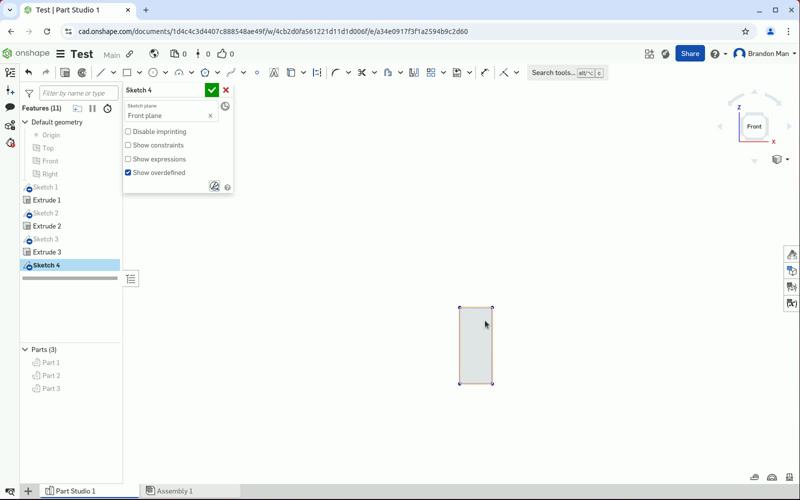
scroll(6)
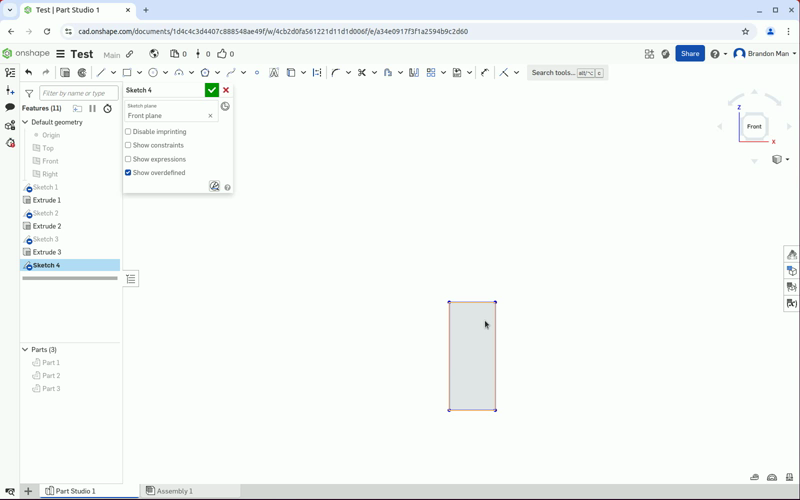
scroll(6)
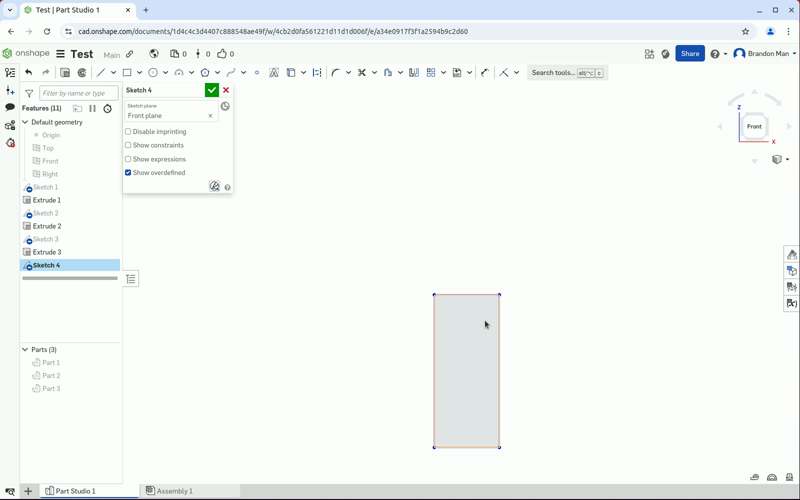
scroll(6)
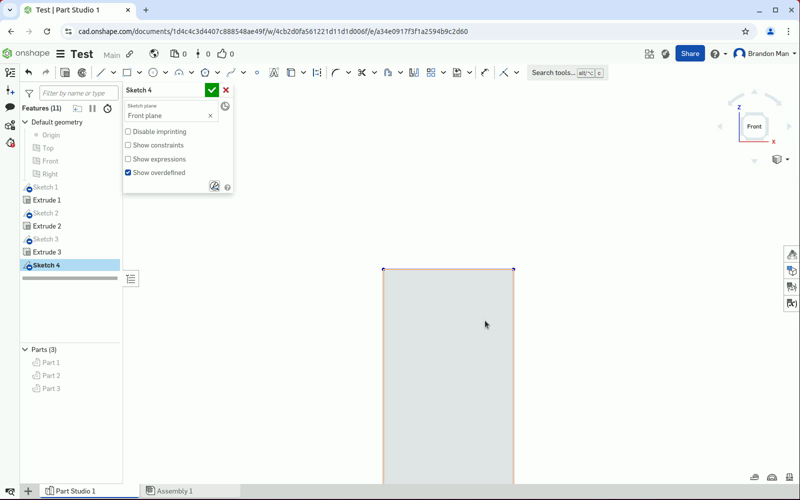
click(485, 320)
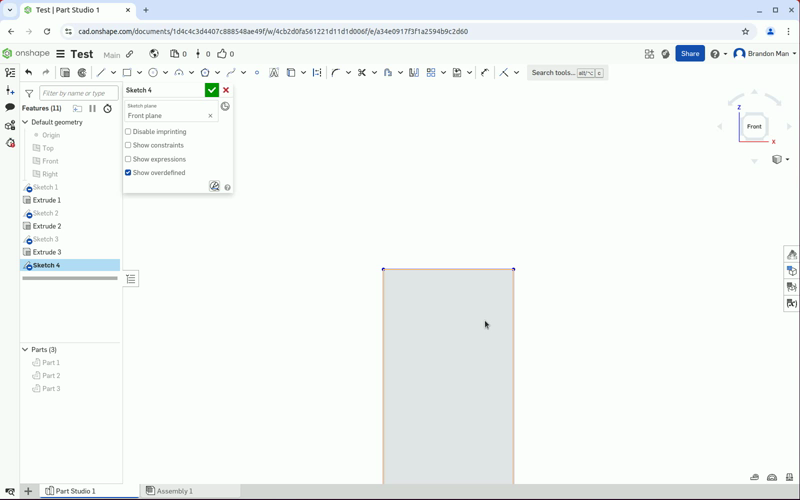
scroll(-6)
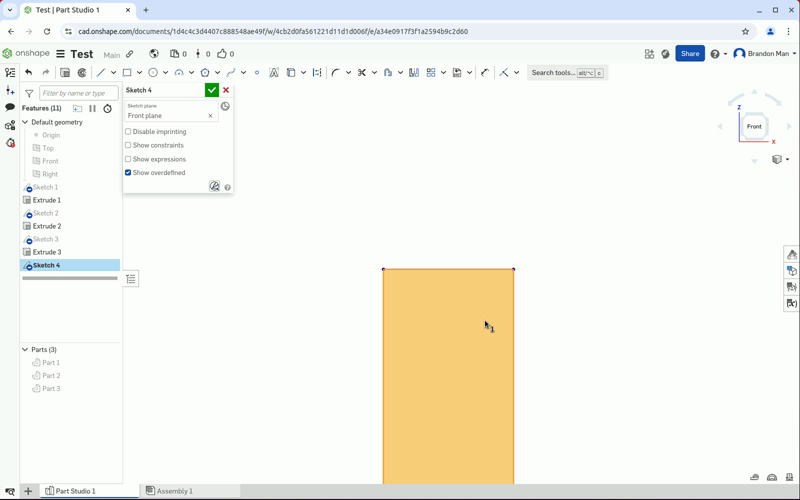
scroll(-6)
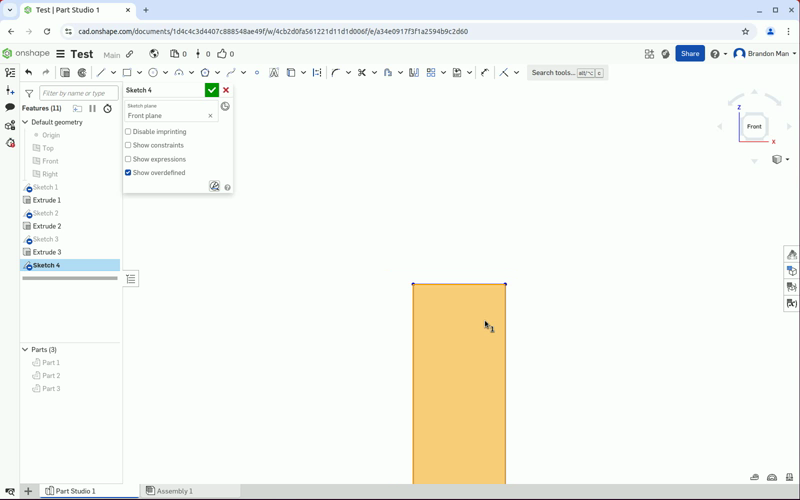
scroll(-6)
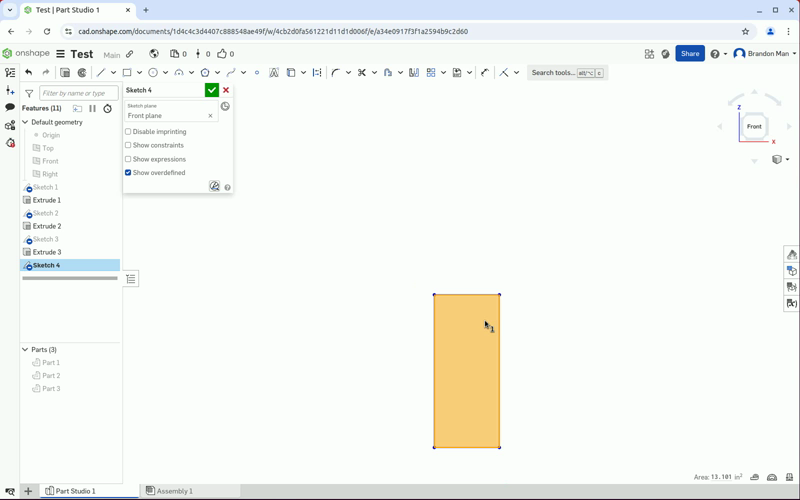
scroll(-6)
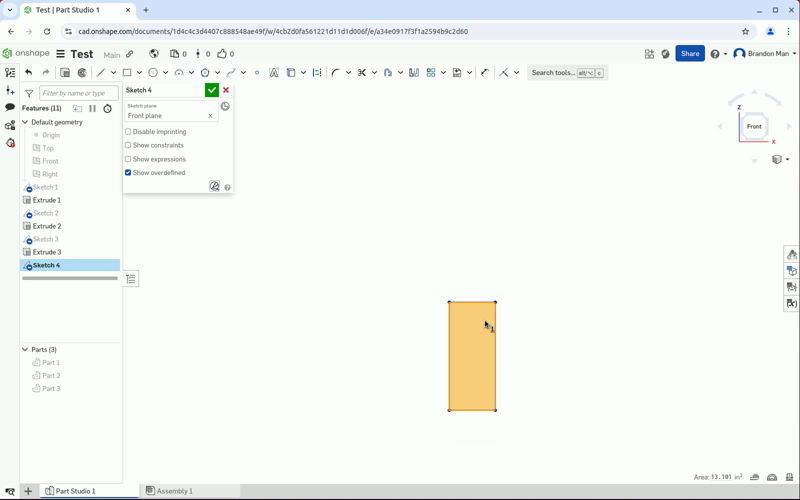
scroll(-6)
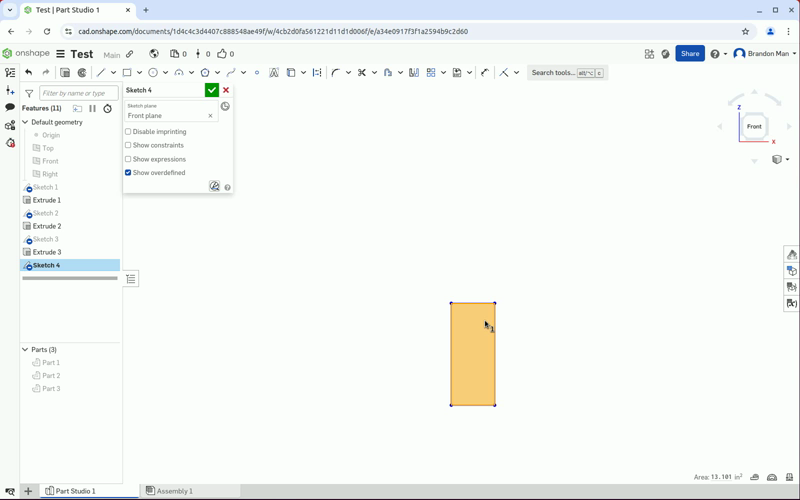
scroll(-6)
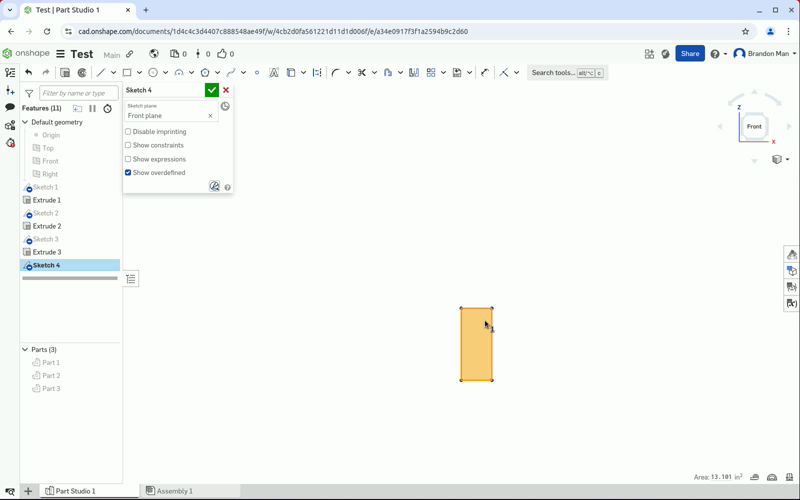
scroll(-6)
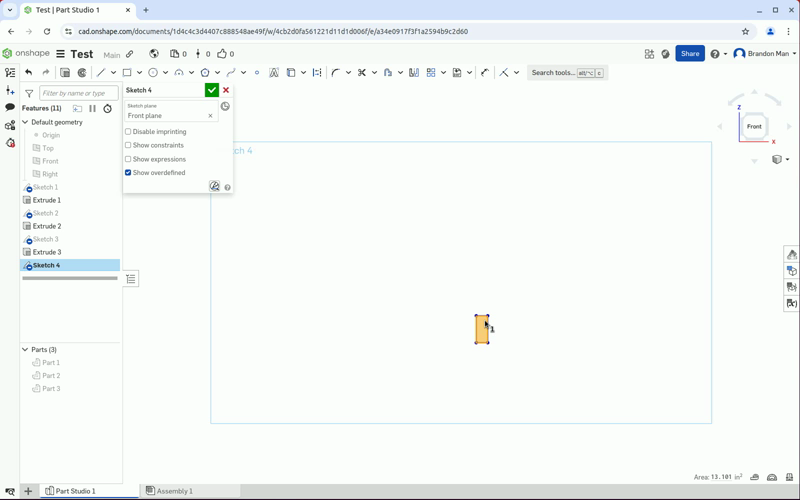
mouse_move(73, 352)
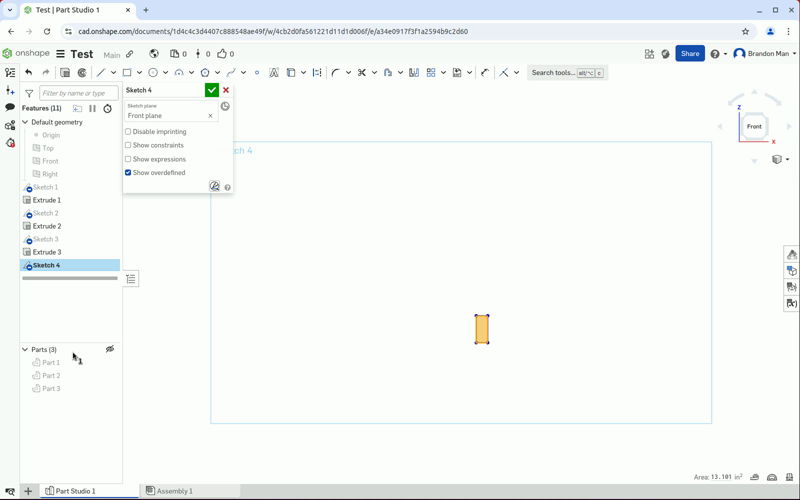
key(shift+y)
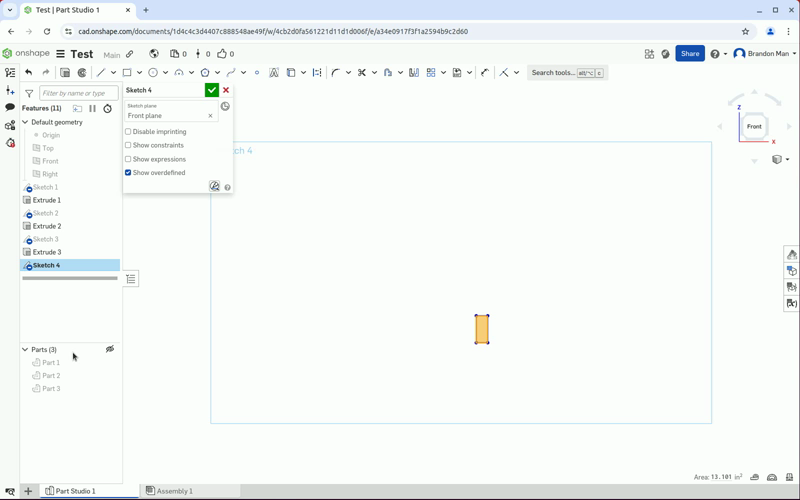
key(shift+e)
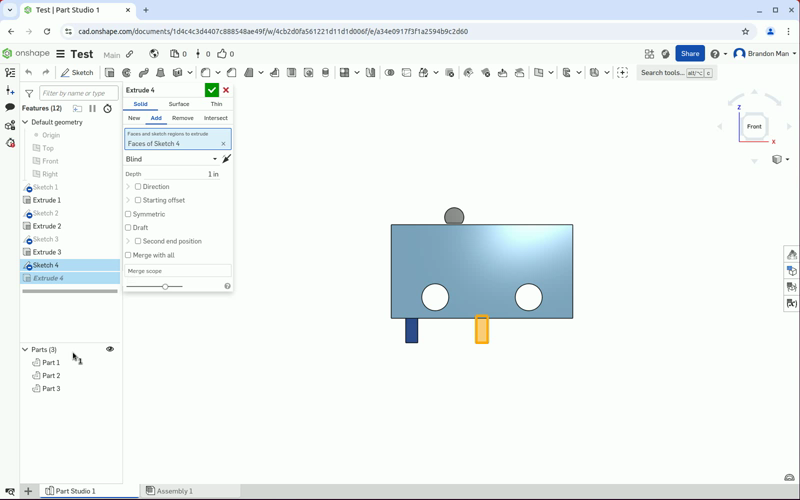
mouse_move(143, 106)
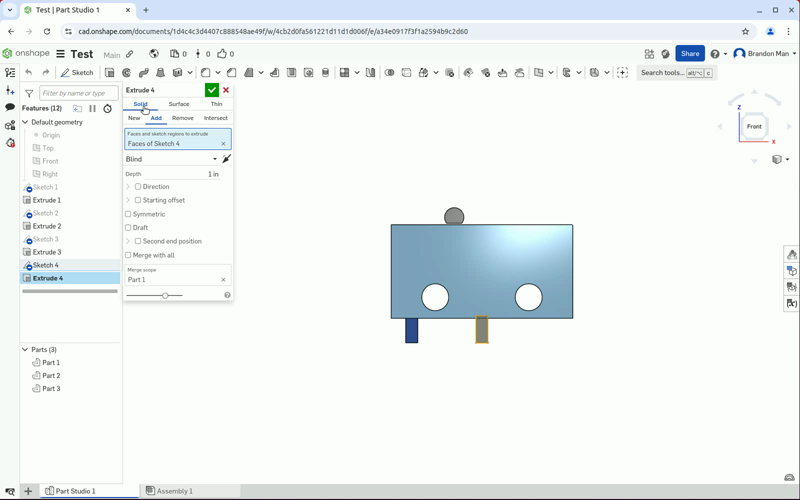
click(143, 106)
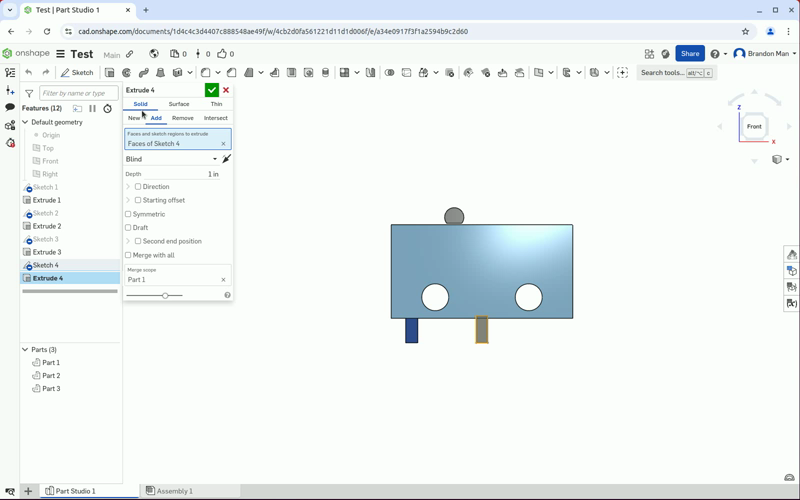
mouse_move(137, 120)
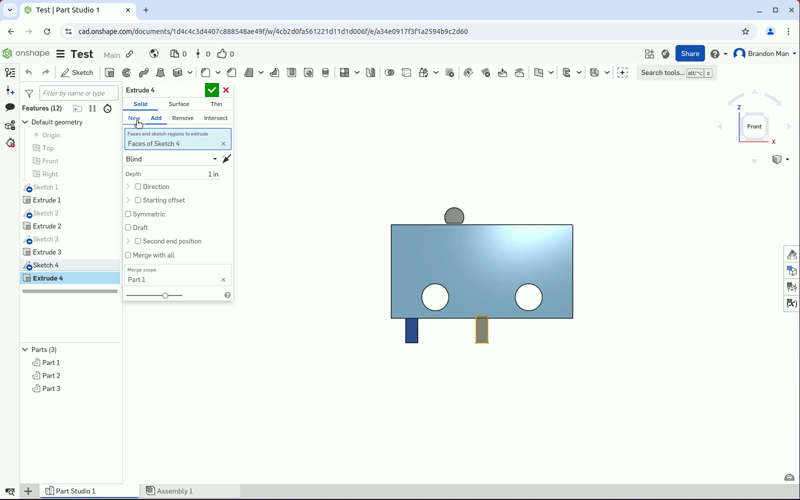
click(137, 120)
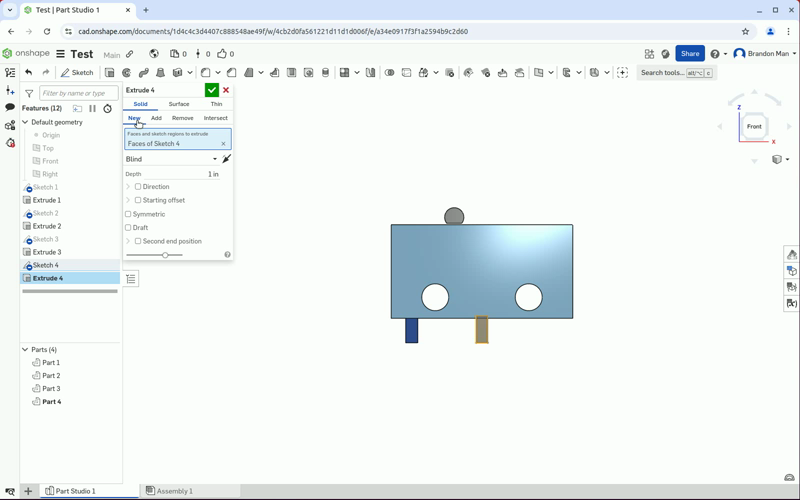
key(tab, 4)
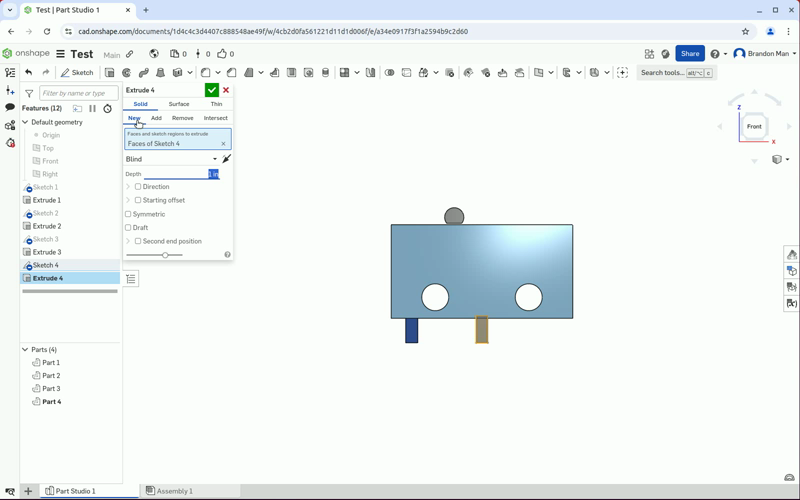
text(0.962)
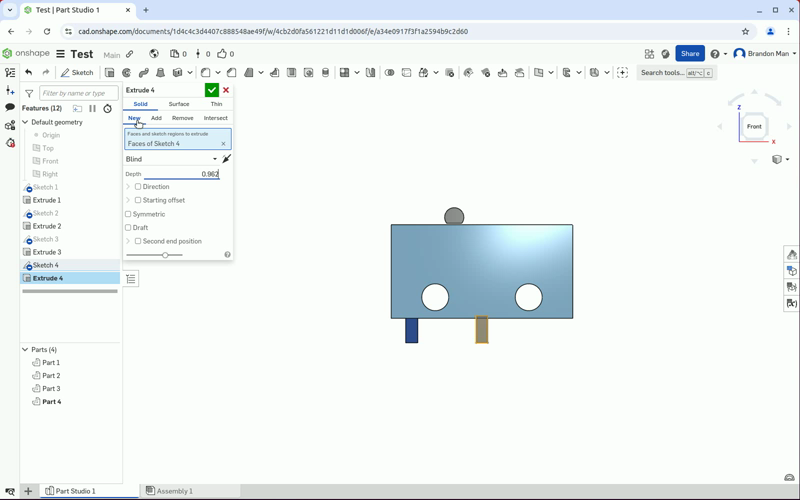
key(tab, 3)
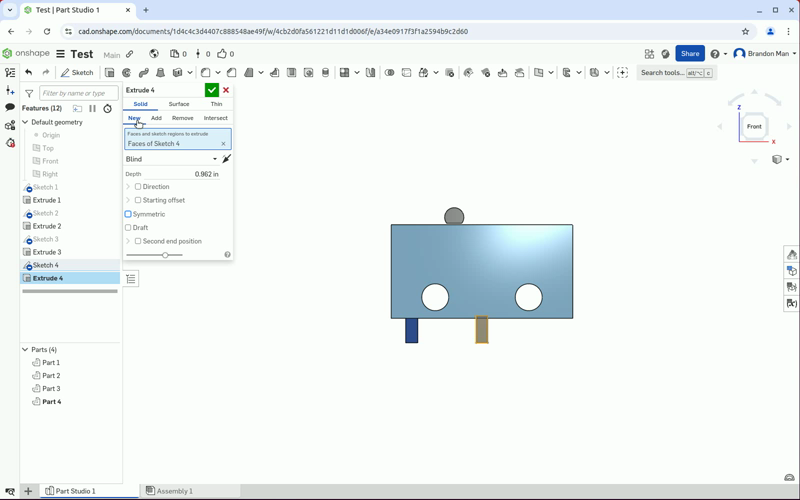
key(space)
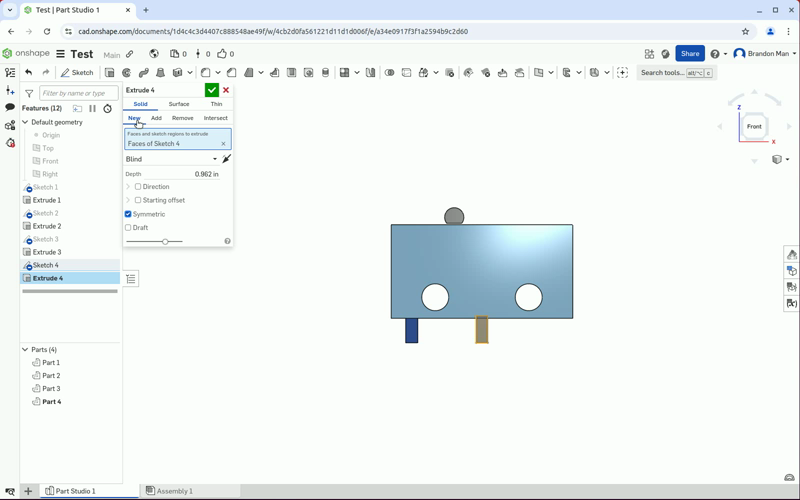
key(enter)
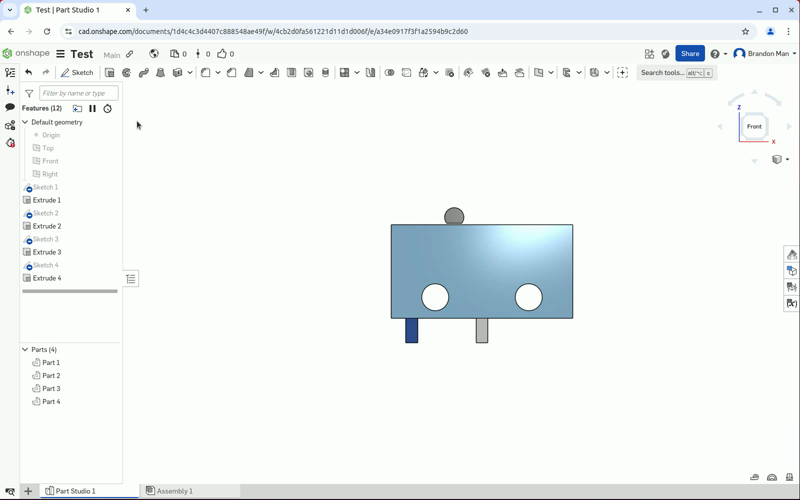
key(shift+h)
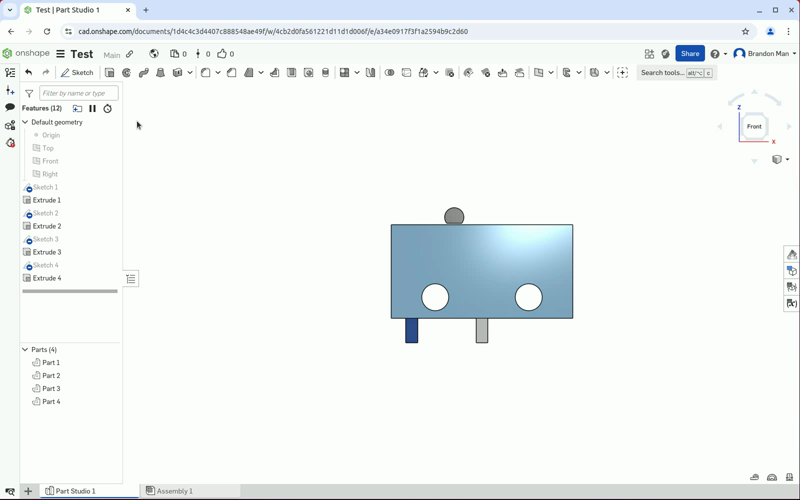
key(shift+h)
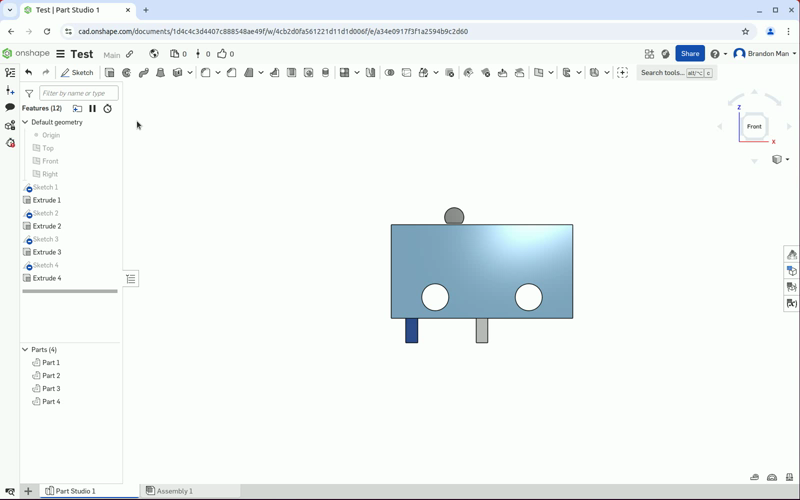
mouse_move(73, 189)
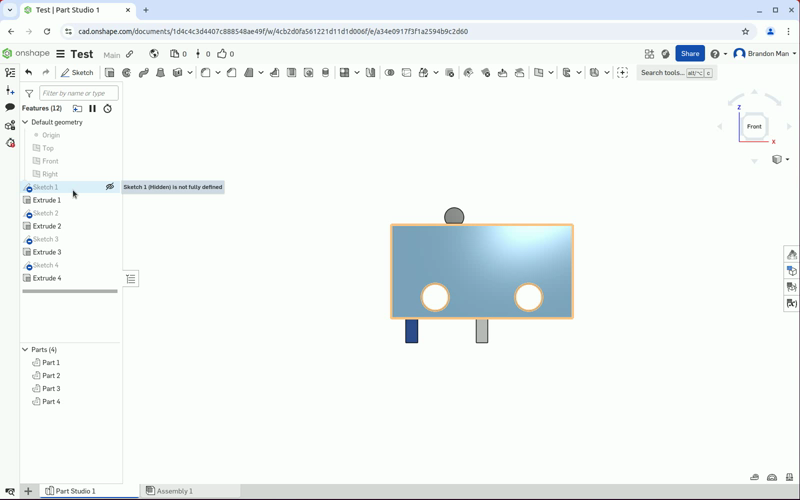
click(73, 189)
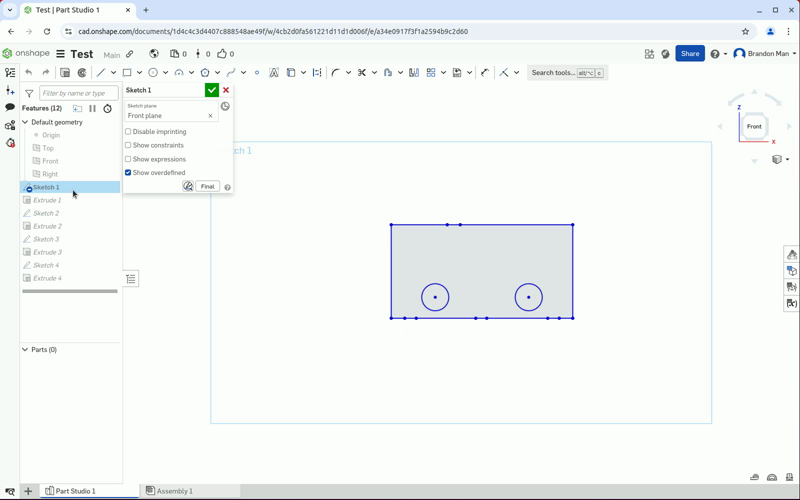
mouse_move(229, 92)
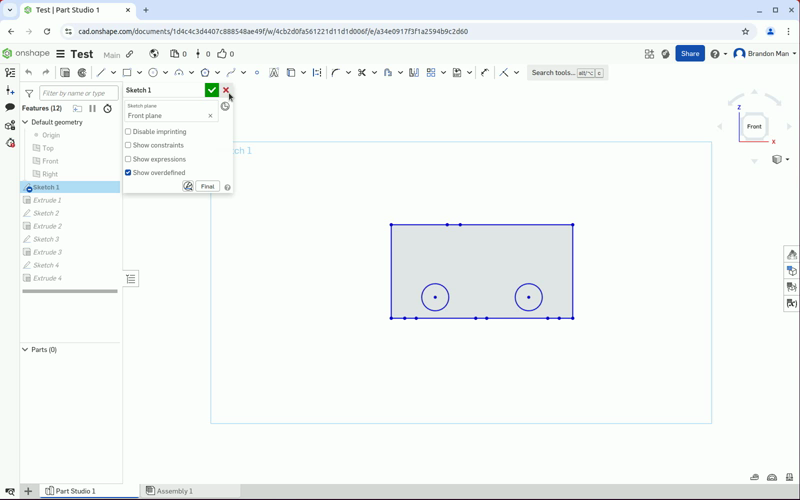
click(229, 92)
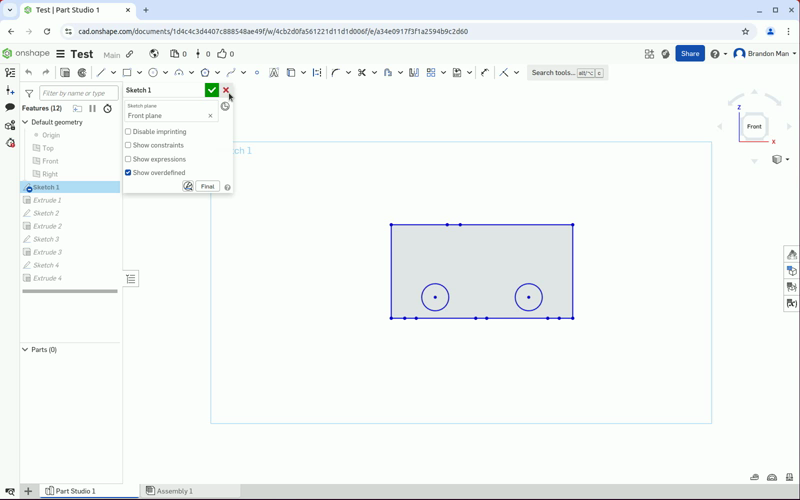
key(shift+s)
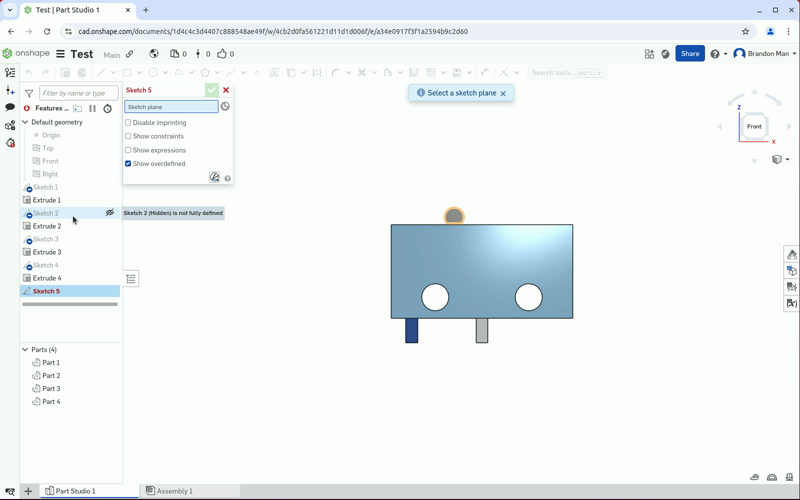
scroll(3)
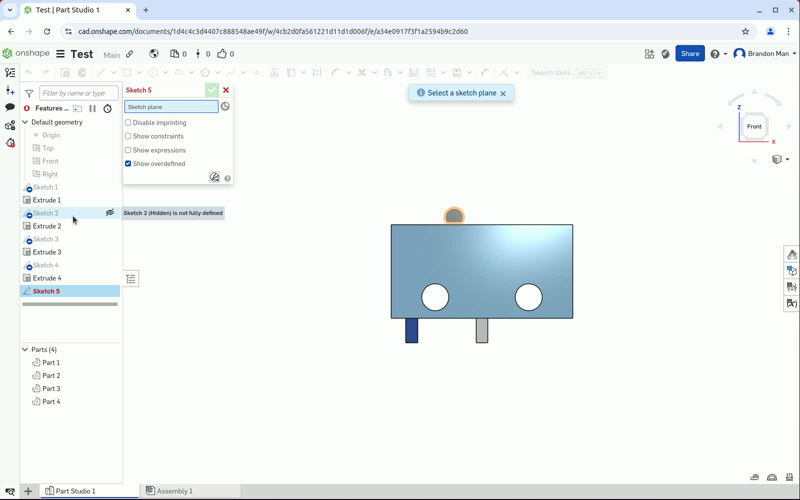
mouse_move(73, 163)
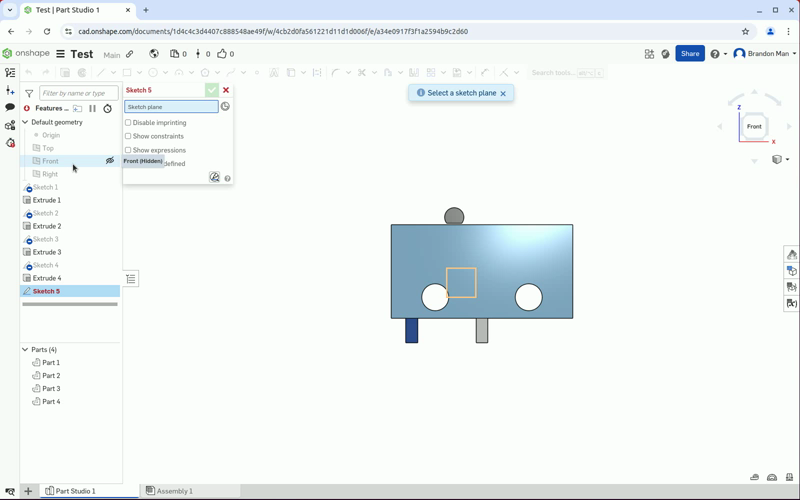
click(73, 163)
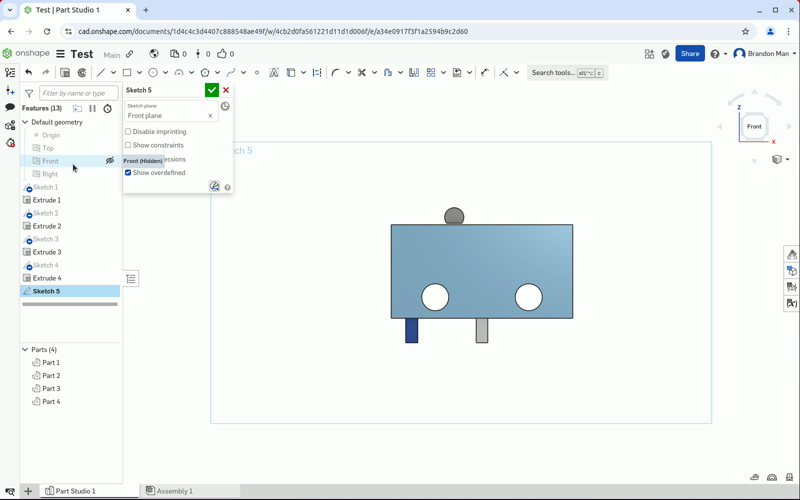
mouse_move(73, 352)
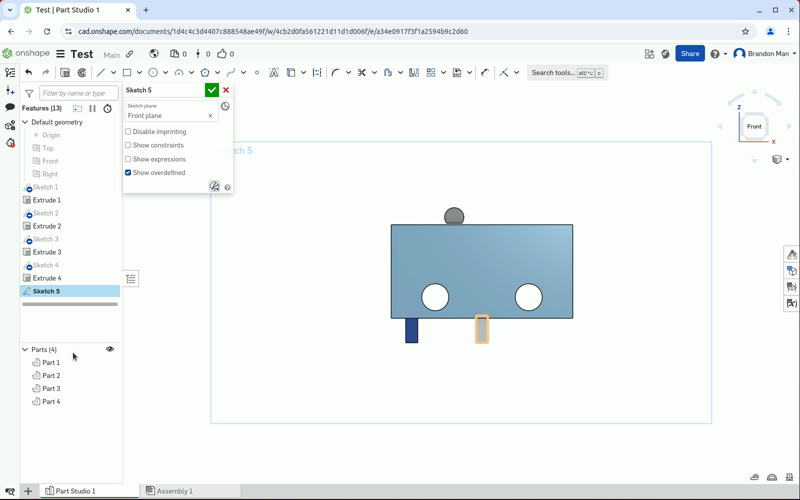
key(y)
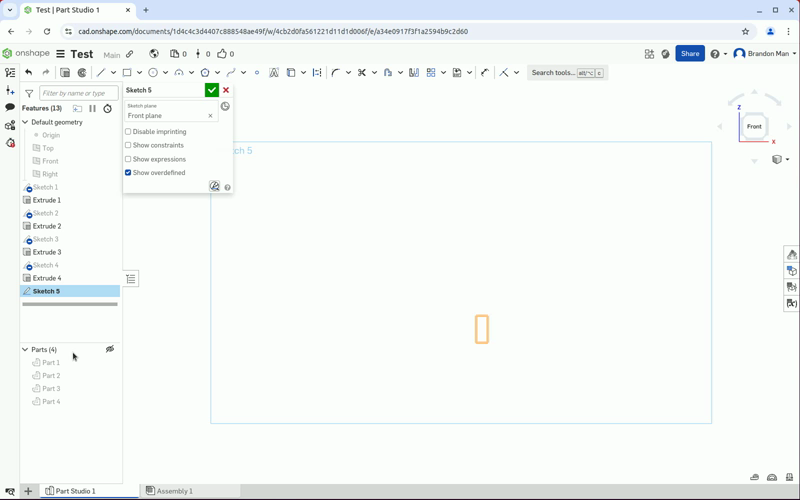
key(l)
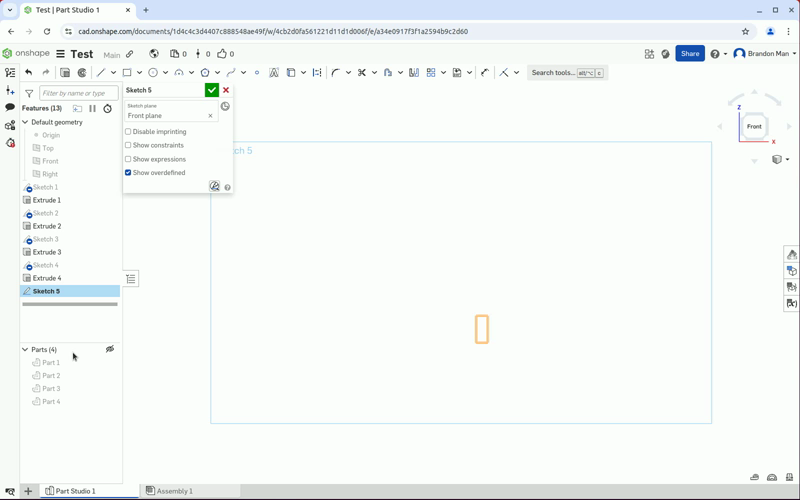
key_down(shift)
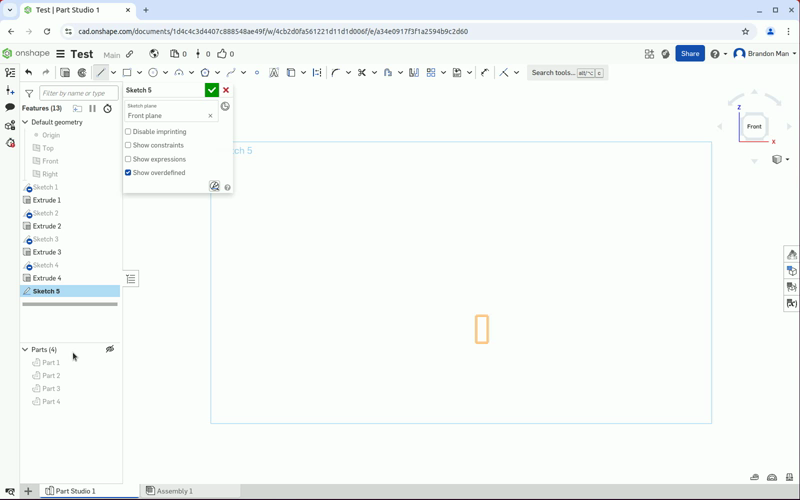
mouse_move(547, 342)
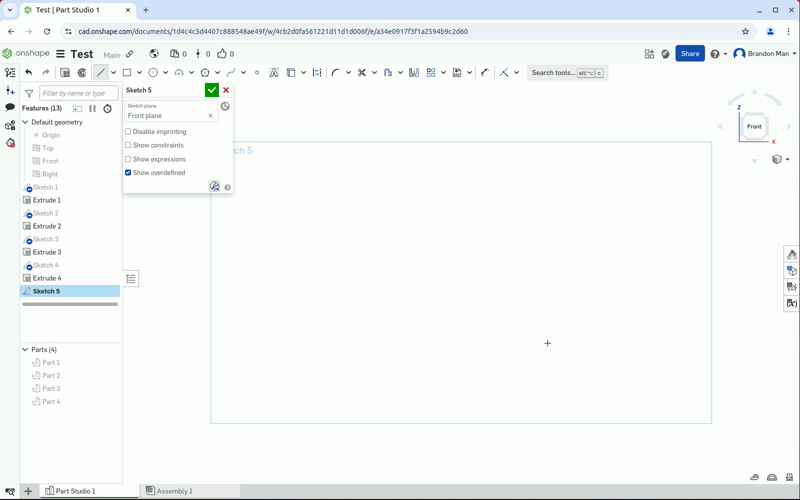
click(547, 342)
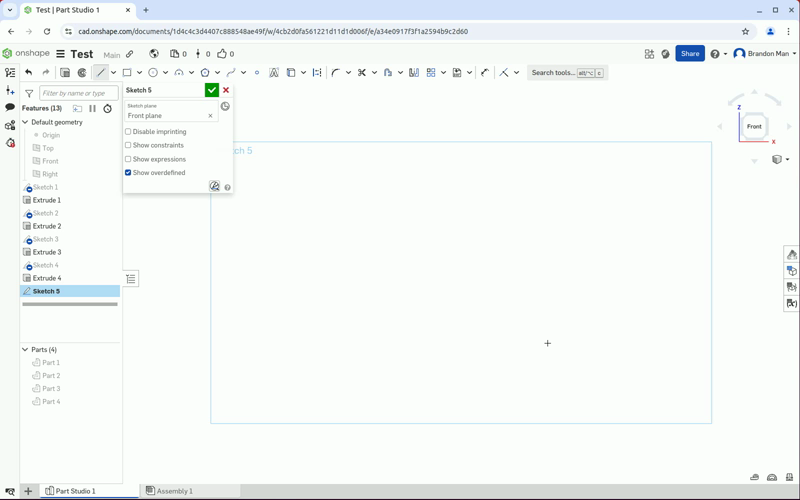
key_up(shift)
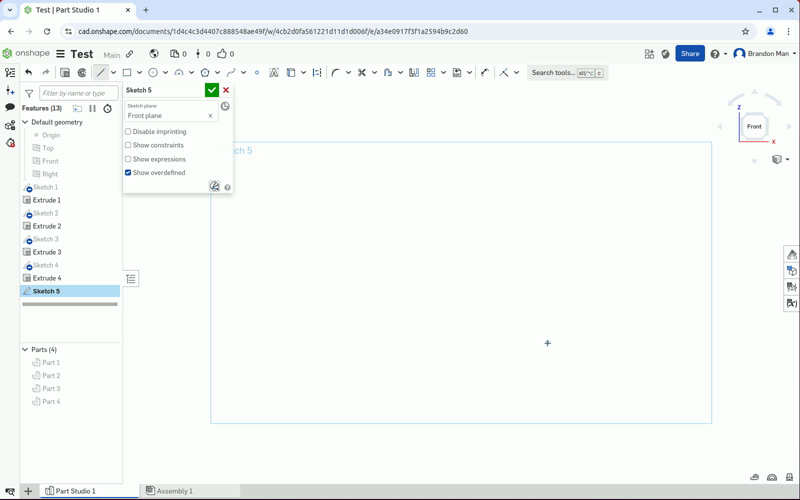
key_down(shift)
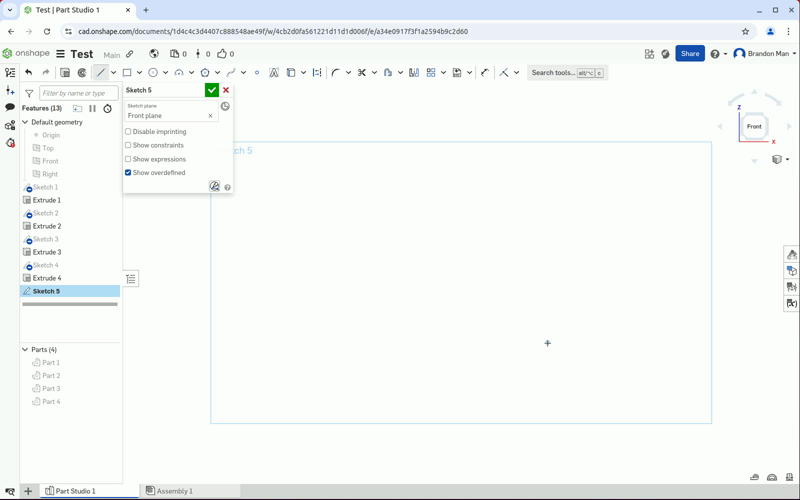
mouse_move(577, 342)
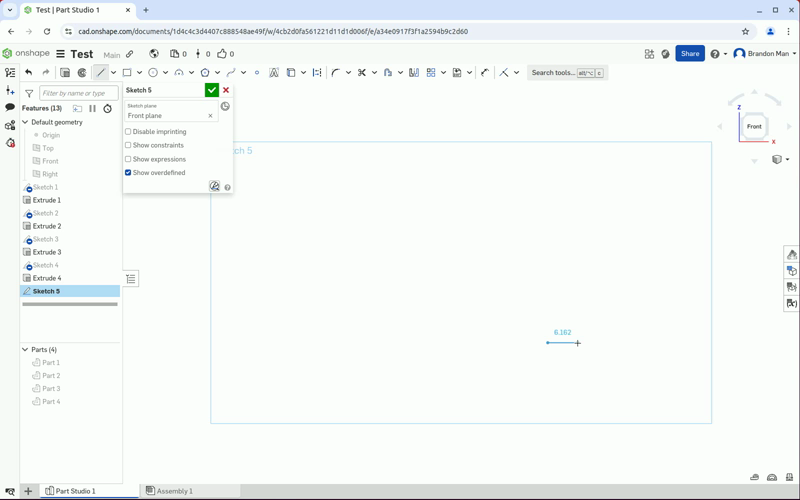
mouse_move(559, 342)
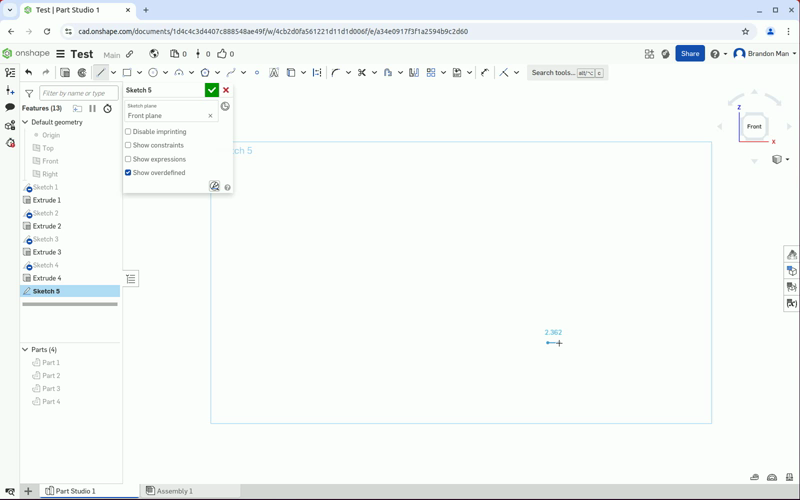
click(559, 342)
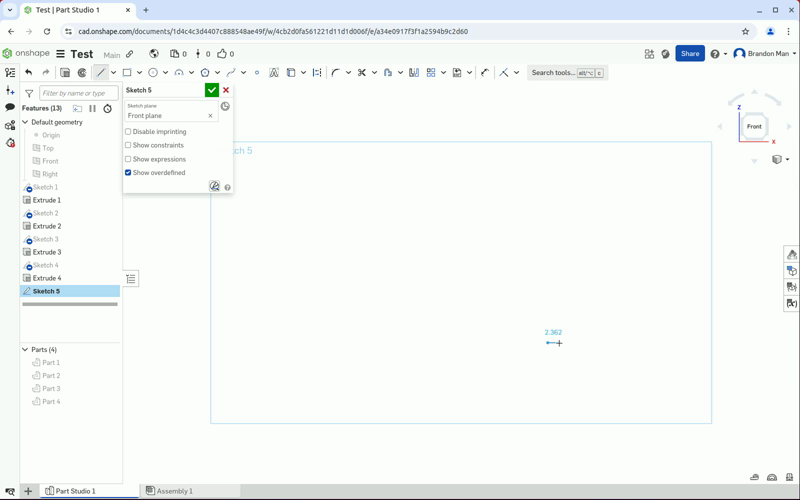
key_up(shift)
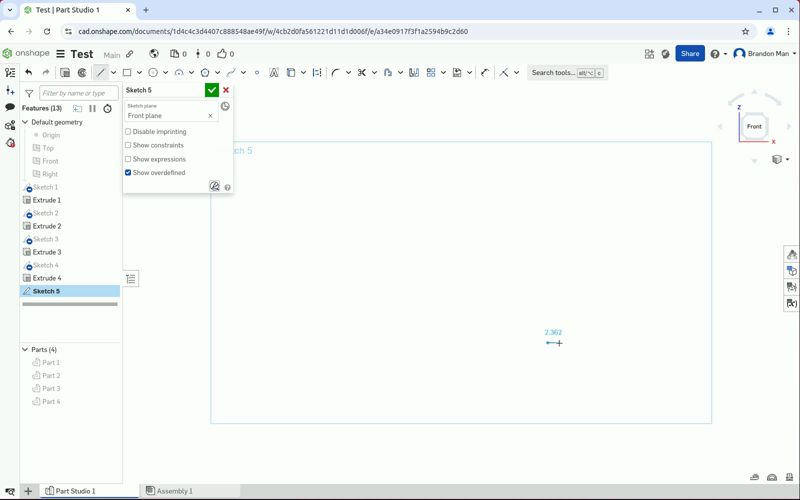
key_down(shift)
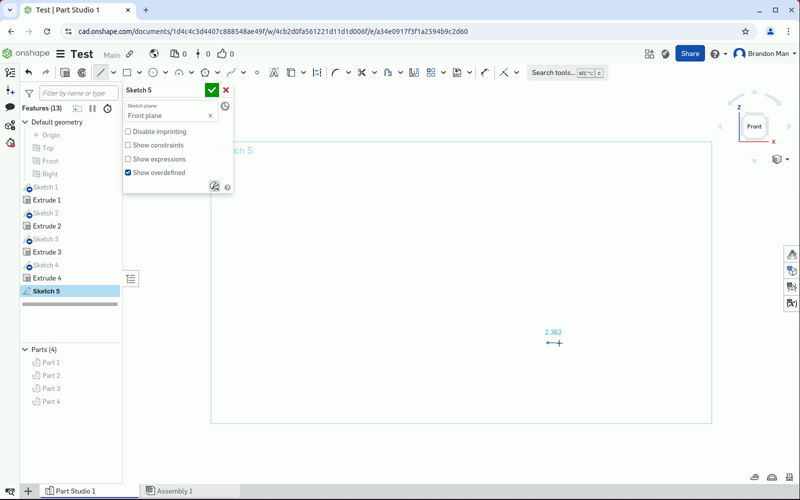
mouse_move(589, 342)
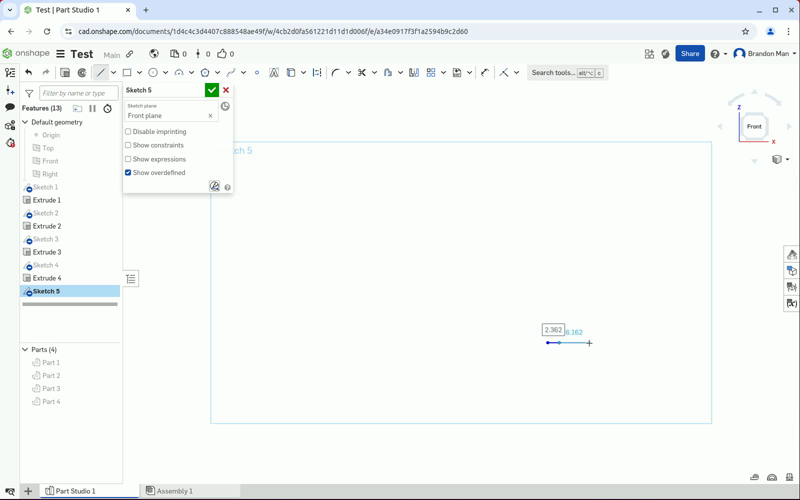
mouse_move(559, 315)
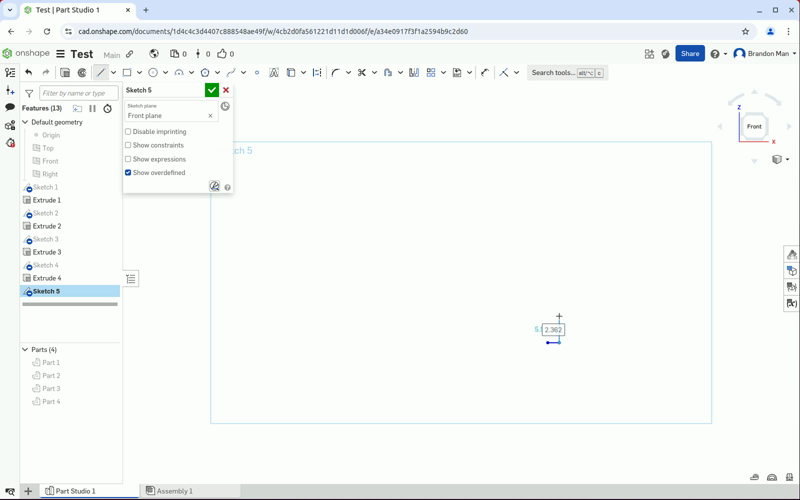
click(559, 315)
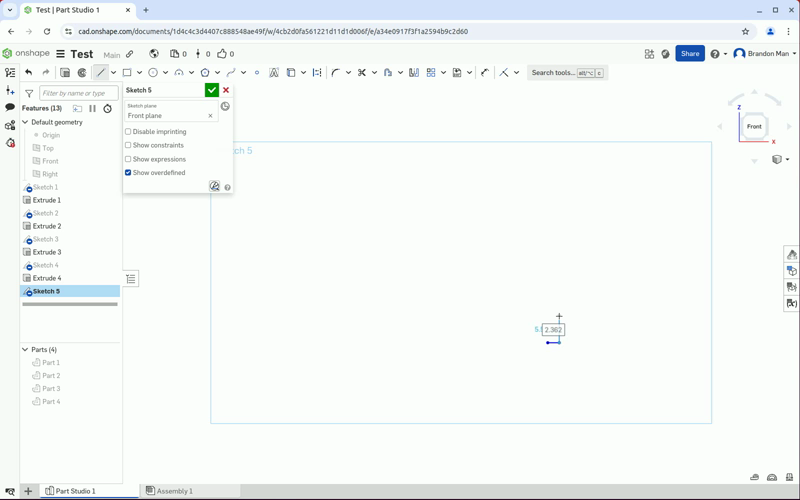
key_up(shift)
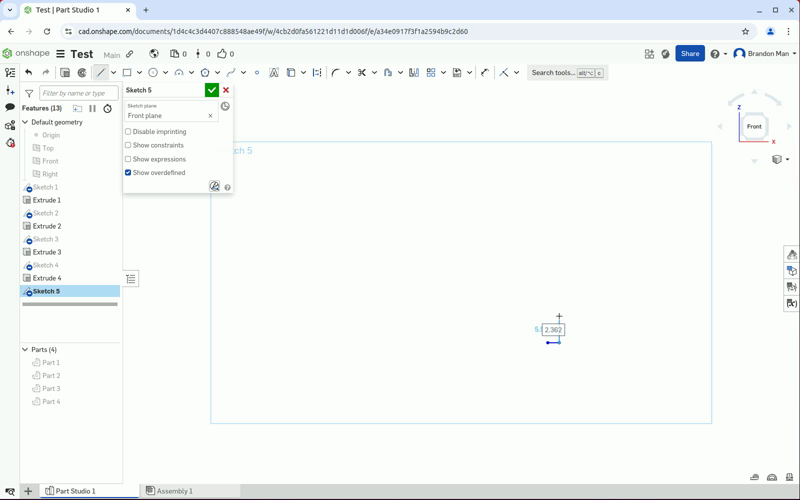
key_down(shift)
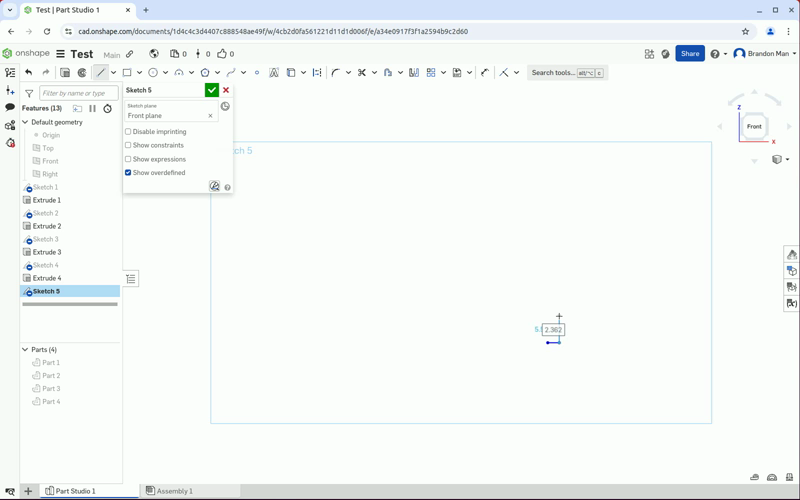
mouse_move(589, 315)
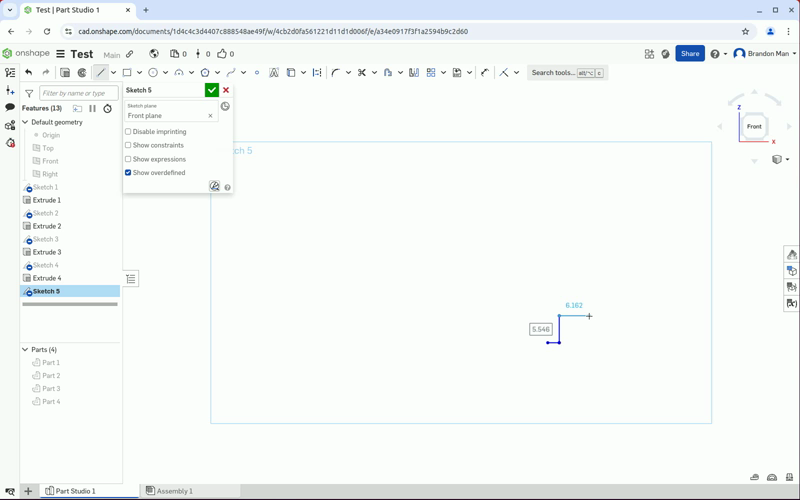
mouse_move(547, 315)
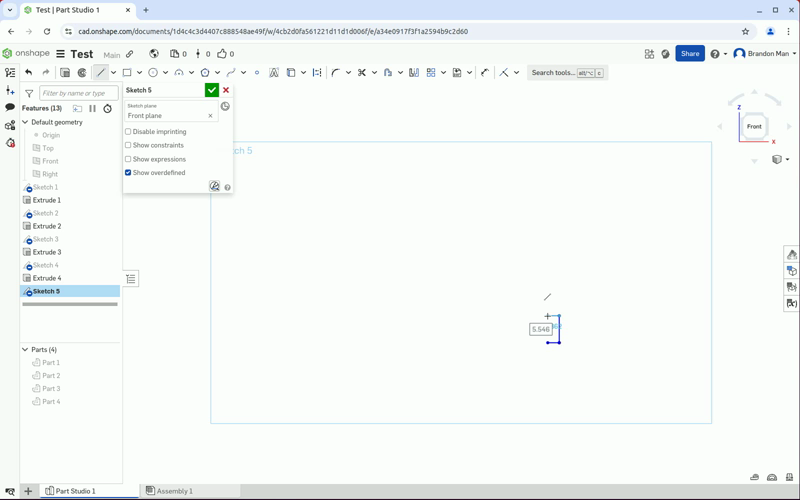
click(547, 315)
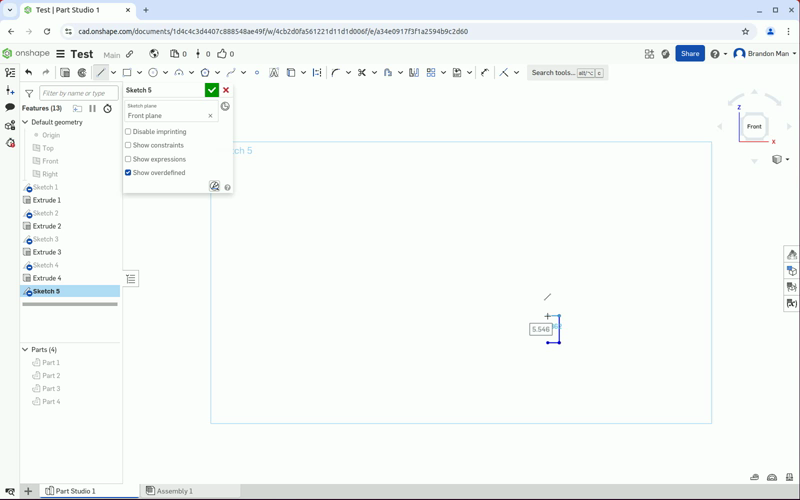
key_up(shift)
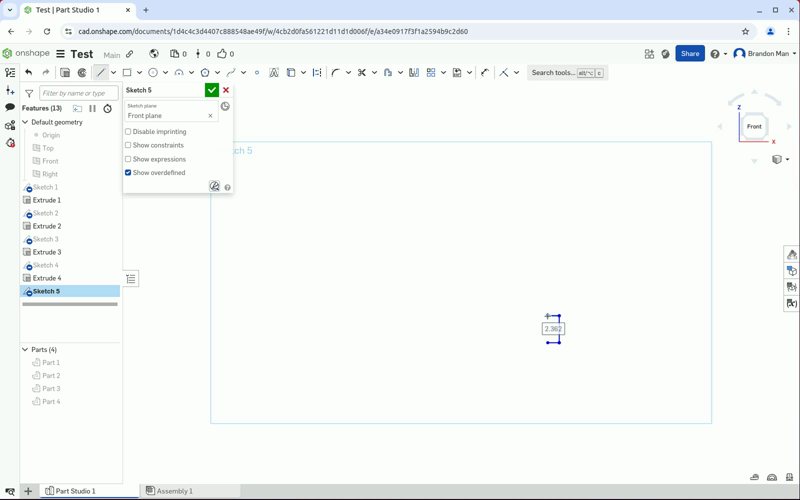
mouse_move(577, 315)
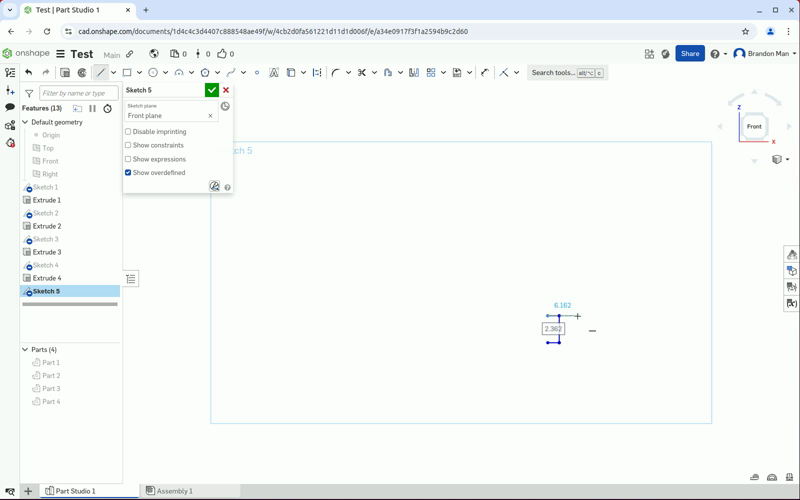
key_down(shift)
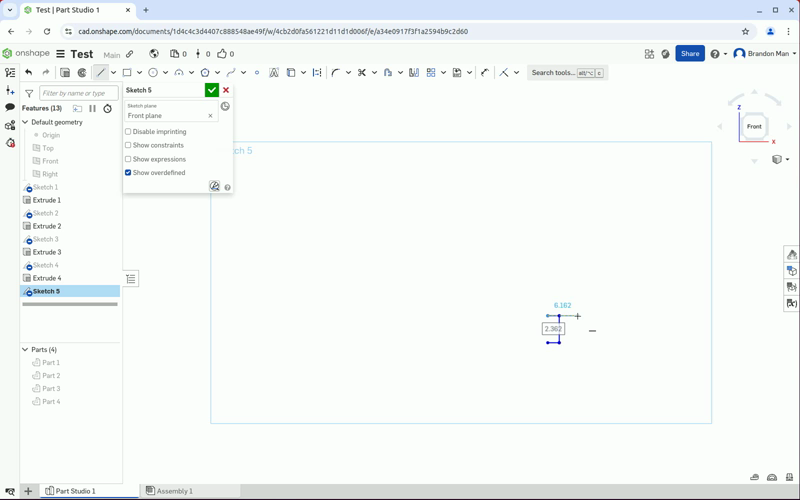
mouse_move(547, 342)
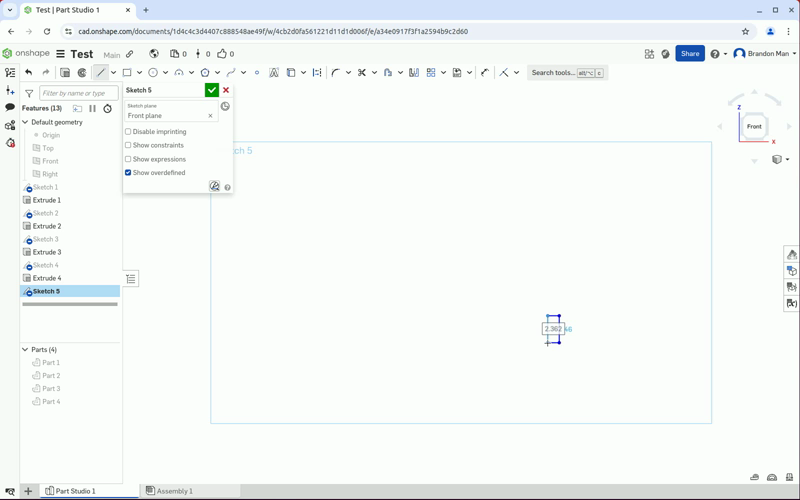
key_up(shift)
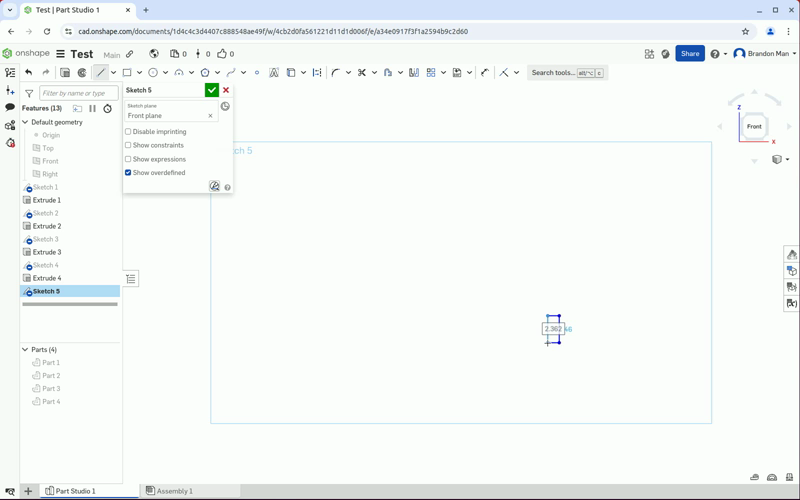
click(547, 342)
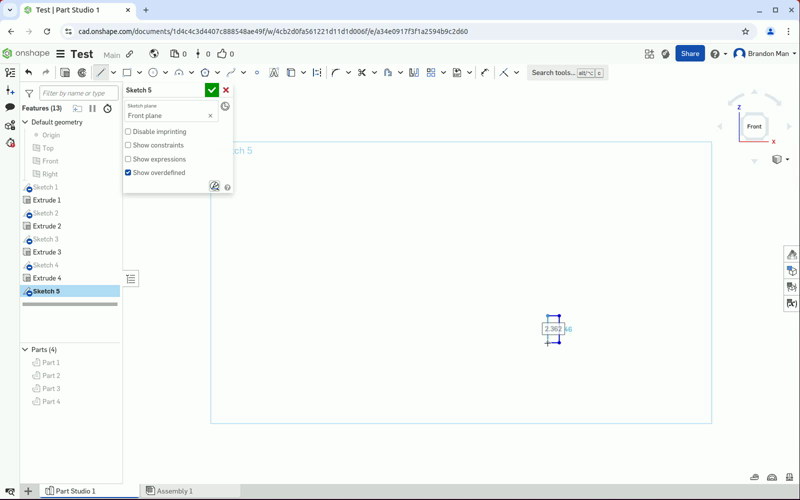
key(esc)
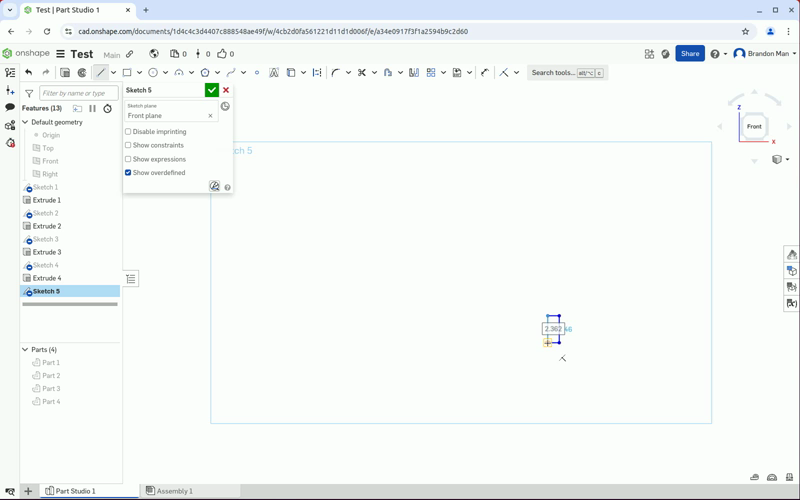
mouse_move(557, 331)
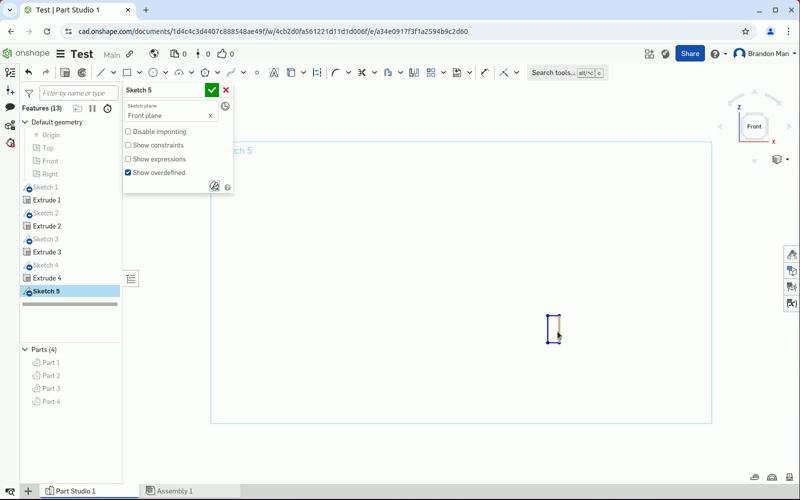
scroll(6)
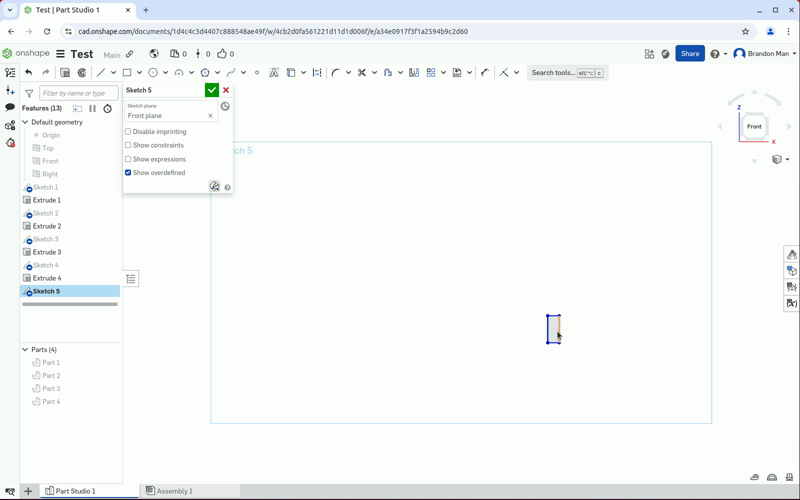
scroll(6)
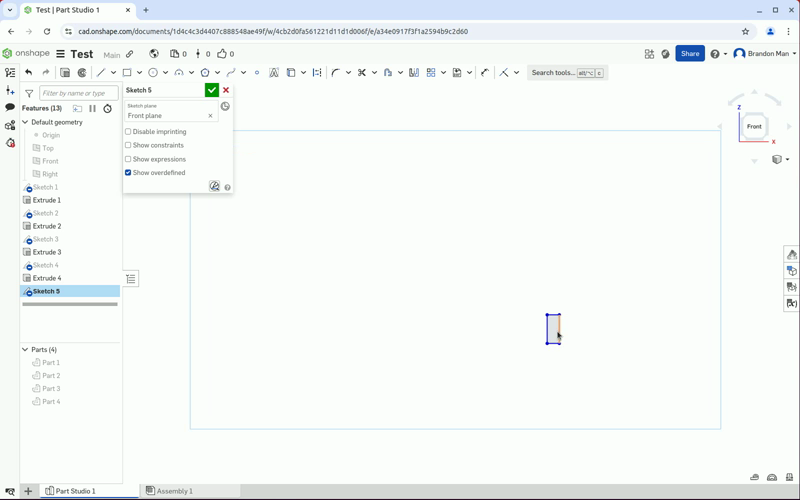
scroll(6)
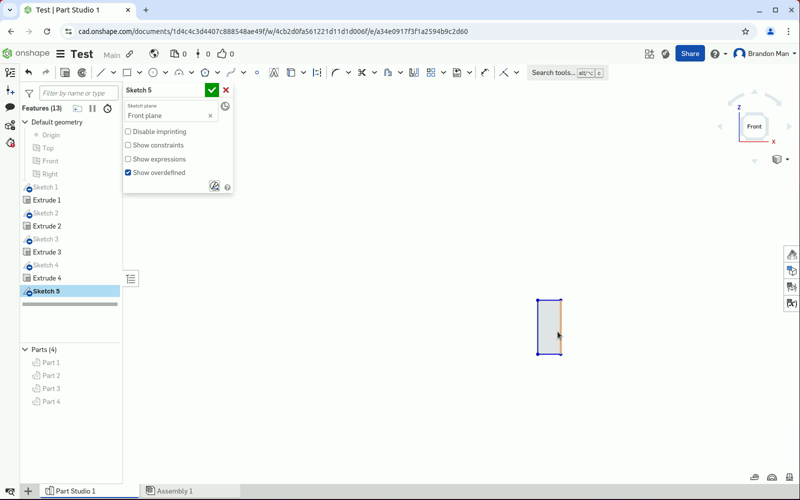
scroll(6)
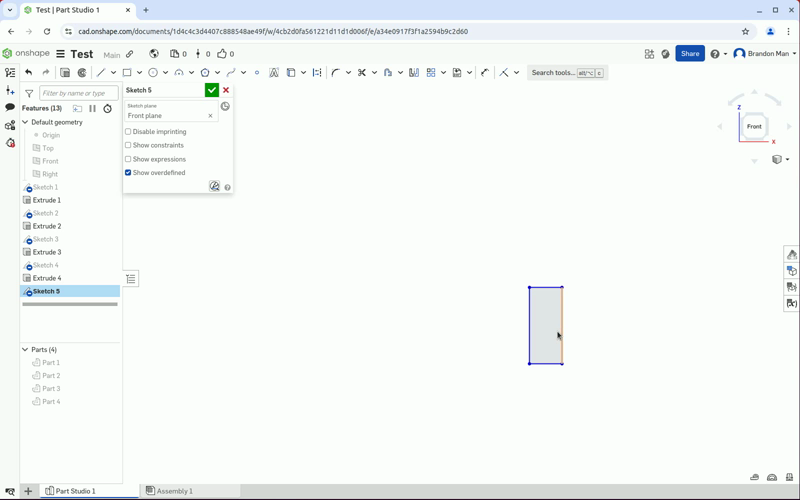
scroll(6)
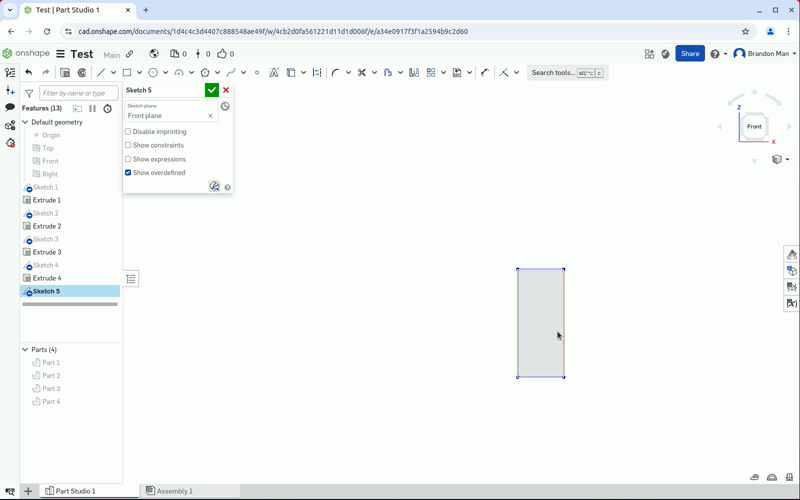
scroll(6)
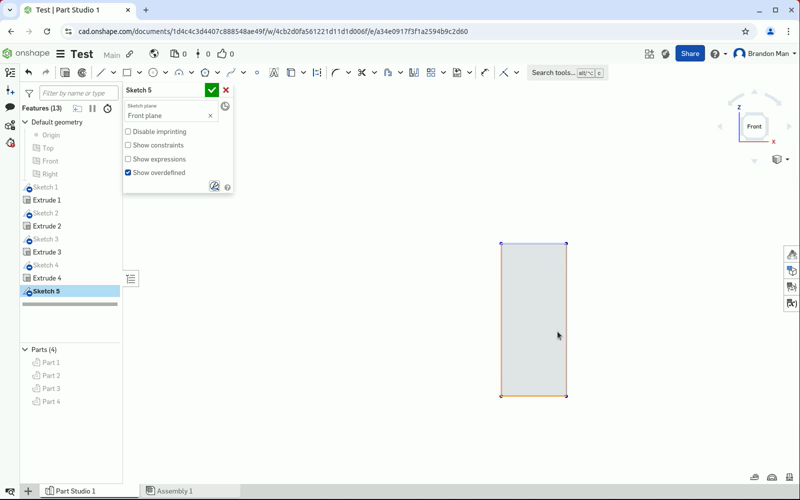
scroll(6)
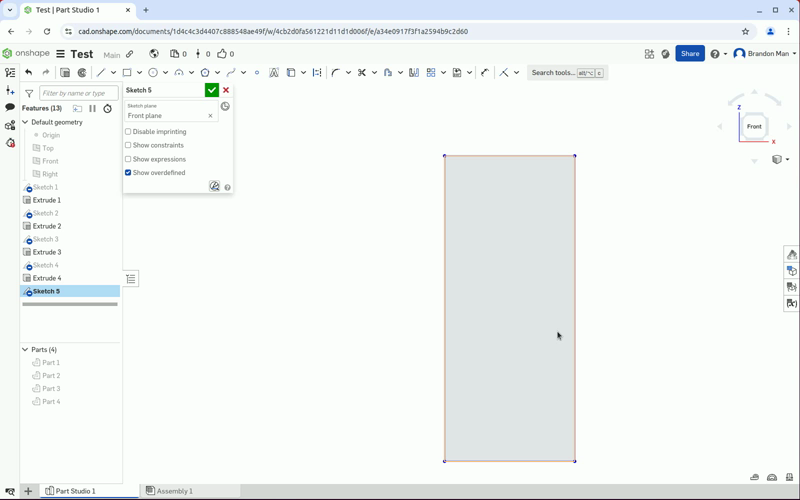
click(557, 331)
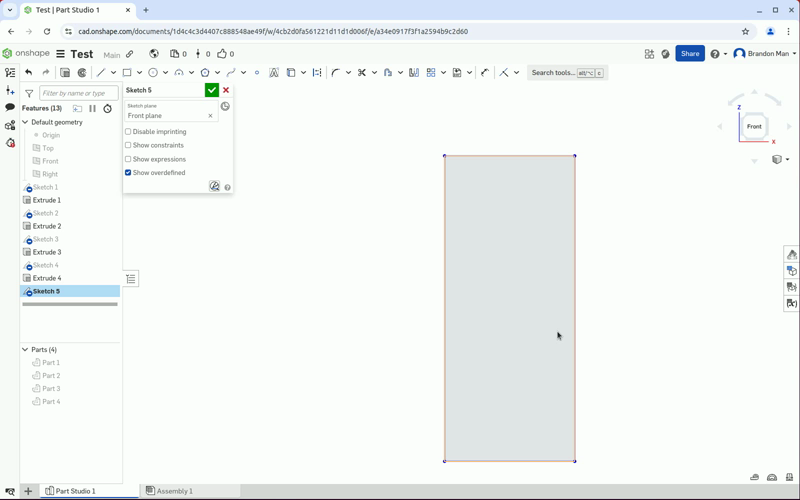
scroll(-6)
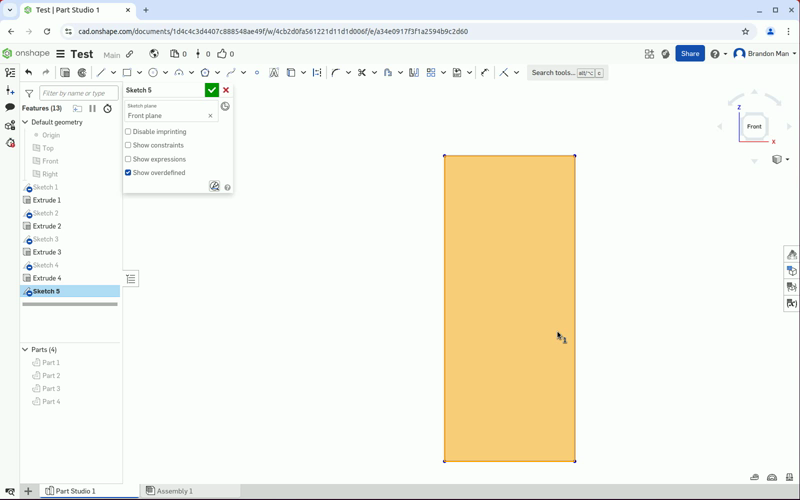
scroll(-6)
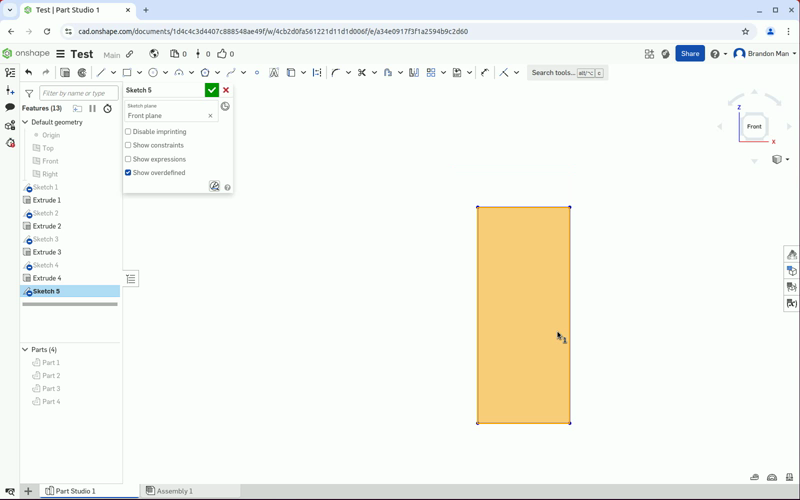
scroll(-6)
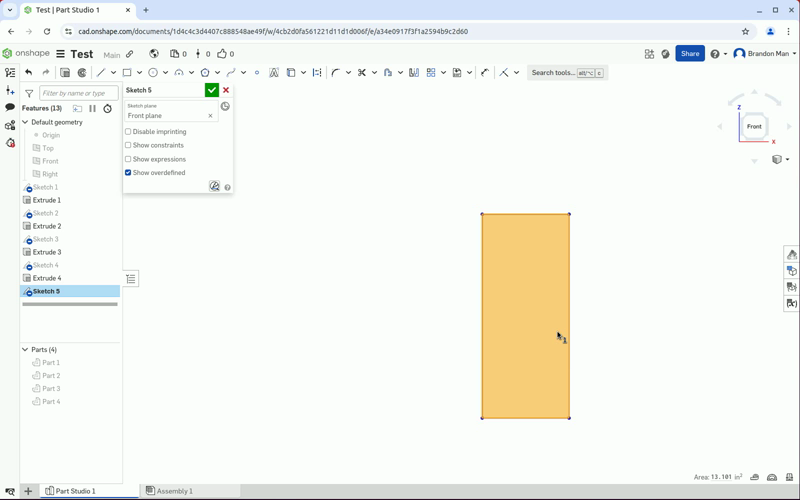
scroll(-6)
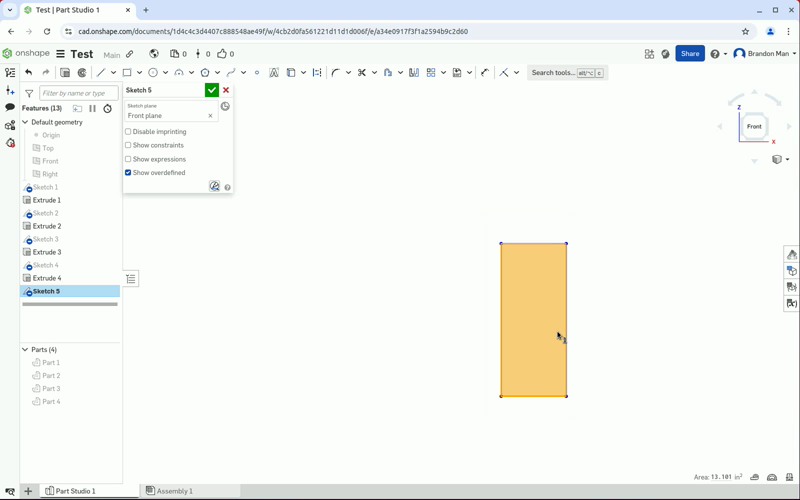
scroll(-6)
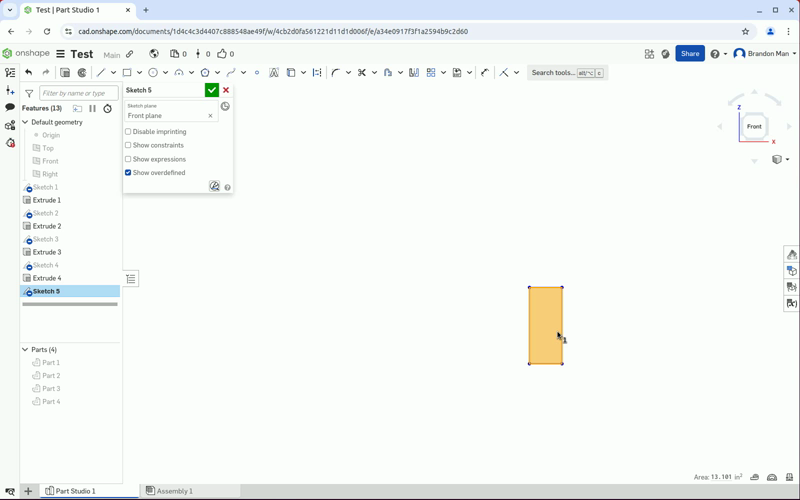
scroll(-6)
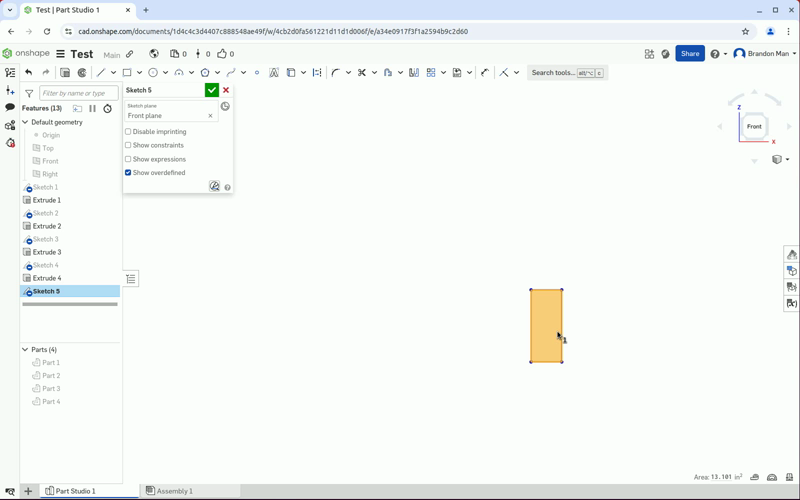
scroll(-6)
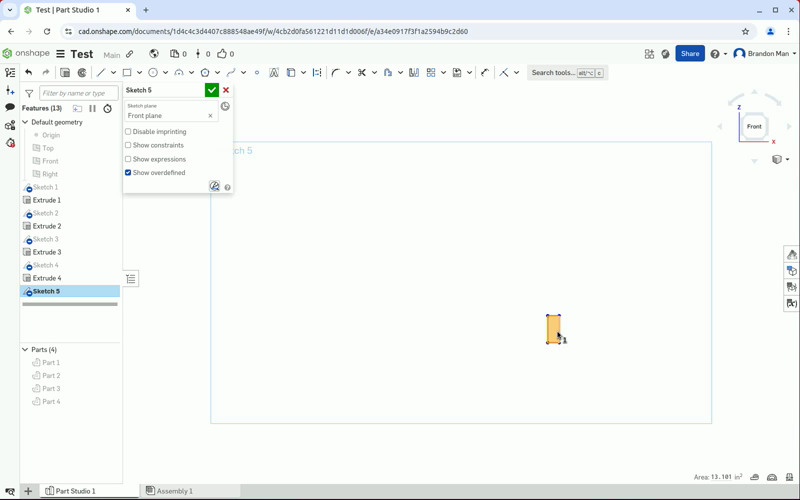
mouse_move(73, 352)
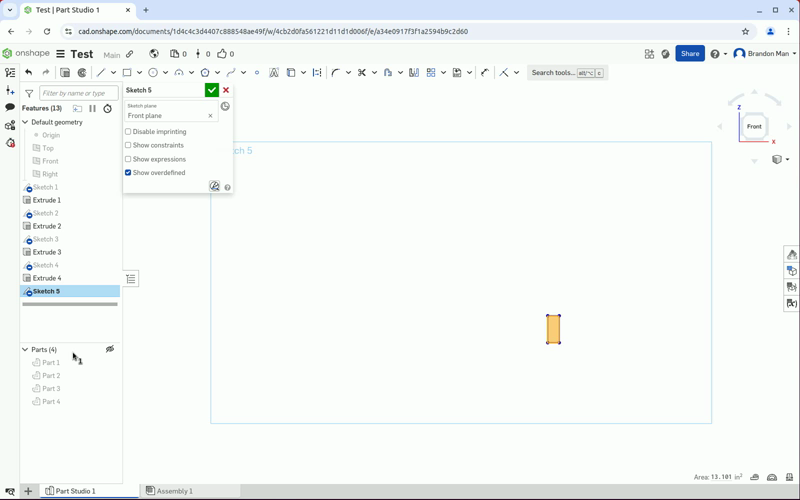
key(shift+y)
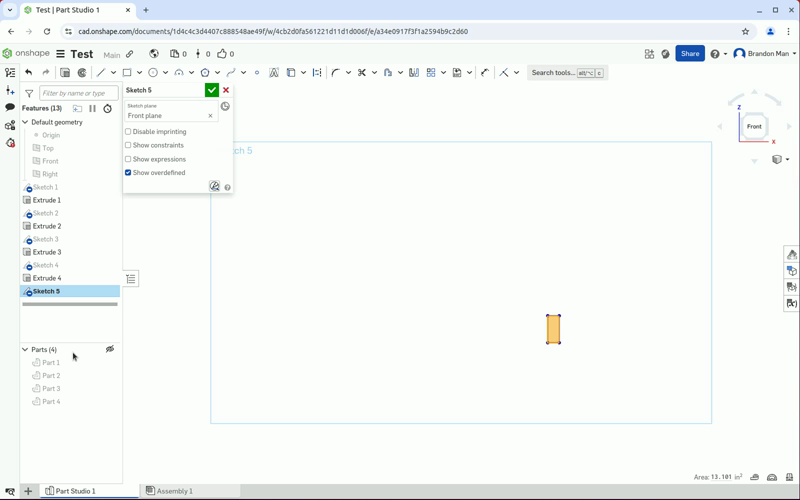
key(shift+e)
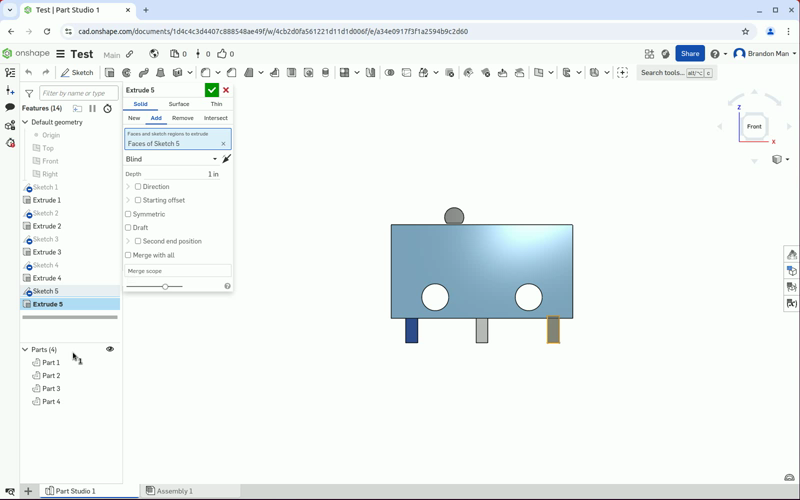
mouse_move(143, 106)
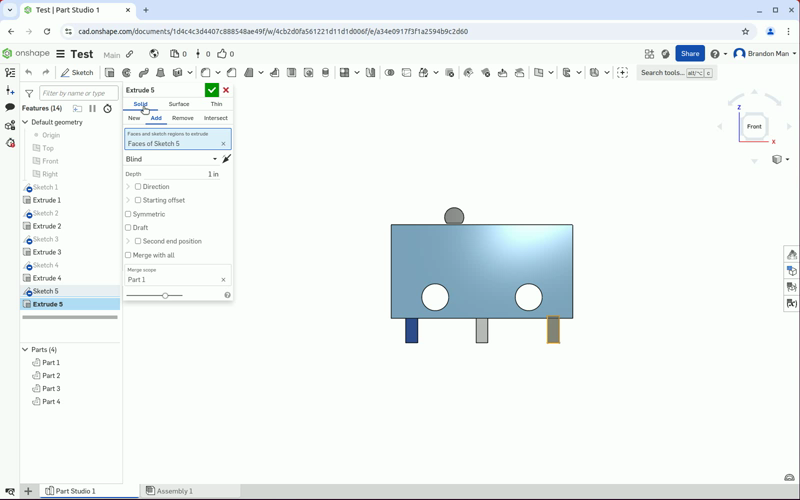
click(143, 106)
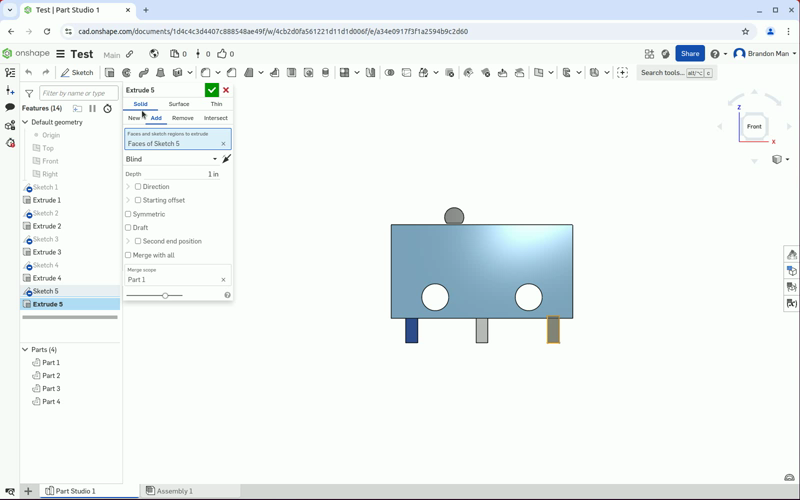
mouse_move(137, 120)
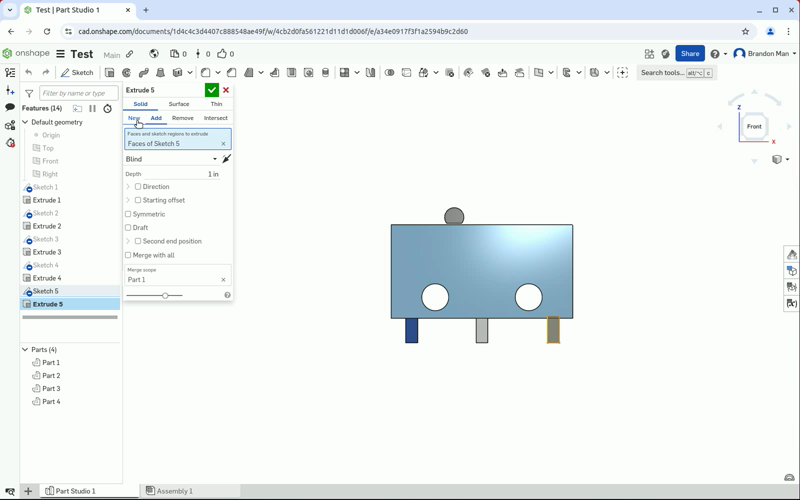
click(137, 120)
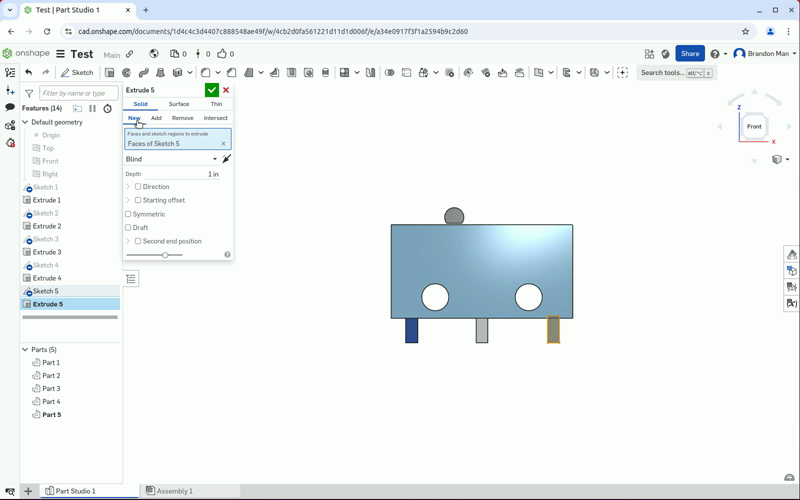
key(tab, 4)
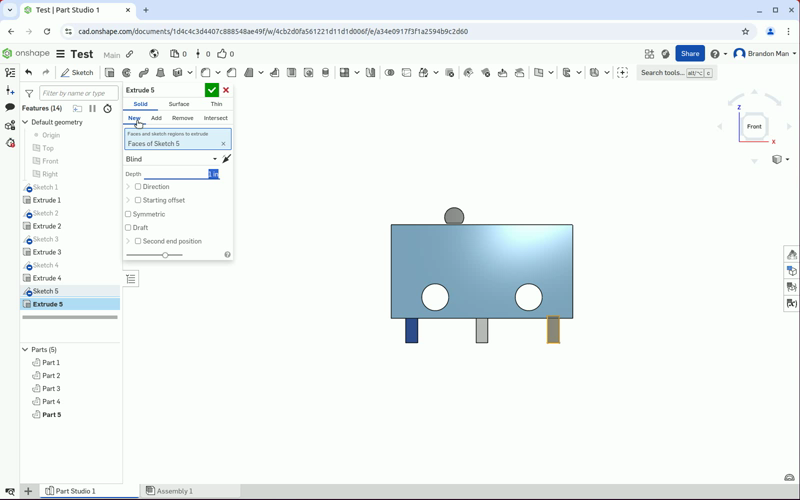
text(0.962)
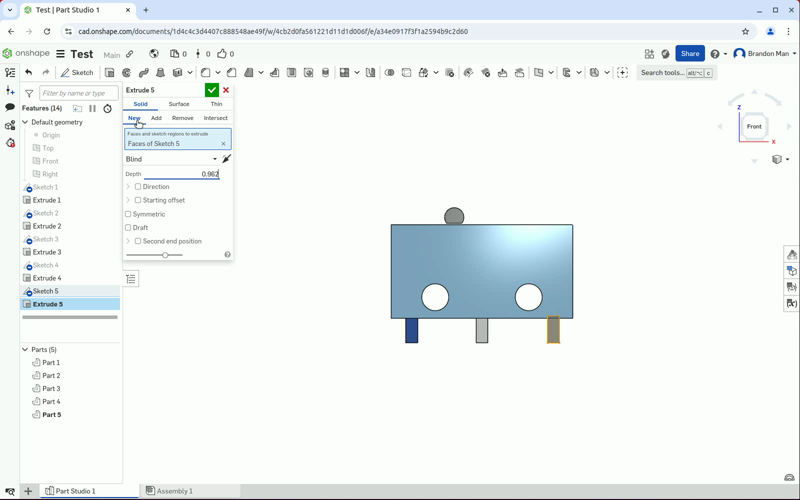
key(tab, 3)
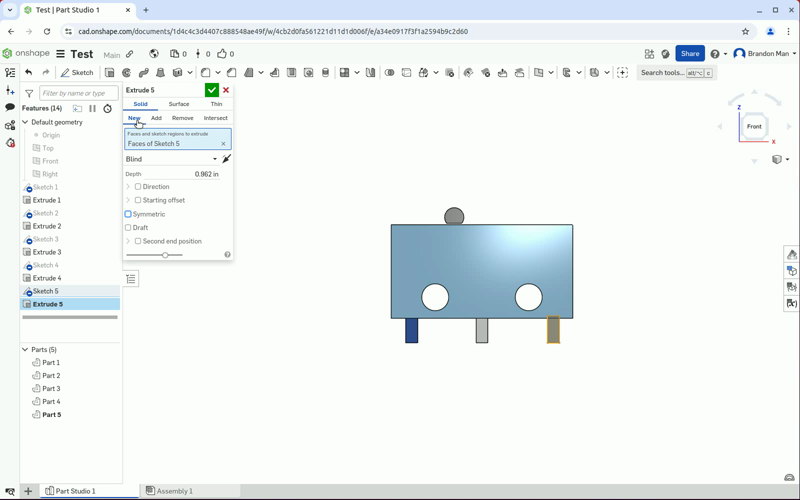
key(space)
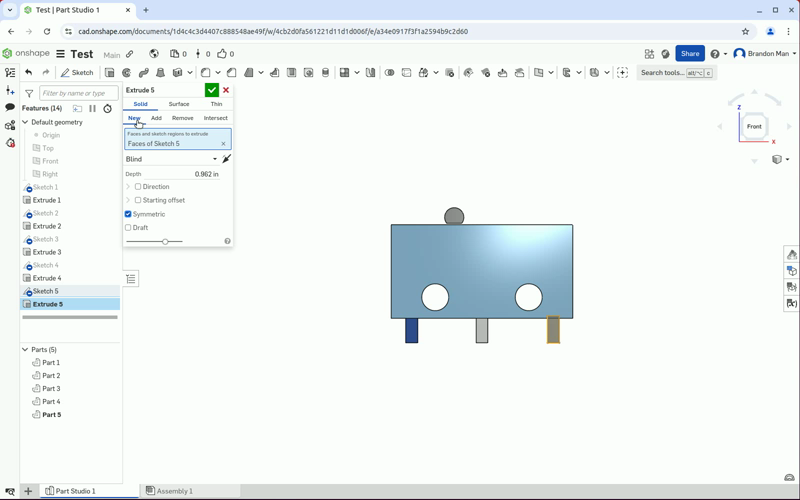
key(enter)
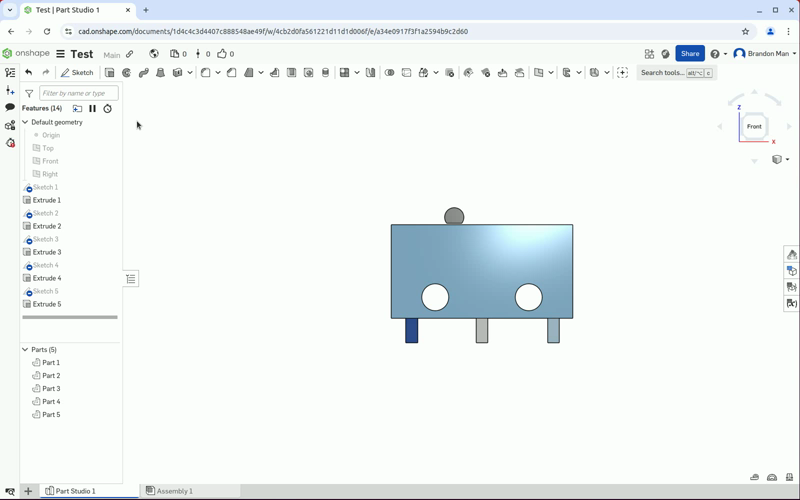
key(shift+h)
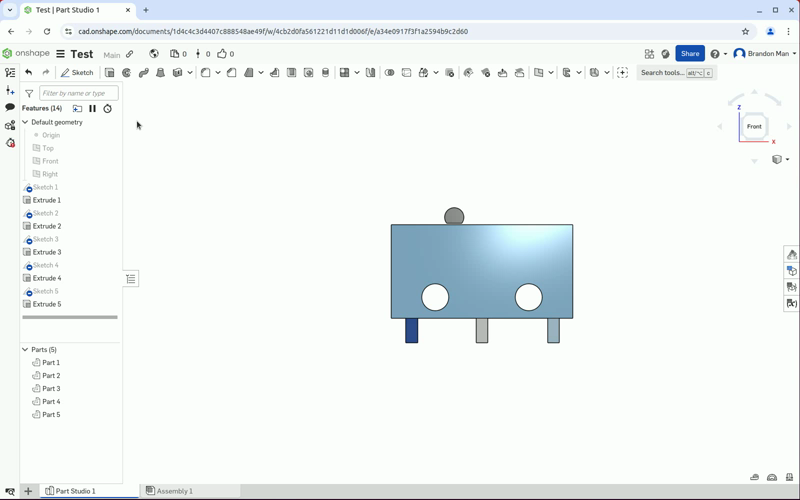
key(shift+h)
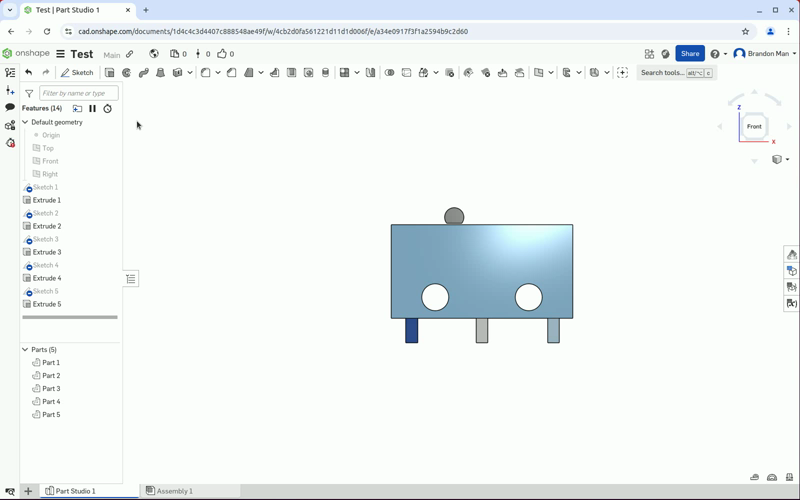
key(shift+7)
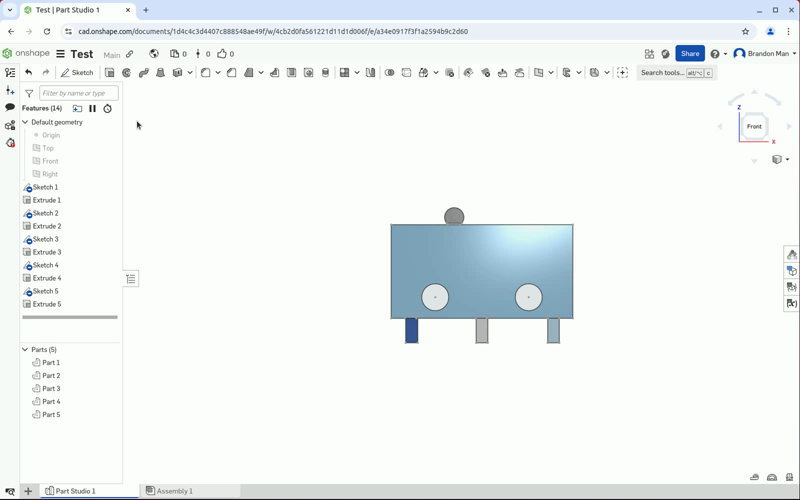
key(left, 2)
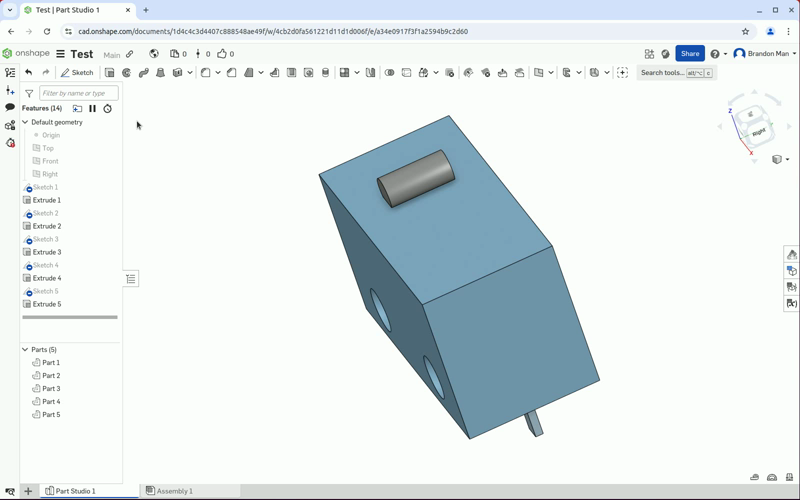
key(down, 2)
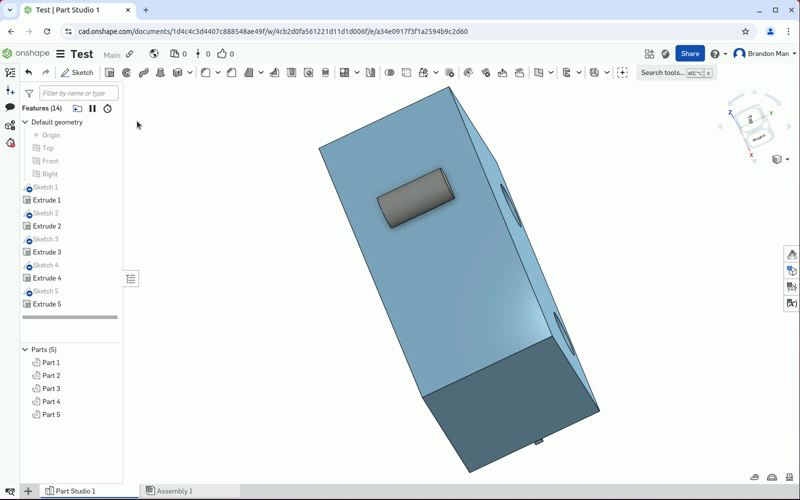
key(up, 2)
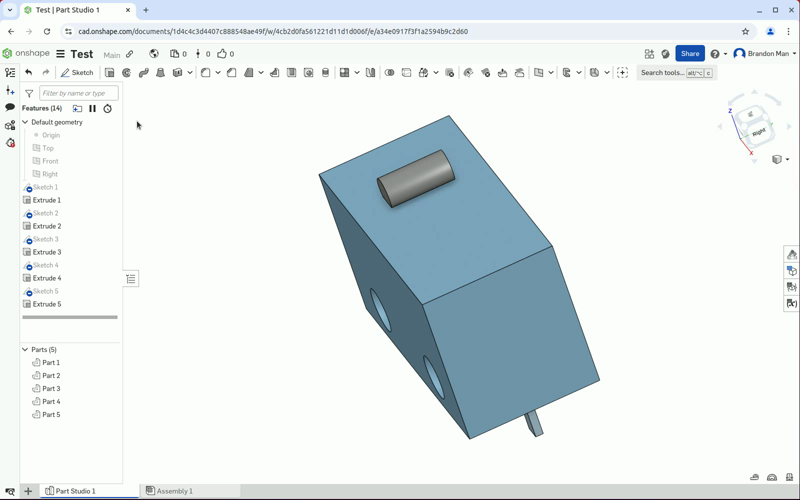
key(right, 2)
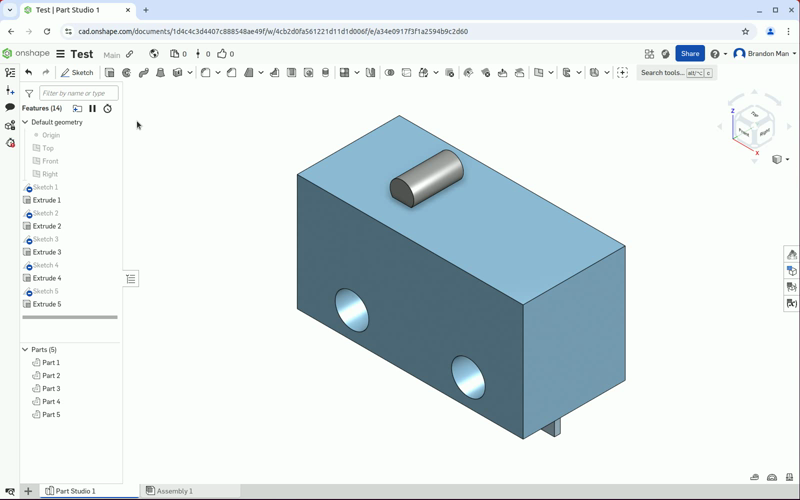
mouse_move(73, 189)
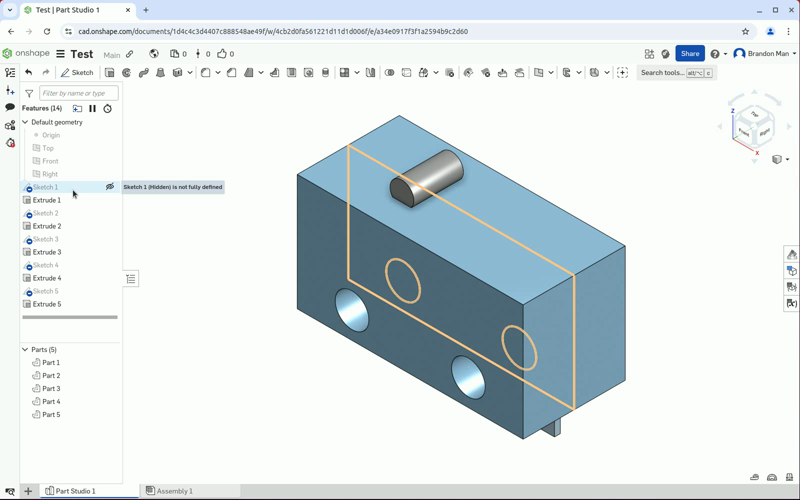
click(73, 189)